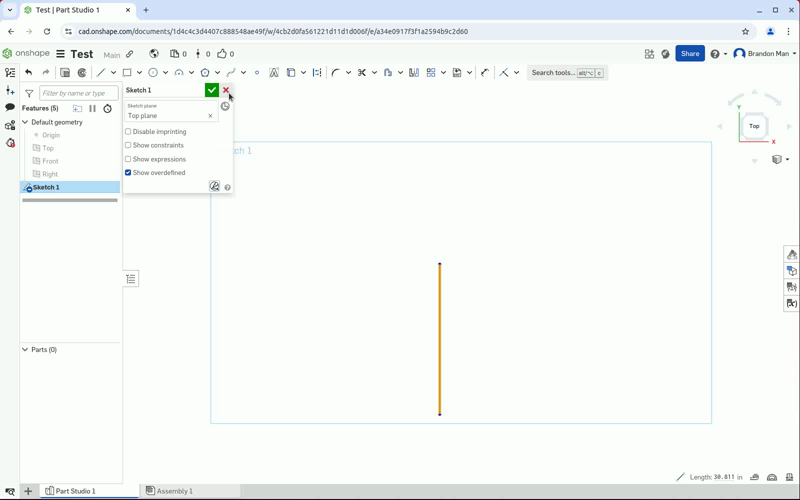
key(shift+h)
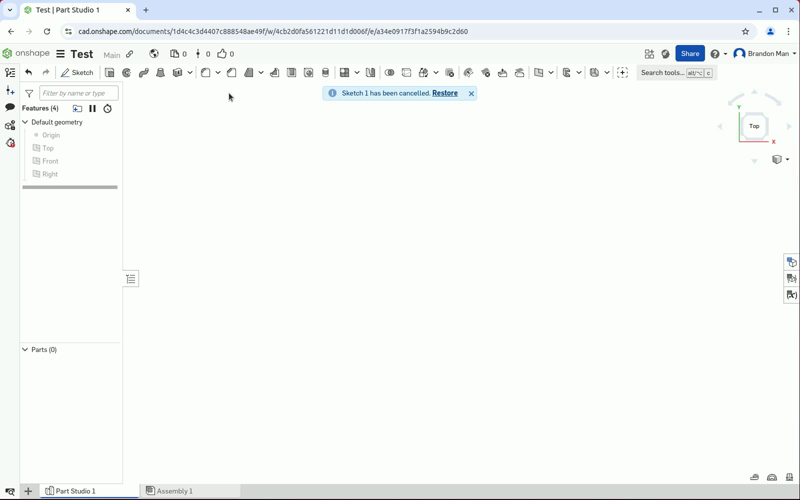
mouse_move(73, 352)
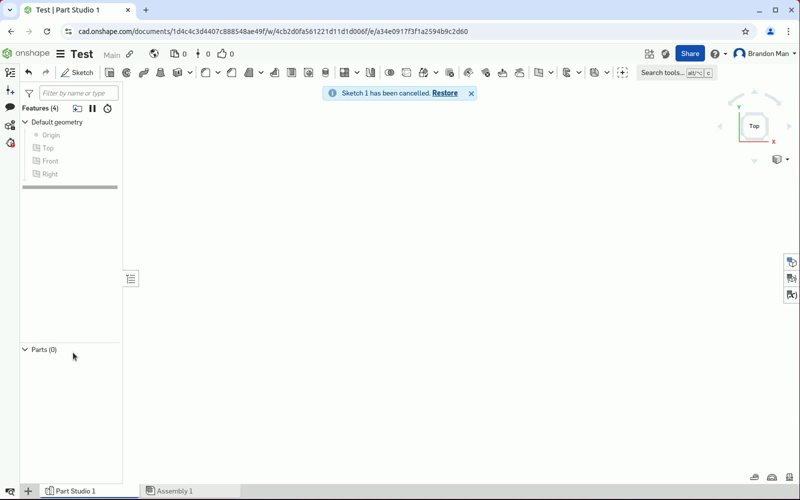
key(y)
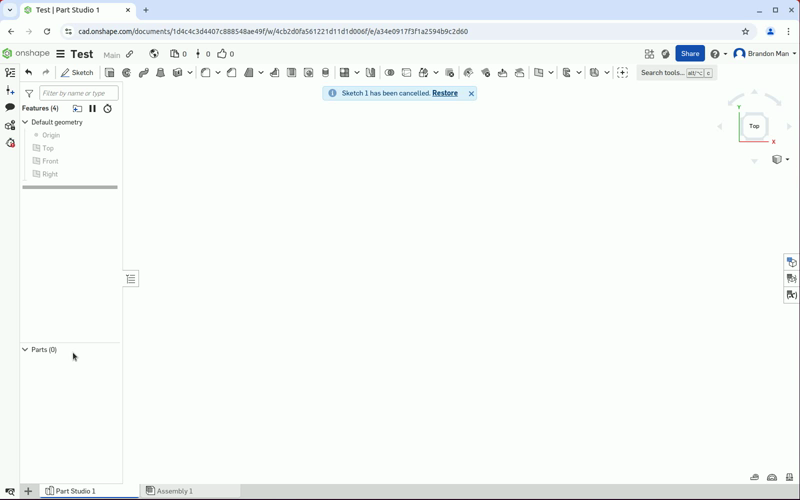
key(shift+p)
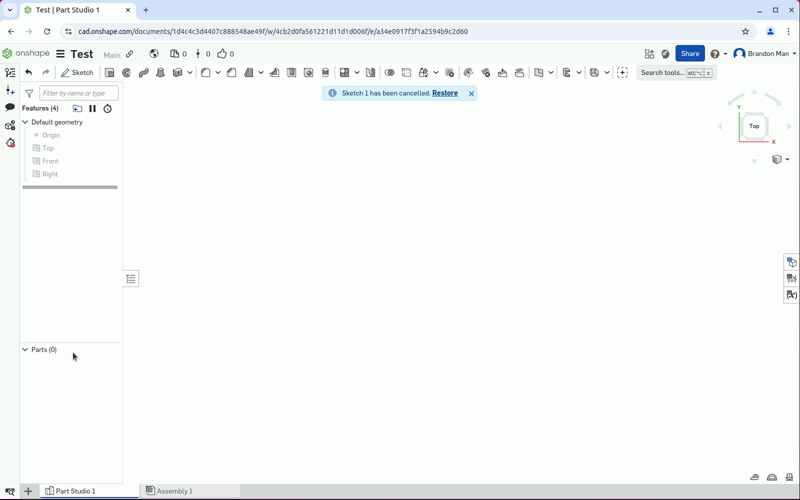
key(space)
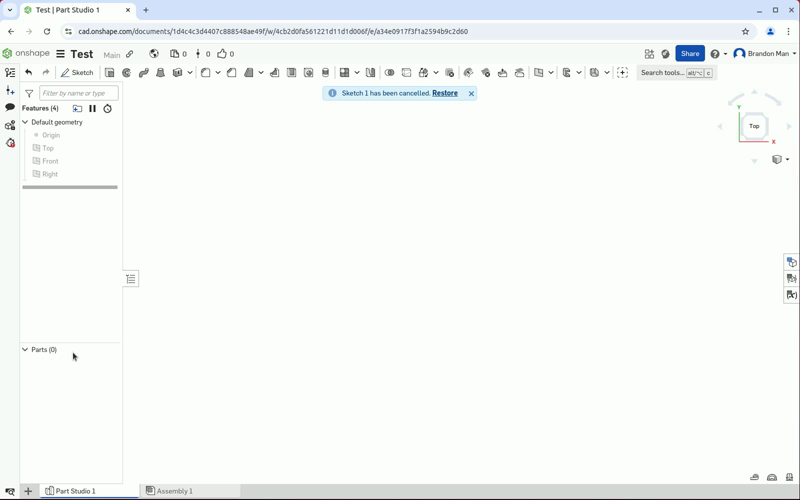
key_down(shift)
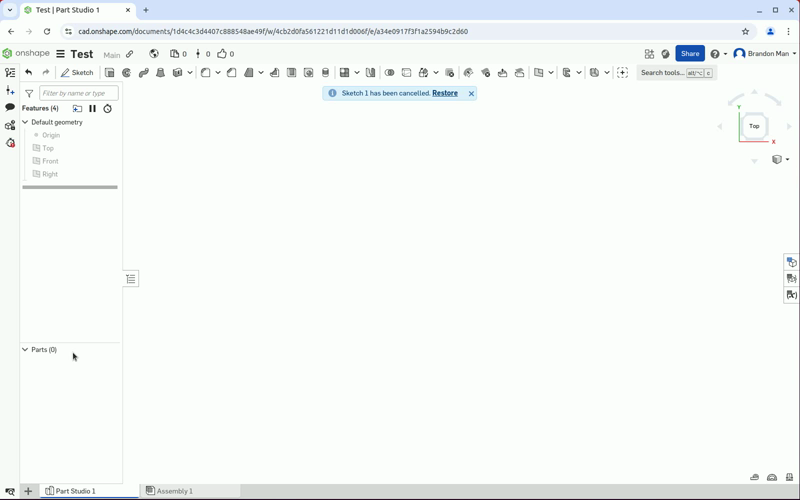
key(up)
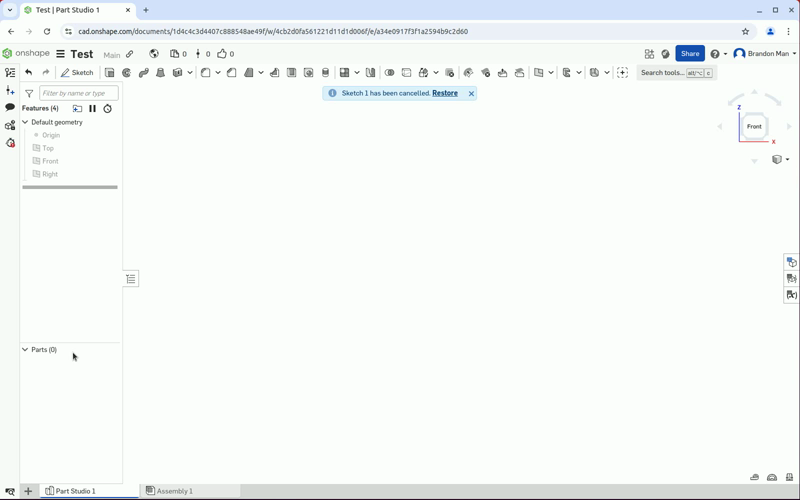
key_up(shift)
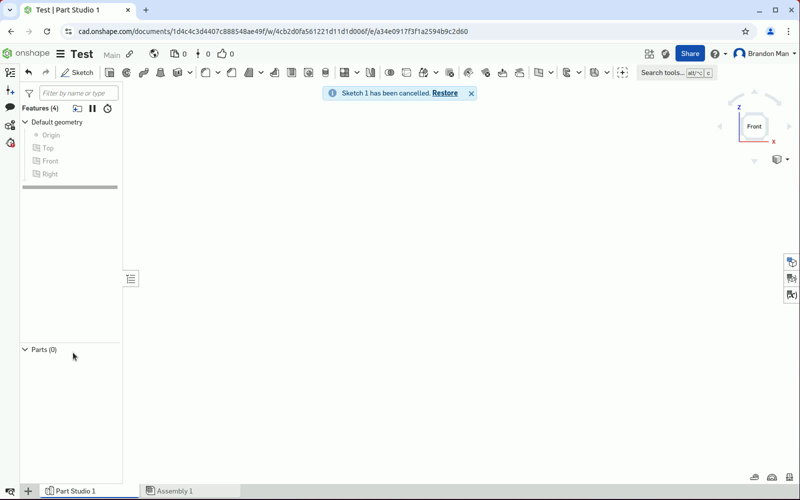
mouse_move(73, 352)
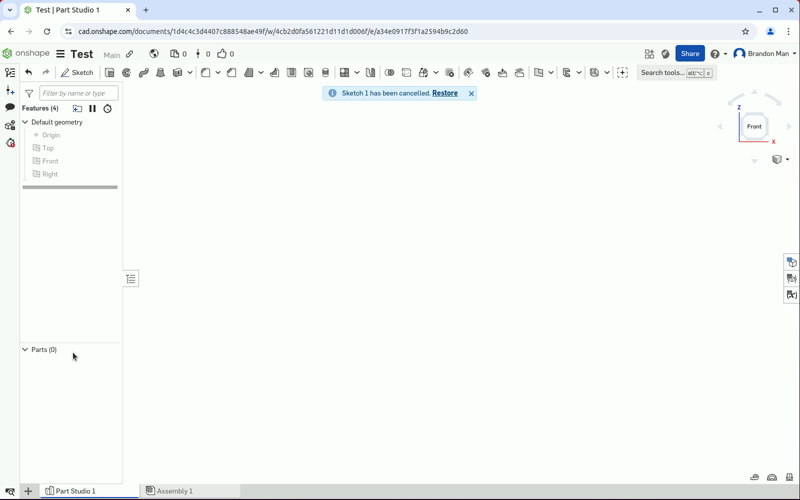
key(shift+y)
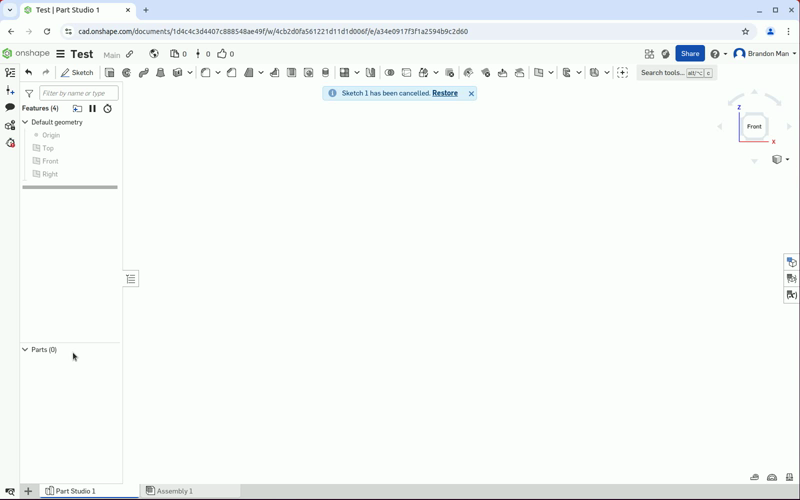
key(shift+s)
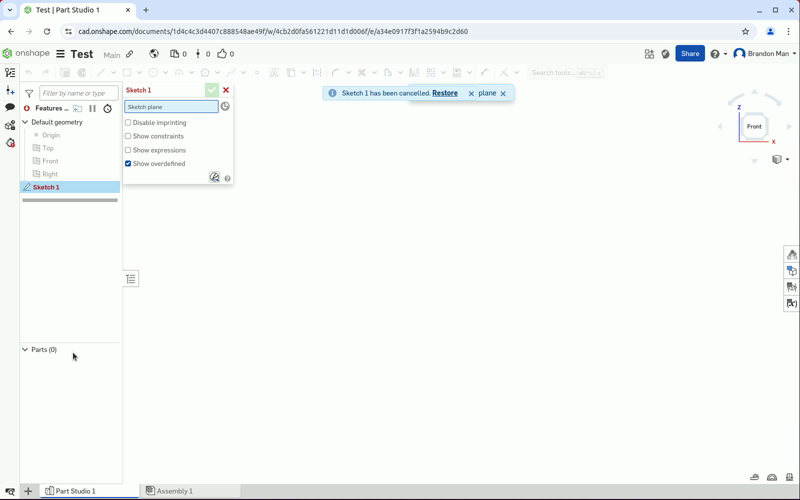
mouse_move(73, 163)
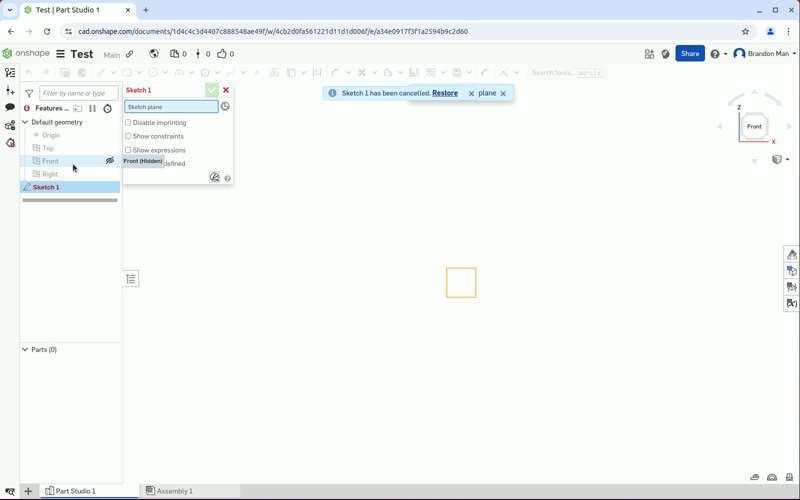
click(73, 163)
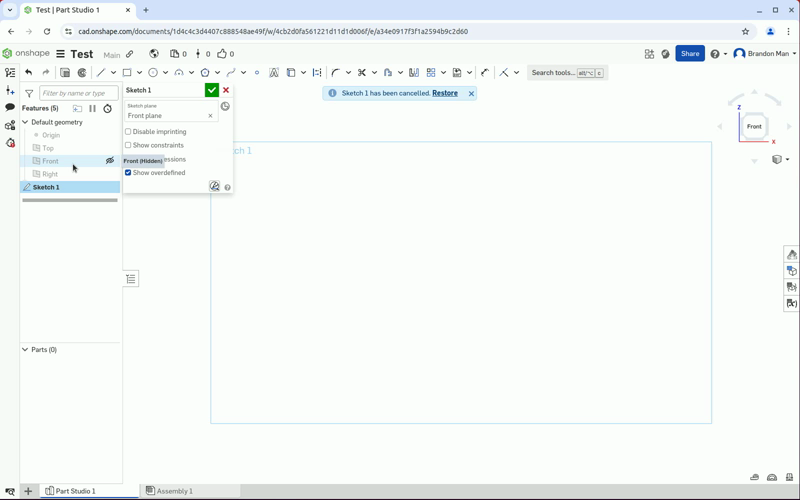
mouse_move(73, 352)
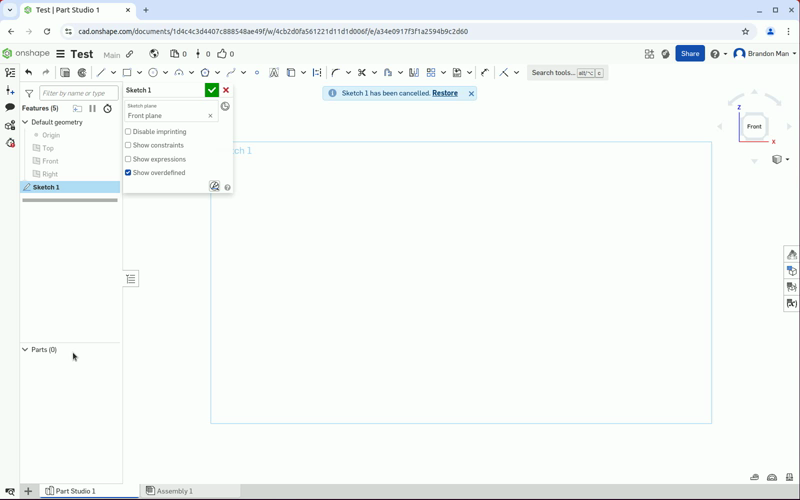
key(y)
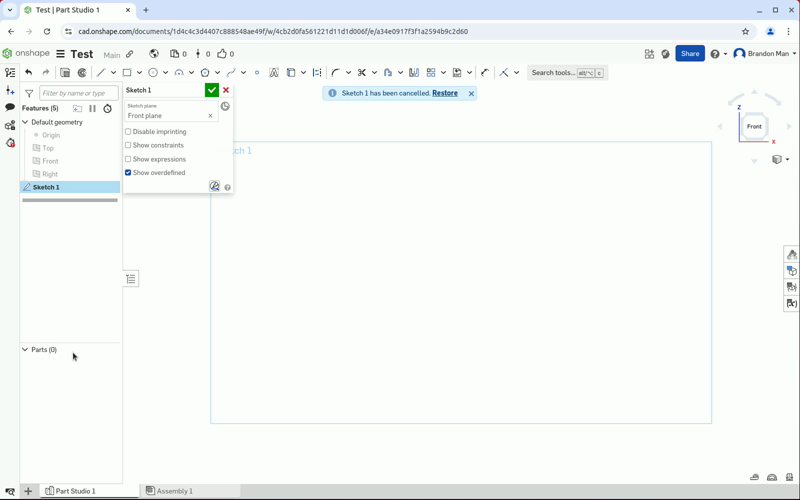
key(a)
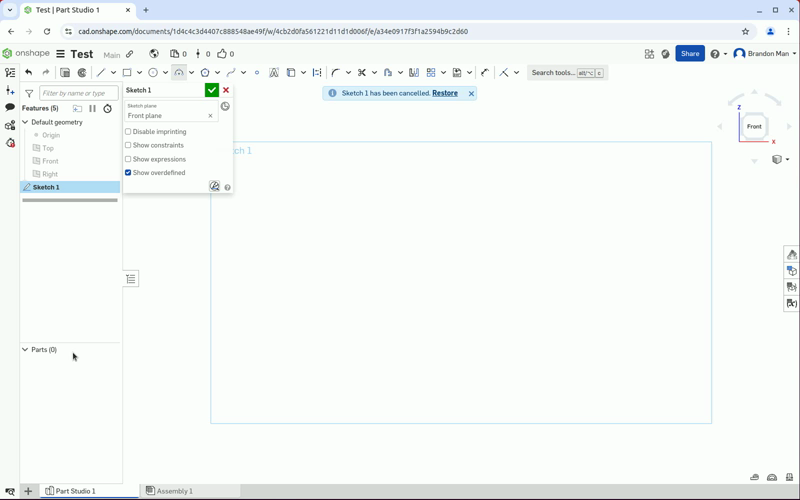
key_down(shift)
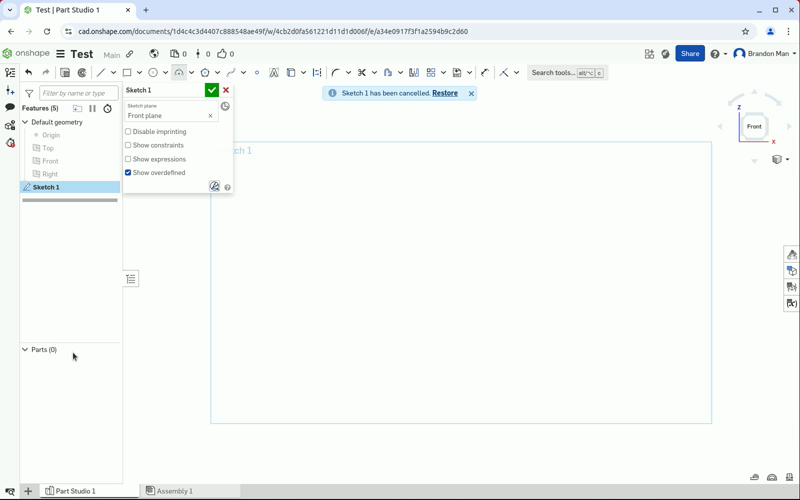
mouse_move(348, 389)
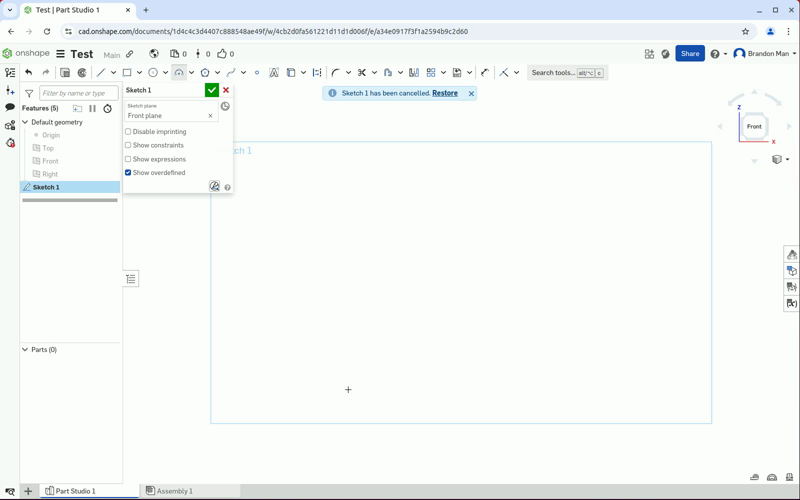
click(348, 389)
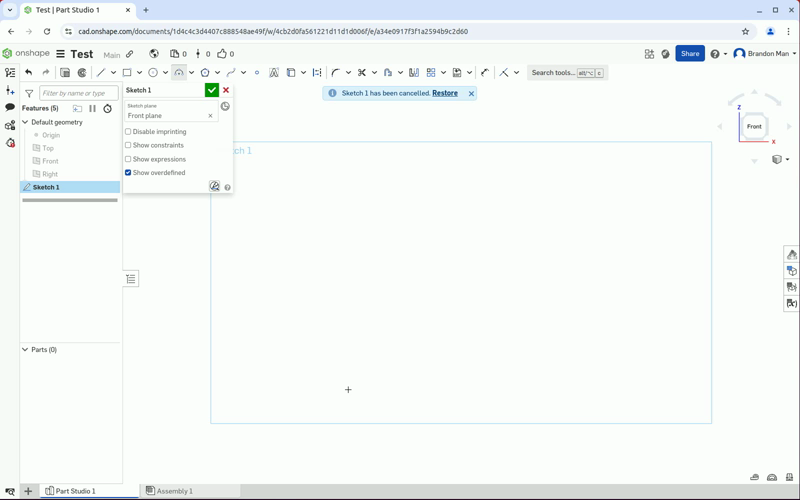
key_up(shift)
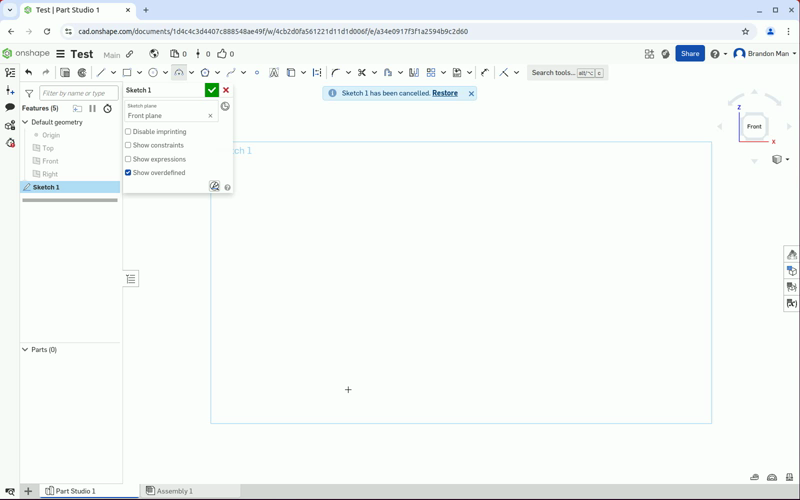
key_down(shift)
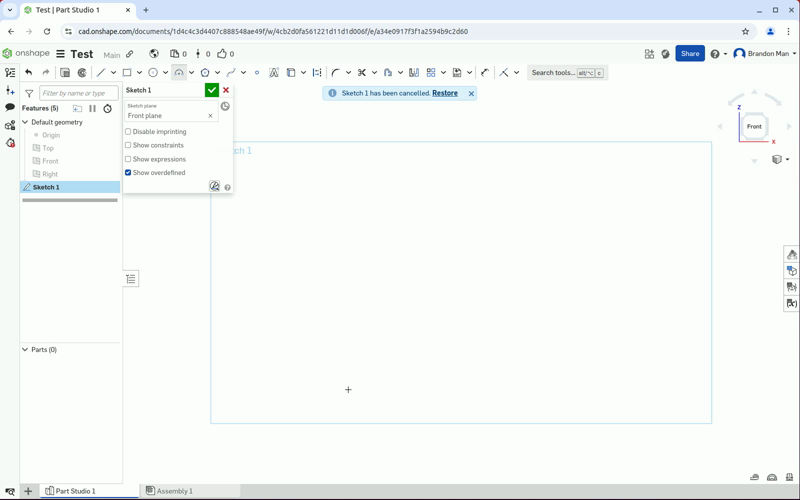
mouse_move(353, 394)
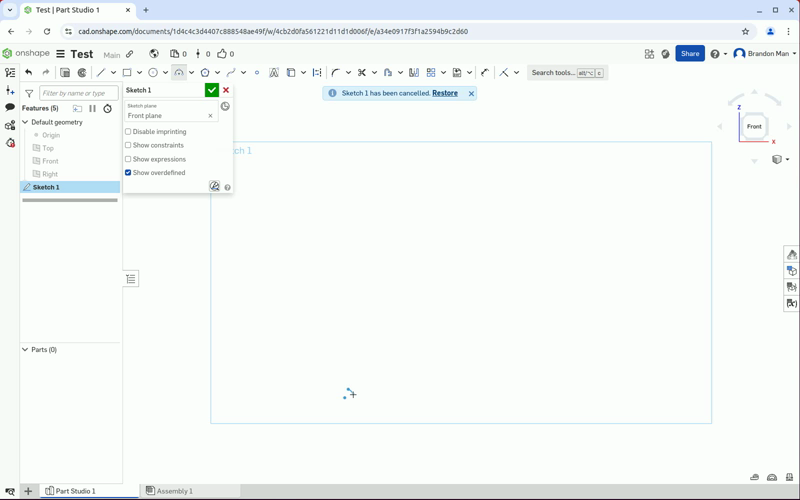
scroll(6)
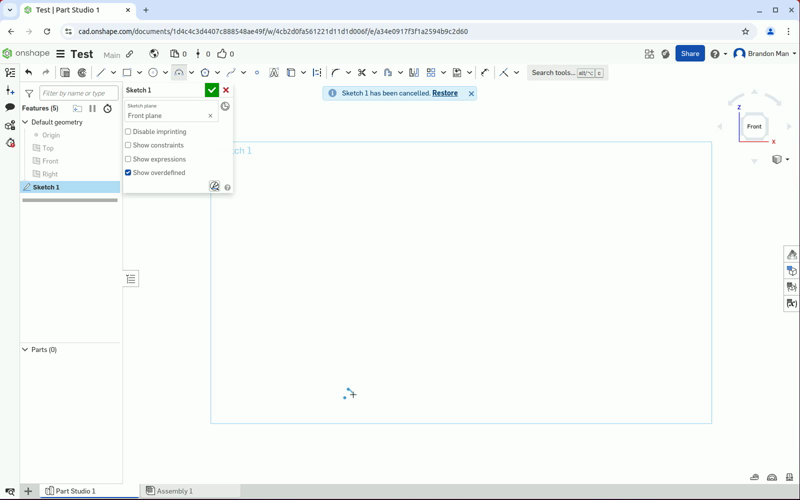
scroll(6)
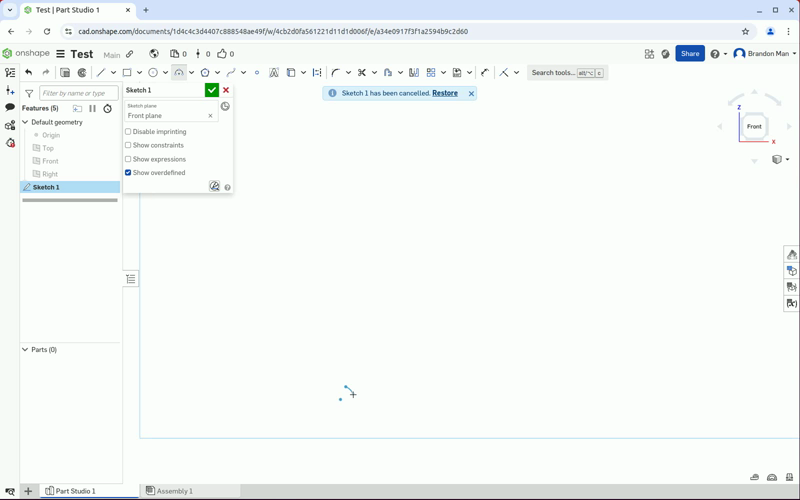
scroll(6)
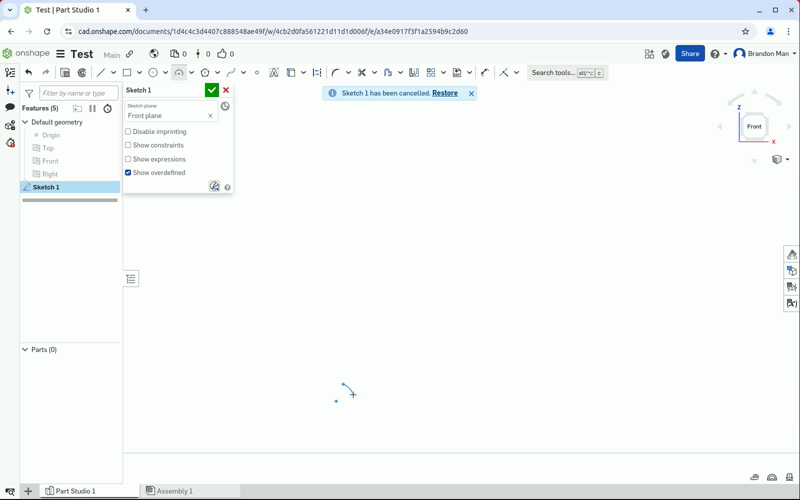
scroll(6)
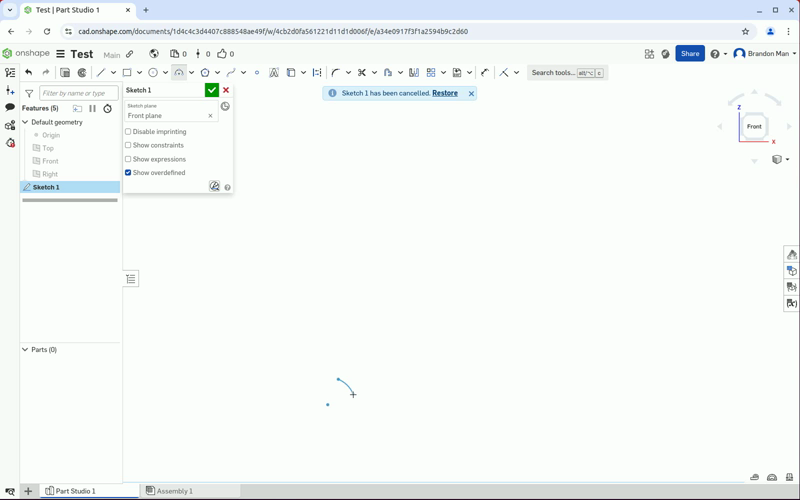
scroll(6)
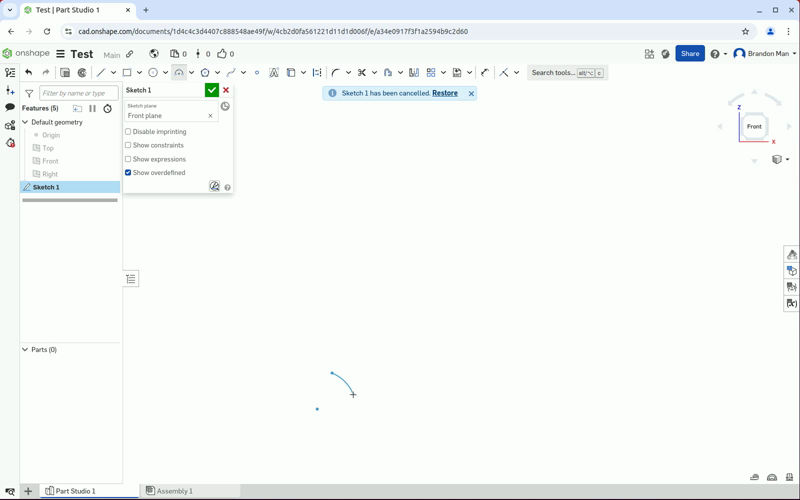
scroll(6)
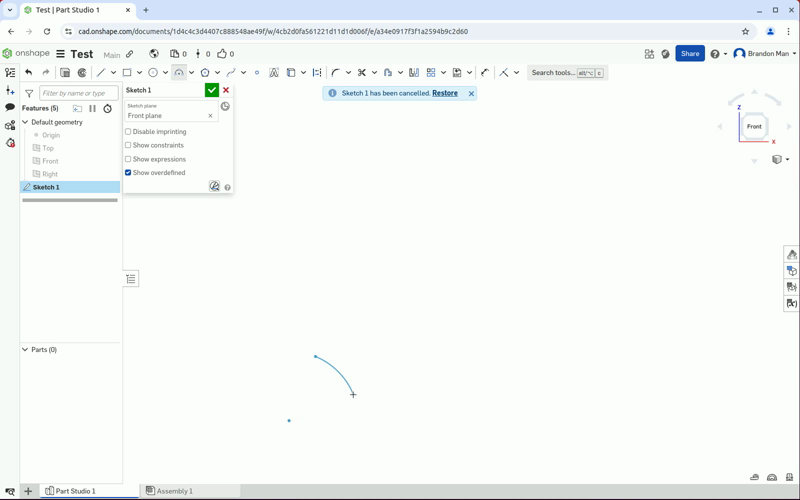
scroll(6)
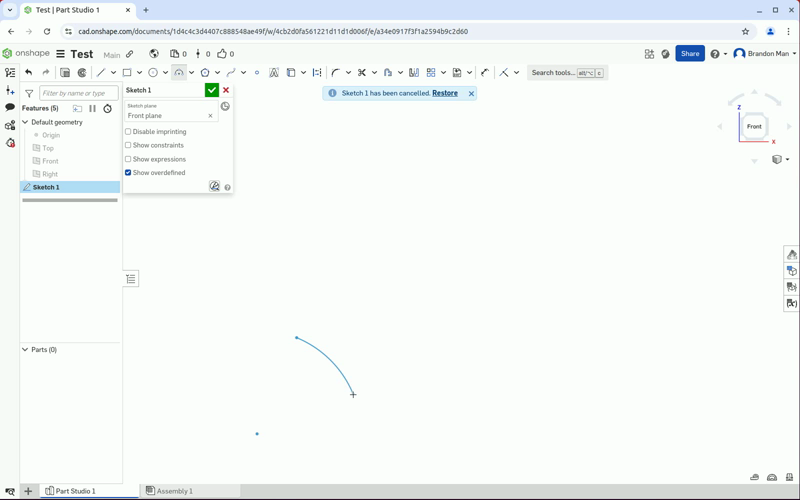
click(353, 394)
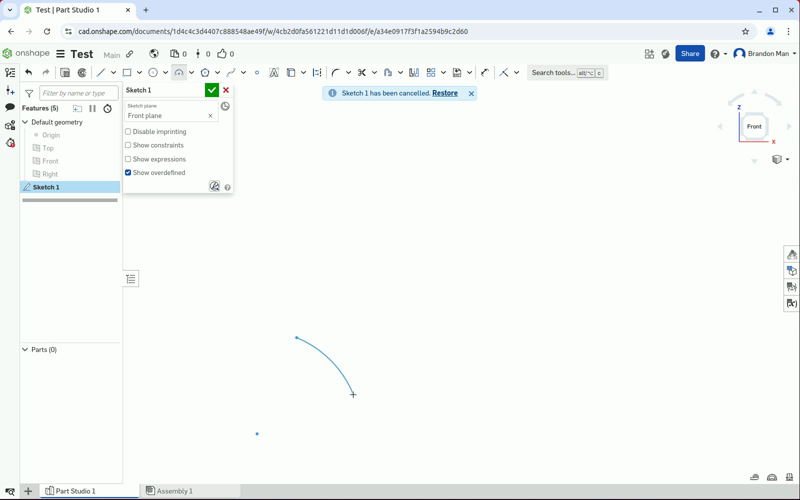
scroll(-6)
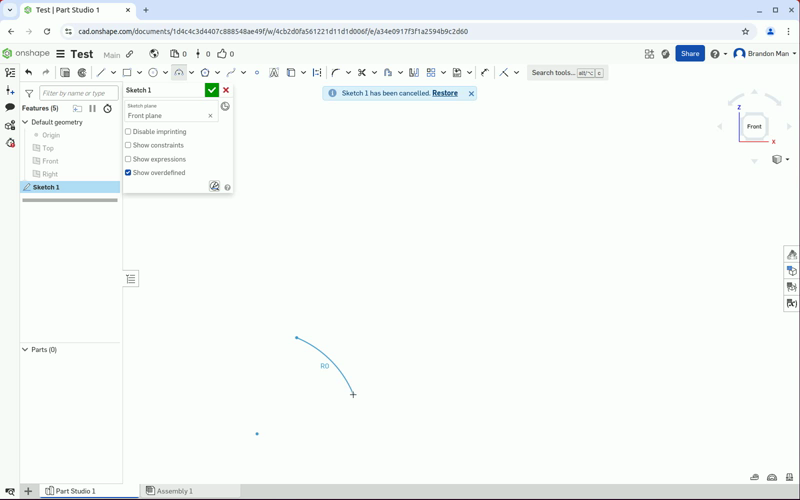
scroll(-6)
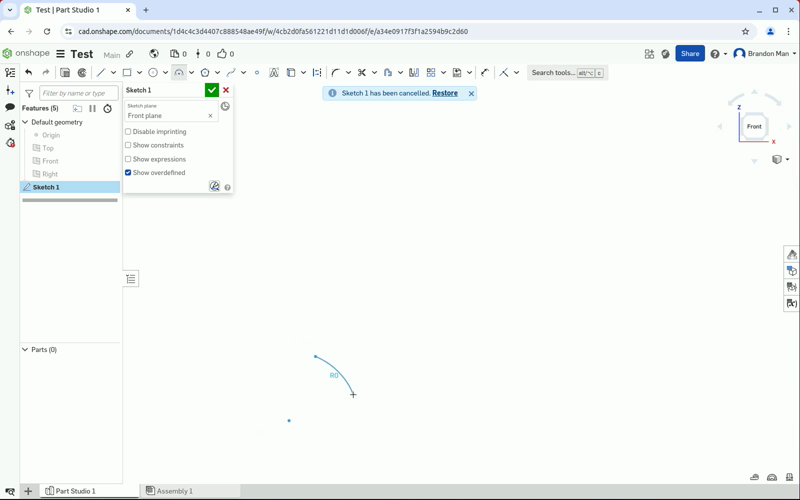
scroll(-6)
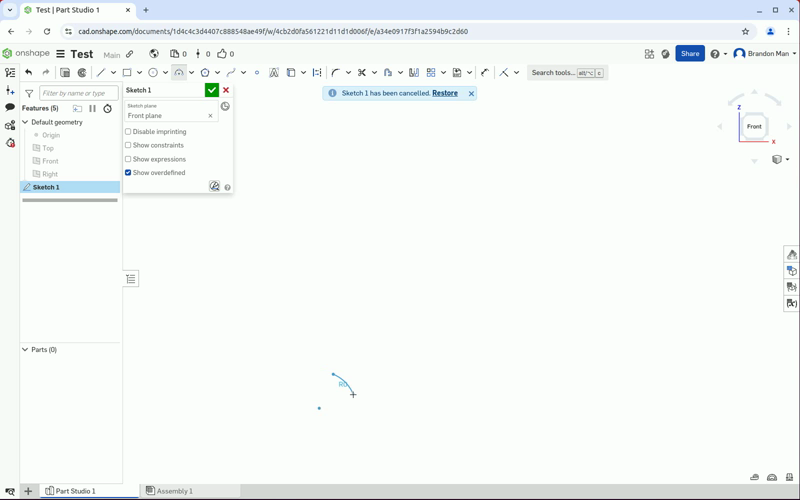
scroll(-6)
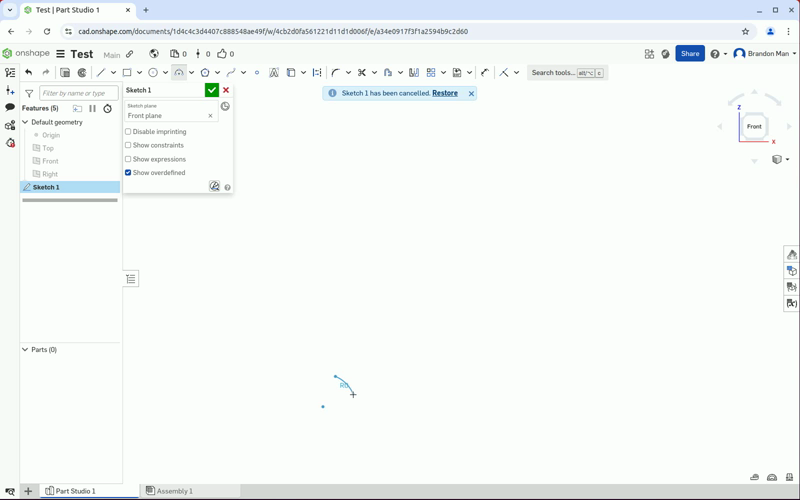
scroll(-6)
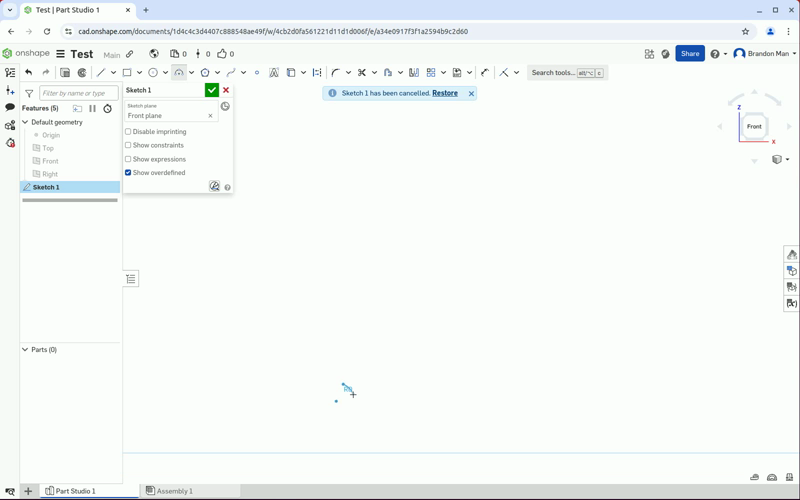
scroll(-6)
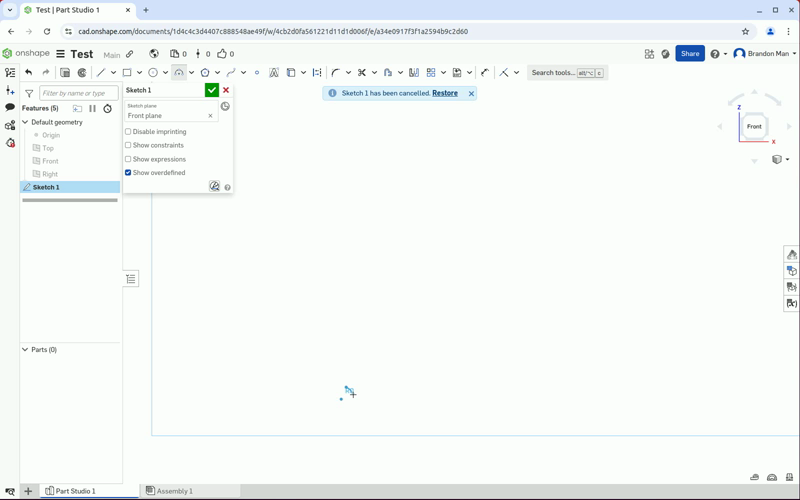
scroll(-6)
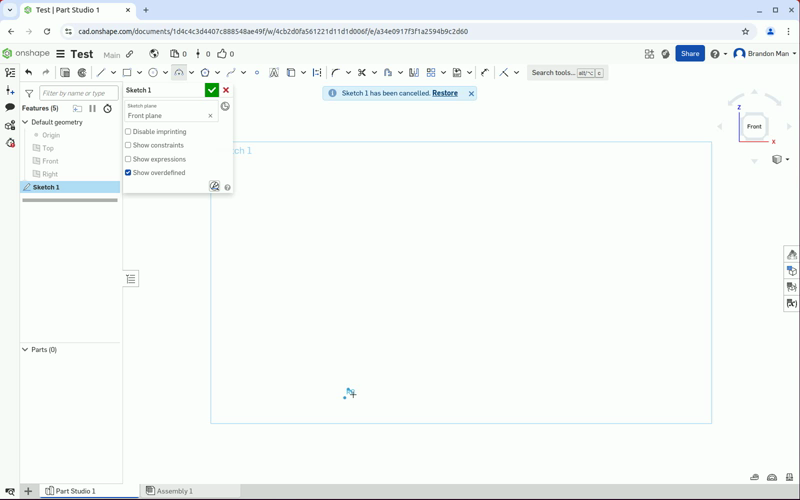
mouse_move(349, 393)
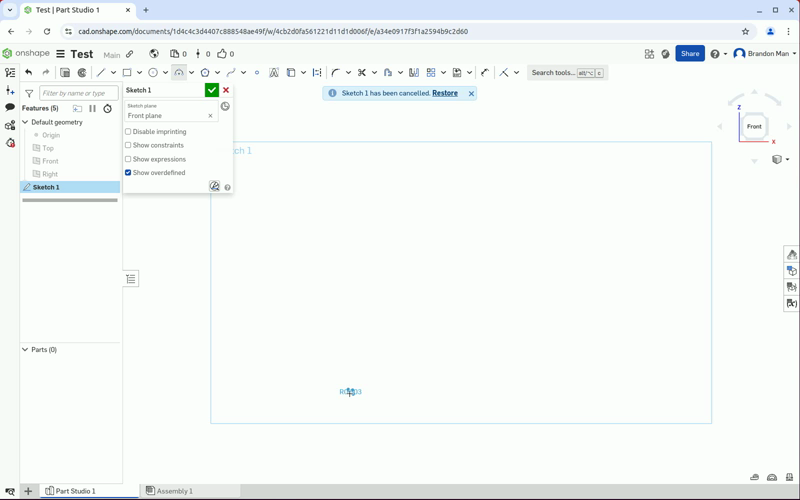
scroll(6)
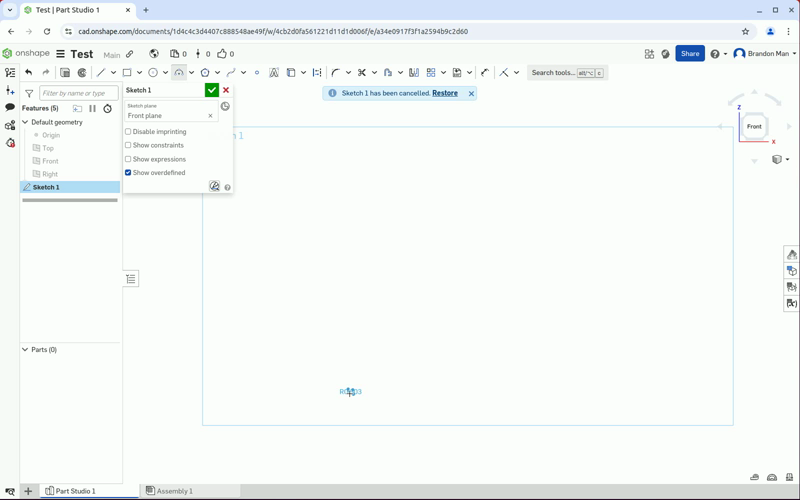
scroll(6)
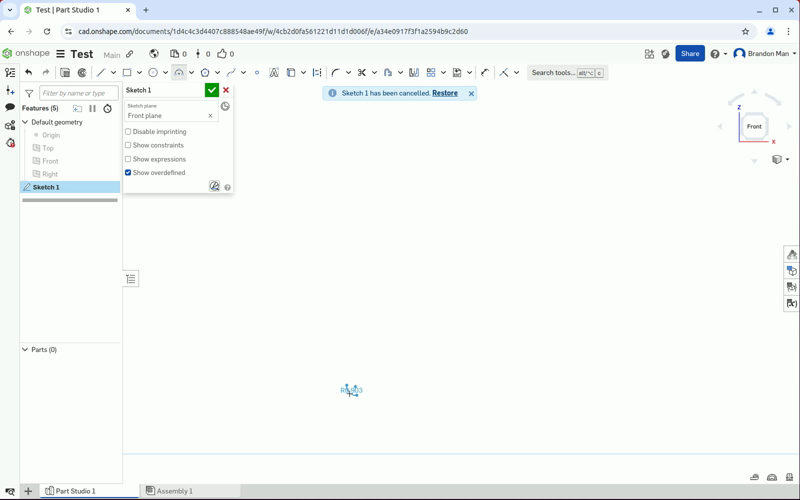
scroll(6)
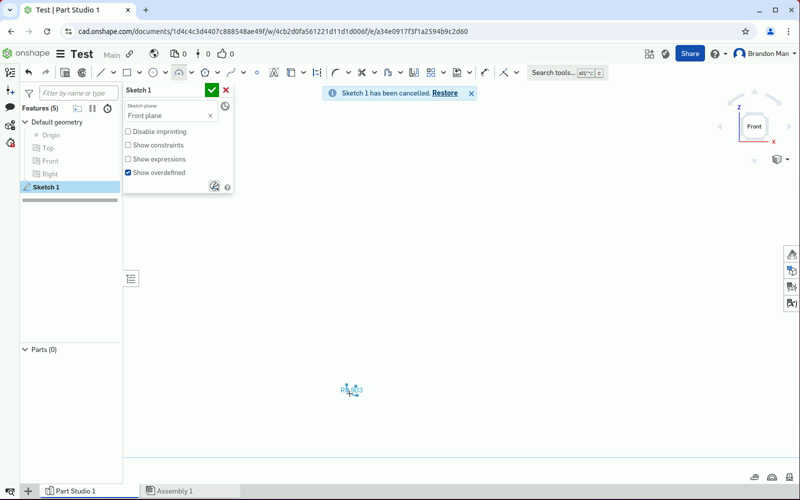
scroll(6)
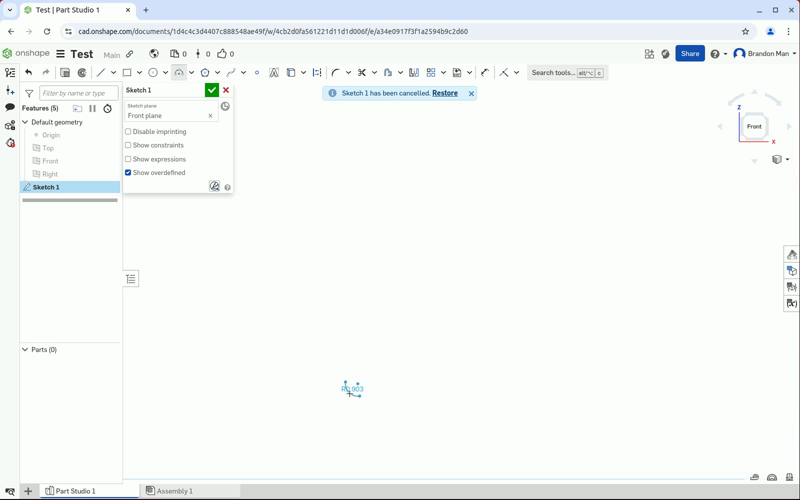
scroll(6)
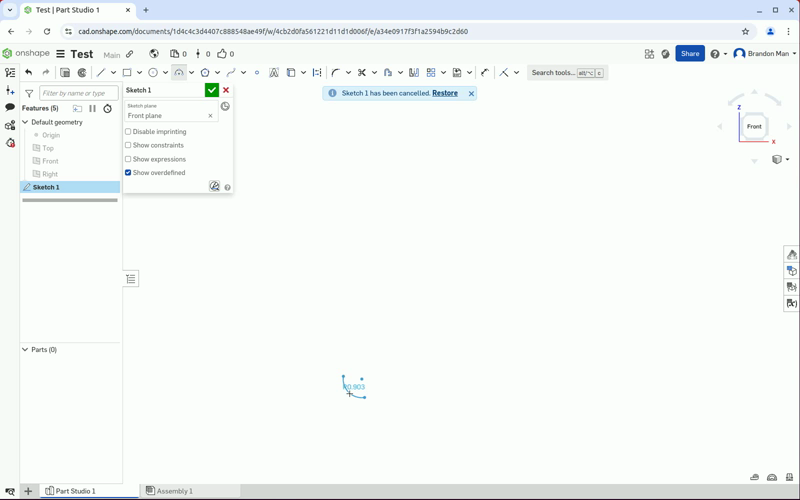
scroll(6)
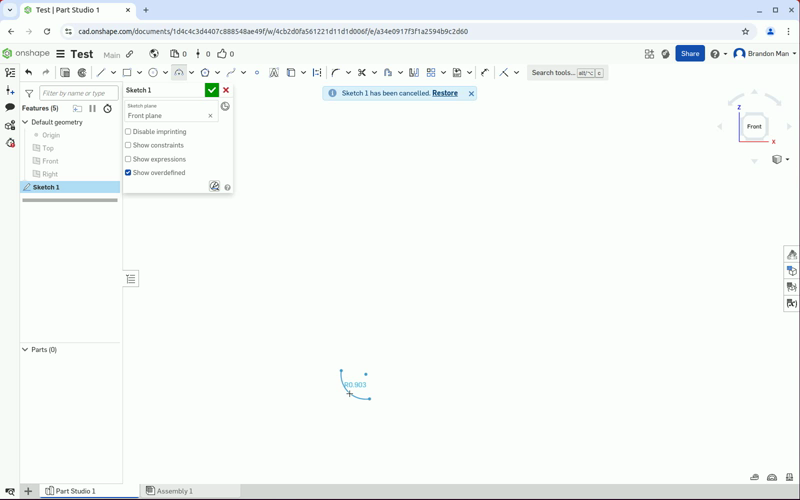
scroll(6)
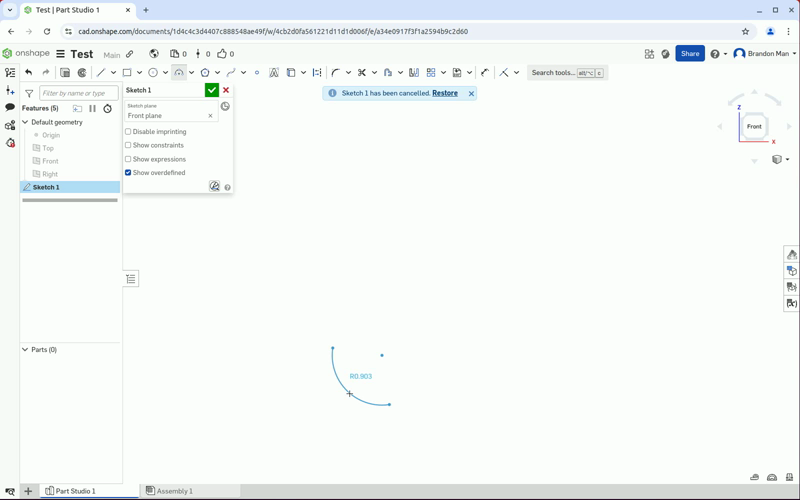
click(349, 393)
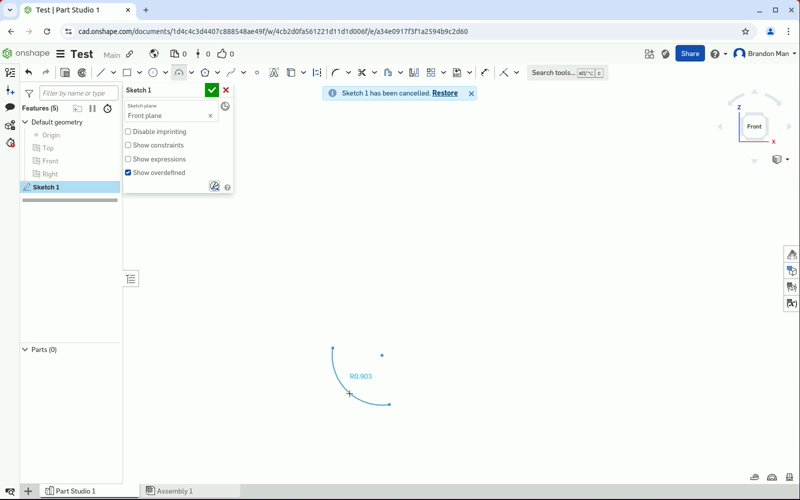
scroll(-6)
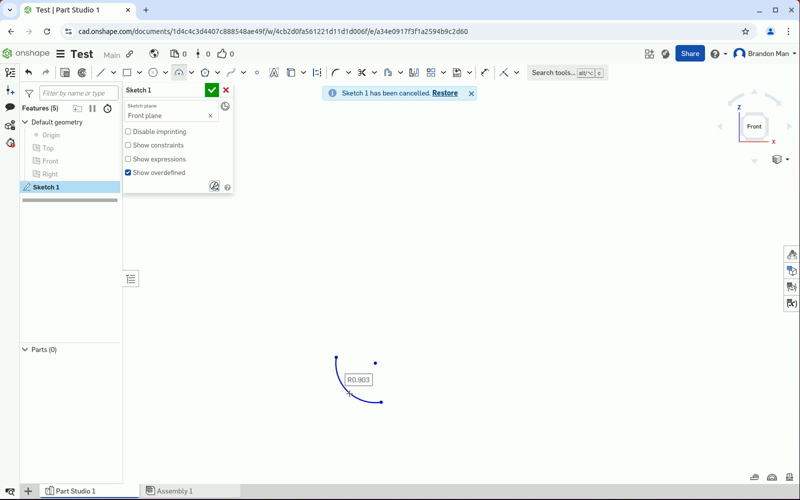
scroll(-6)
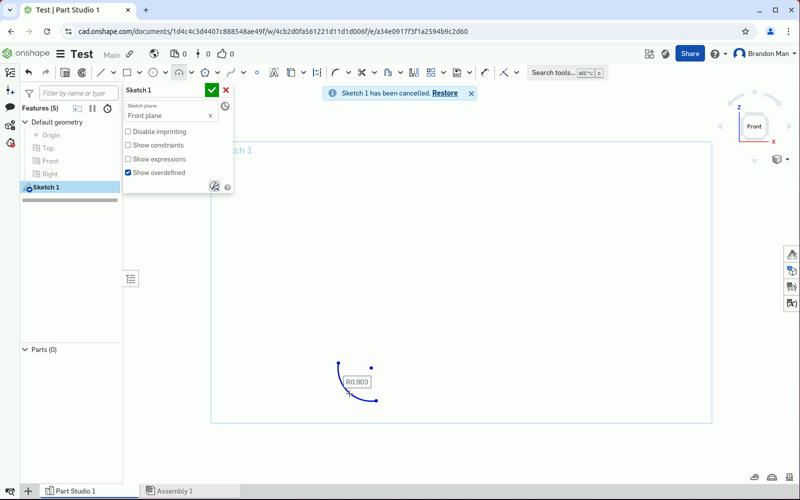
scroll(-6)
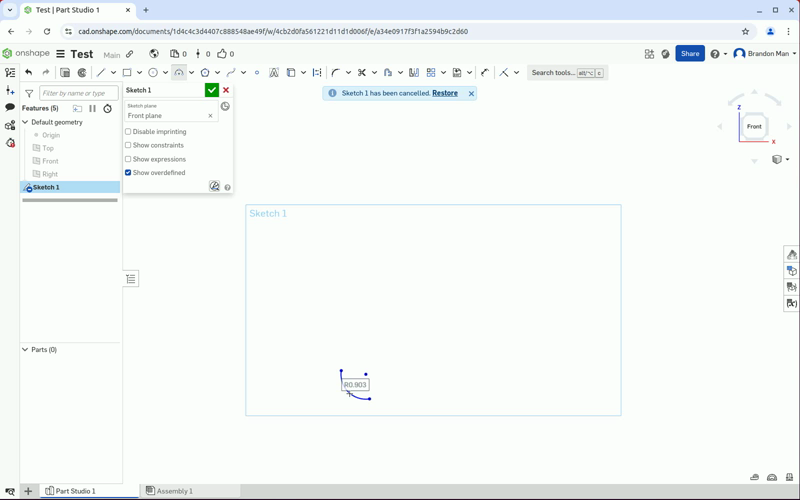
scroll(-6)
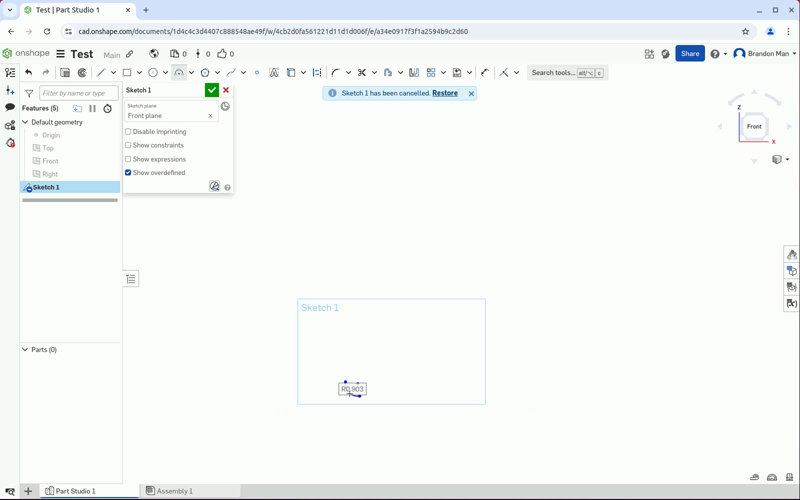
scroll(-6)
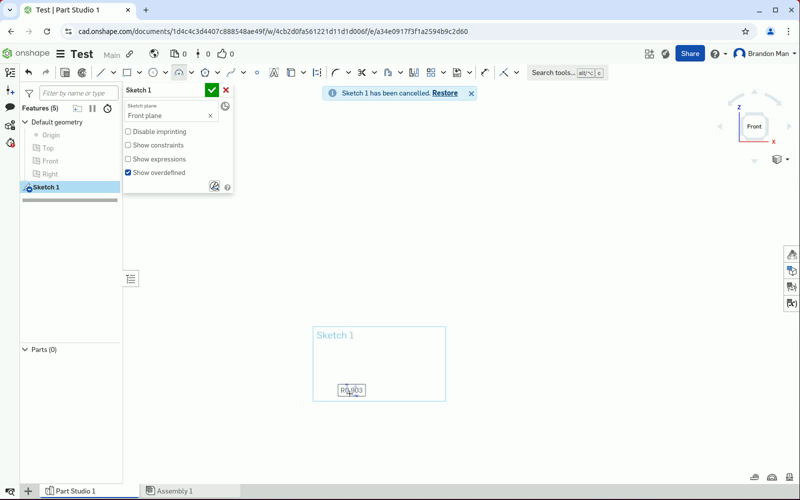
scroll(-6)
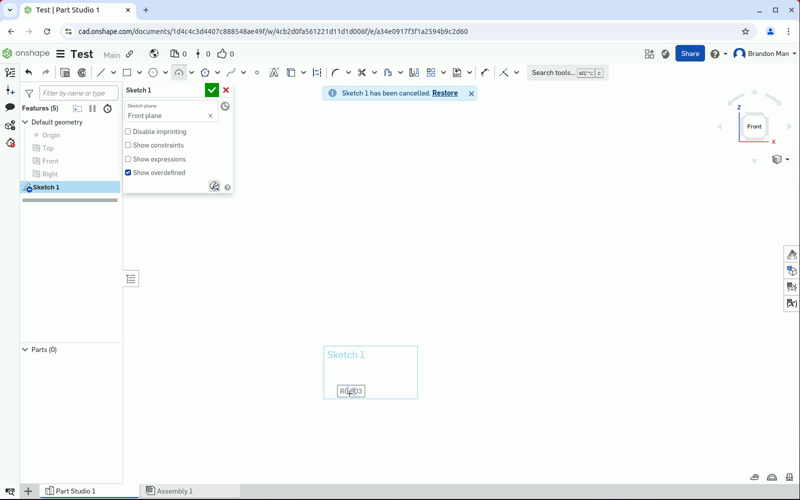
scroll(-6)
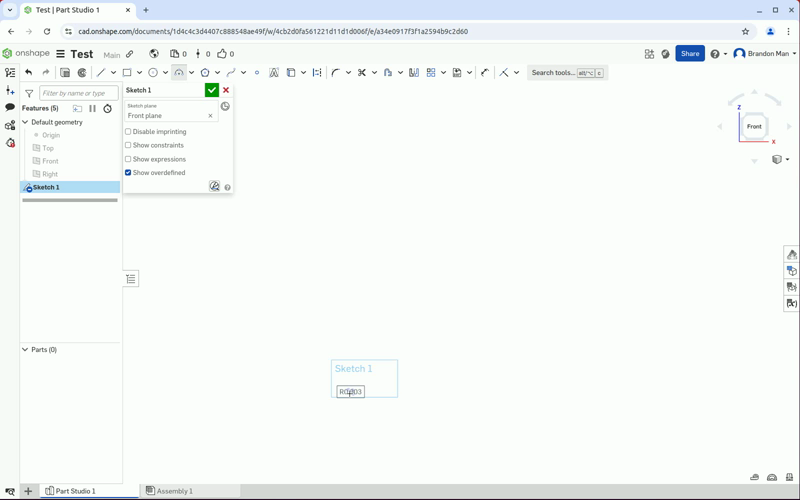
key_up(shift)
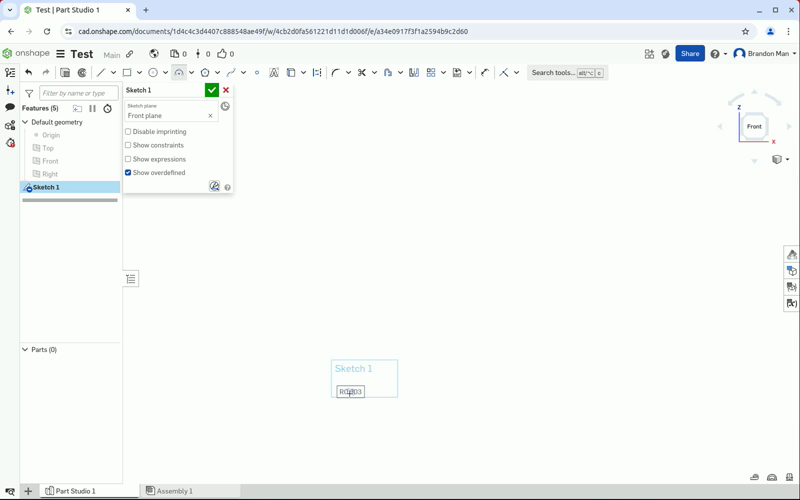
key(esc)
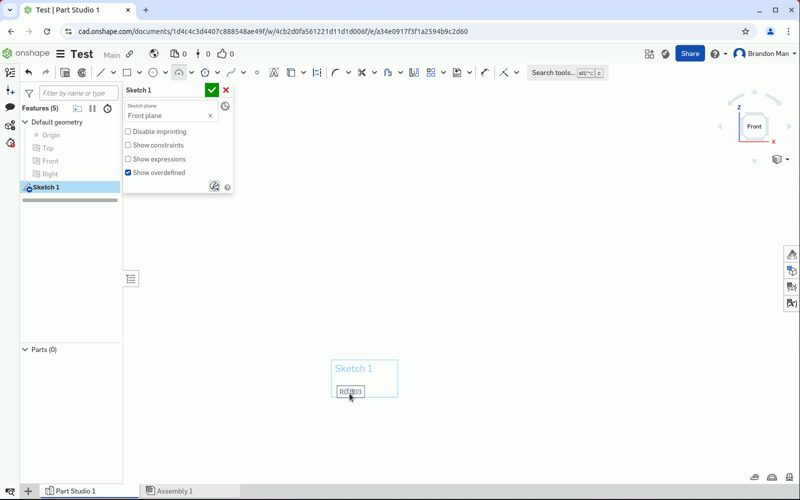
key(l)
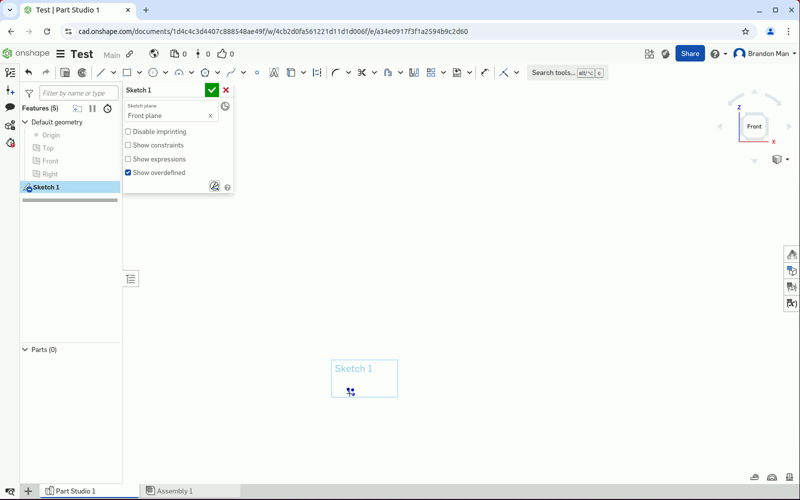
mouse_move(353, 394)
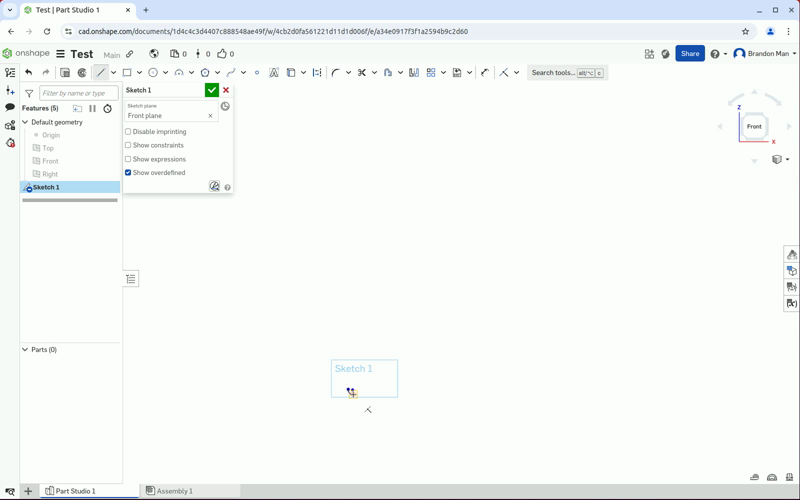
scroll(6)
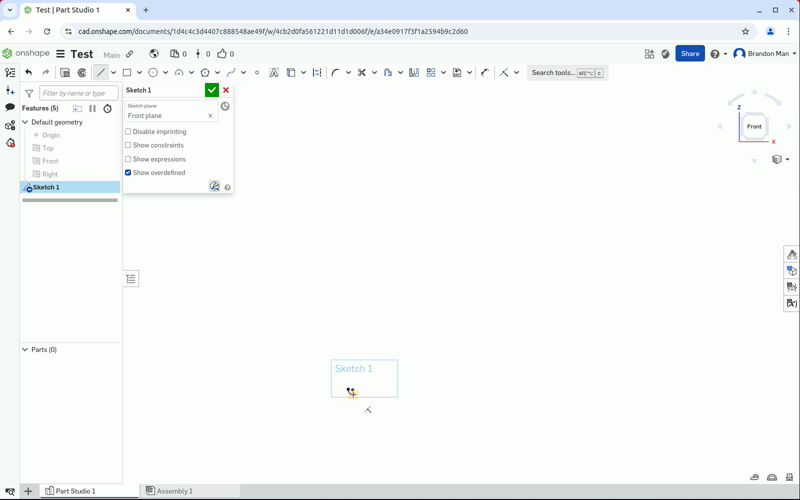
scroll(6)
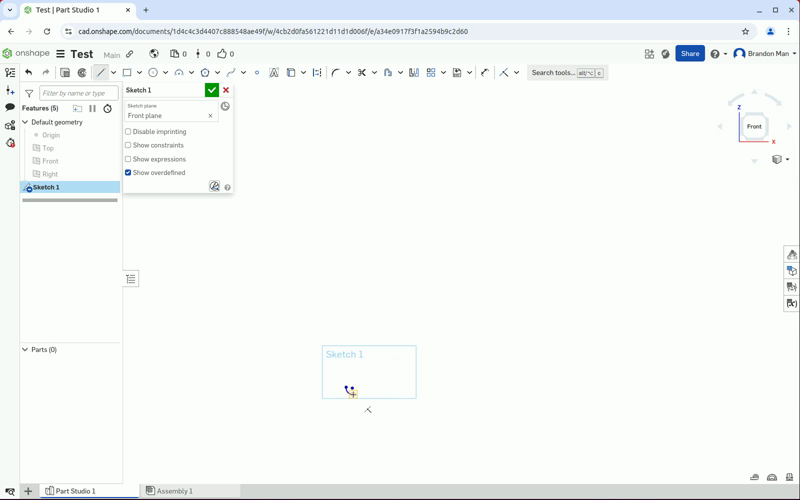
scroll(6)
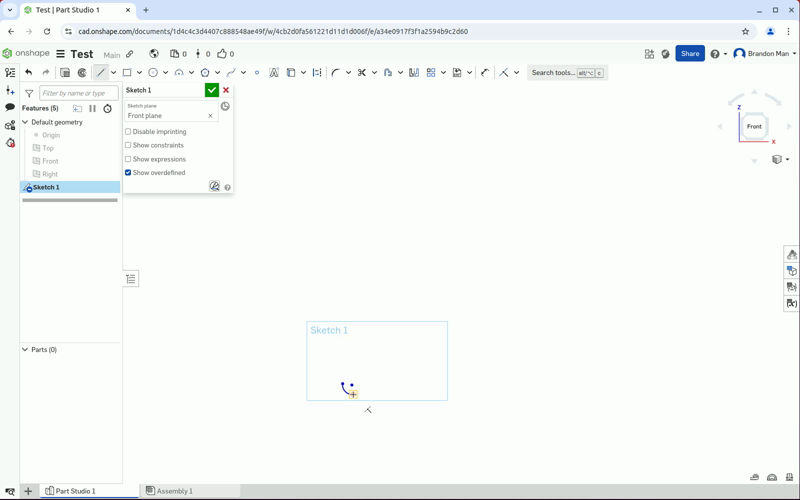
scroll(6)
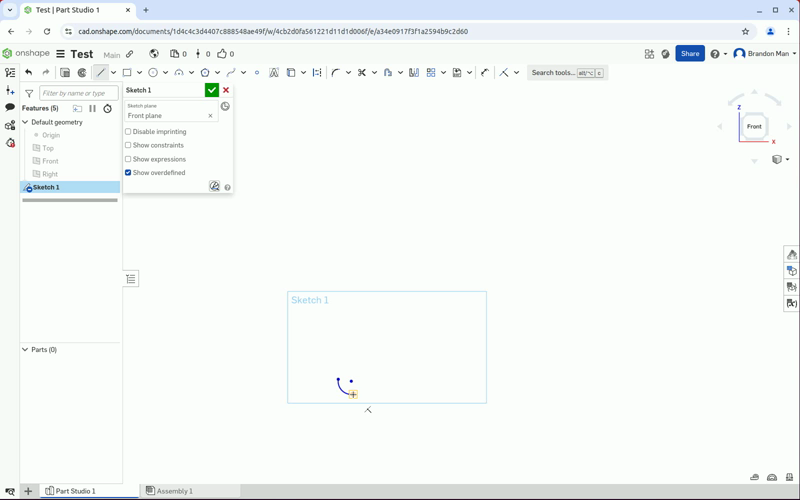
scroll(6)
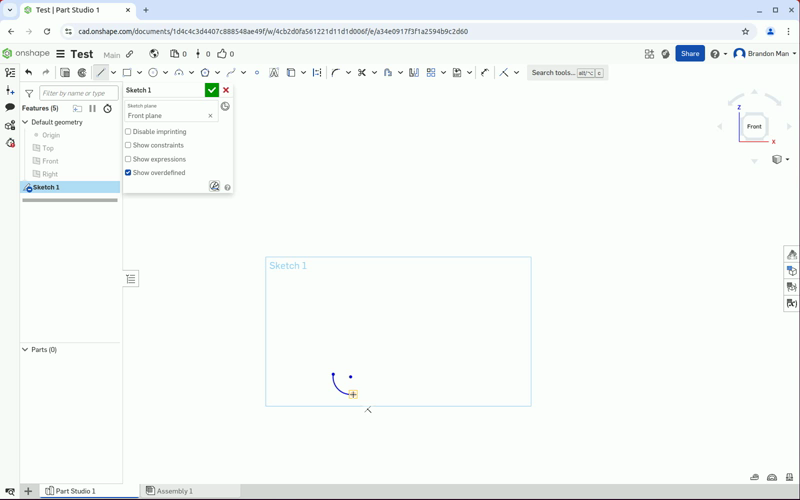
scroll(6)
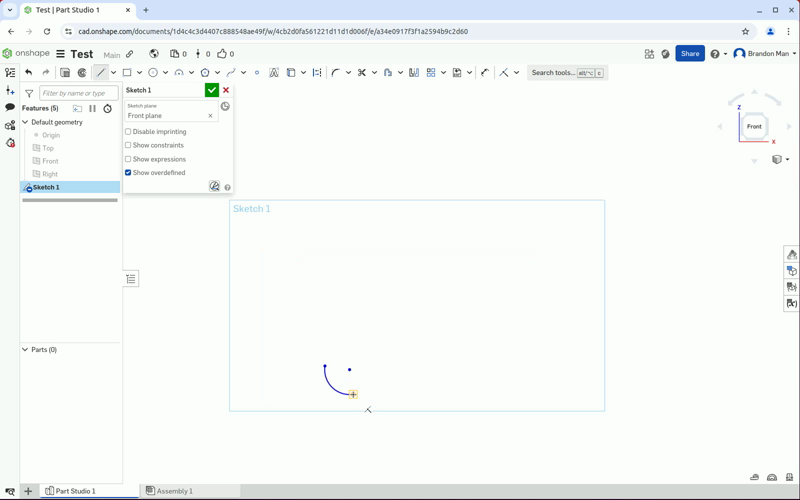
scroll(6)
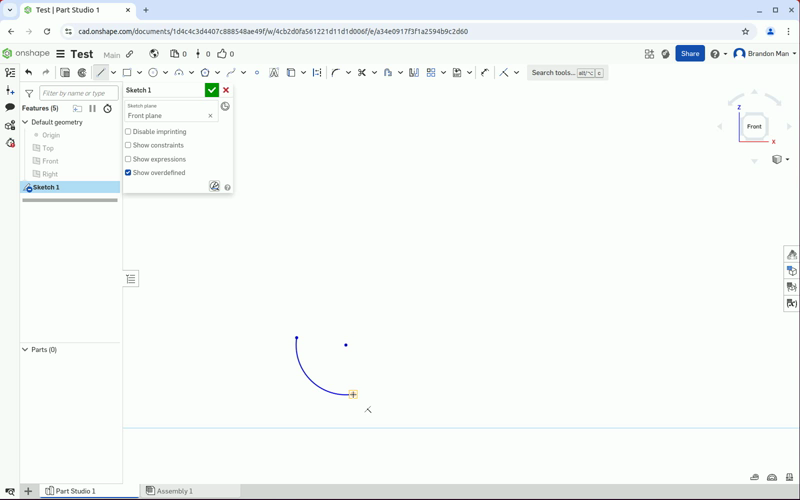
click(353, 394)
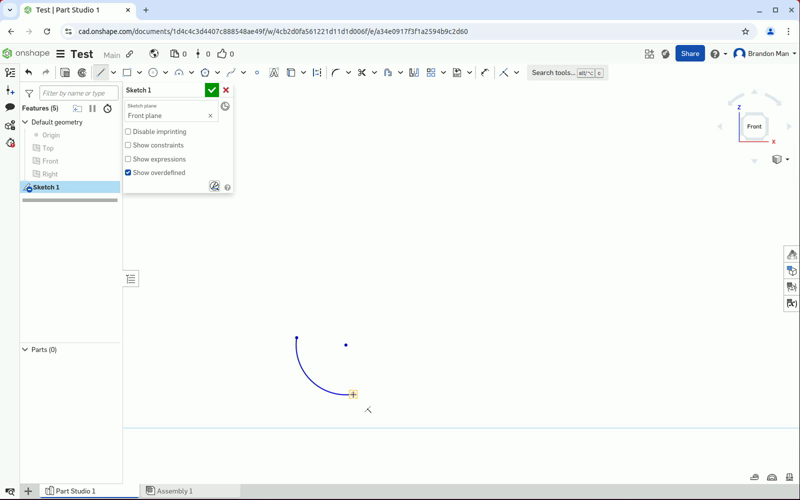
scroll(-6)
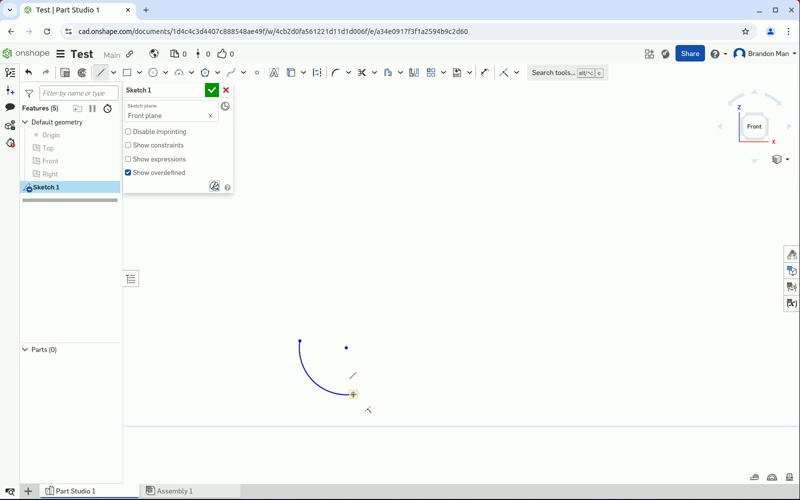
scroll(-6)
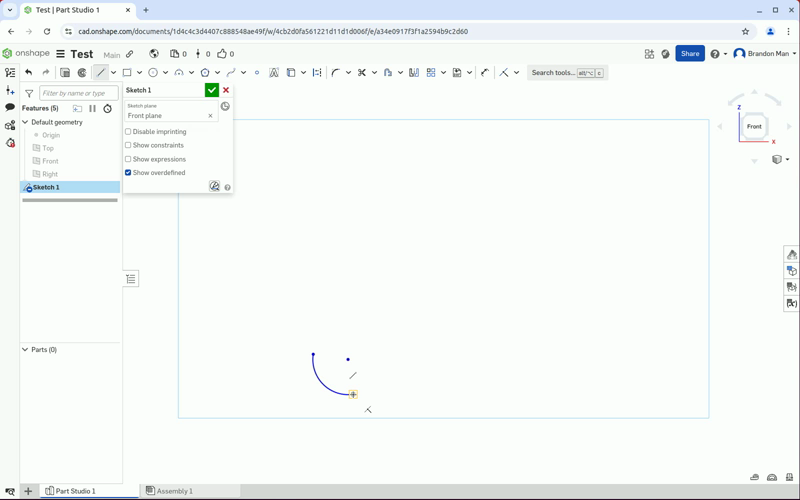
scroll(-6)
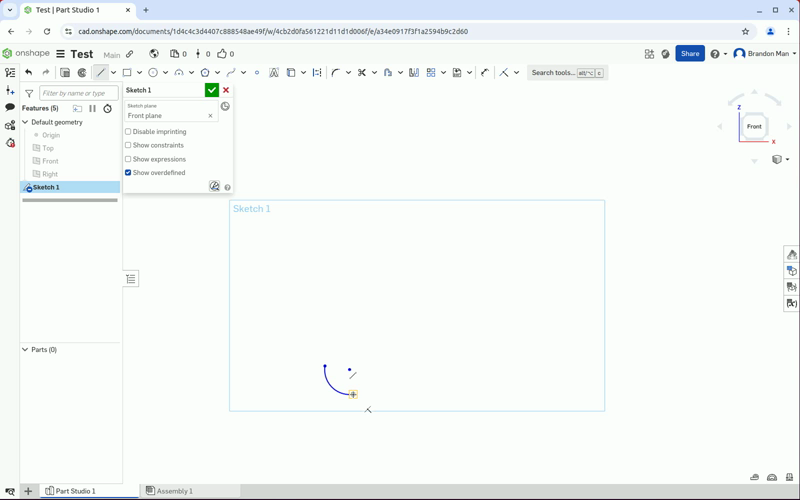
scroll(-6)
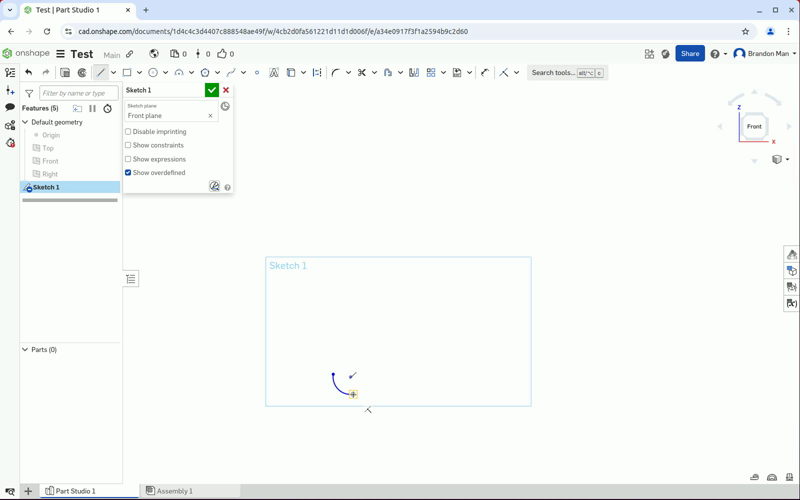
scroll(-6)
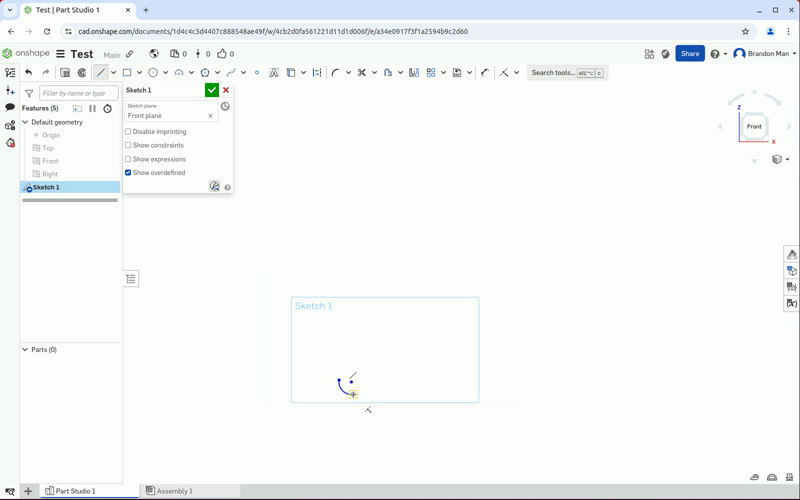
scroll(-6)
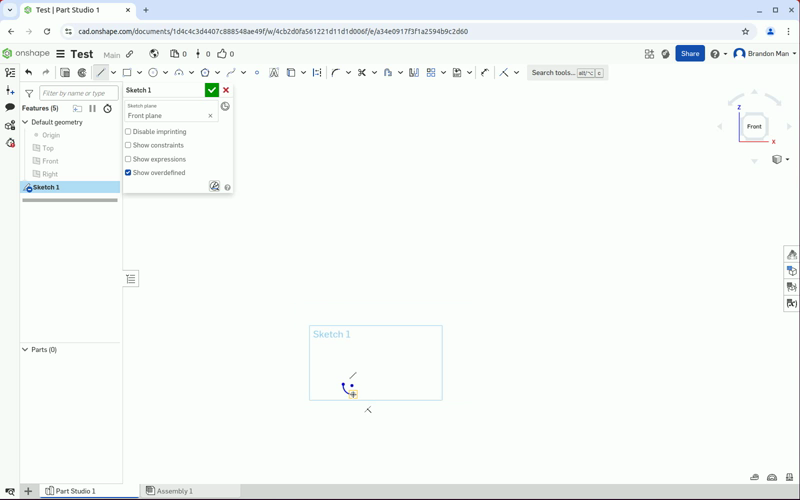
scroll(-6)
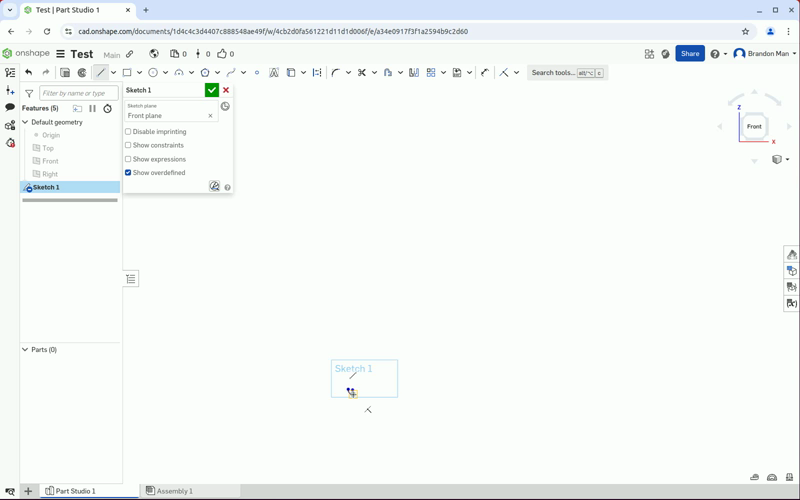
key_down(shift)
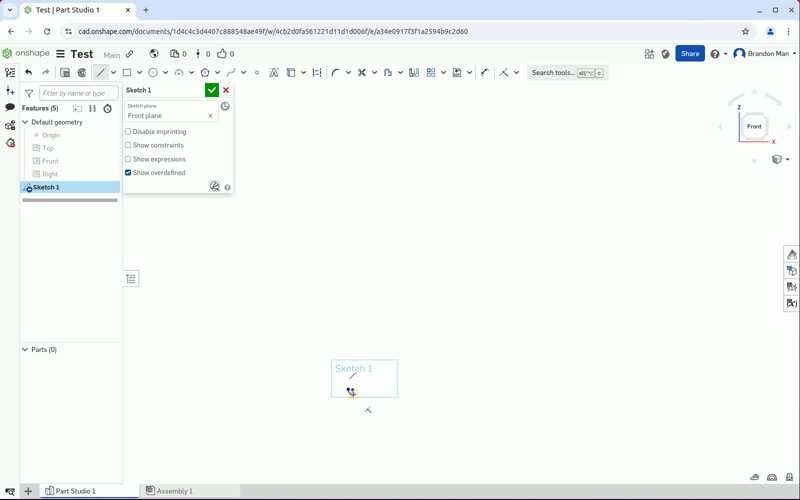
mouse_move(564, 394)
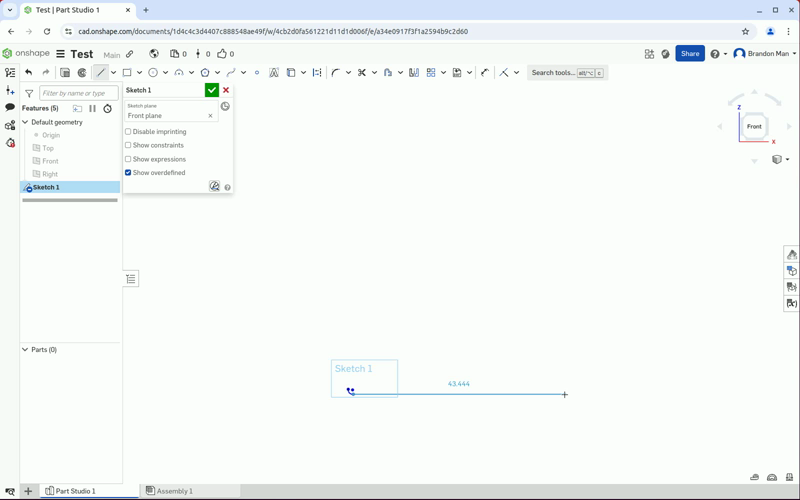
click(564, 394)
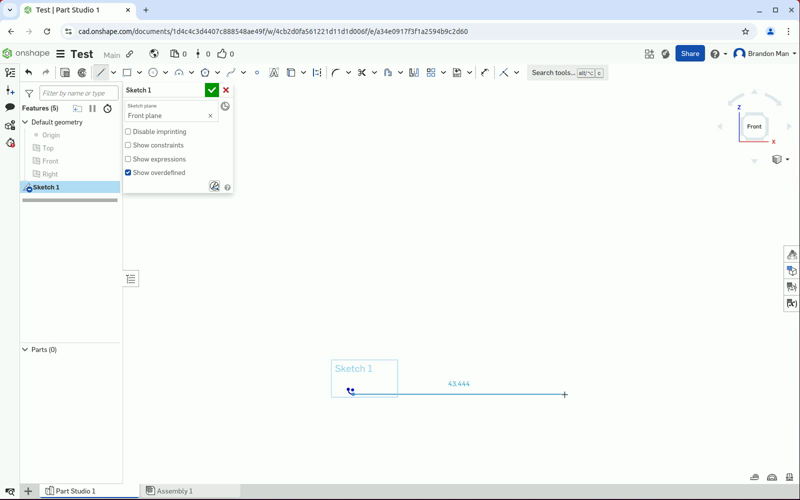
key_up(shift)
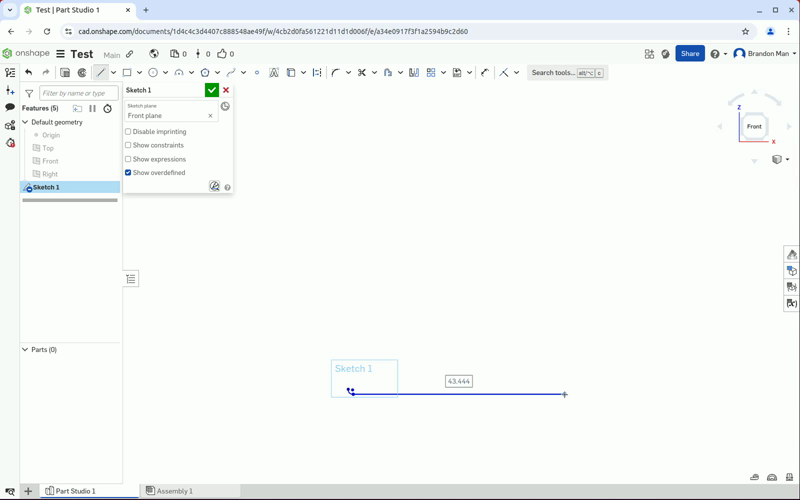
key(esc)
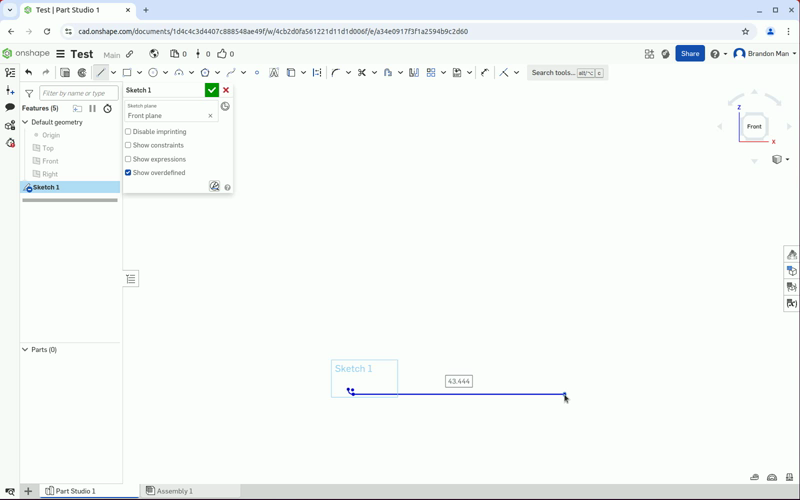
key(a)
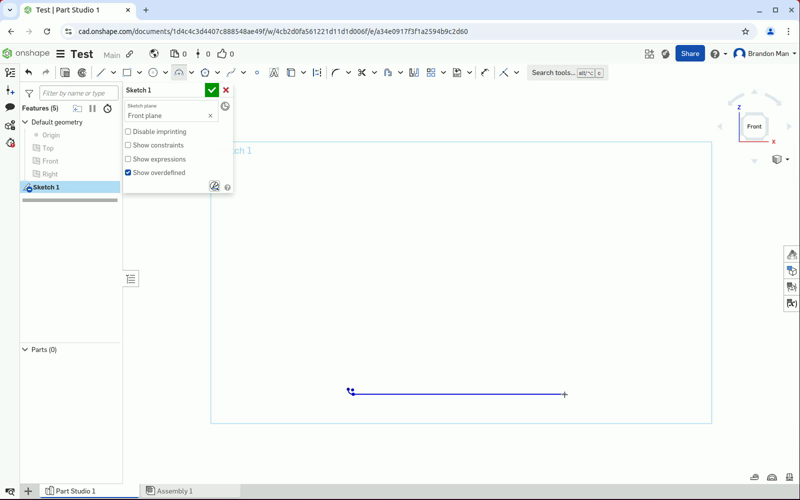
mouse_move(564, 394)
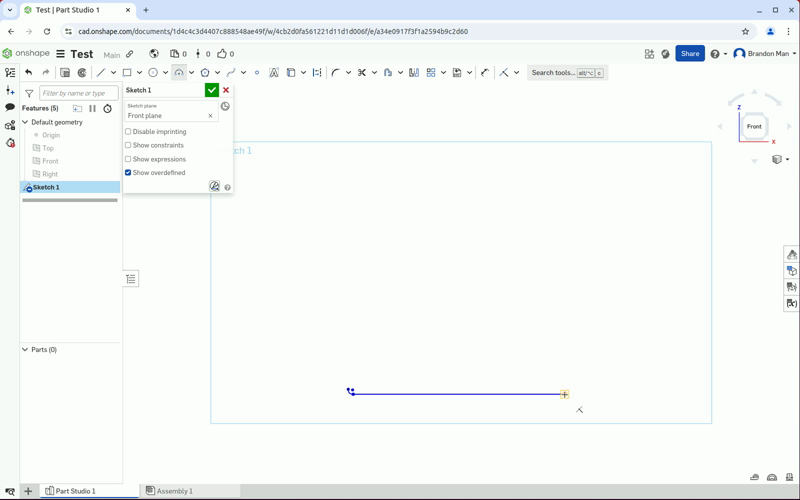
click(564, 394)
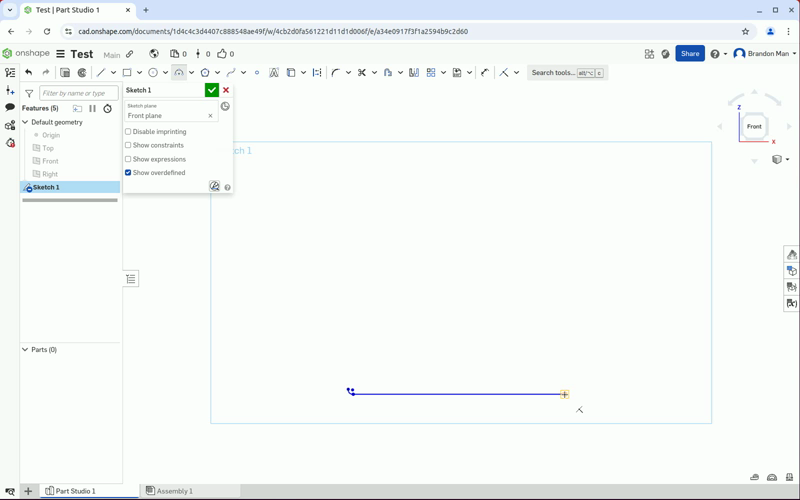
key_down(shift)
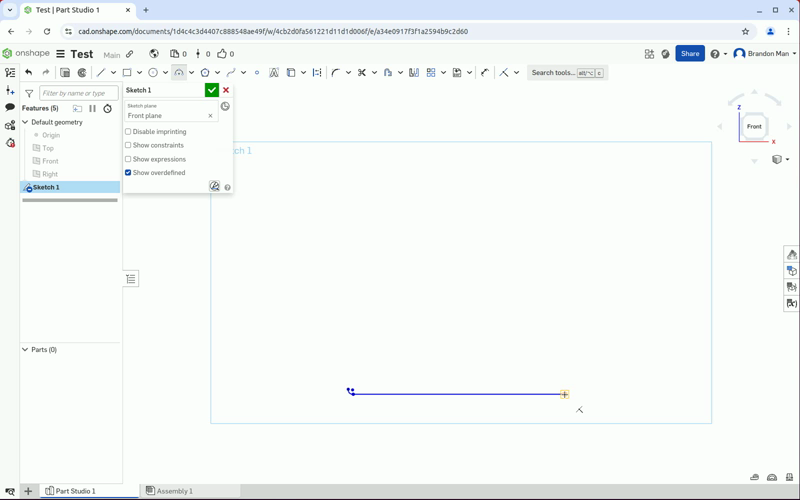
mouse_move(572, 389)
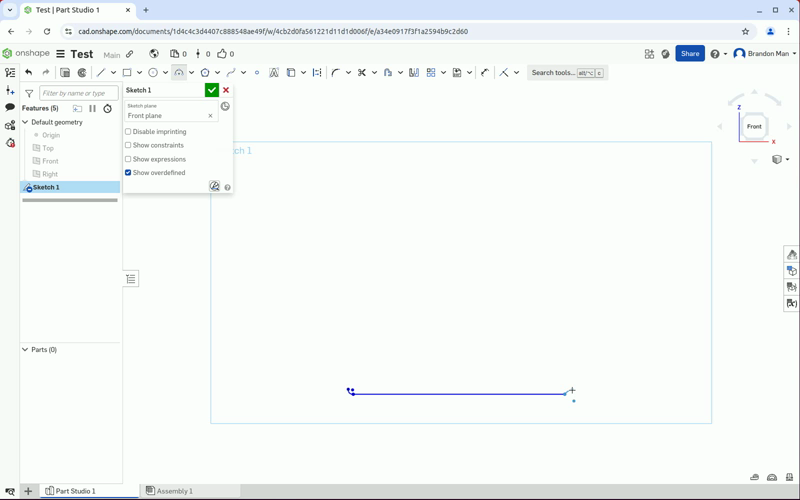
click(572, 389)
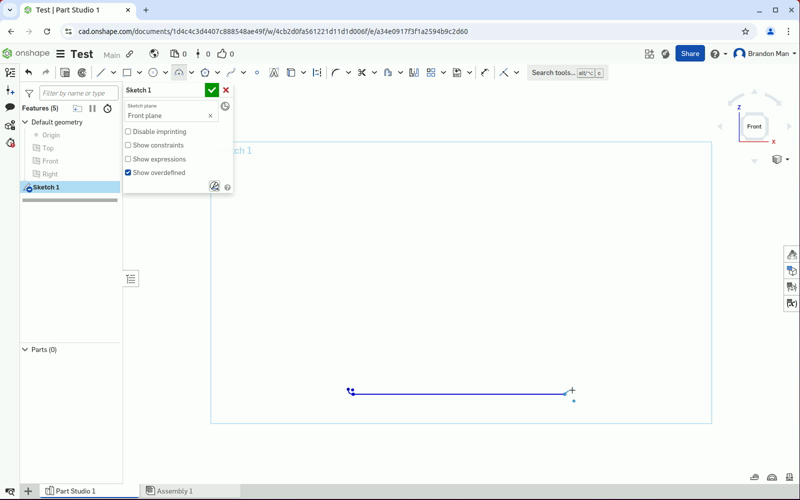
mouse_move(569, 393)
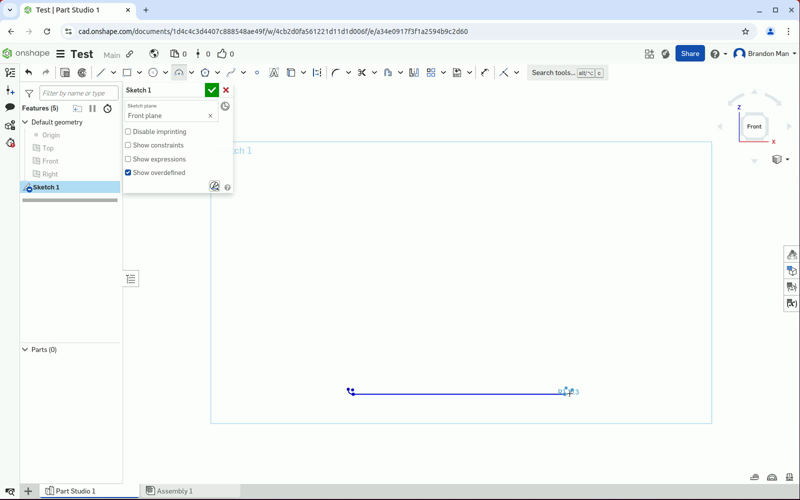
click(569, 393)
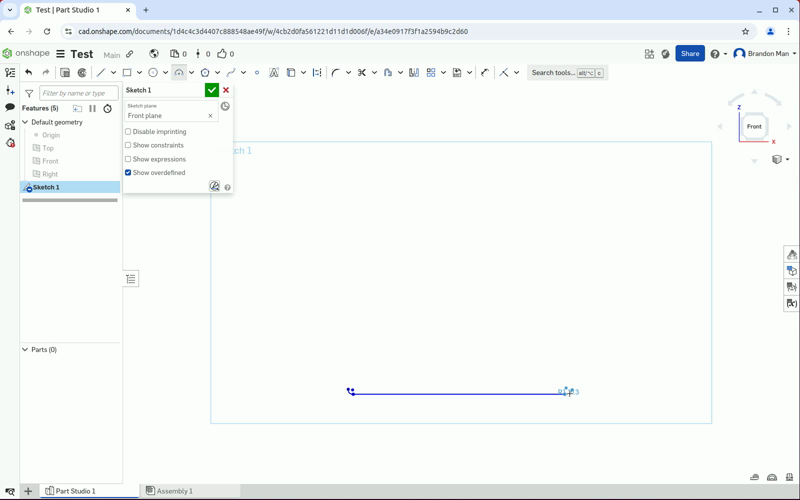
key_up(shift)
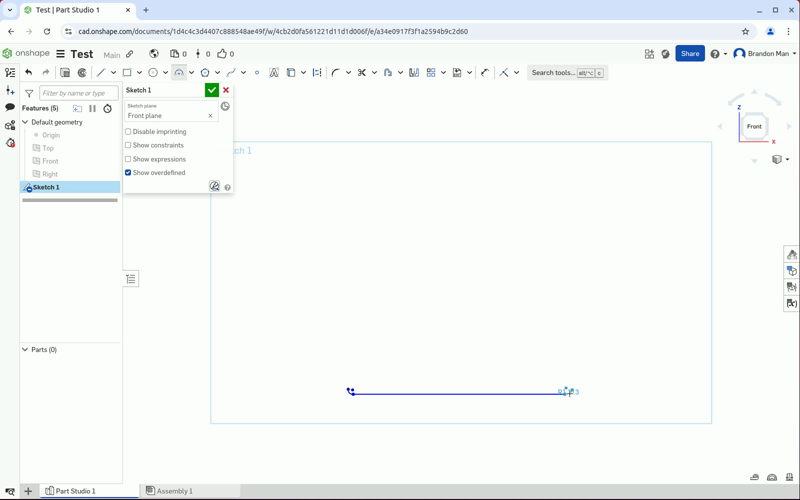
key(esc)
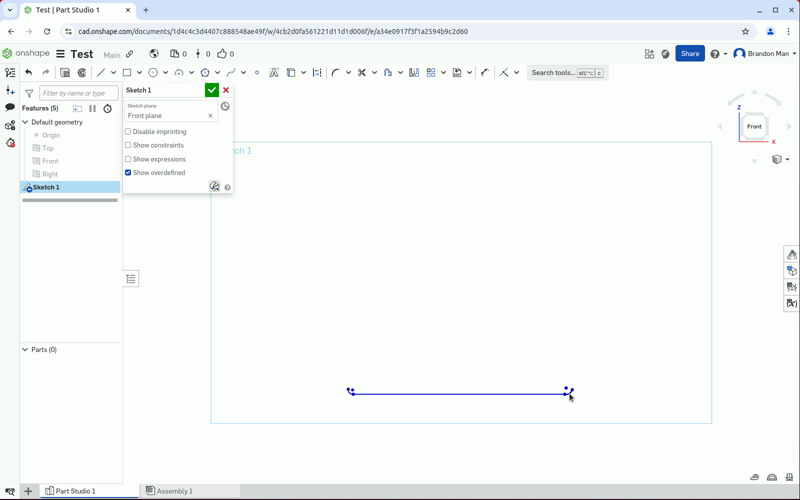
key(l)
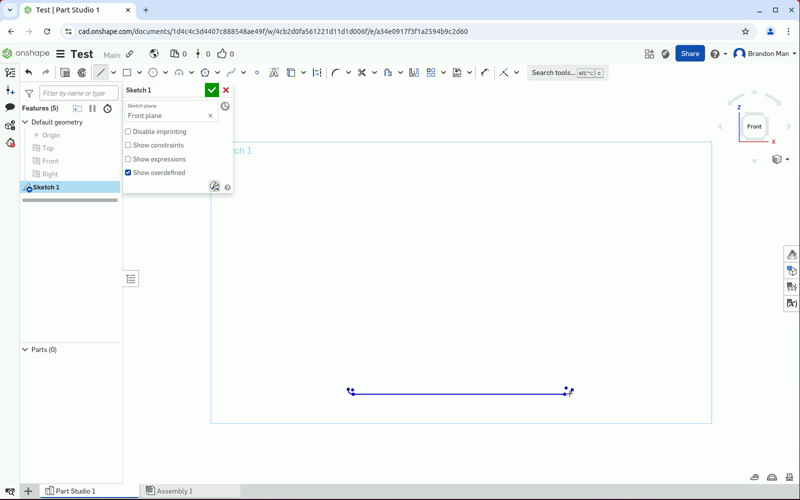
mouse_move(572, 389)
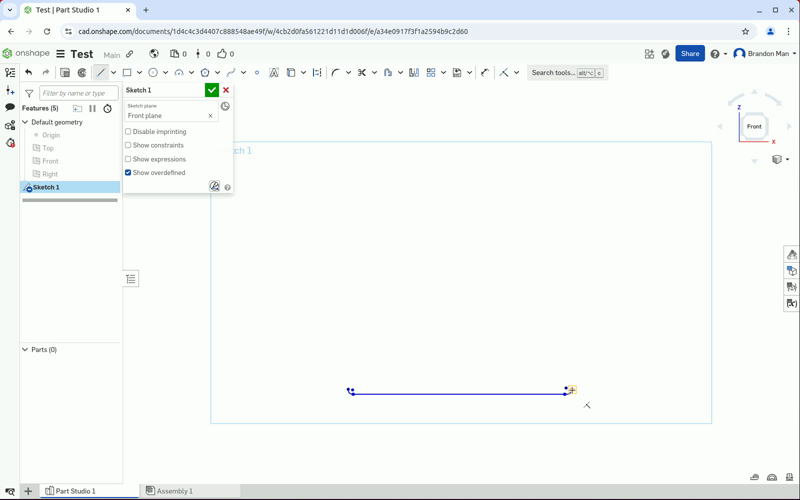
scroll(6)
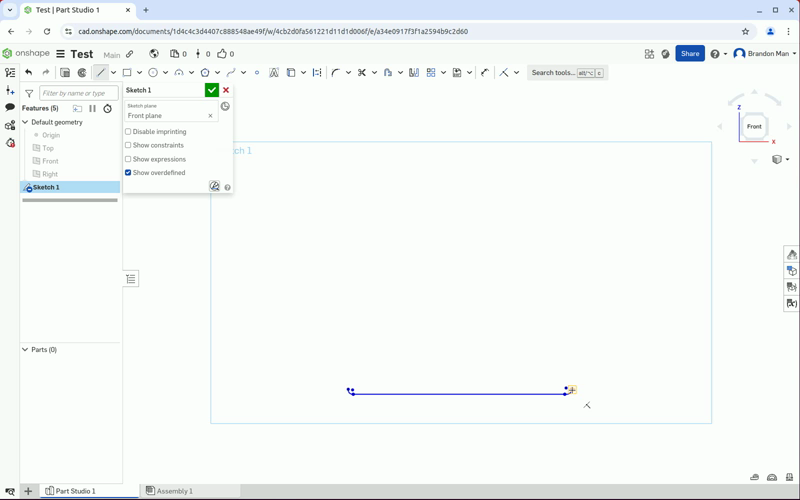
scroll(6)
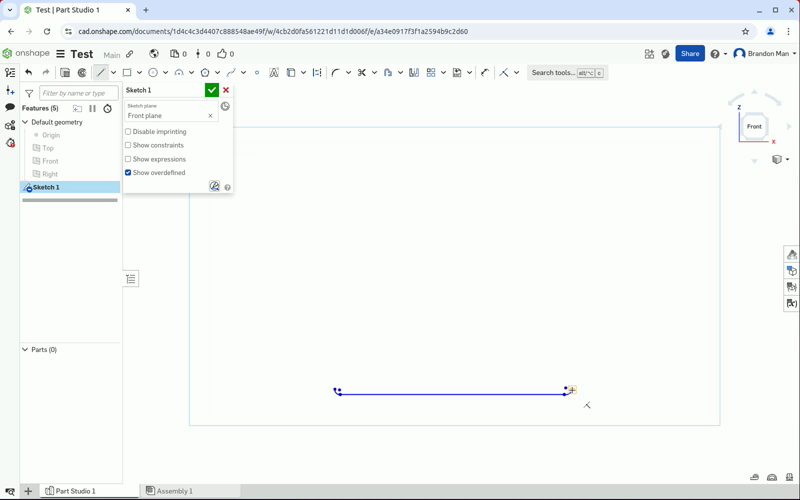
scroll(6)
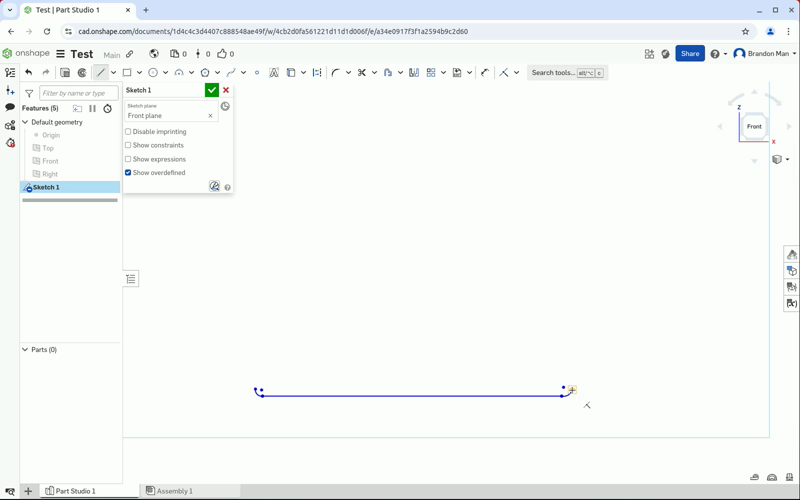
scroll(6)
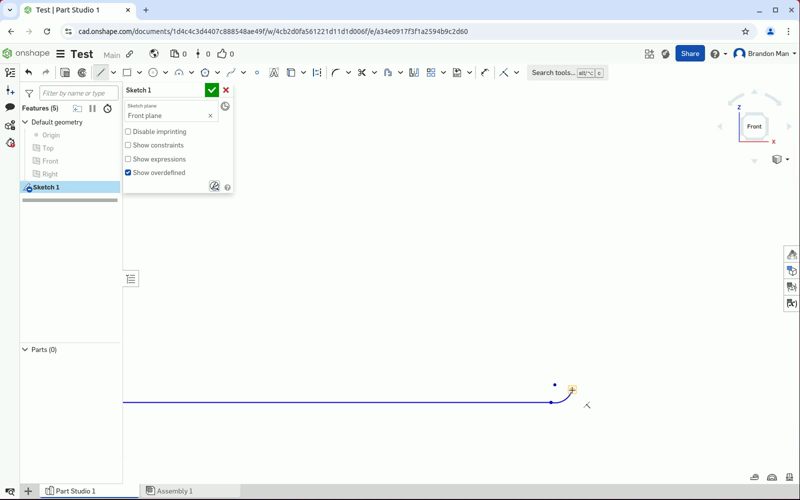
scroll(6)
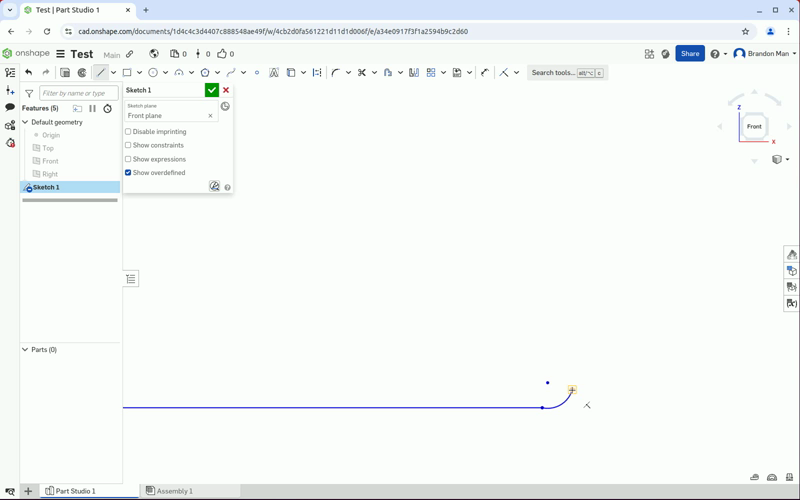
scroll(6)
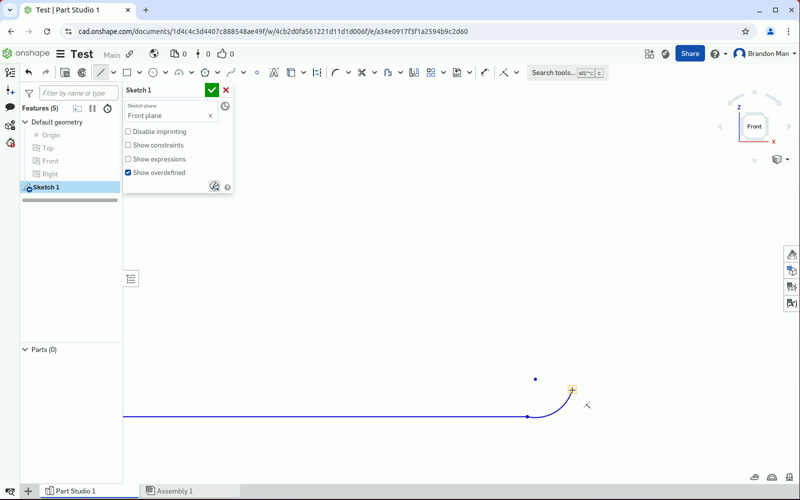
scroll(6)
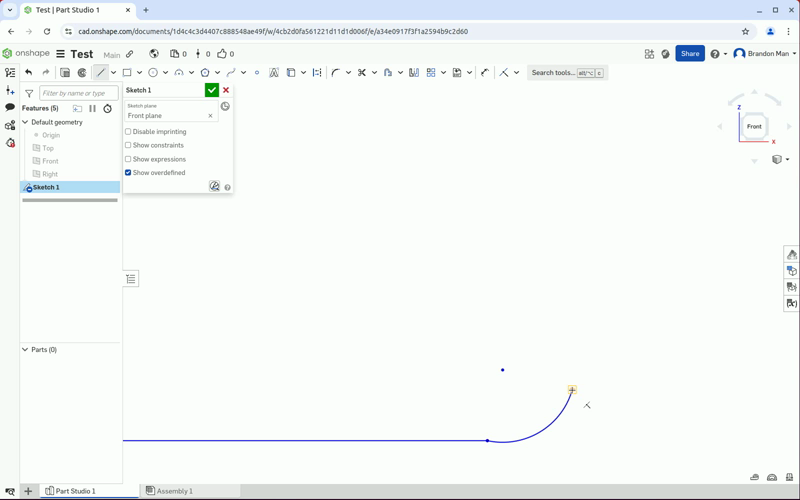
click(572, 389)
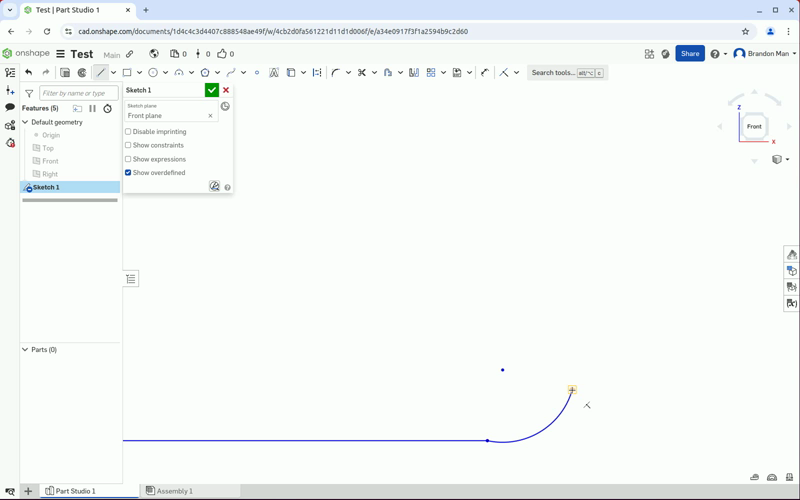
scroll(-6)
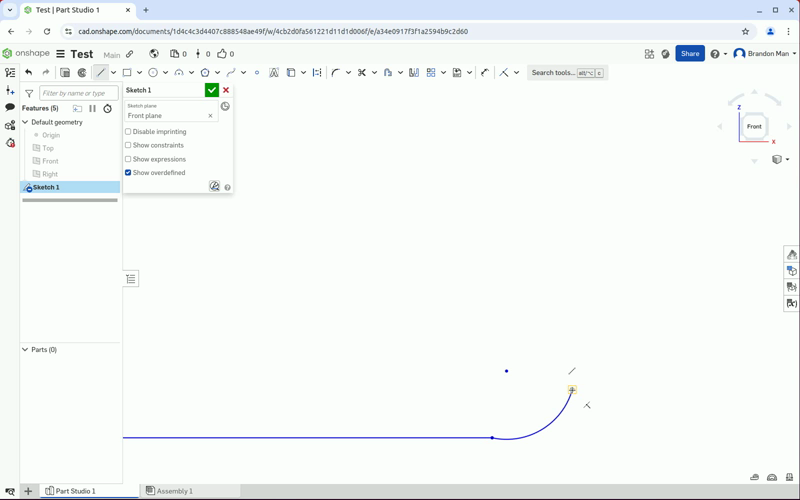
scroll(-6)
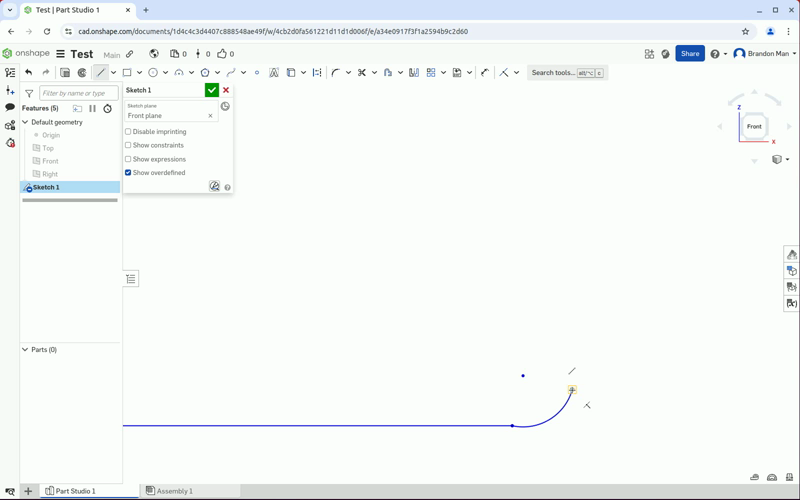
scroll(-6)
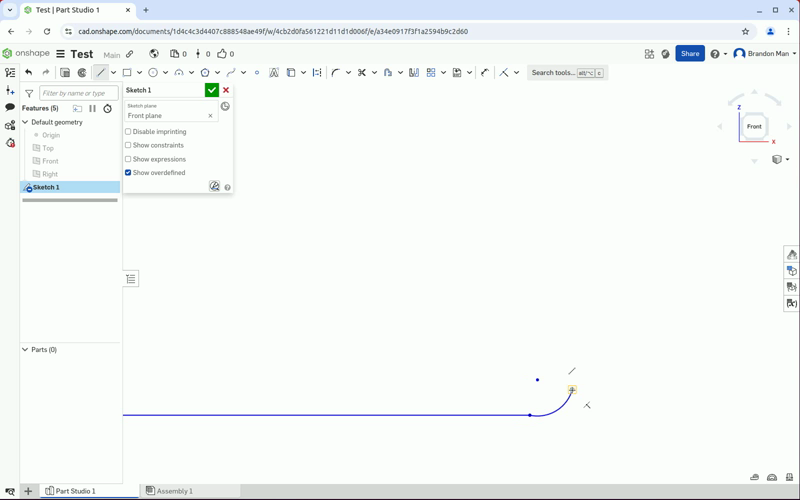
scroll(-6)
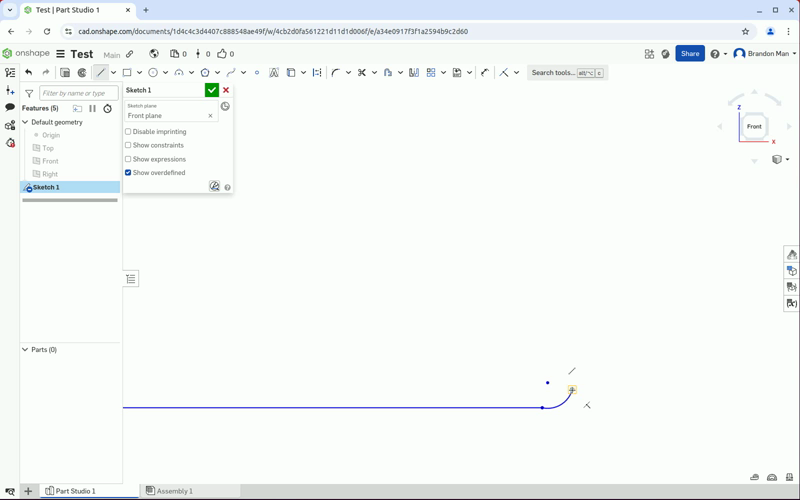
scroll(-6)
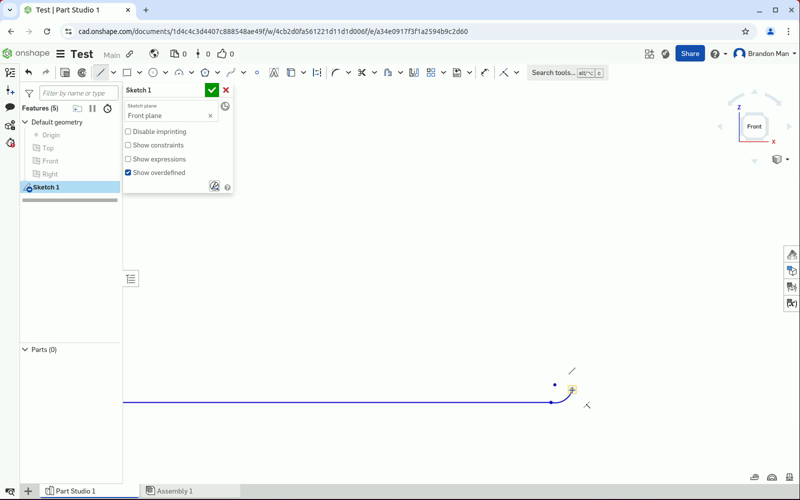
scroll(-6)
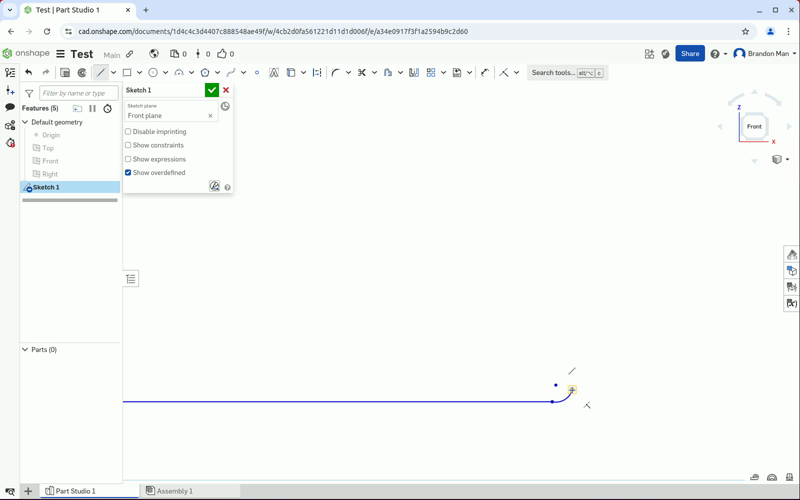
scroll(-6)
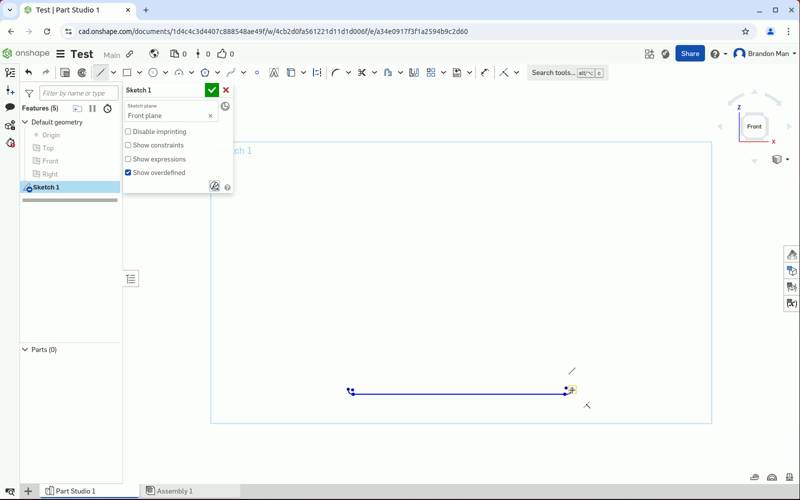
key_down(shift)
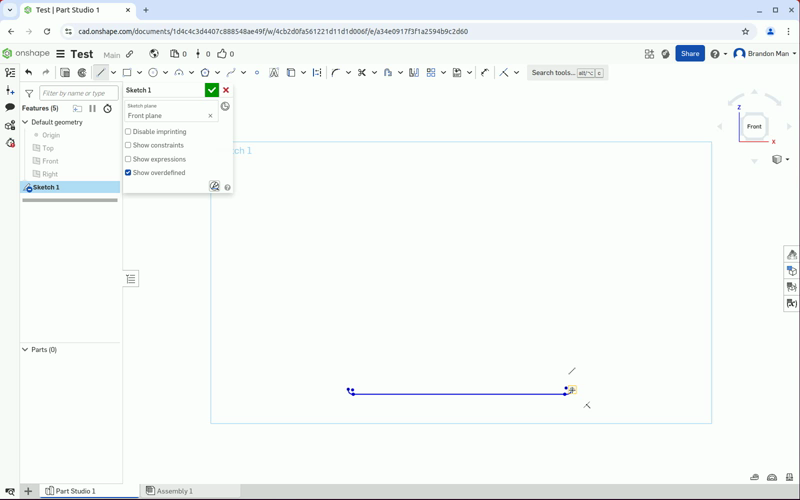
mouse_move(572, 177)
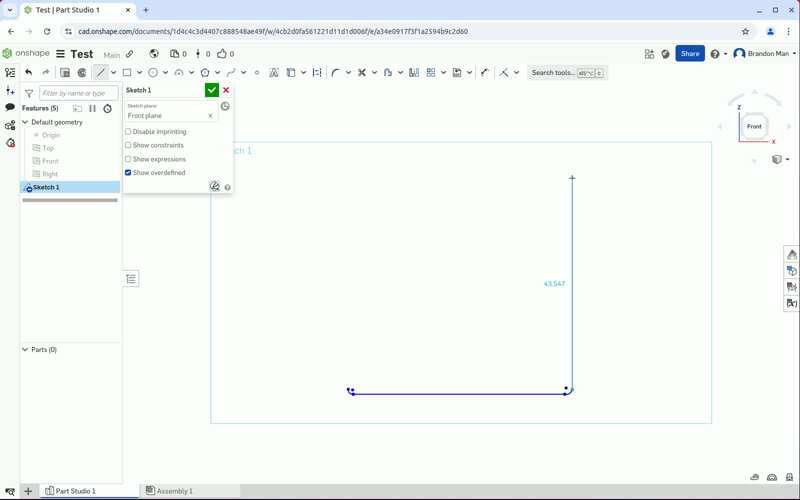
click(572, 177)
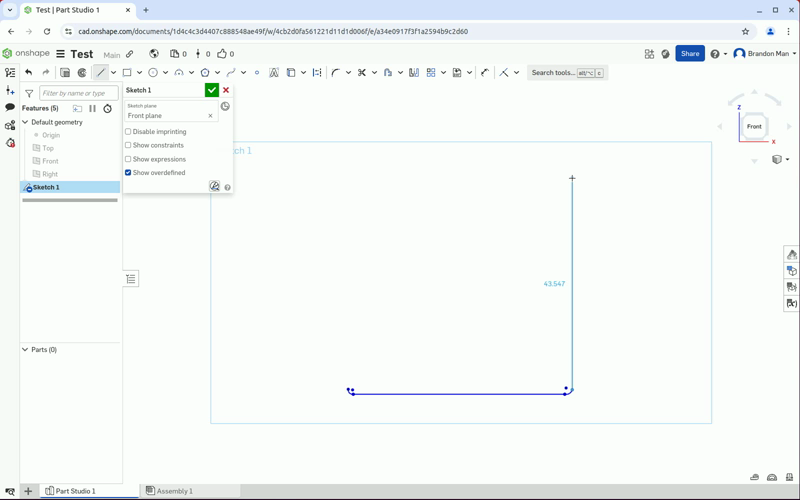
key_up(shift)
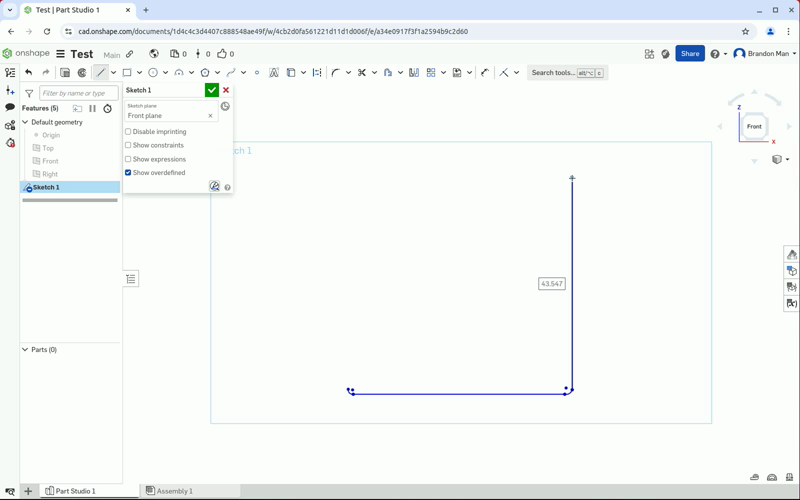
key(esc)
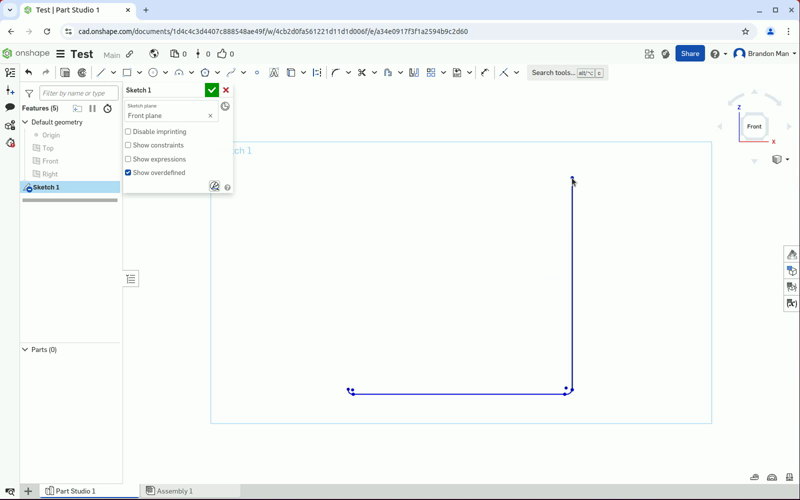
key(a)
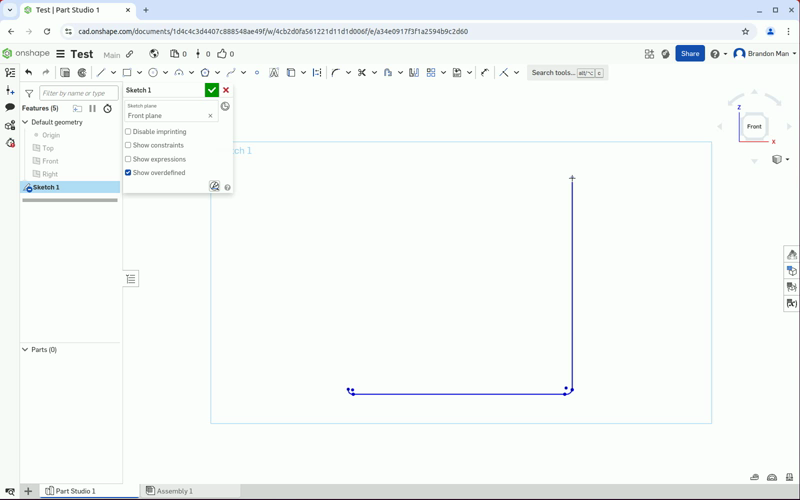
mouse_move(572, 177)
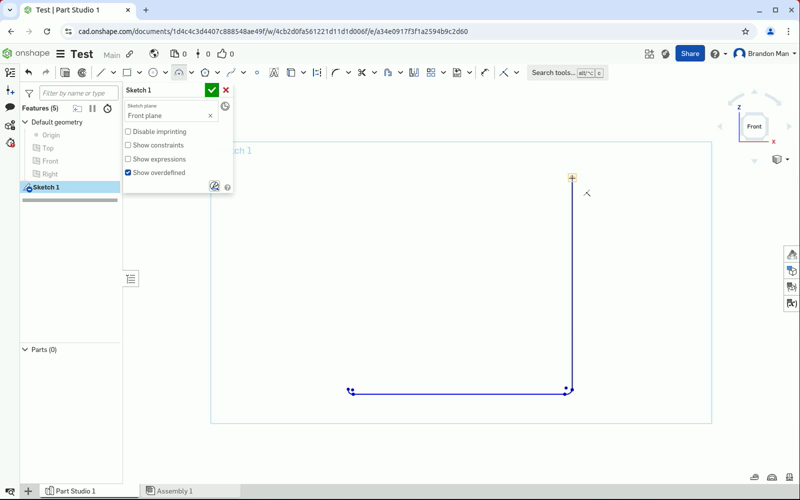
click(572, 177)
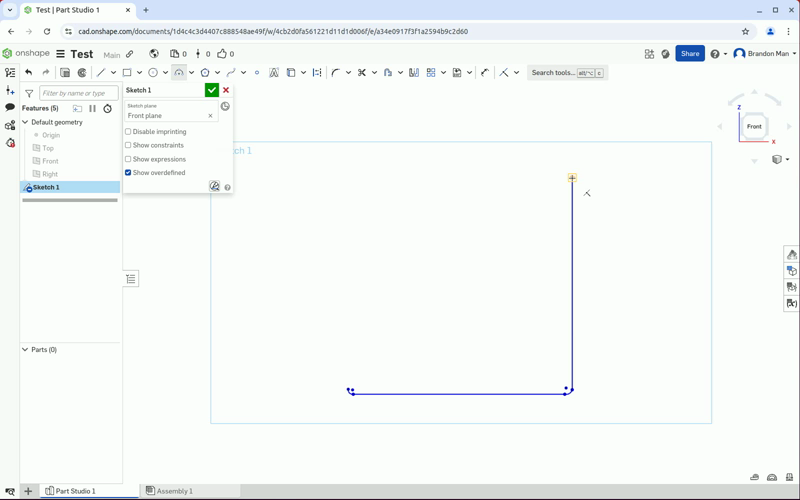
key_down(shift)
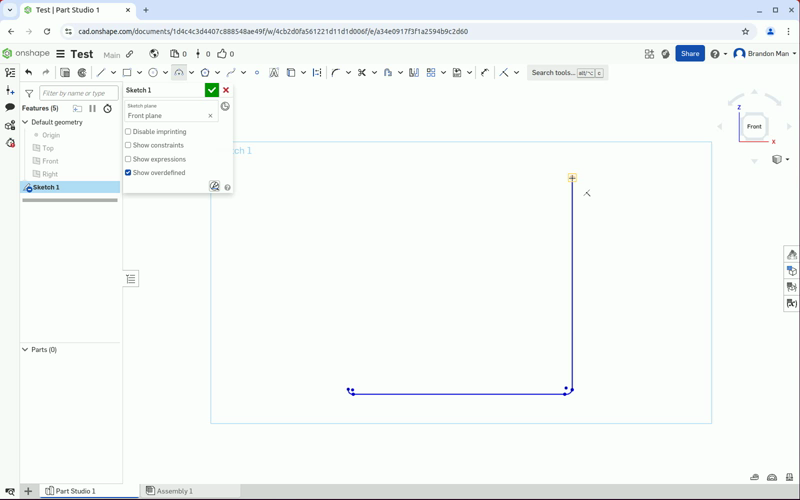
mouse_move(564, 172)
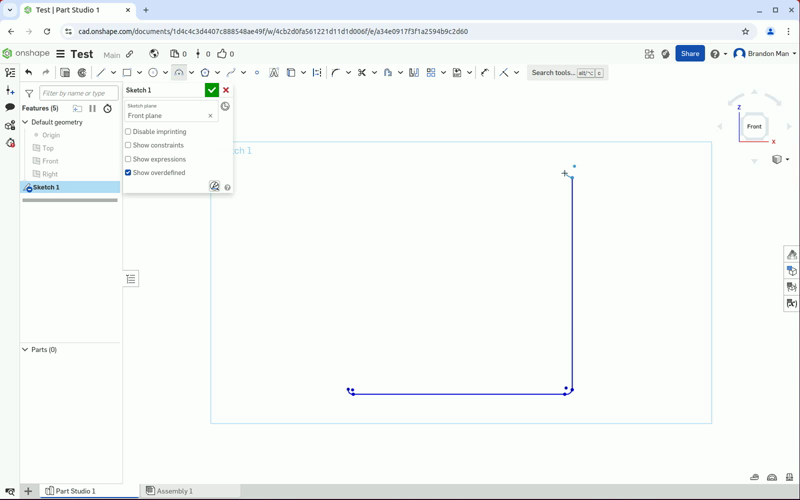
click(564, 172)
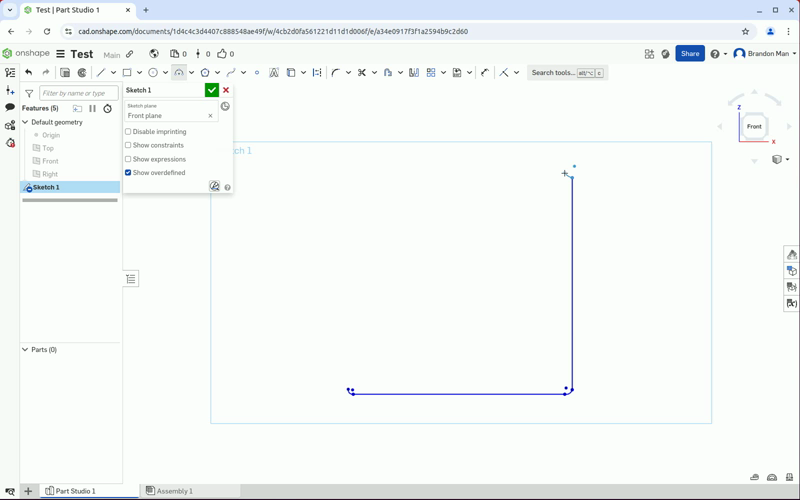
mouse_move(569, 173)
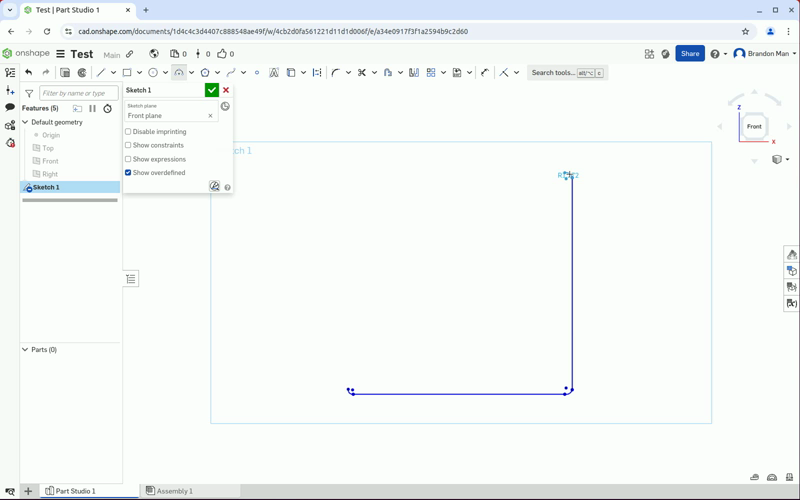
click(569, 173)
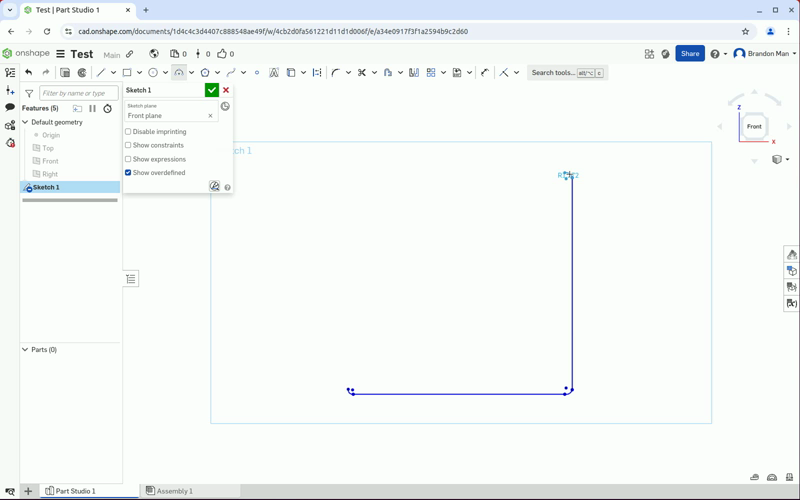
key_up(shift)
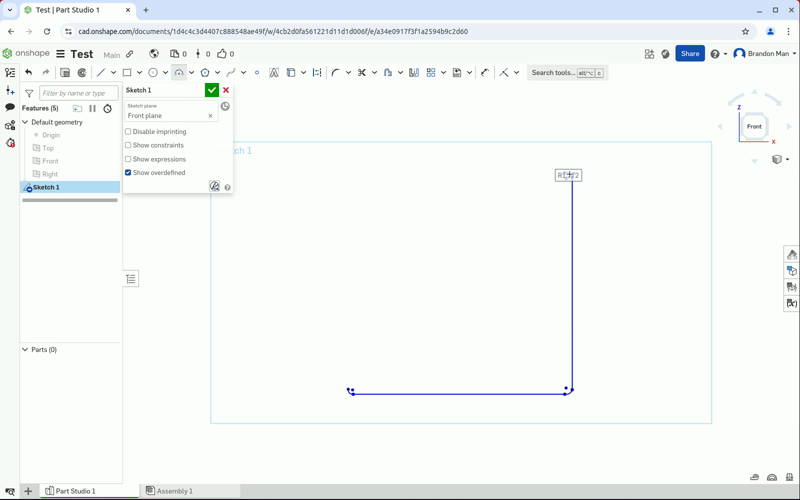
key(esc)
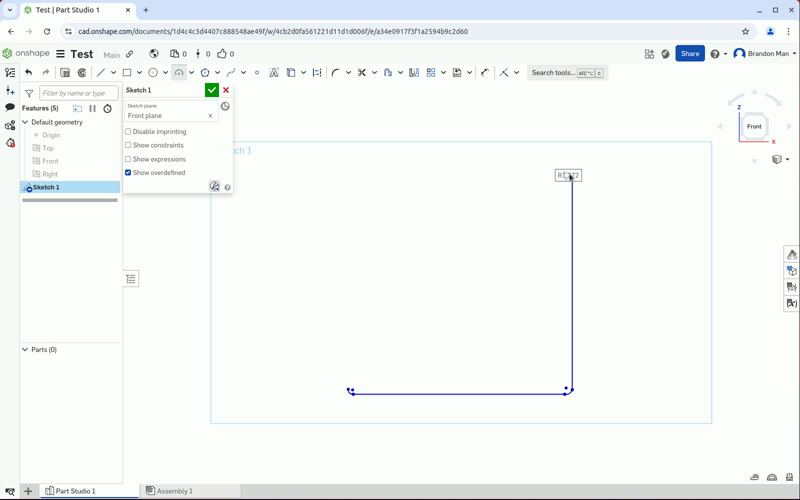
key(l)
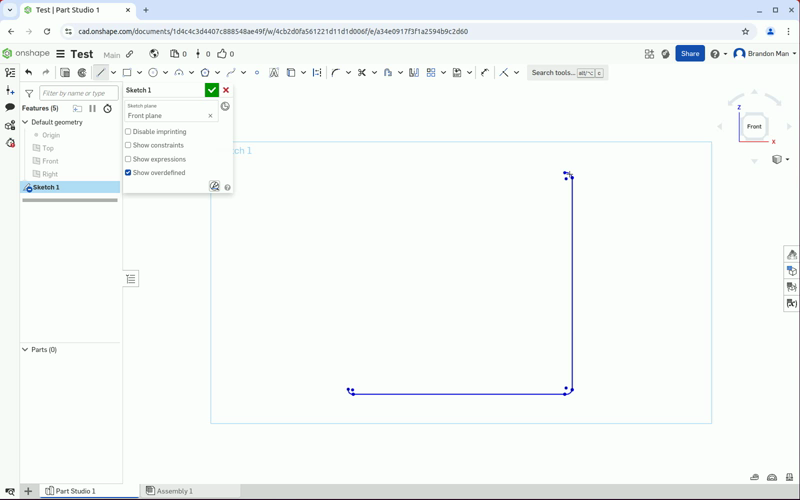
mouse_move(564, 172)
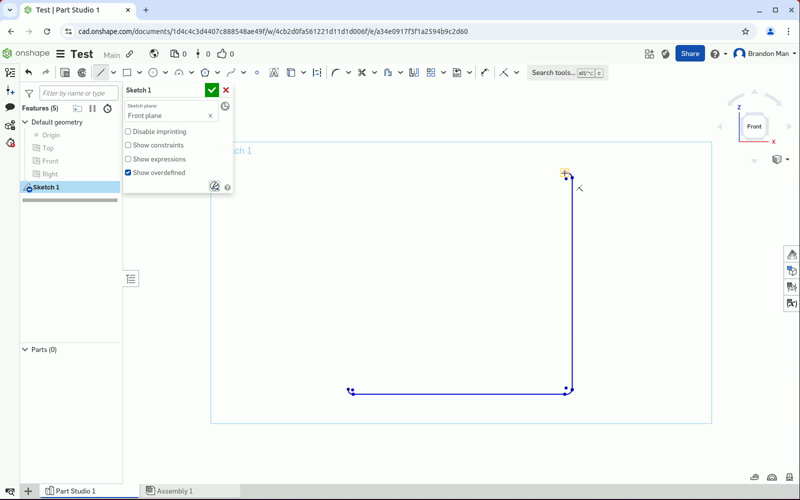
click(564, 172)
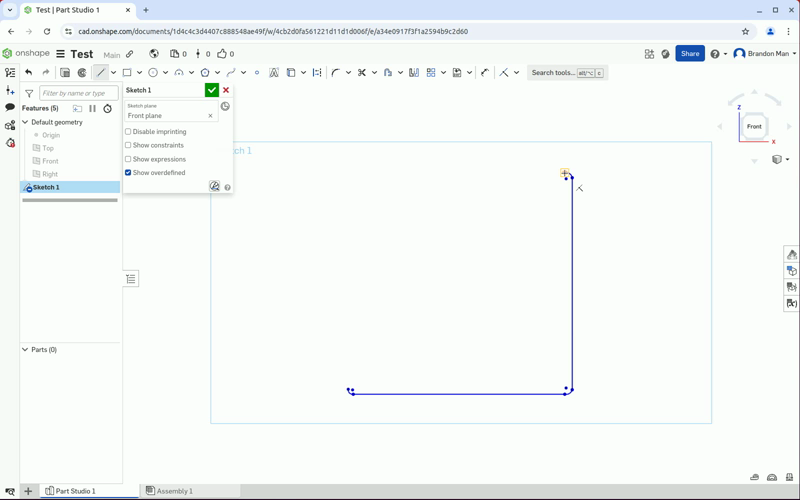
key_down(shift)
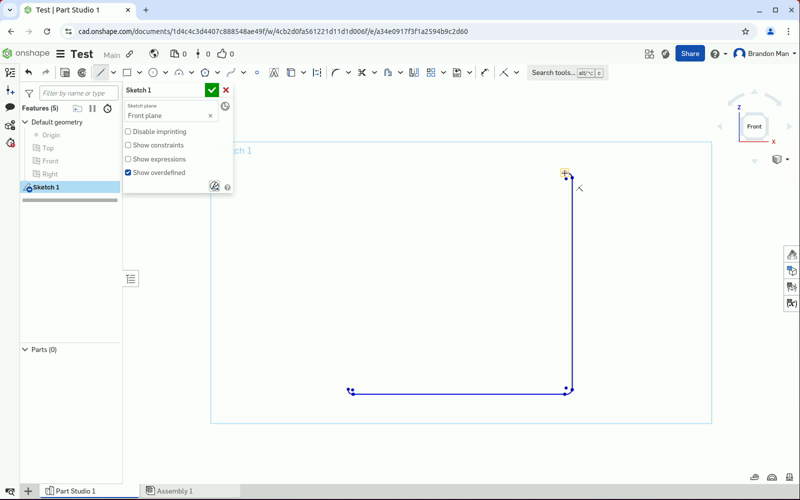
mouse_move(353, 172)
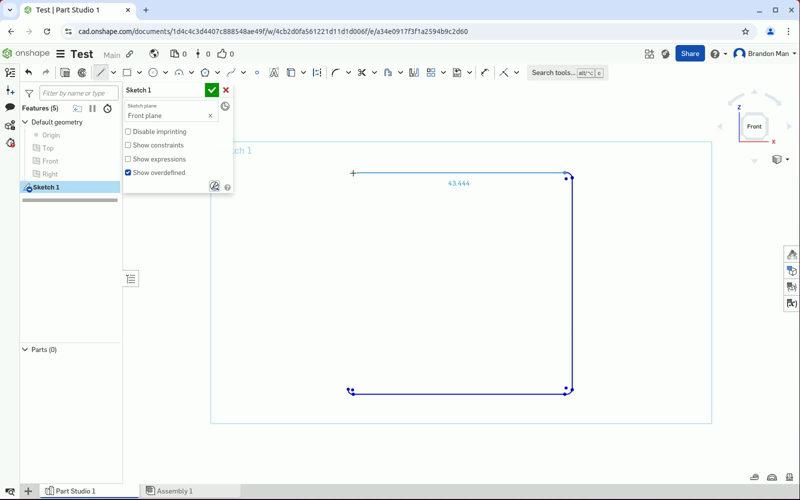
click(353, 172)
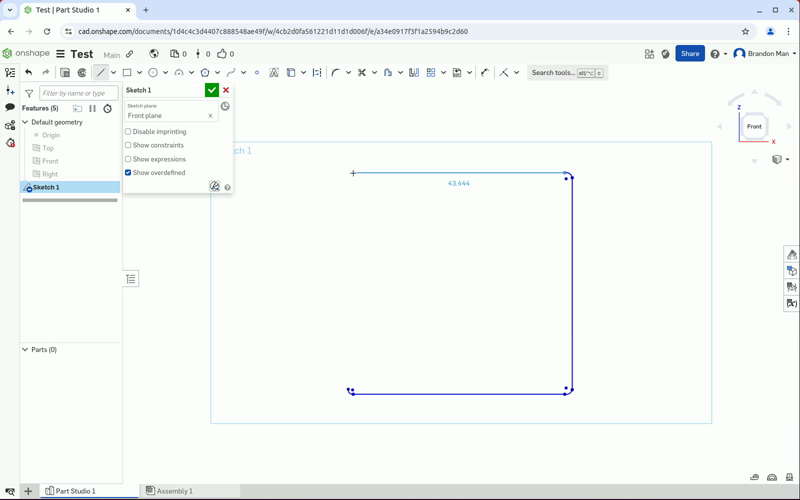
key_up(shift)
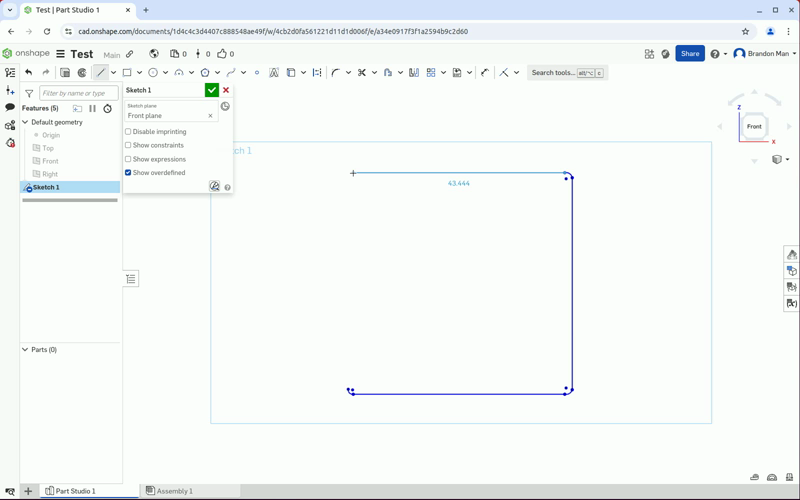
key(esc)
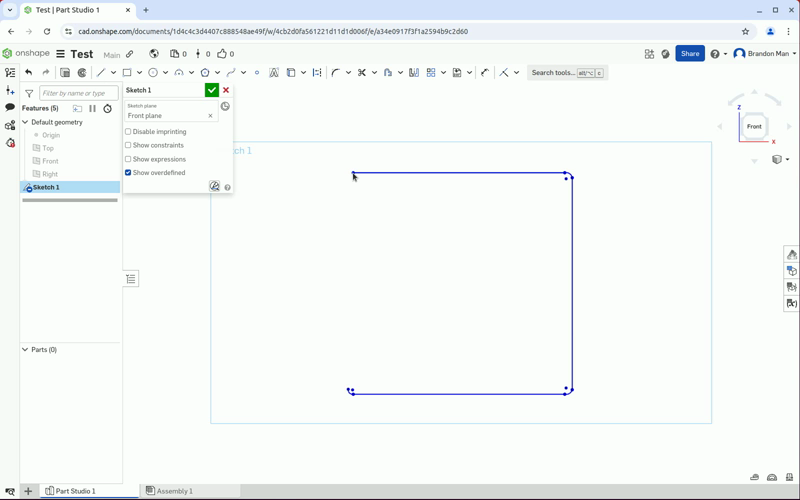
key(a)
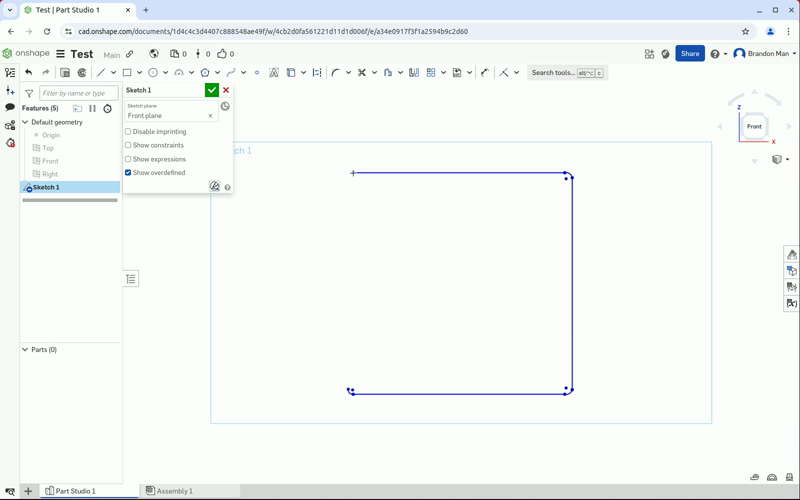
mouse_move(353, 172)
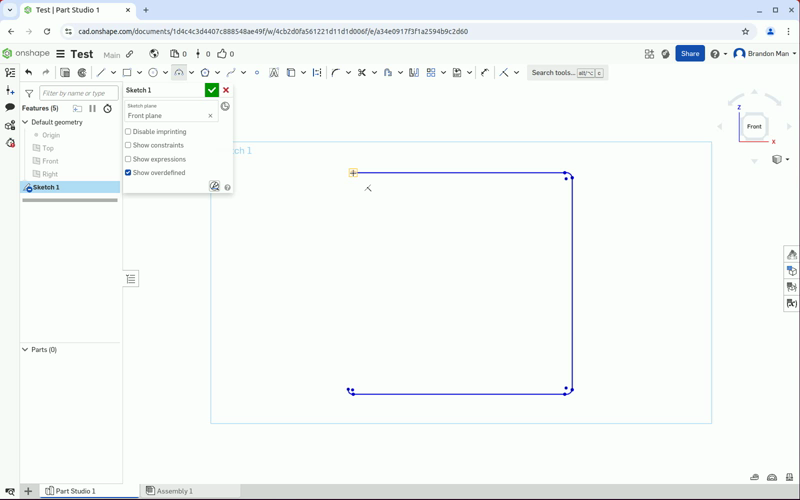
click(353, 172)
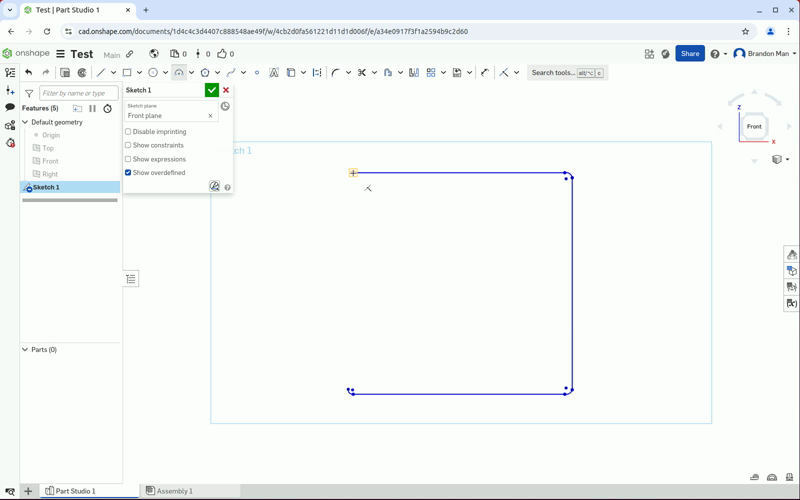
key_down(shift)
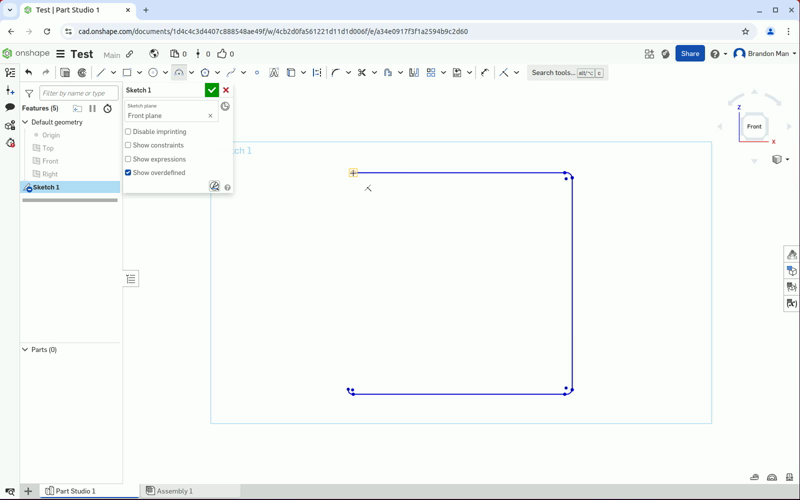
mouse_move(348, 177)
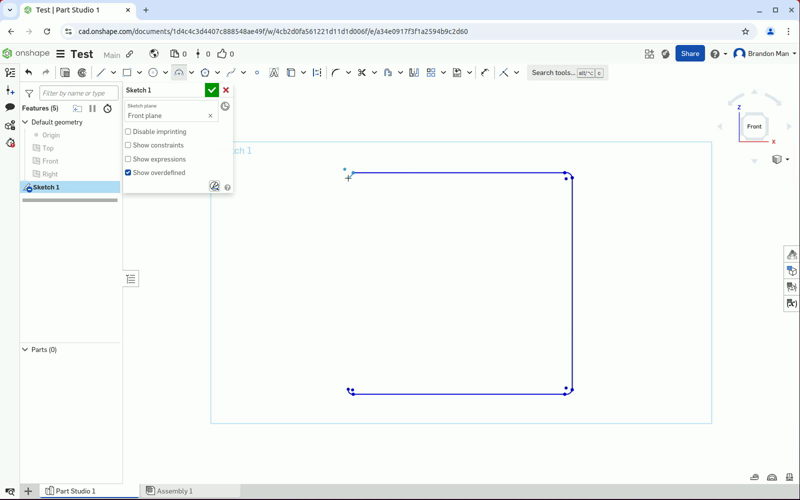
scroll(6)
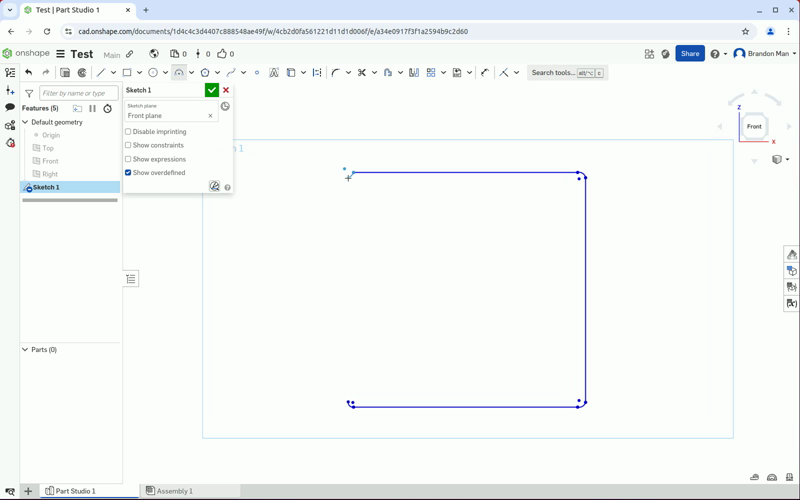
scroll(6)
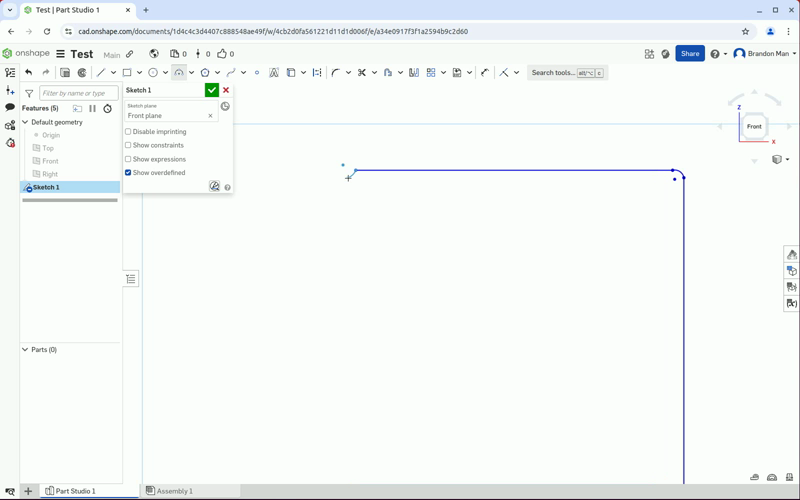
scroll(6)
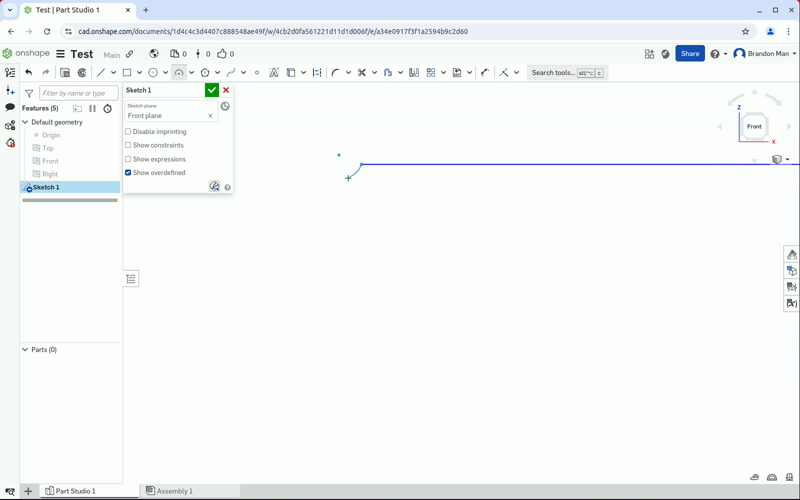
scroll(6)
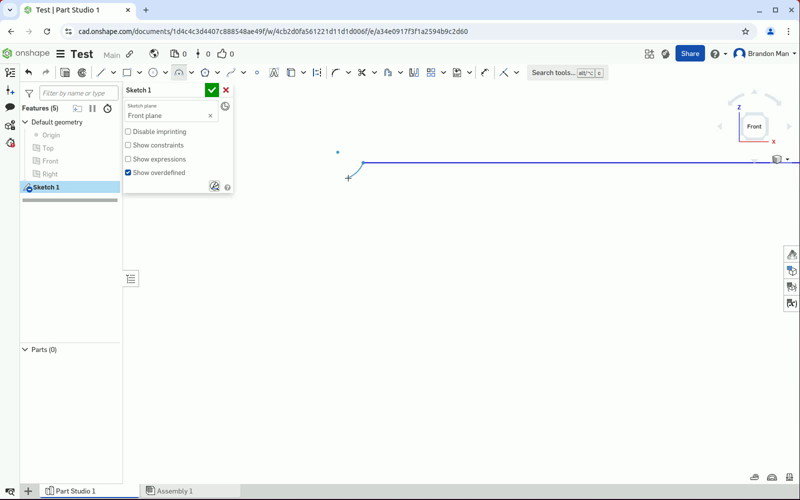
scroll(6)
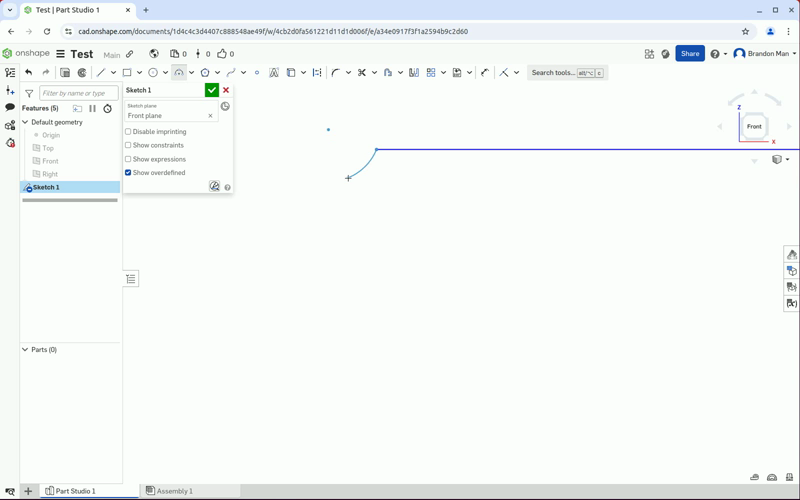
scroll(6)
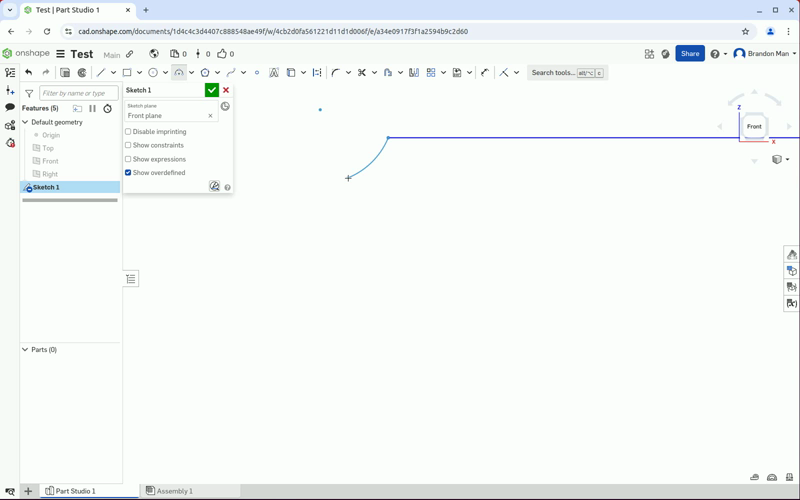
scroll(6)
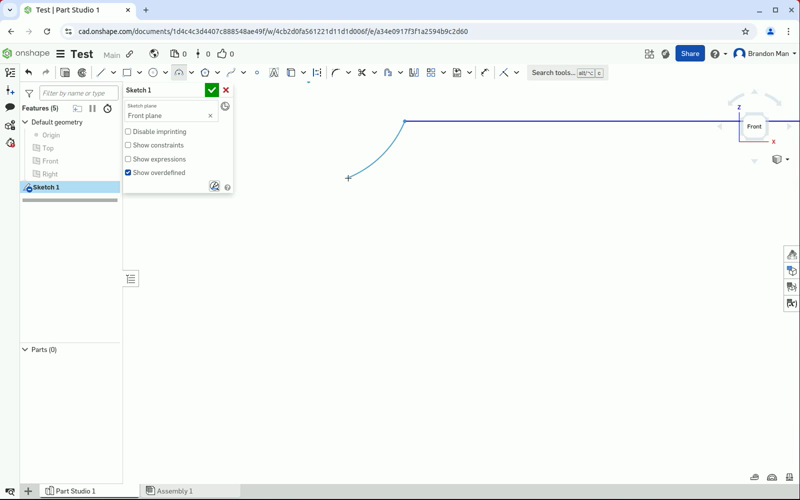
click(348, 177)
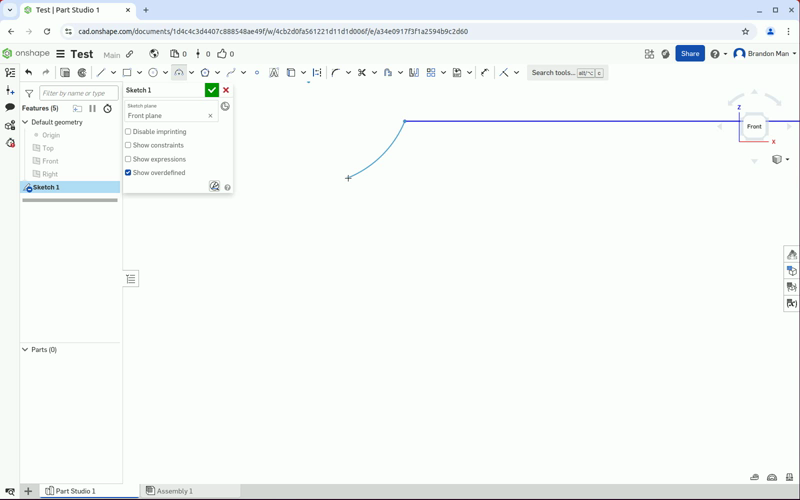
scroll(-6)
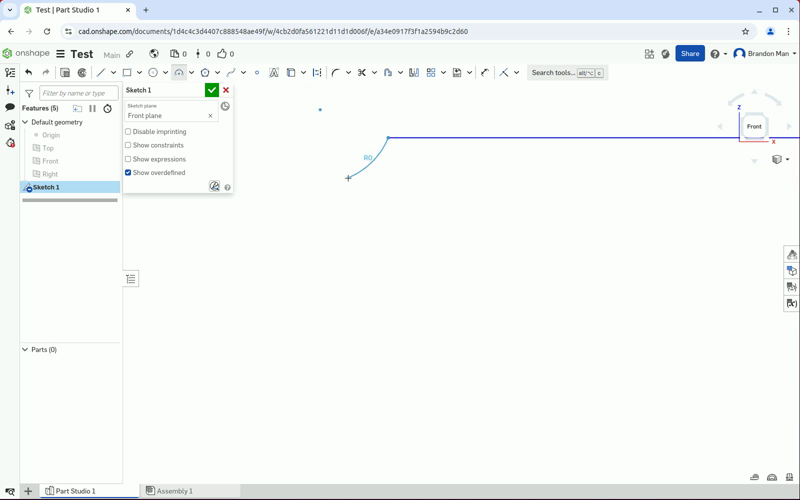
scroll(-6)
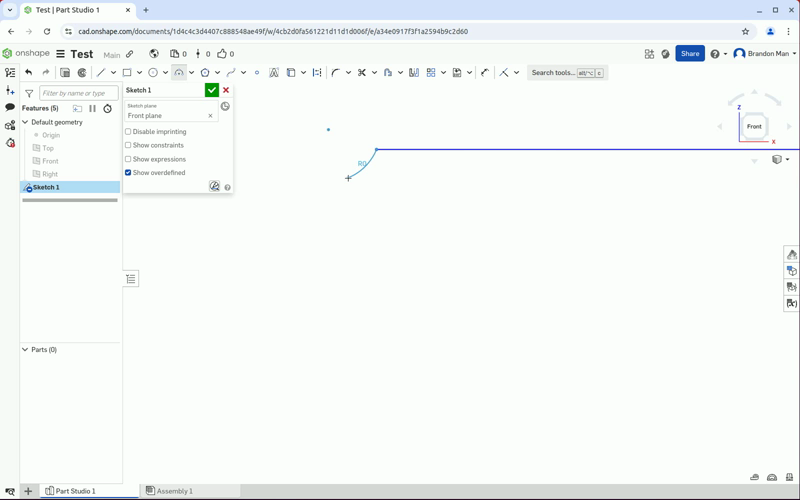
scroll(-6)
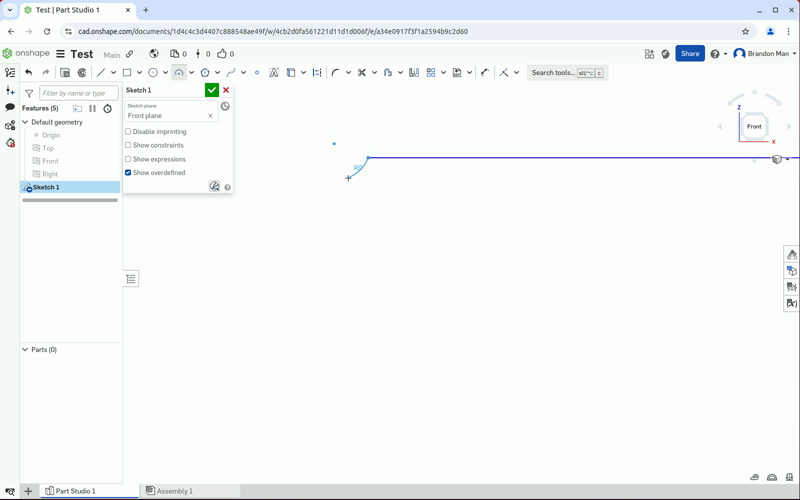
scroll(-6)
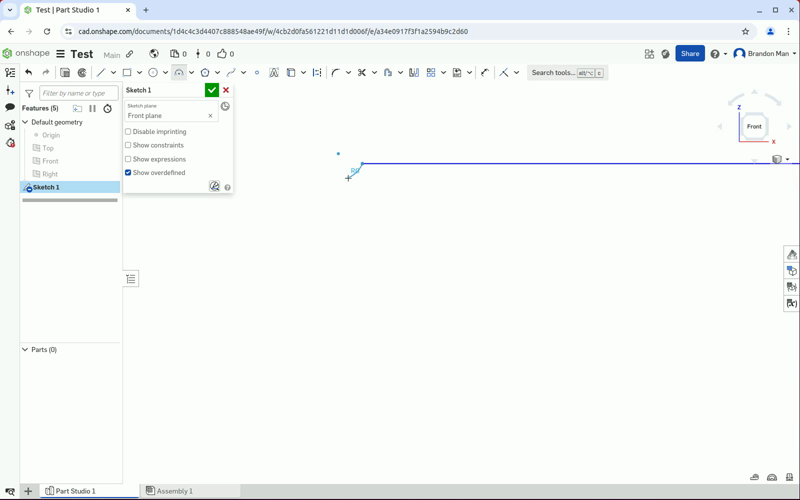
scroll(-6)
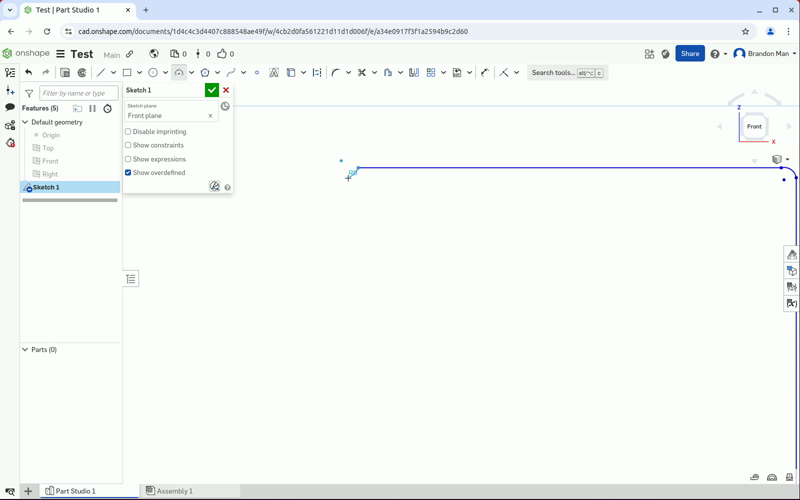
scroll(-6)
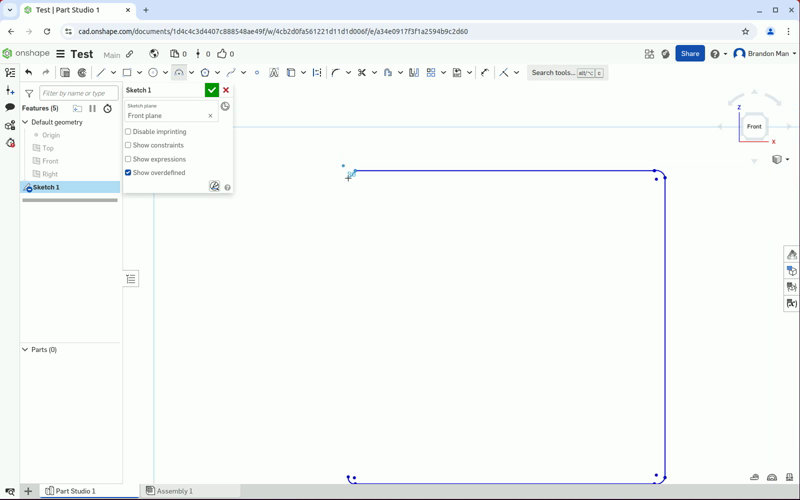
scroll(-6)
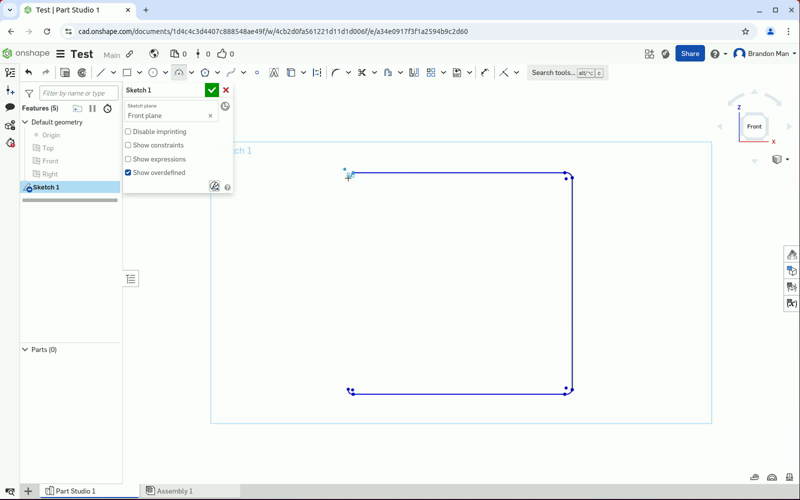
mouse_move(349, 174)
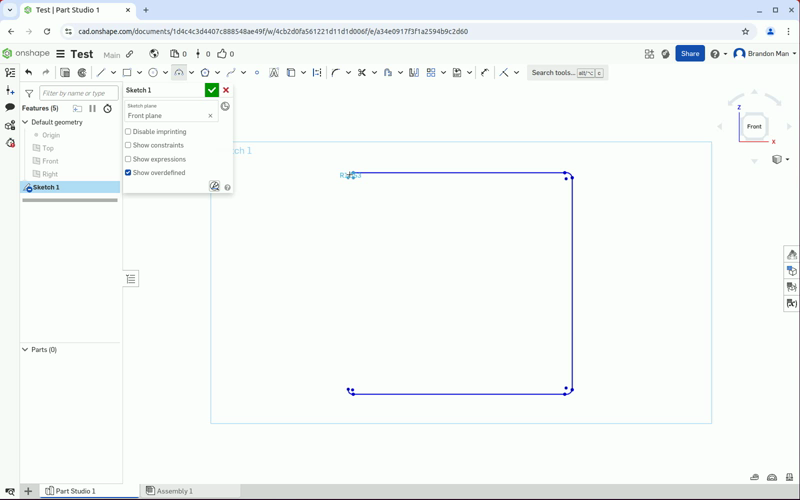
scroll(6)
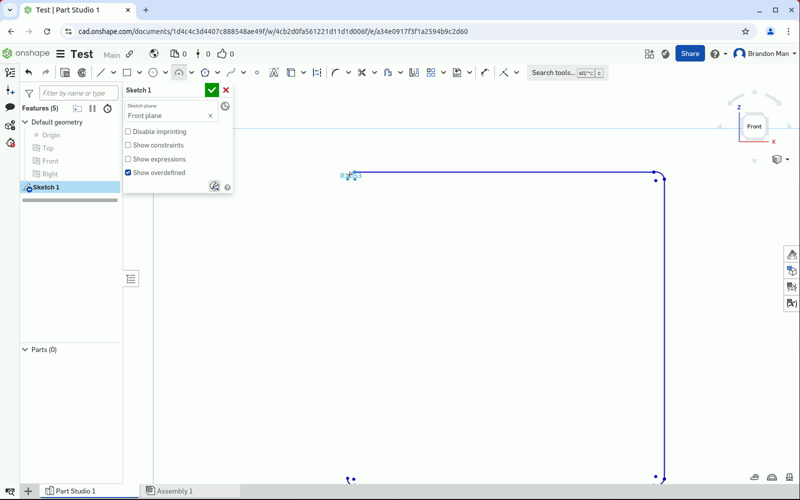
scroll(6)
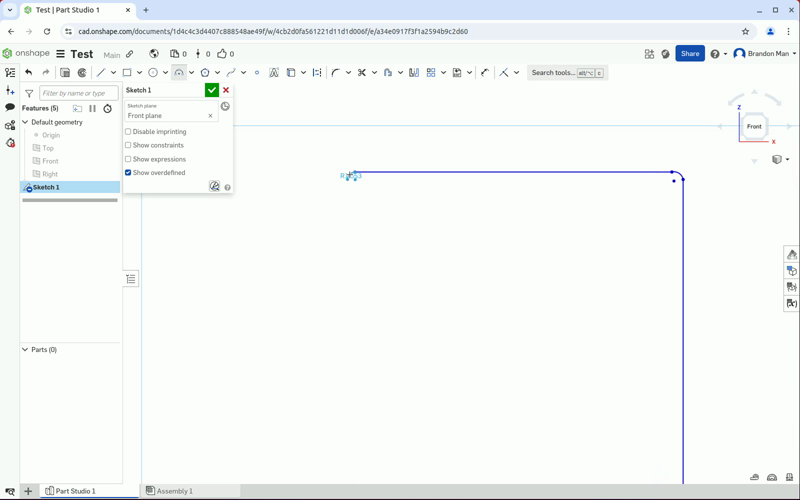
scroll(6)
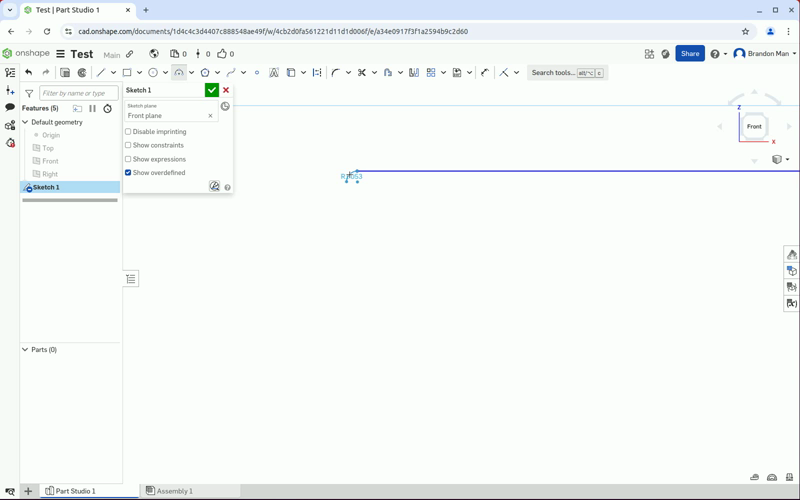
scroll(6)
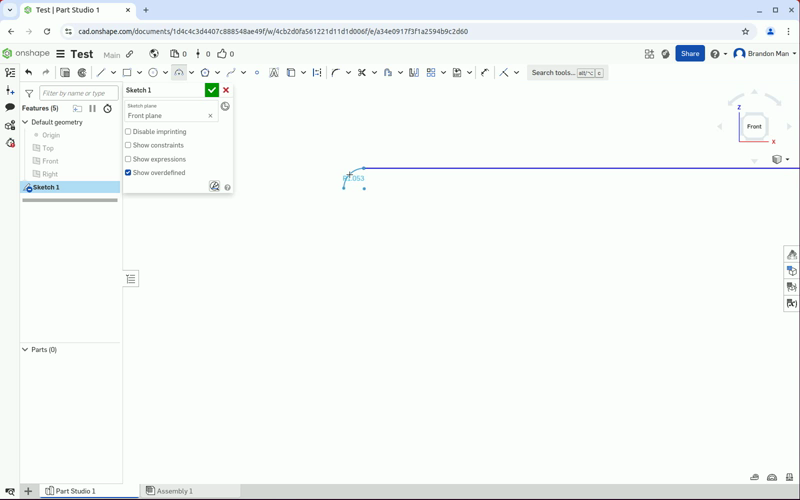
scroll(6)
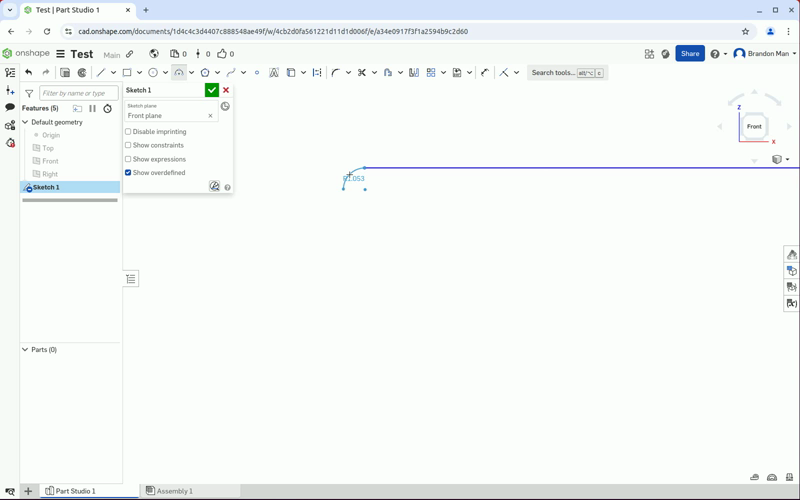
scroll(6)
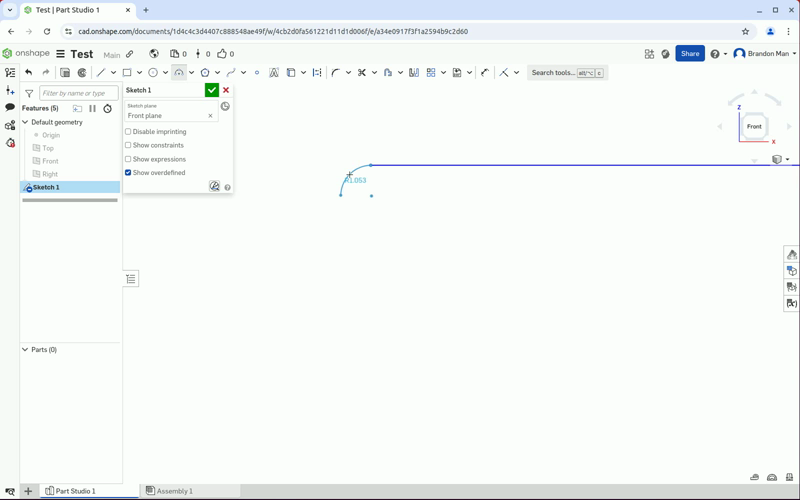
scroll(6)
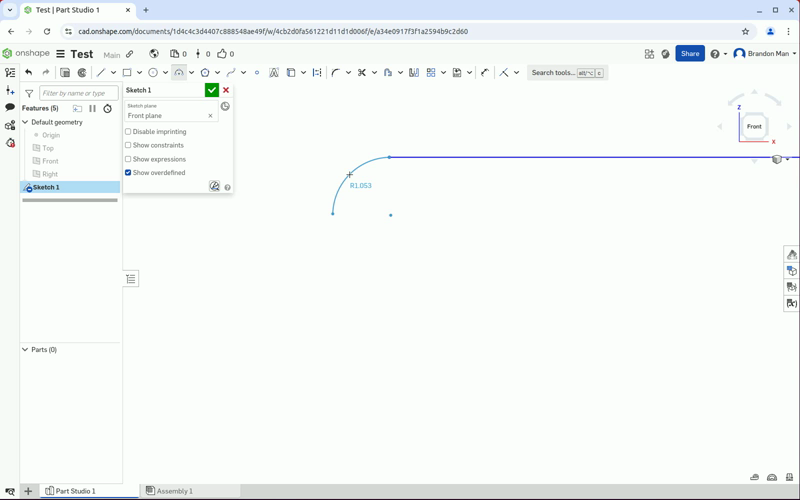
click(349, 174)
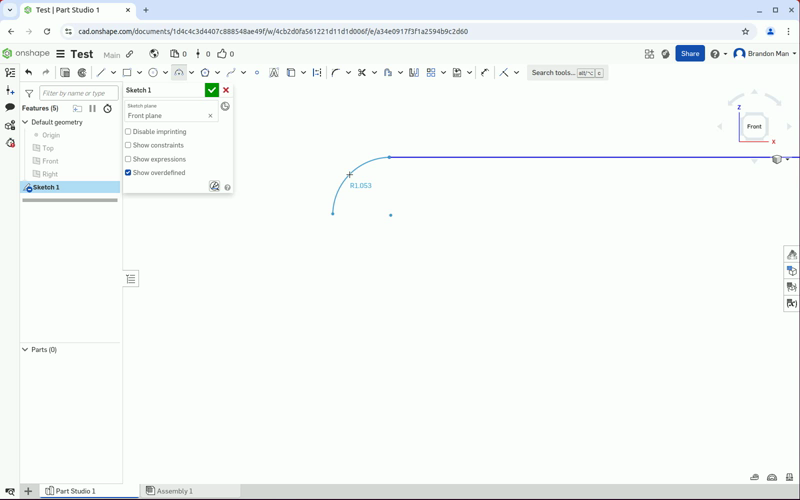
scroll(-6)
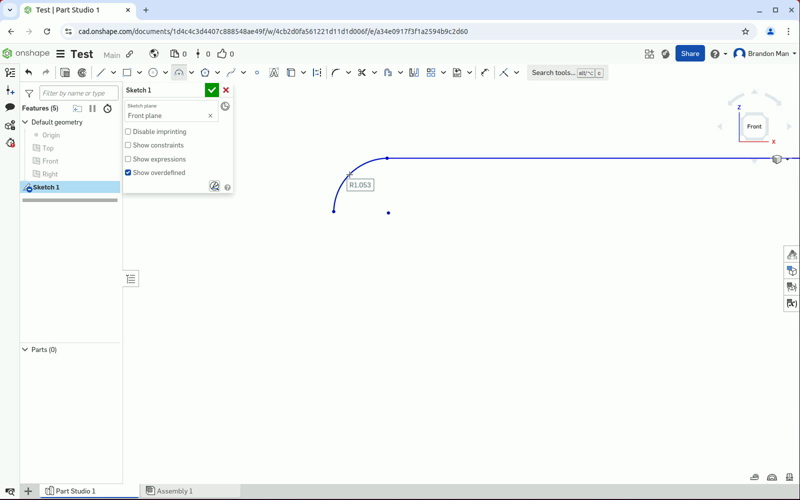
scroll(-6)
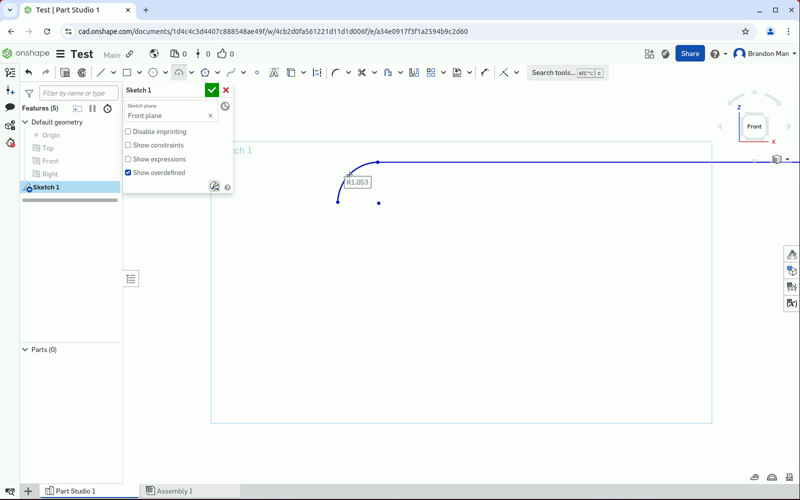
scroll(-6)
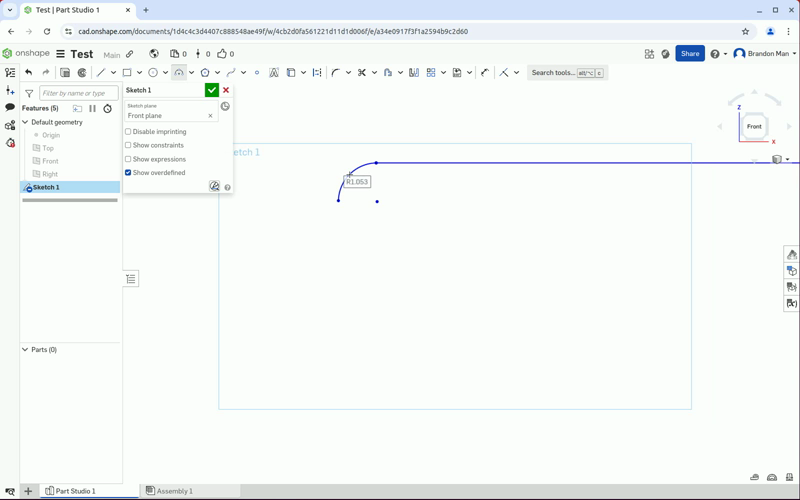
scroll(-6)
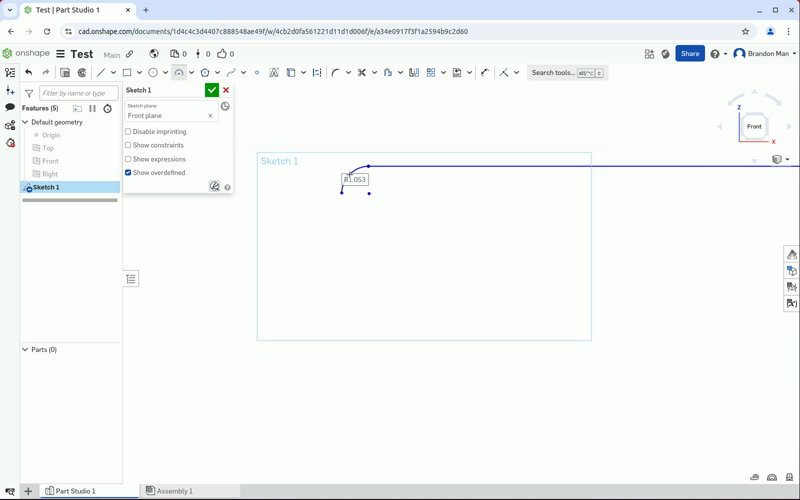
scroll(-6)
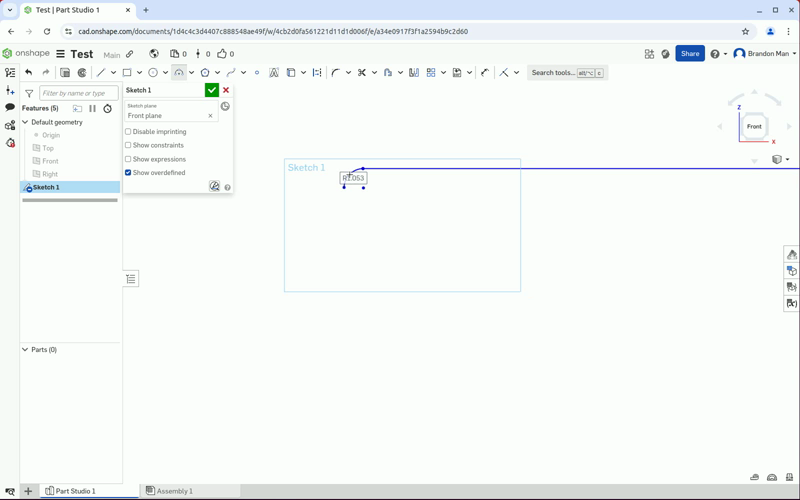
scroll(-6)
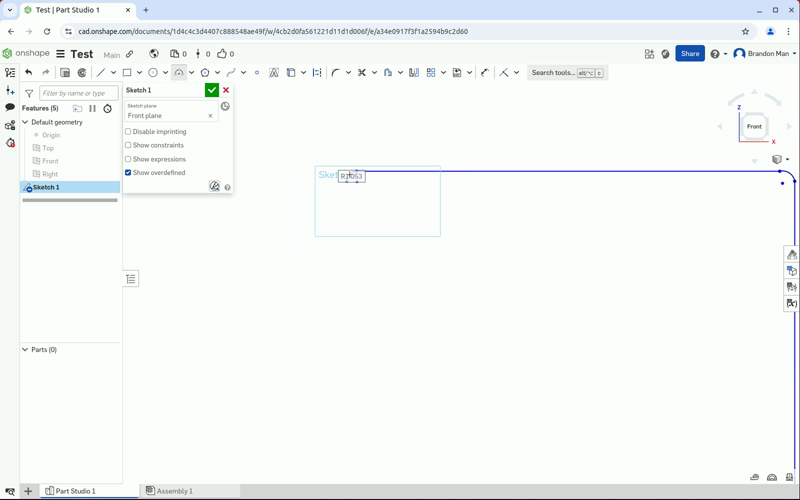
scroll(-6)
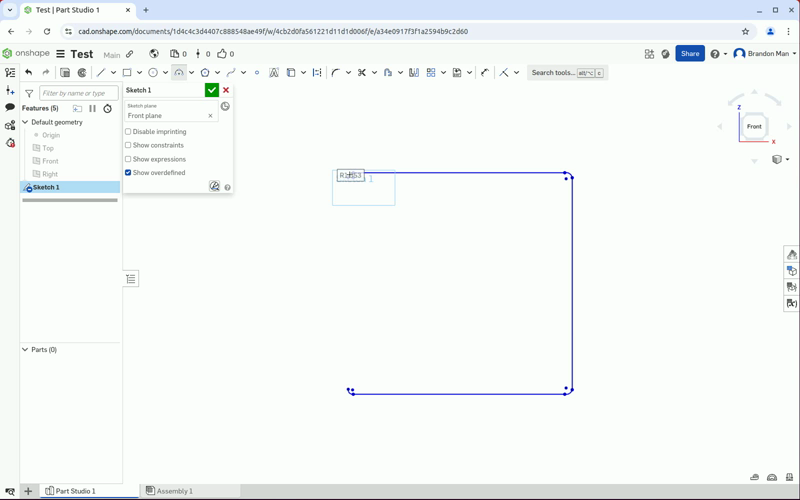
key_up(shift)
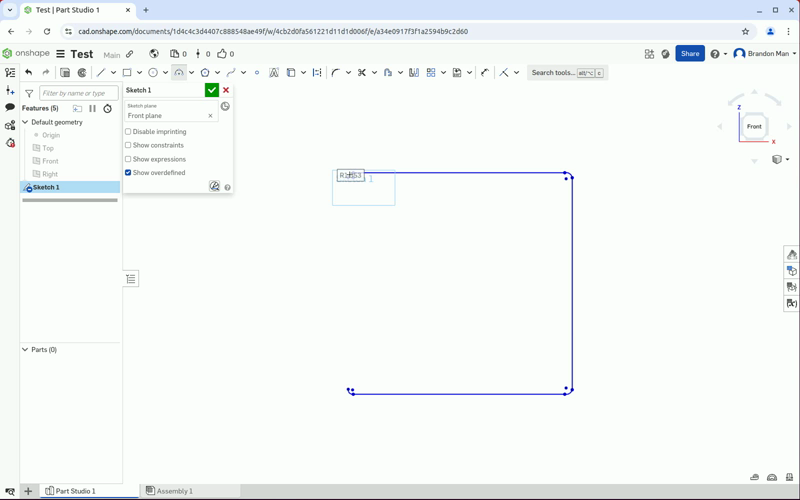
key(esc)
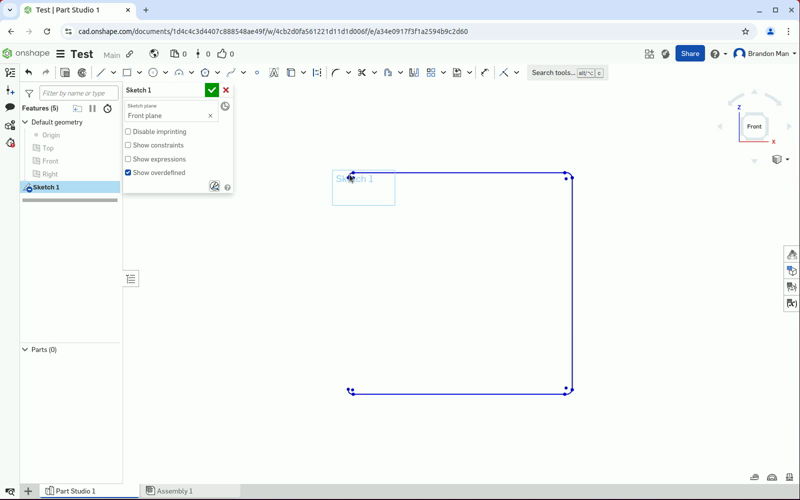
key(l)
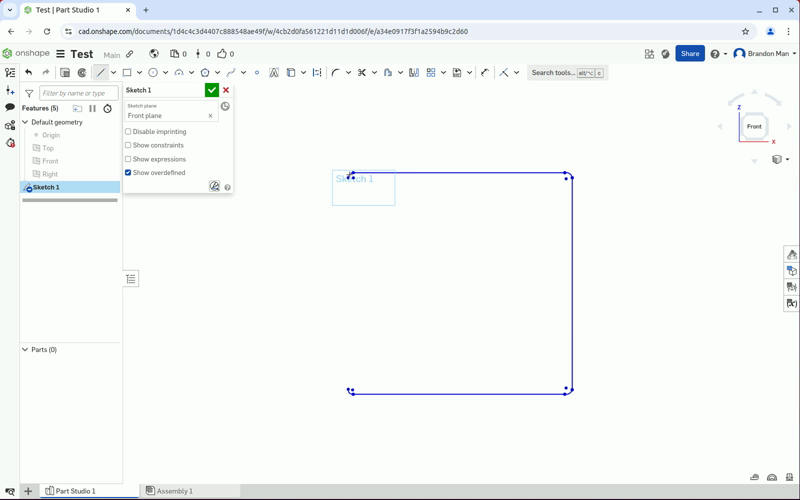
mouse_move(348, 177)
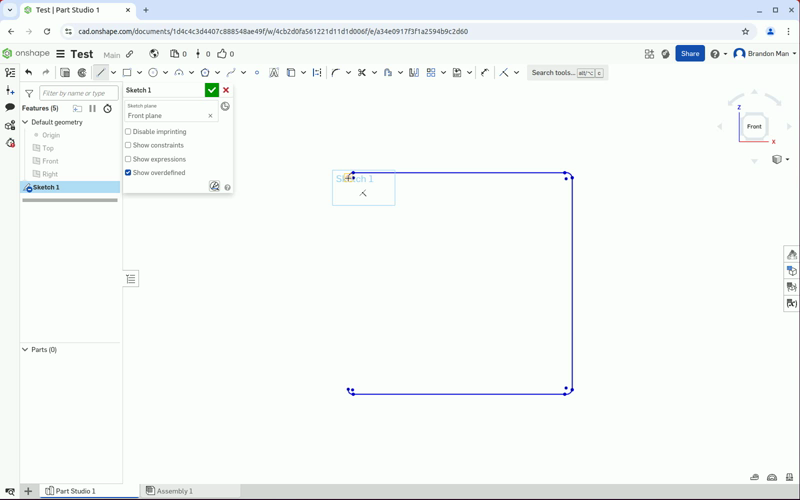
scroll(6)
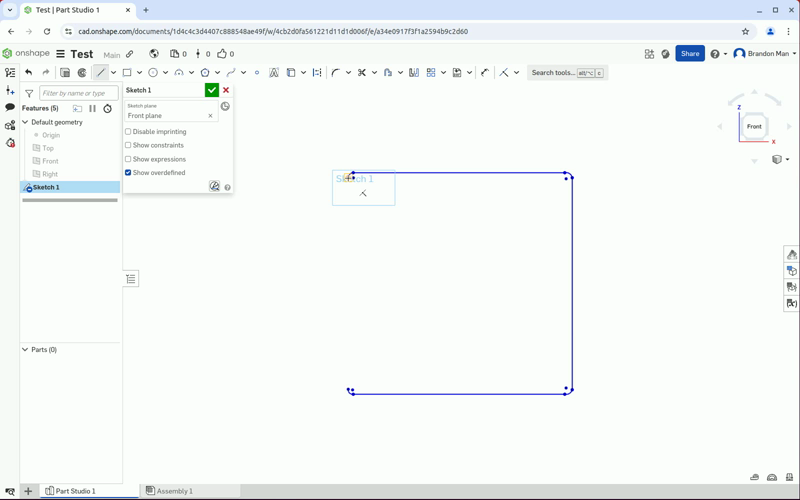
scroll(6)
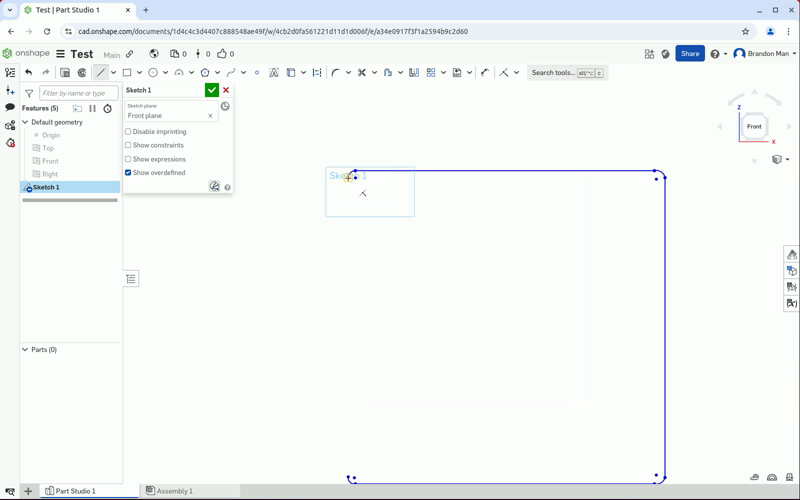
scroll(6)
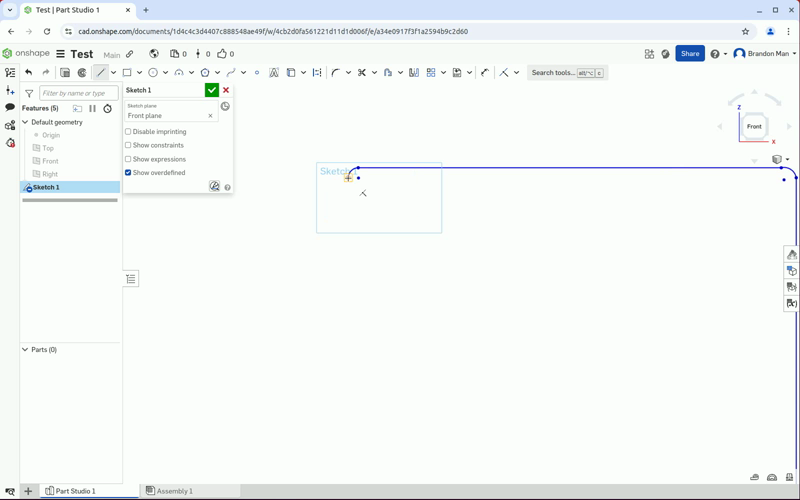
scroll(6)
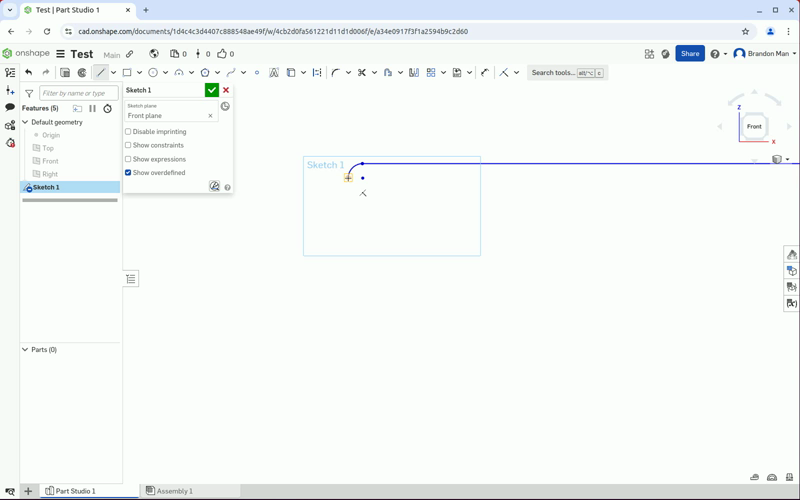
scroll(6)
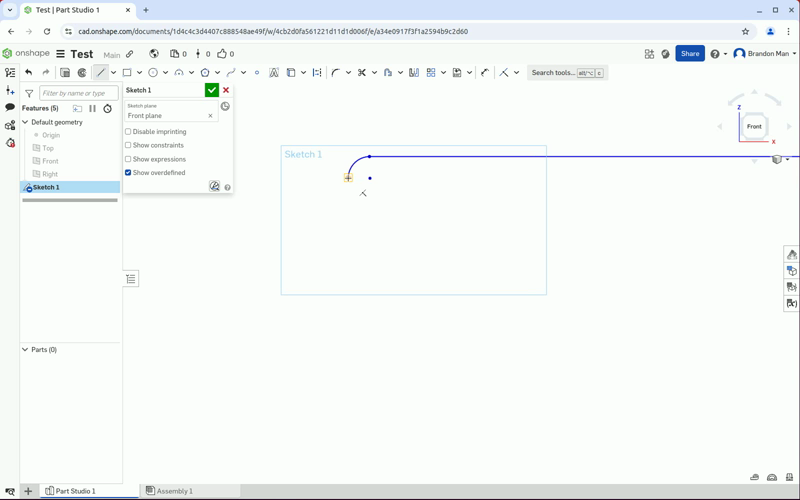
scroll(6)
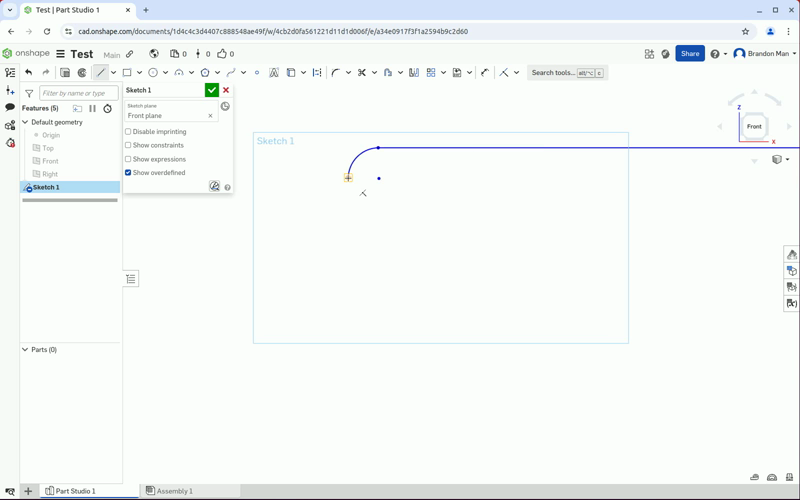
scroll(6)
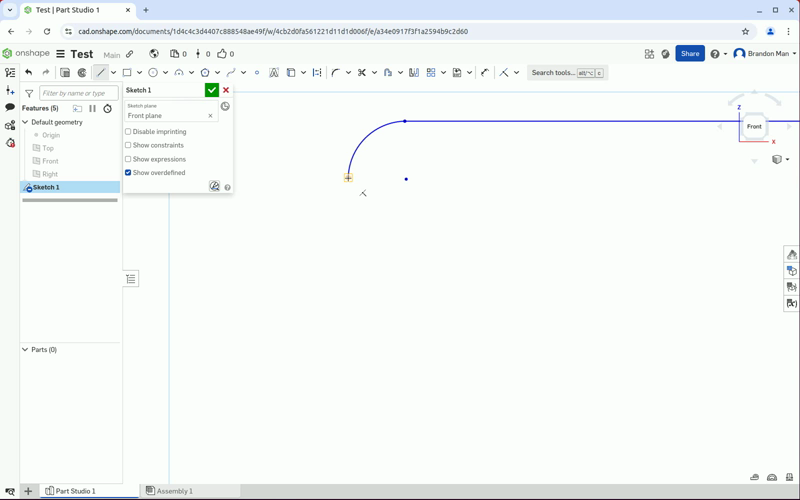
click(348, 177)
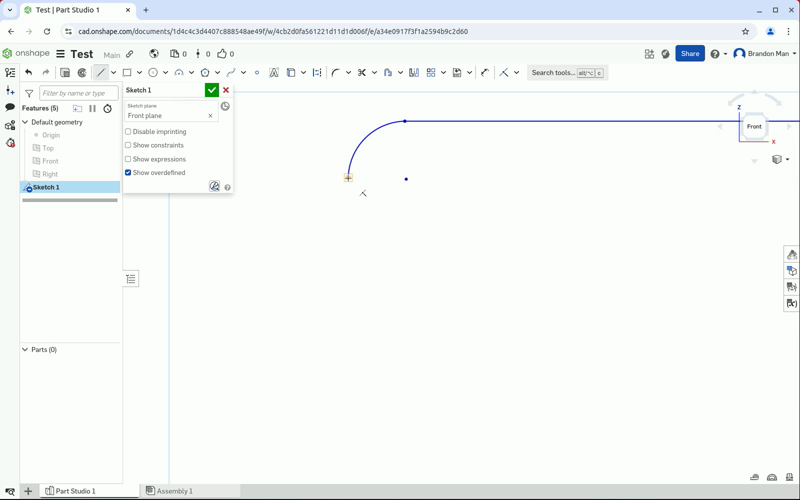
scroll(-6)
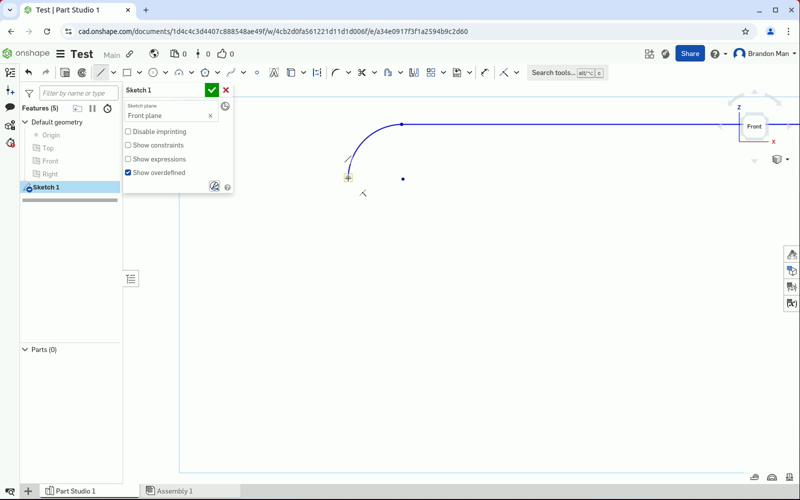
scroll(-6)
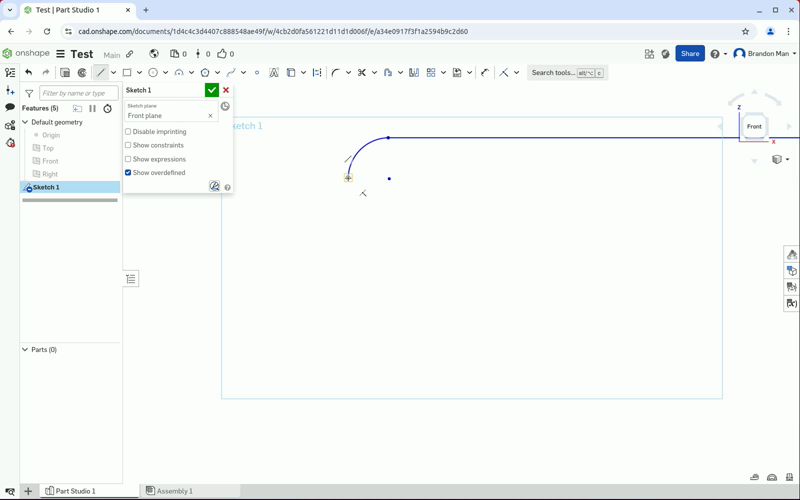
scroll(-6)
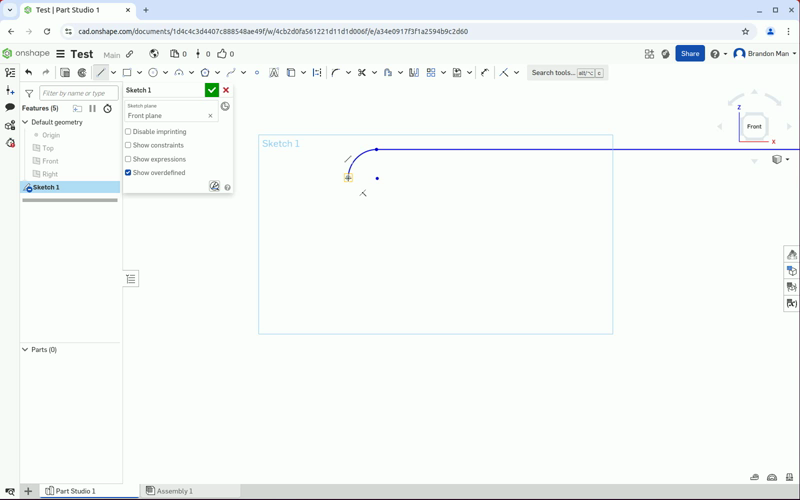
scroll(-6)
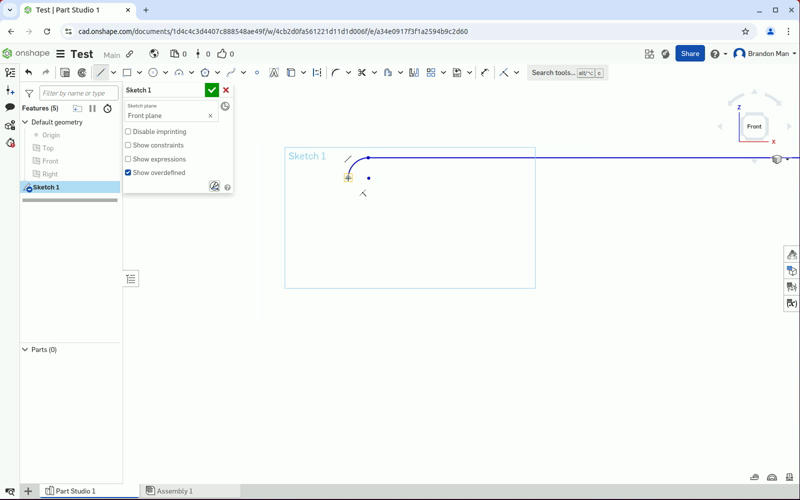
scroll(-6)
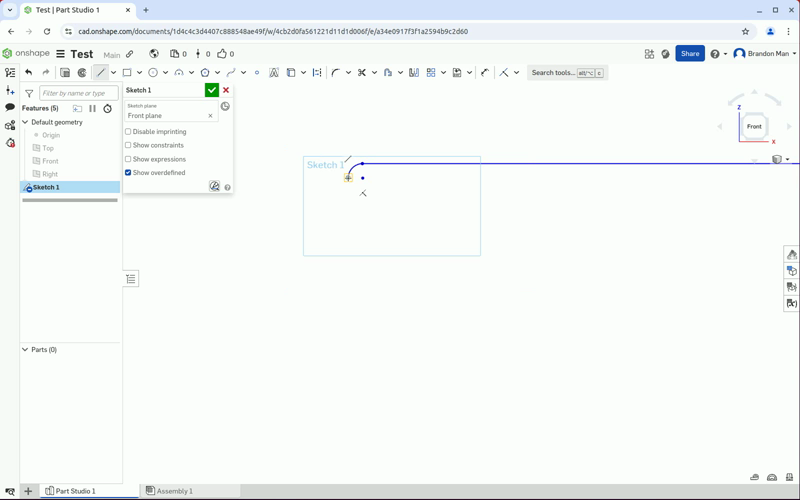
scroll(-6)
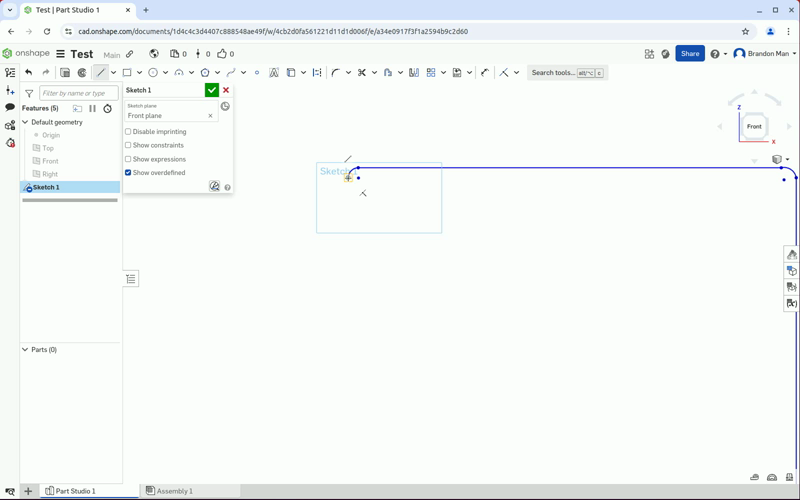
scroll(-6)
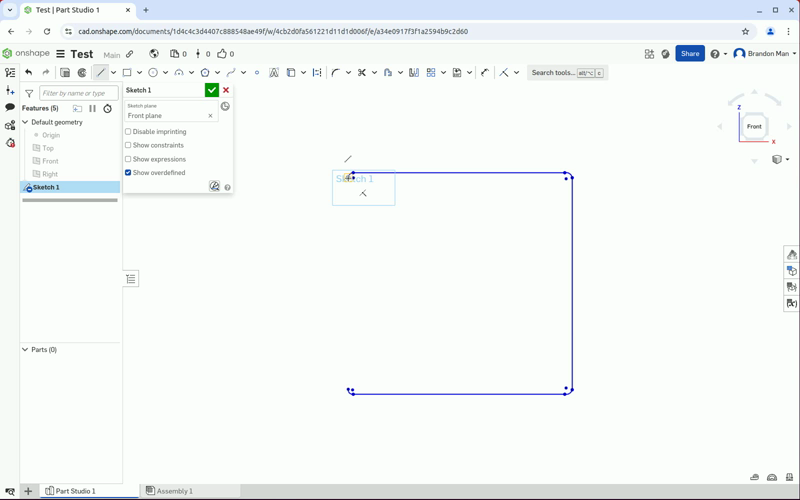
key_down(shift)
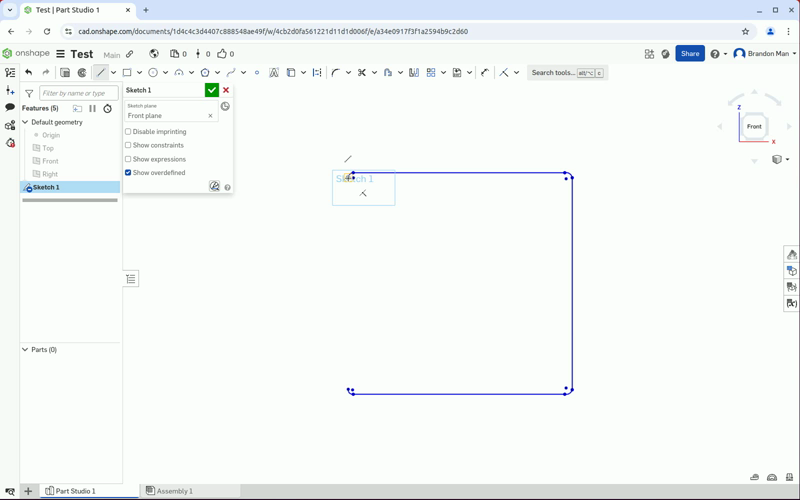
mouse_move(348, 389)
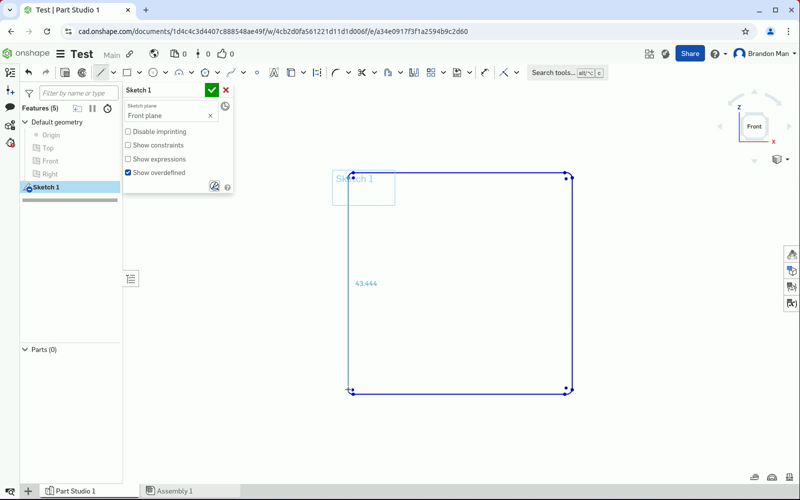
scroll(6)
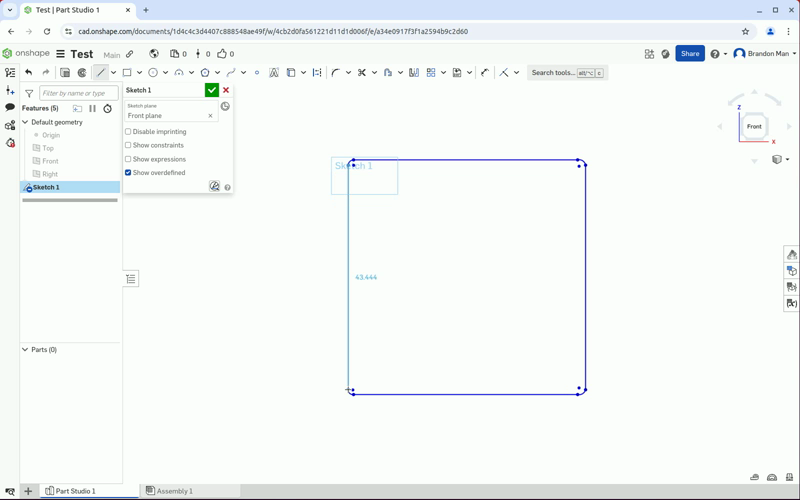
scroll(6)
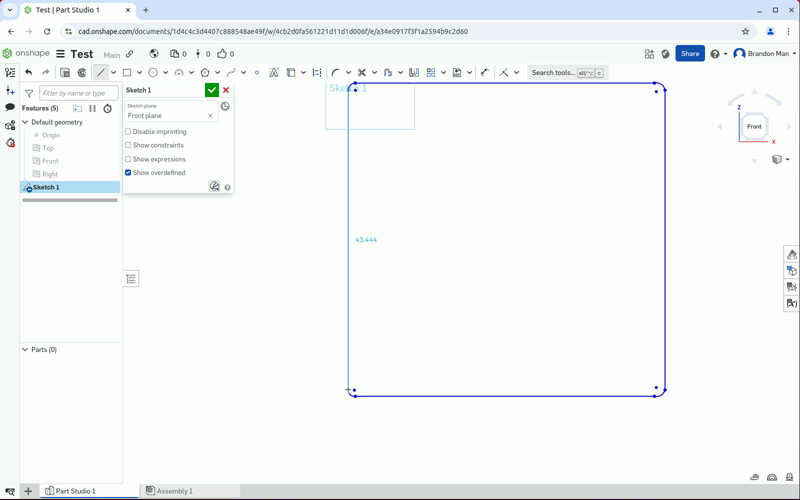
scroll(6)
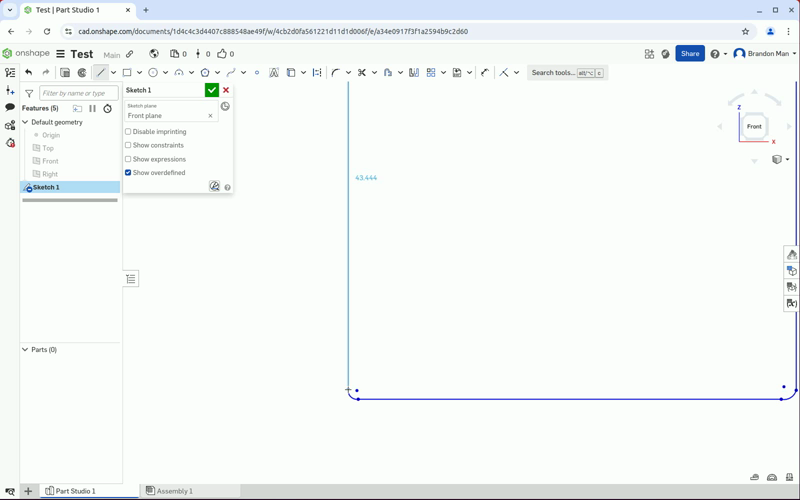
scroll(6)
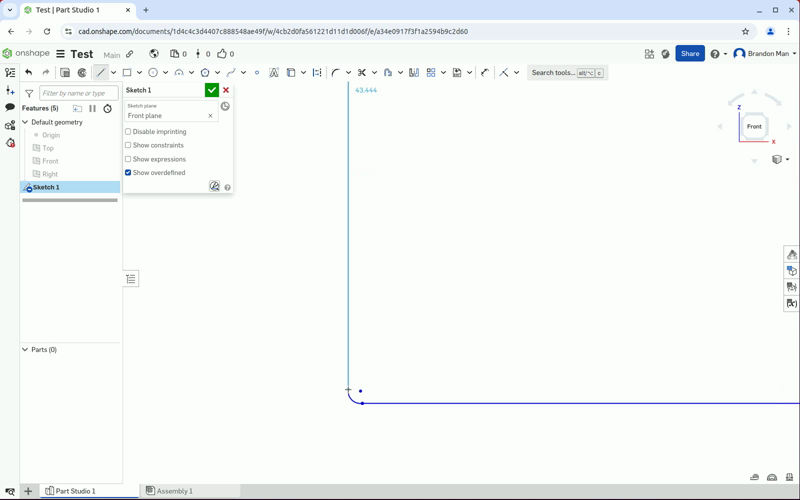
scroll(6)
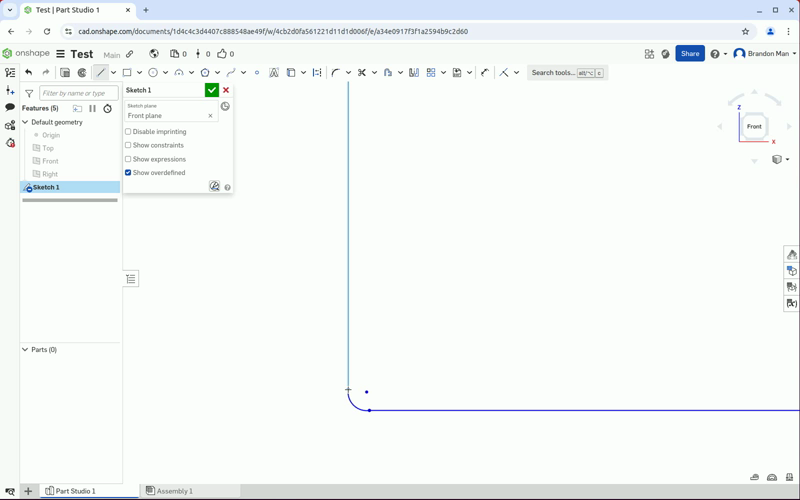
scroll(6)
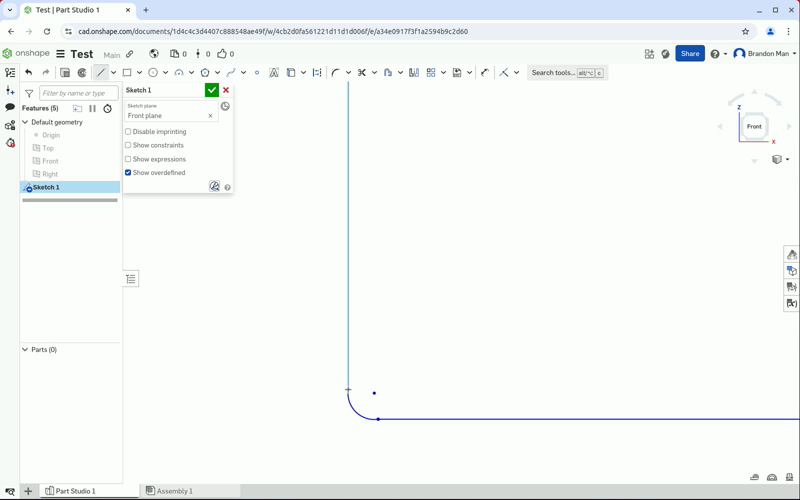
scroll(6)
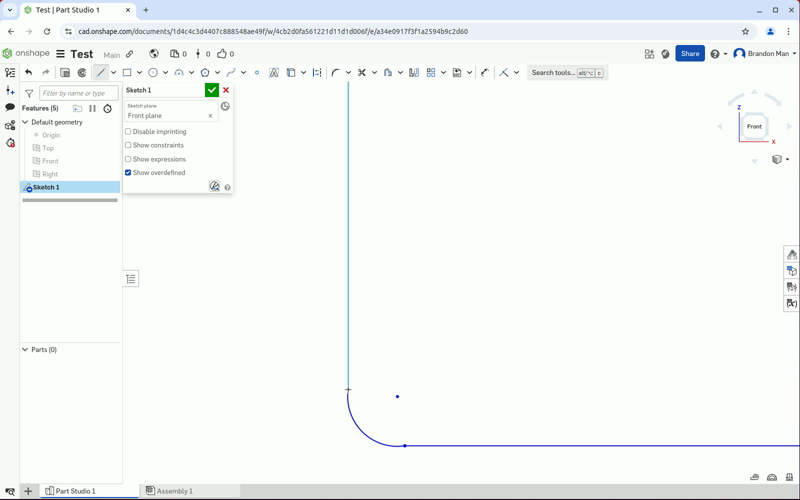
key_up(shift)
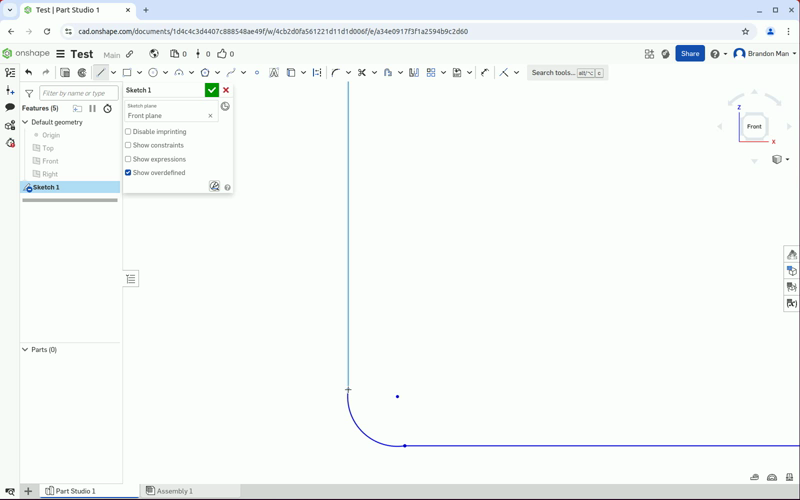
click(348, 389)
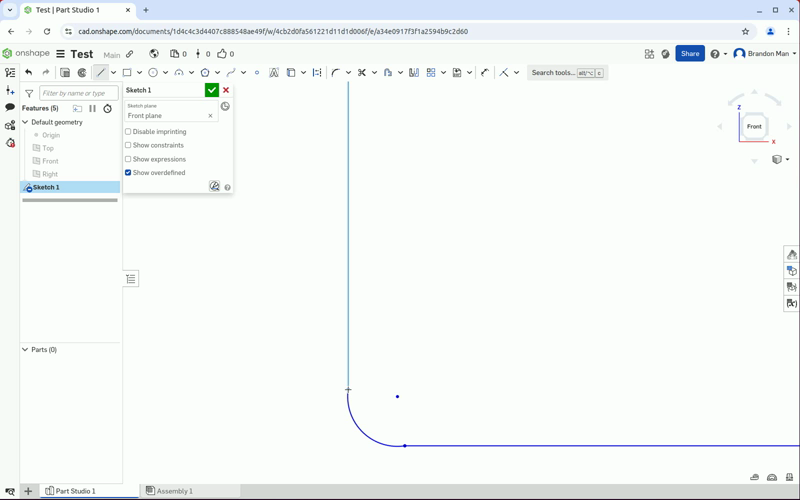
scroll(-6)
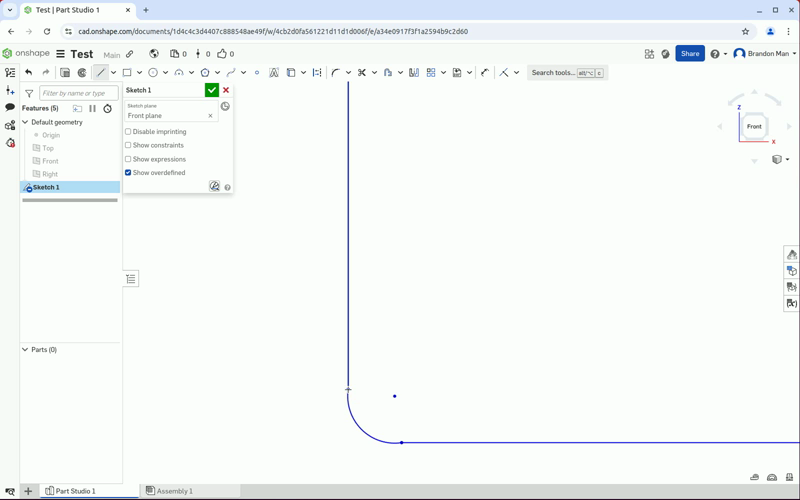
scroll(-6)
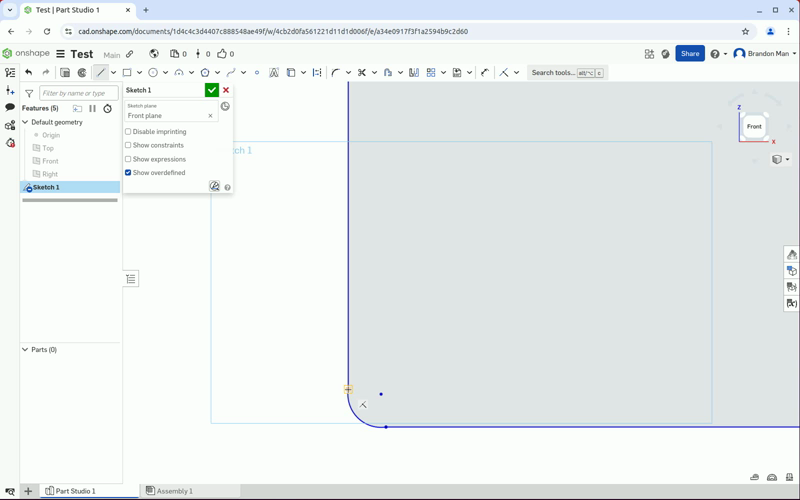
scroll(-6)
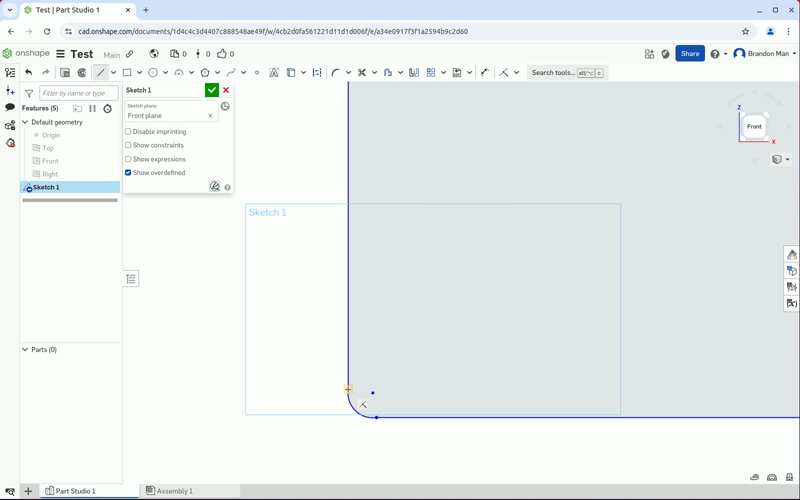
scroll(-6)
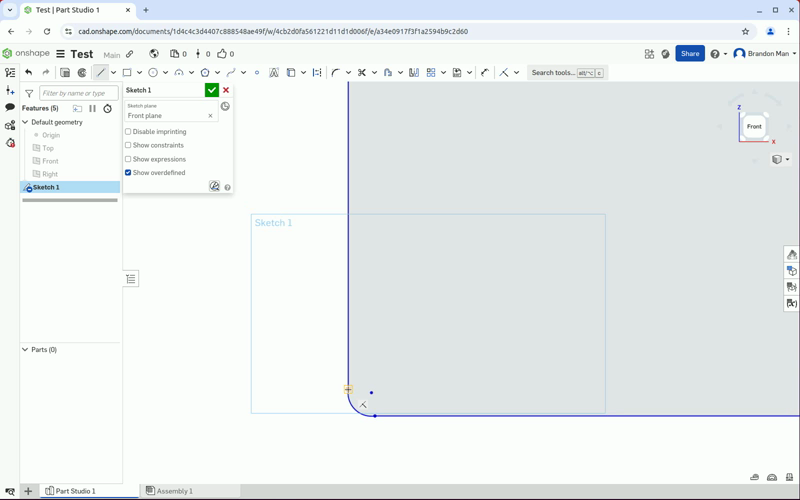
scroll(-6)
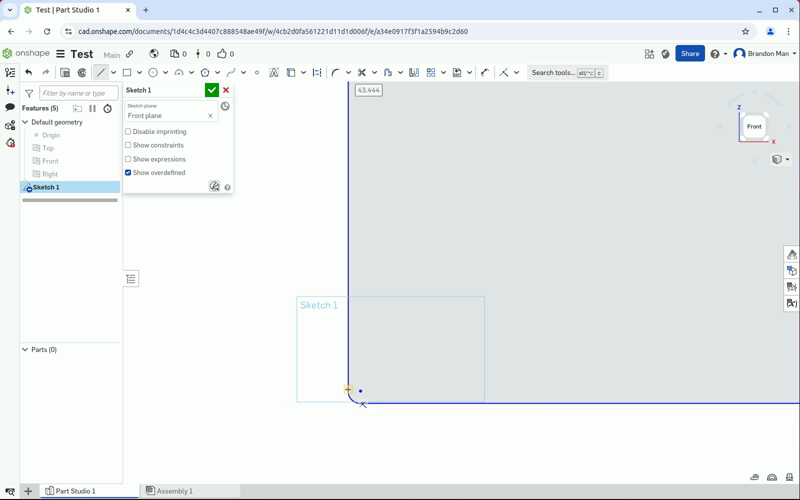
scroll(-6)
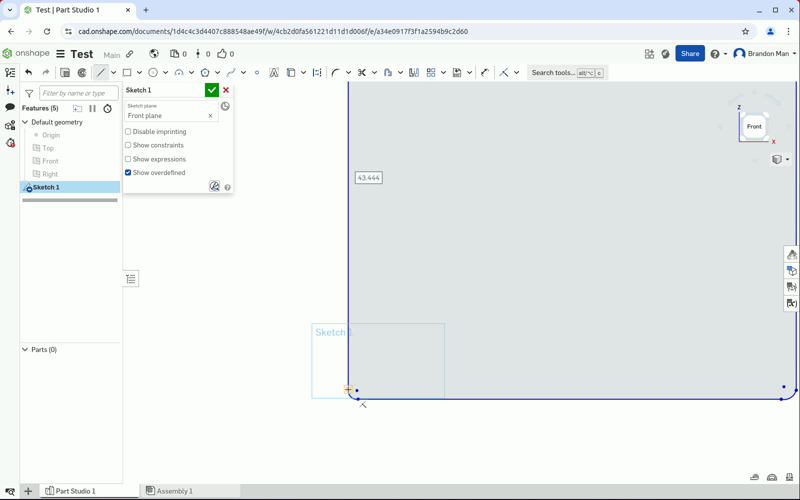
scroll(-6)
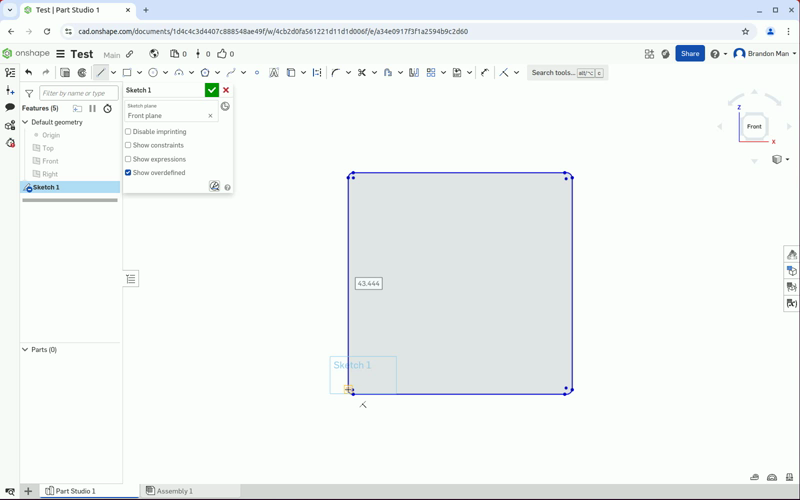
key(esc)
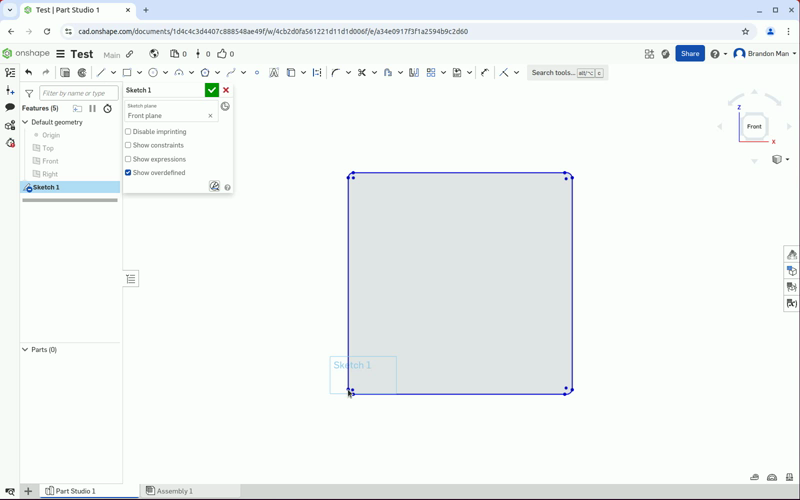
key(l)
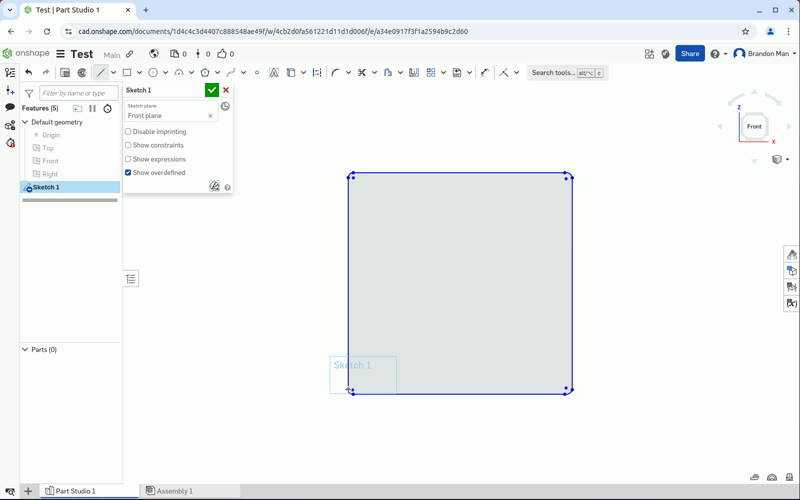
key_down(shift)
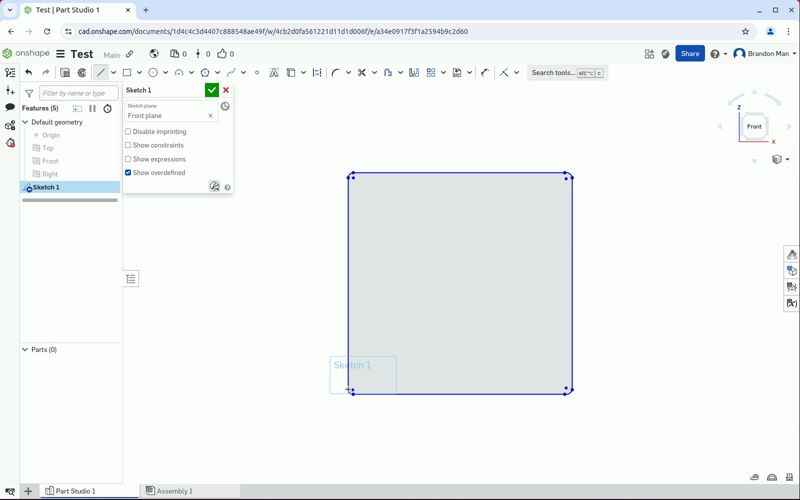
mouse_move(355, 387)
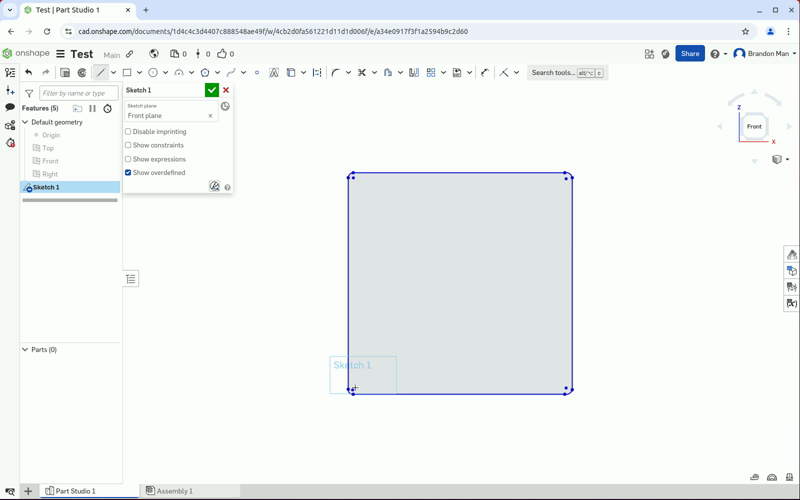
scroll(6)
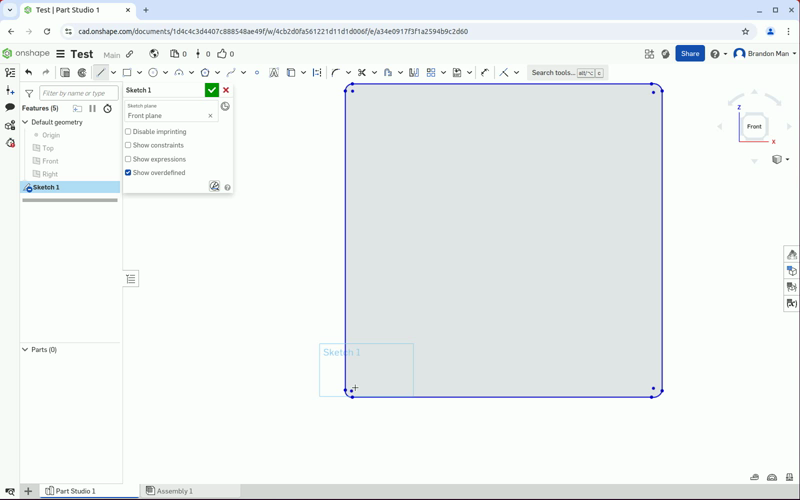
scroll(6)
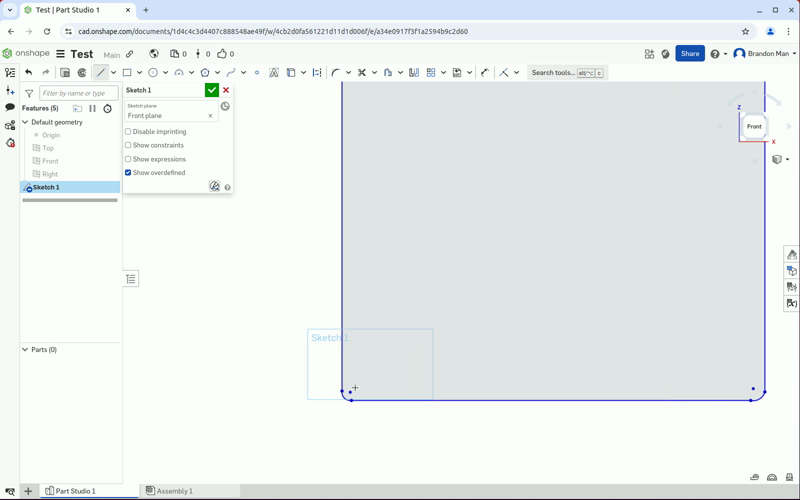
scroll(6)
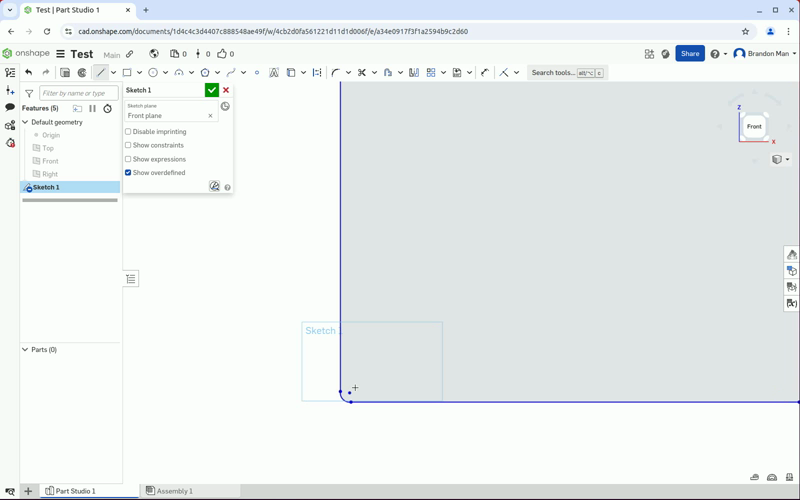
scroll(6)
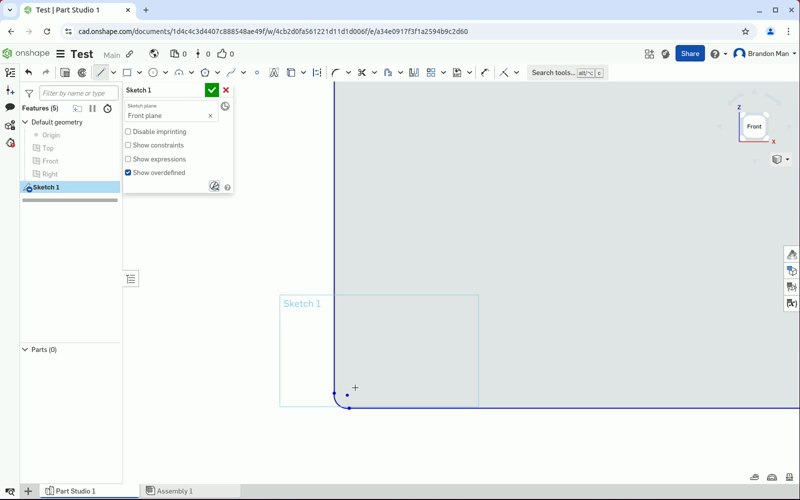
scroll(6)
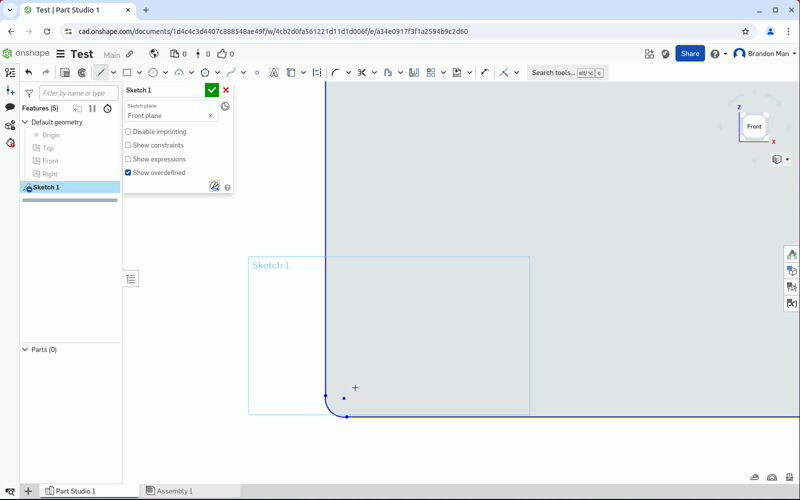
scroll(6)
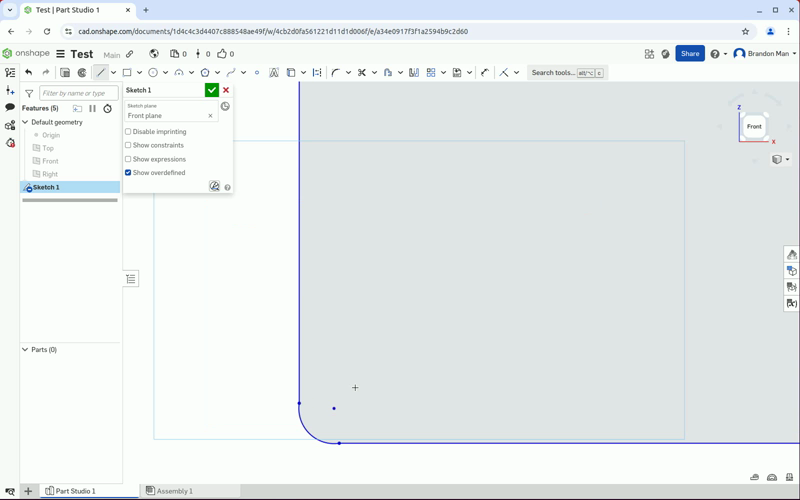
scroll(6)
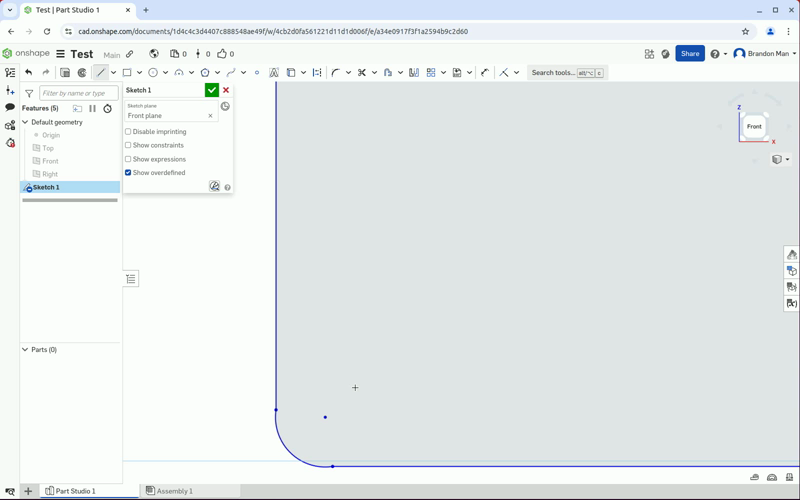
click(355, 387)
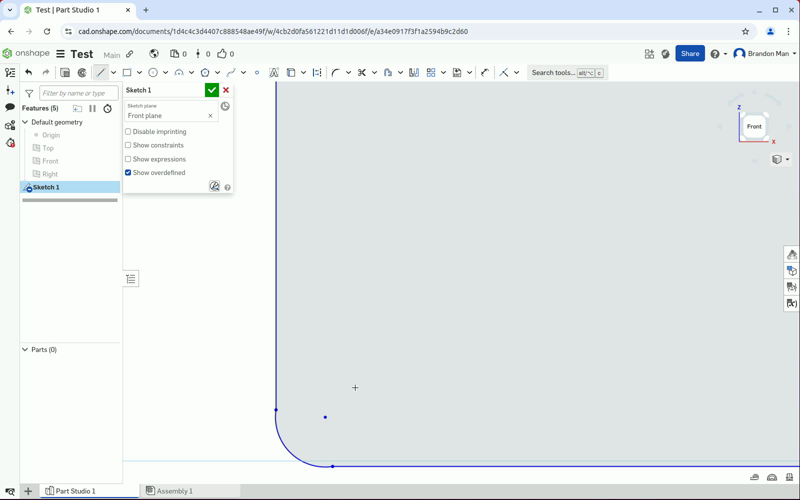
scroll(-6)
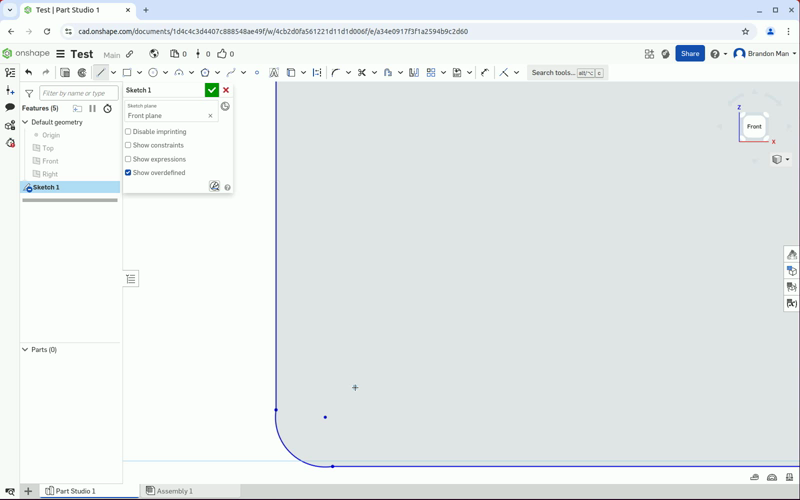
scroll(-6)
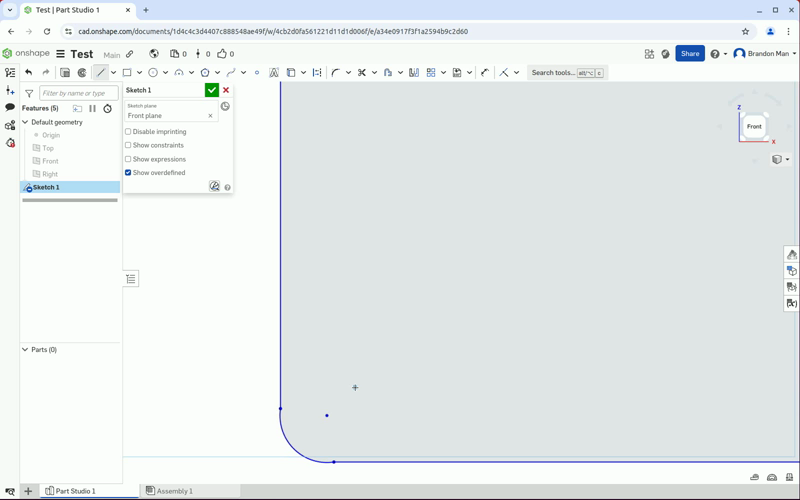
scroll(-6)
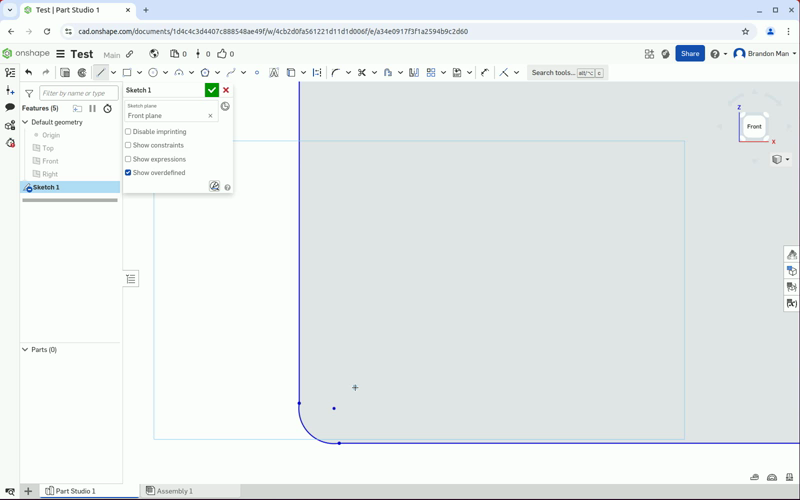
scroll(-6)
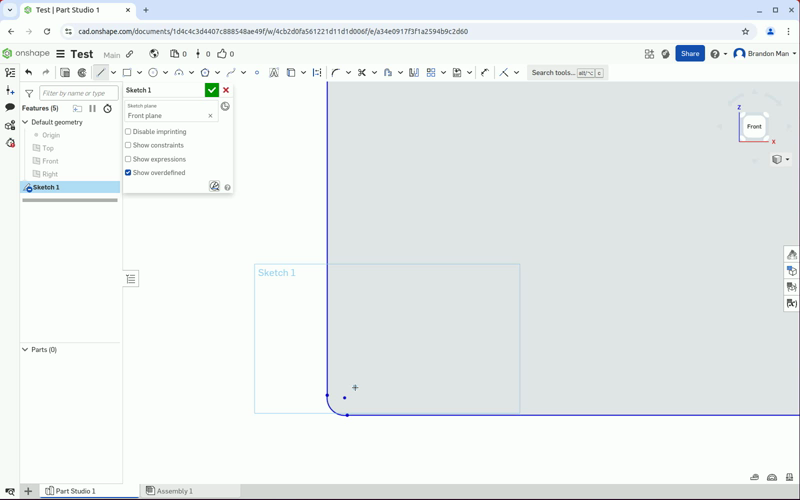
scroll(-6)
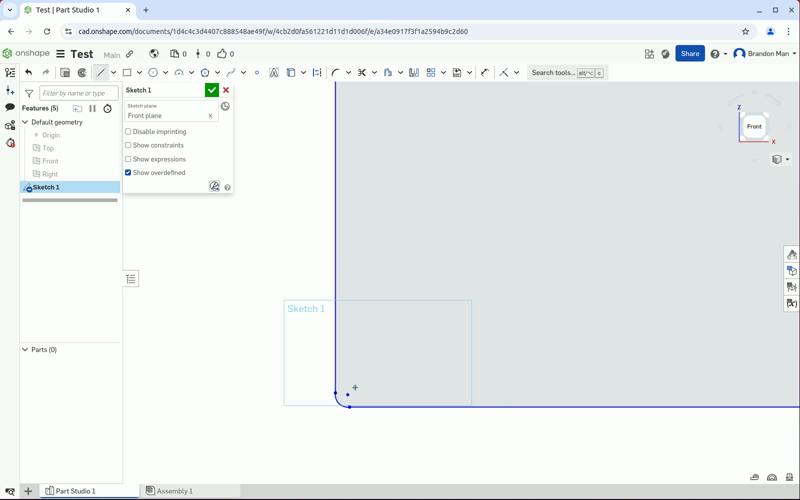
scroll(-6)
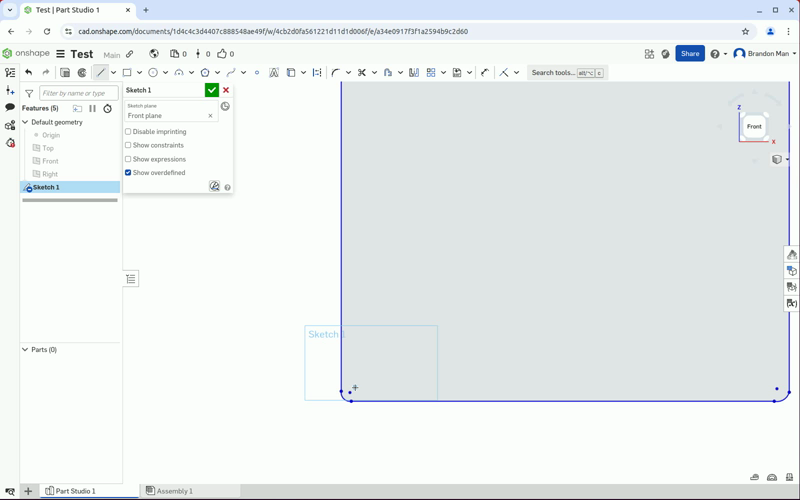
scroll(-6)
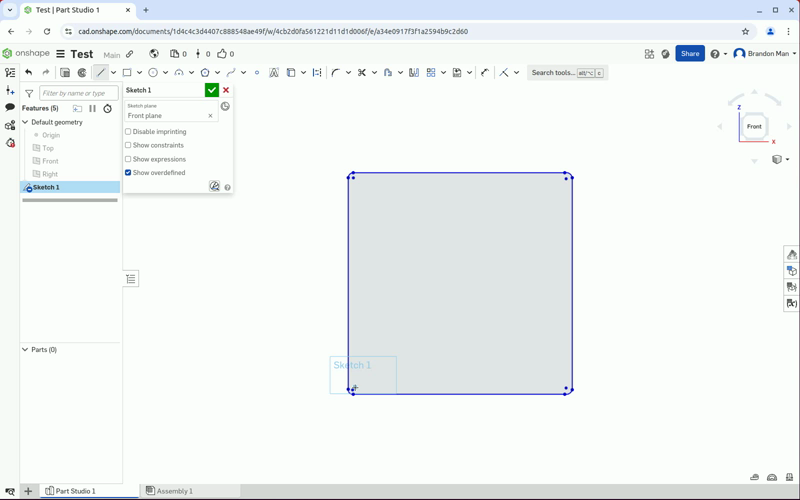
key_up(shift)
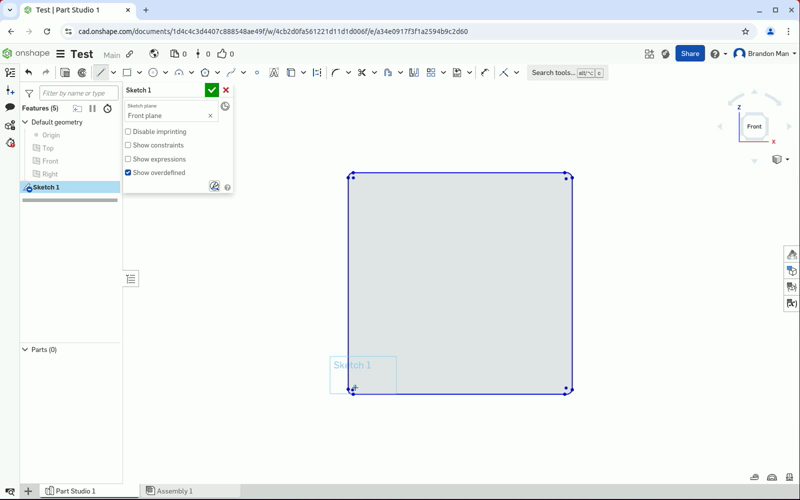
key_down(shift)
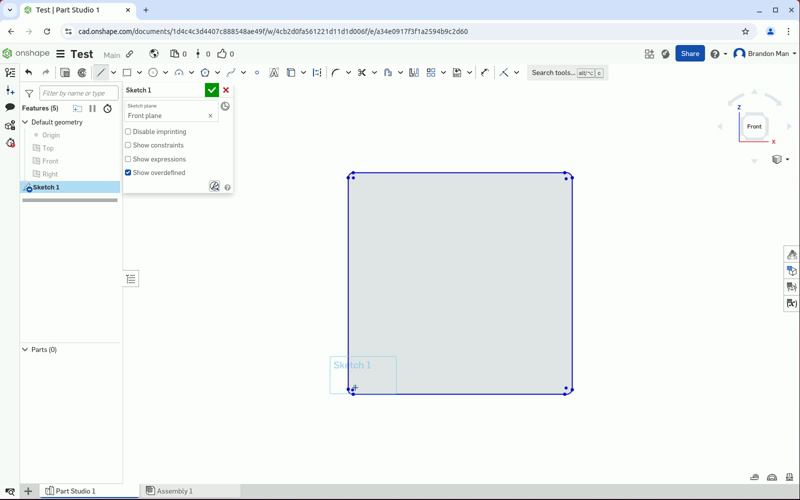
mouse_move(564, 387)
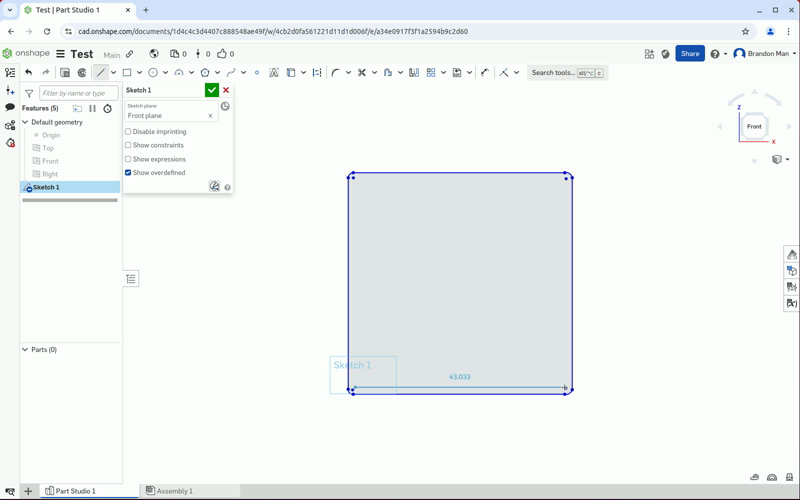
scroll(6)
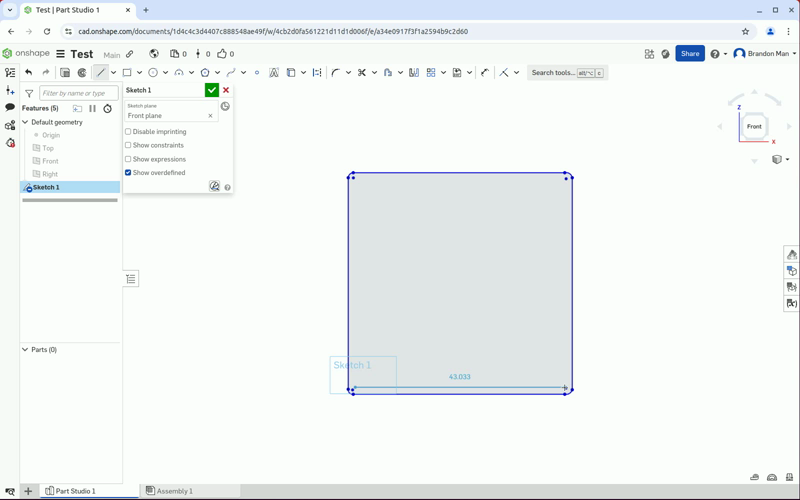
scroll(6)
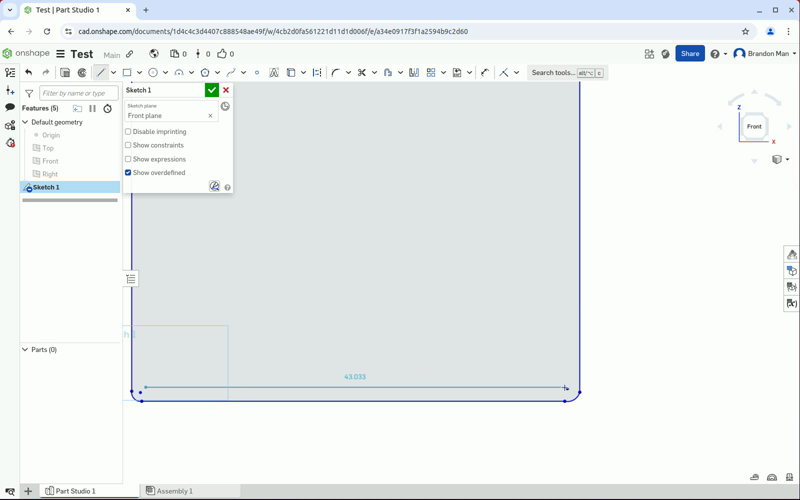
scroll(6)
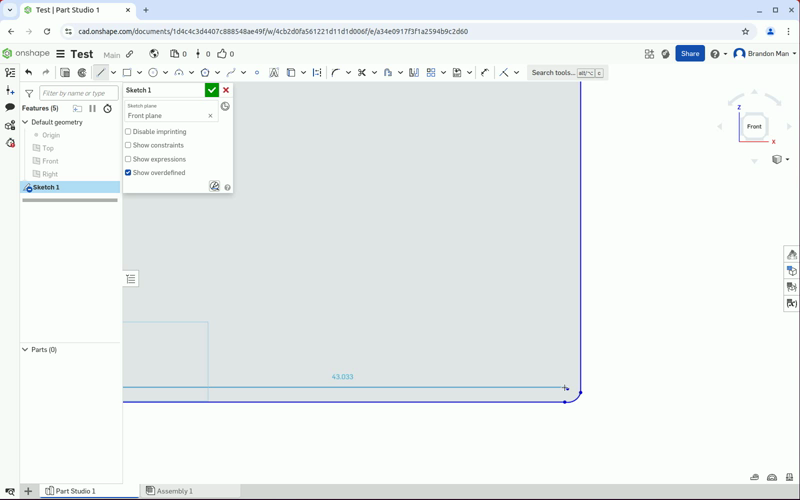
scroll(6)
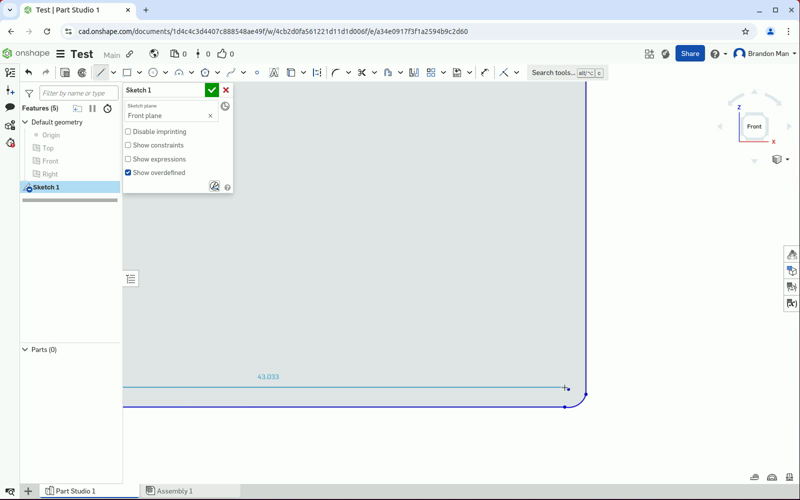
scroll(6)
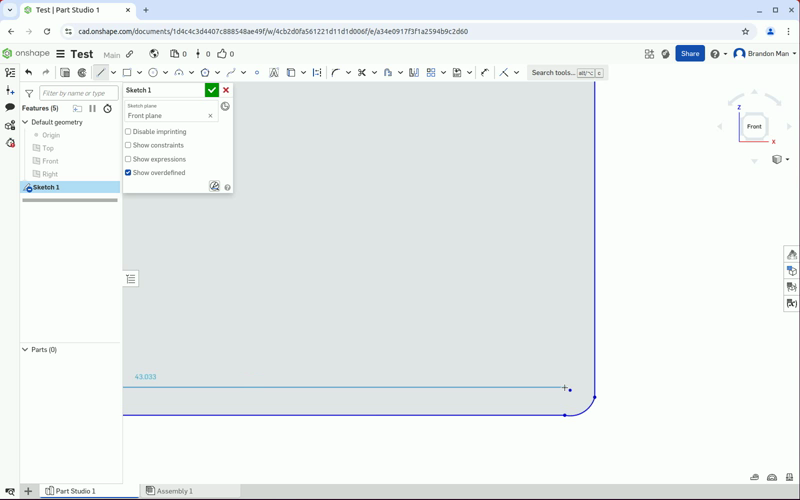
scroll(6)
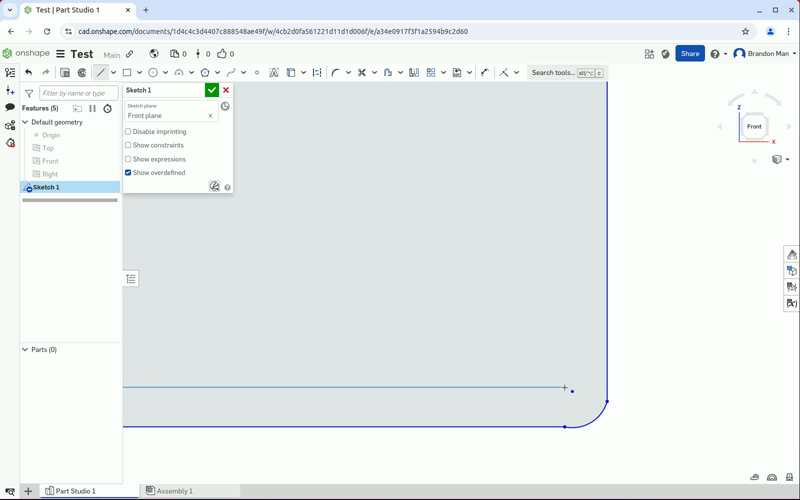
scroll(6)
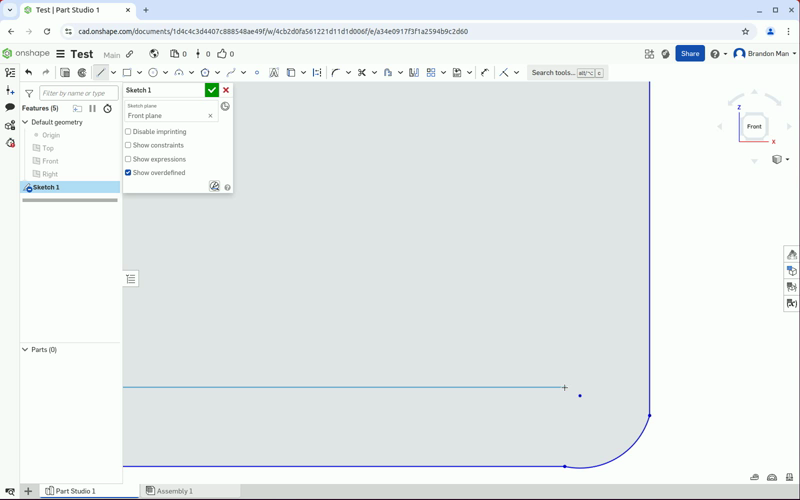
click(564, 387)
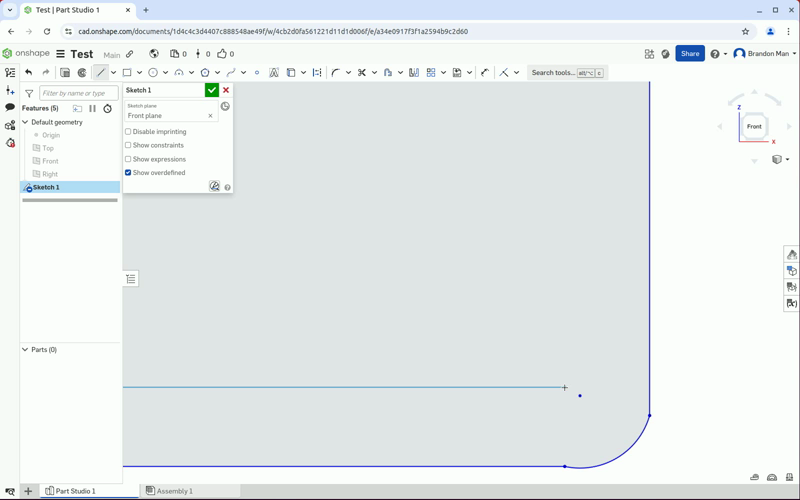
scroll(-6)
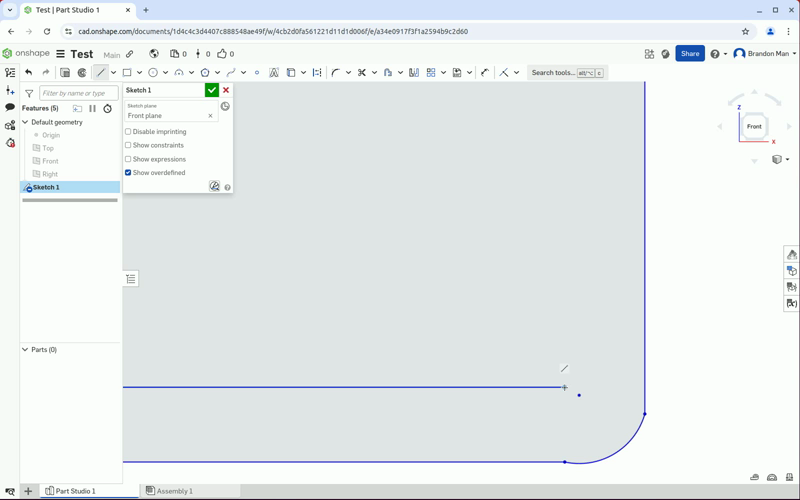
scroll(-6)
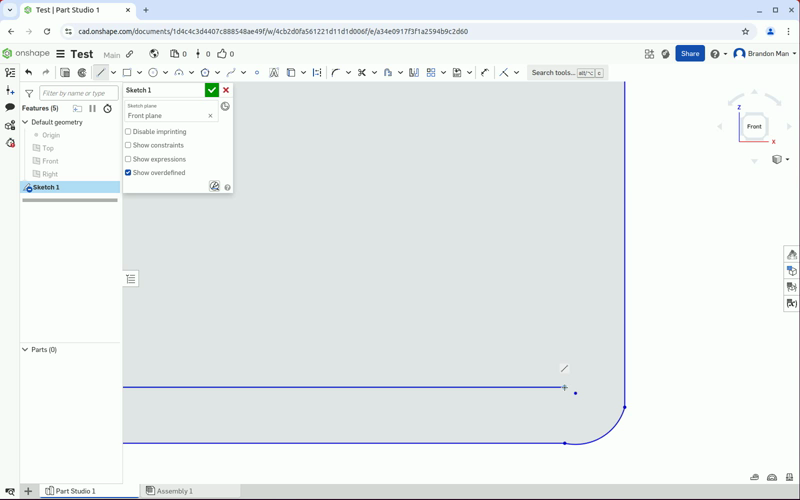
scroll(-6)
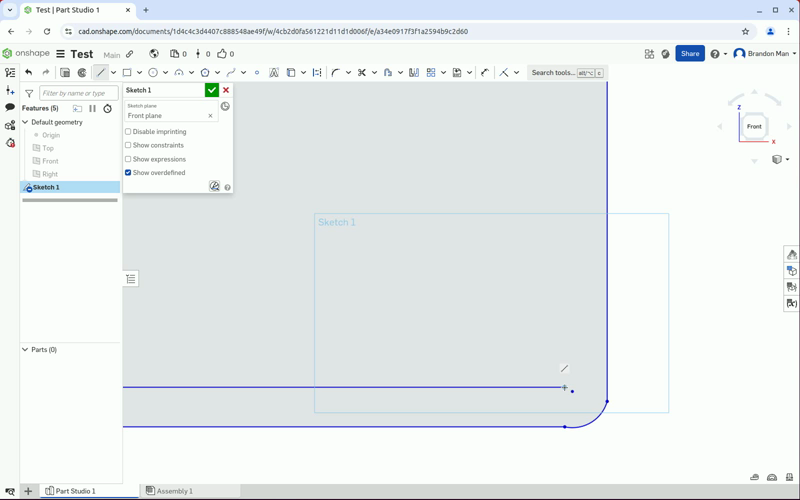
scroll(-6)
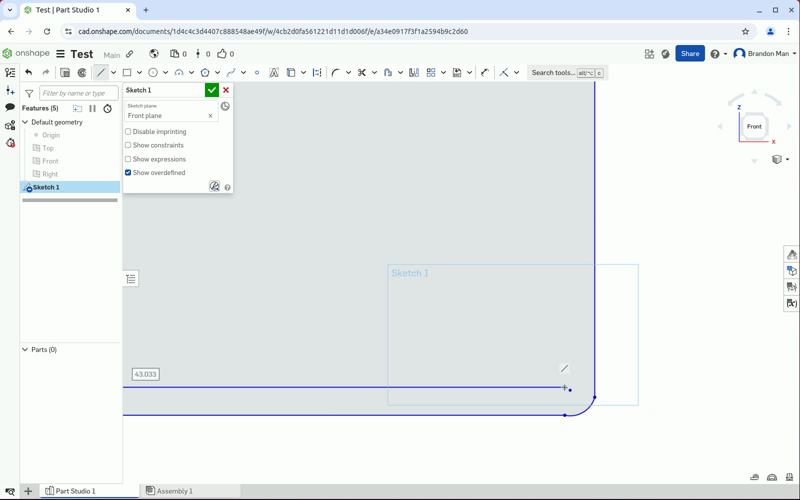
scroll(-6)
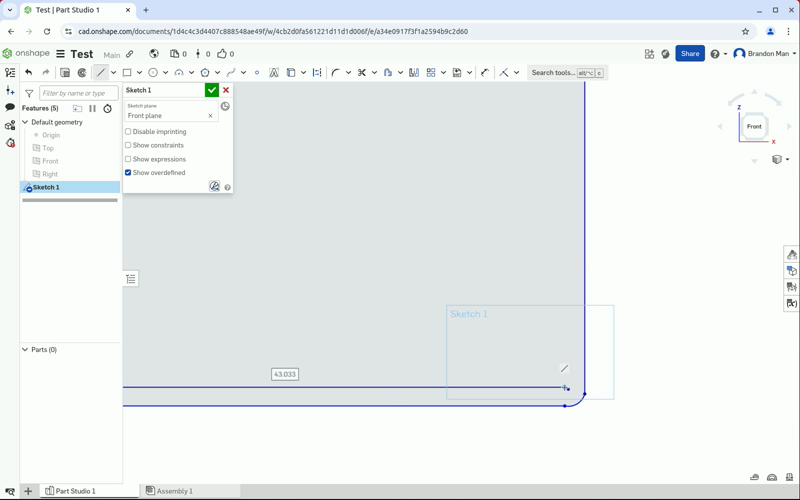
scroll(-6)
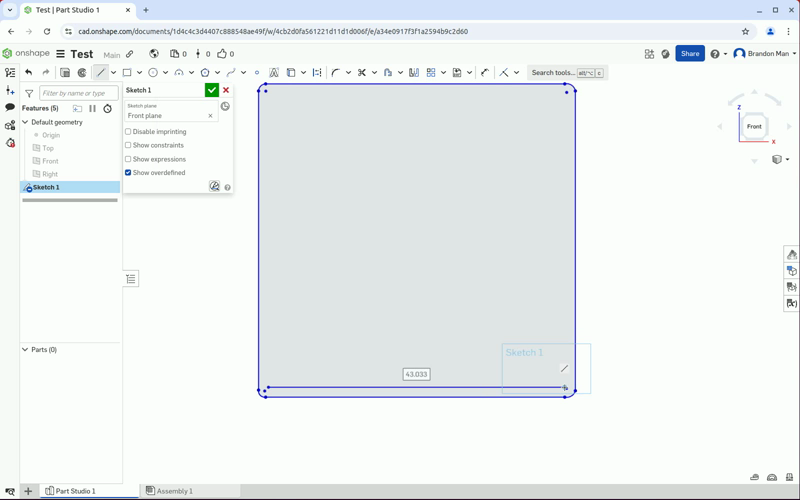
scroll(-6)
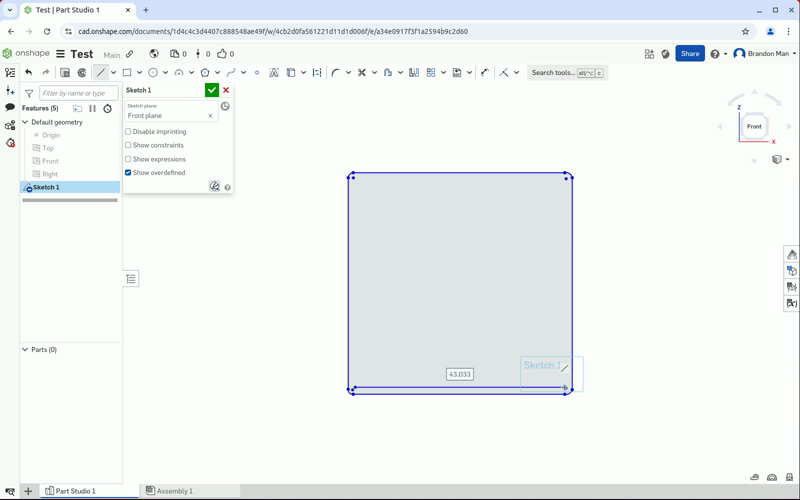
key_up(shift)
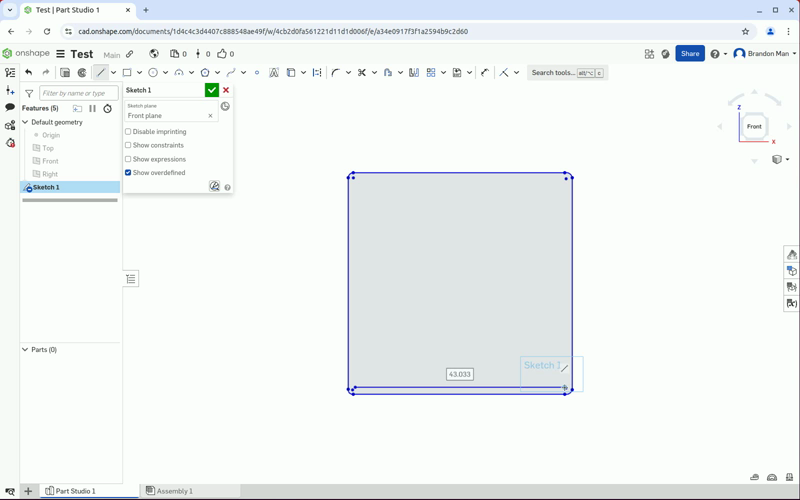
key_down(shift)
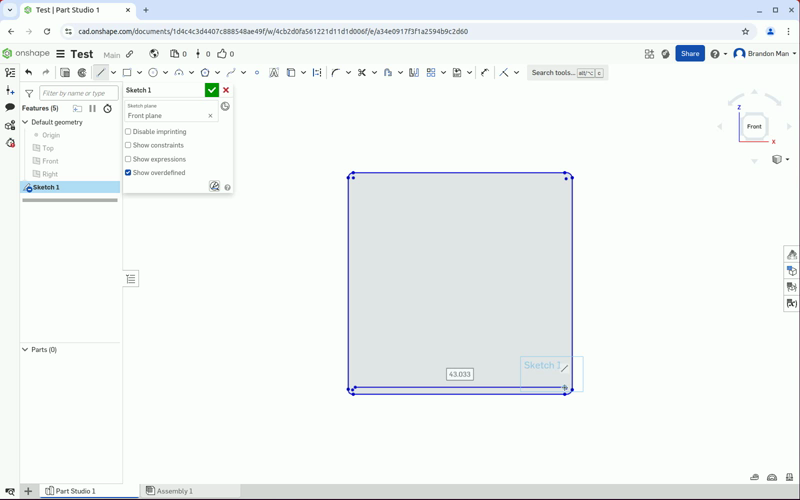
mouse_move(564, 180)
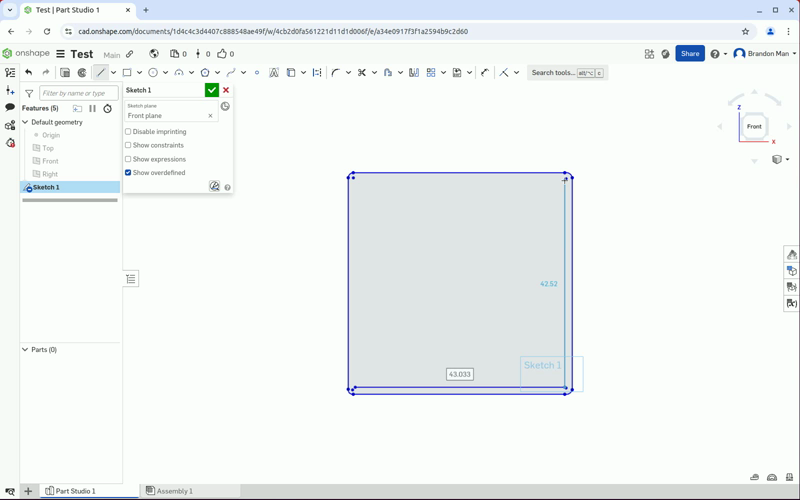
scroll(6)
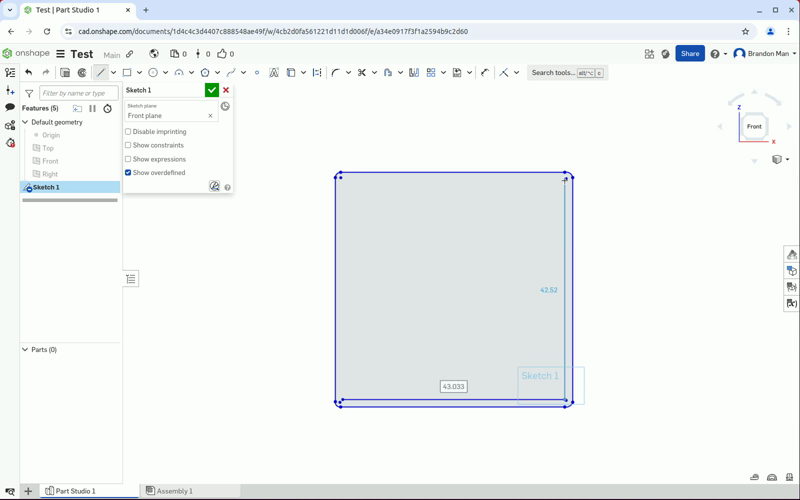
scroll(6)
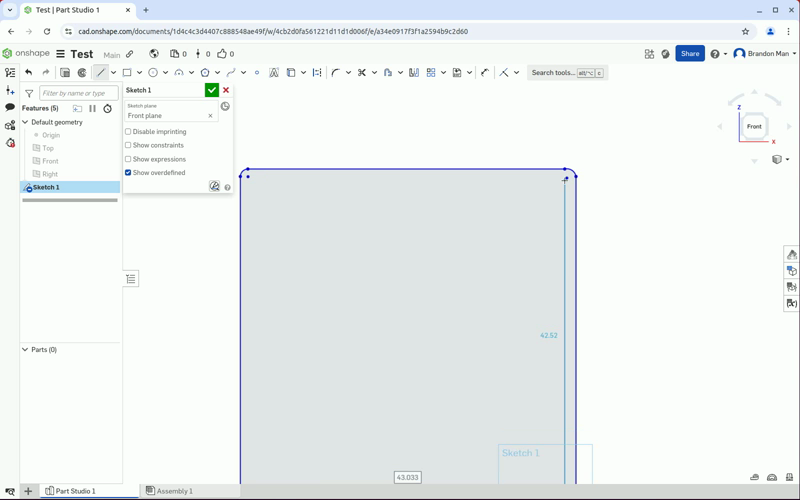
scroll(6)
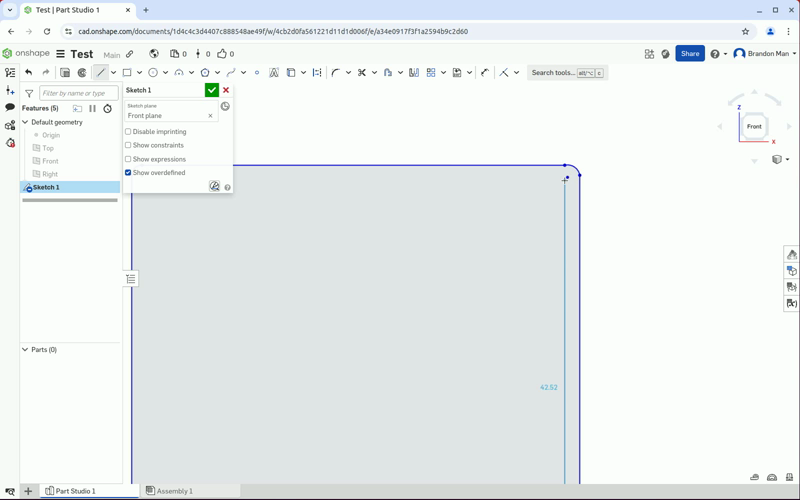
scroll(6)
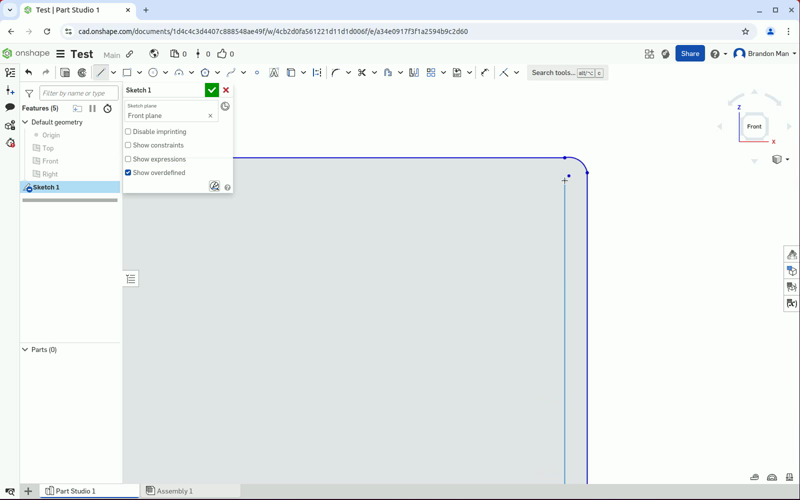
scroll(6)
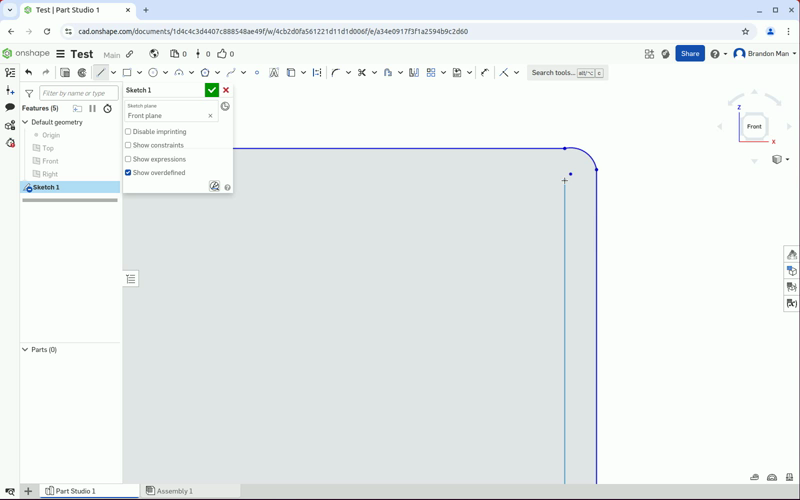
scroll(6)
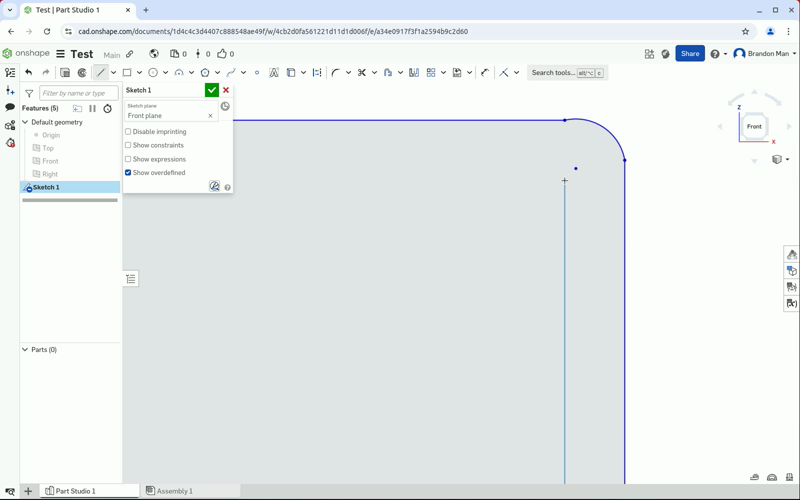
scroll(6)
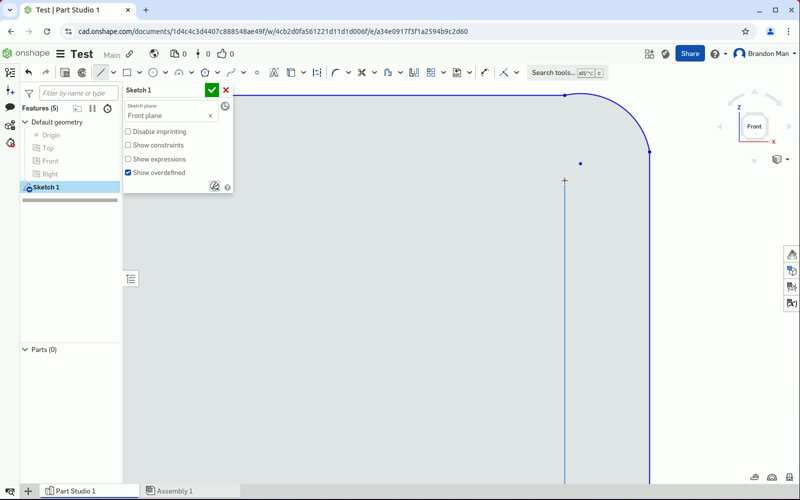
click(564, 180)
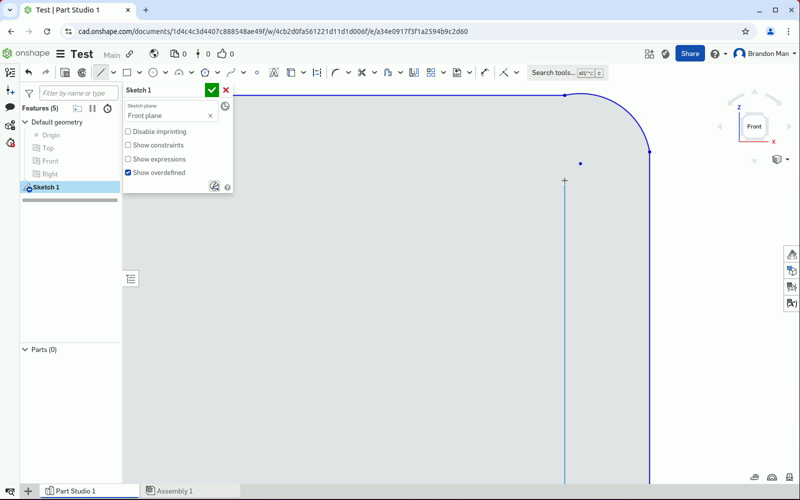
scroll(-6)
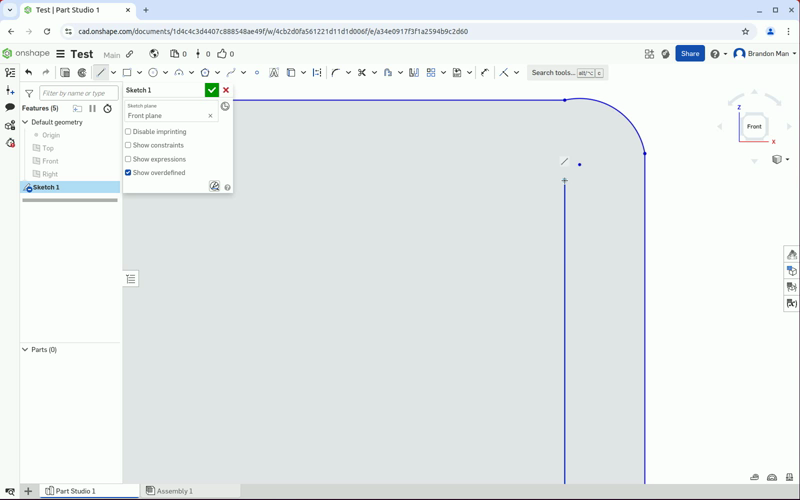
scroll(-6)
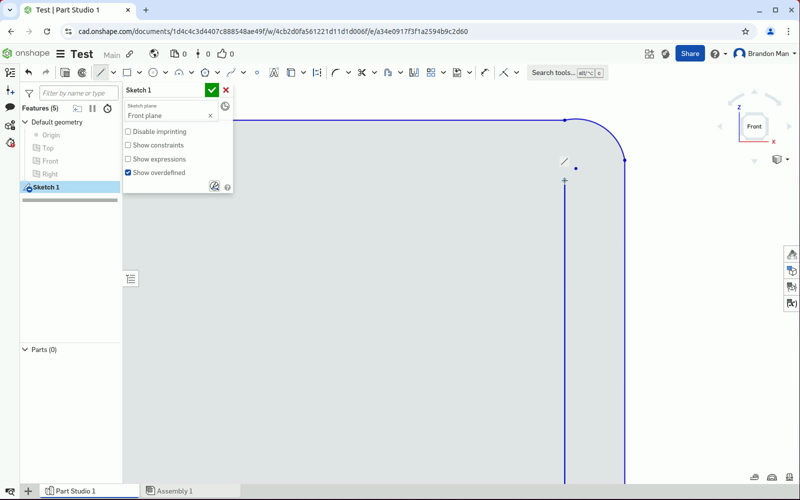
scroll(-6)
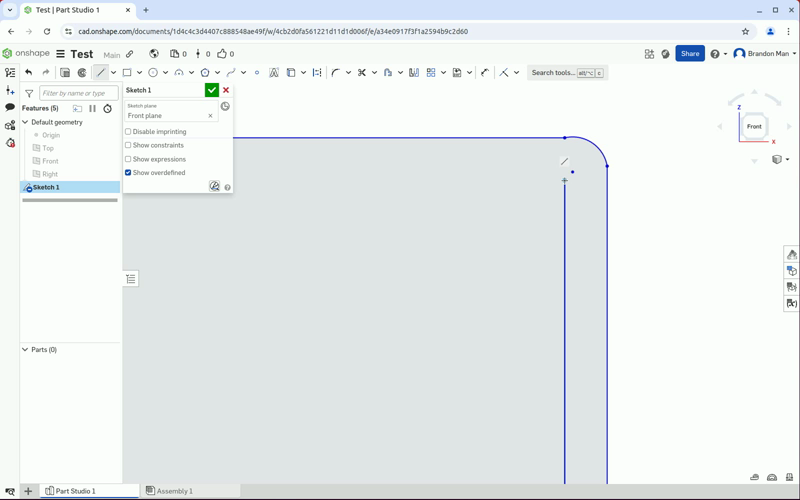
scroll(-6)
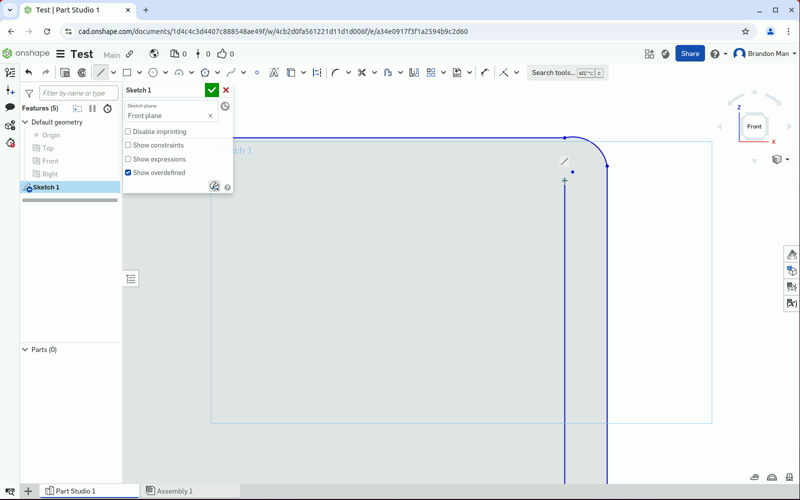
scroll(-6)
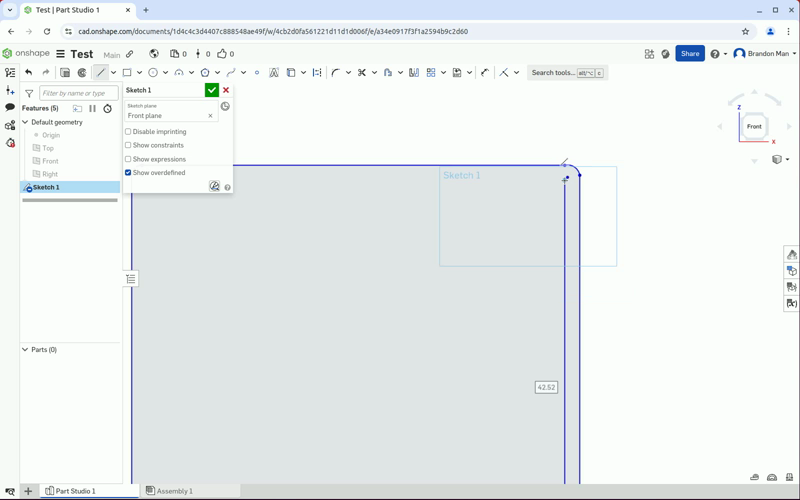
scroll(-6)
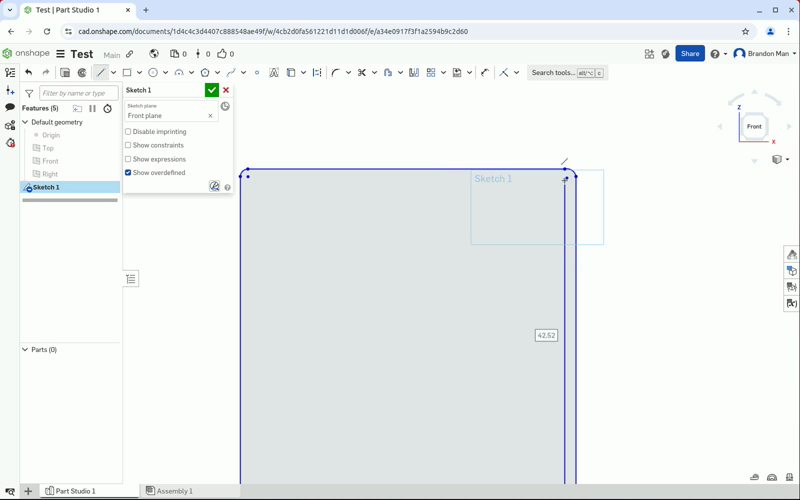
scroll(-6)
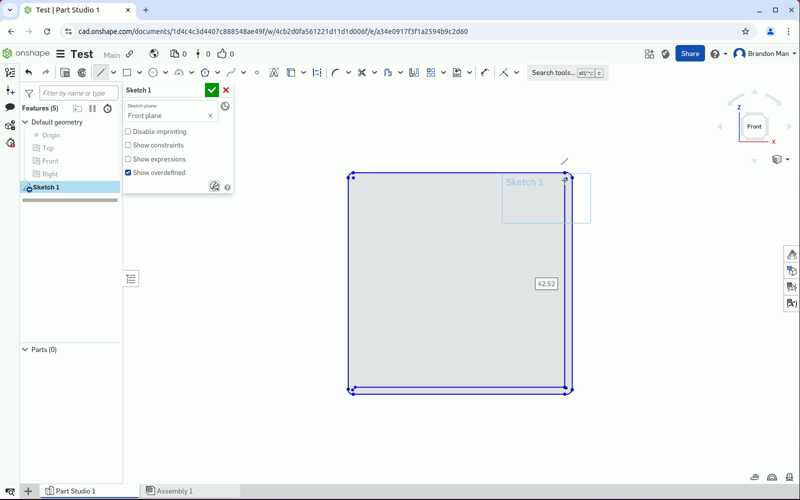
key_up(shift)
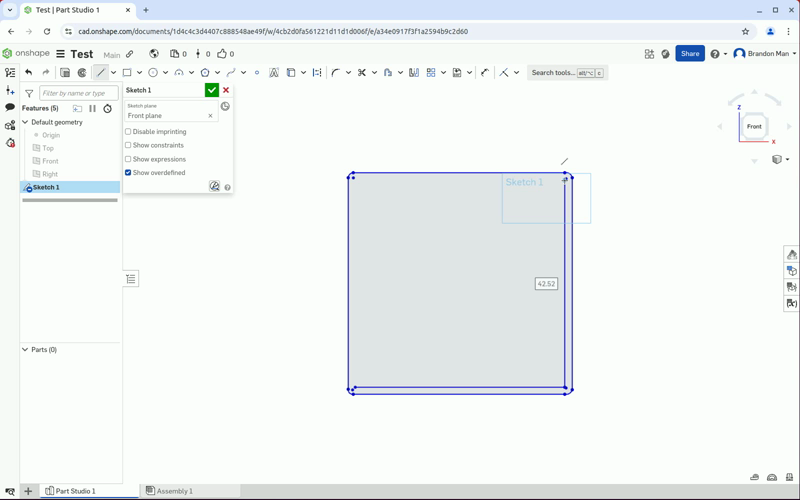
key_down(shift)
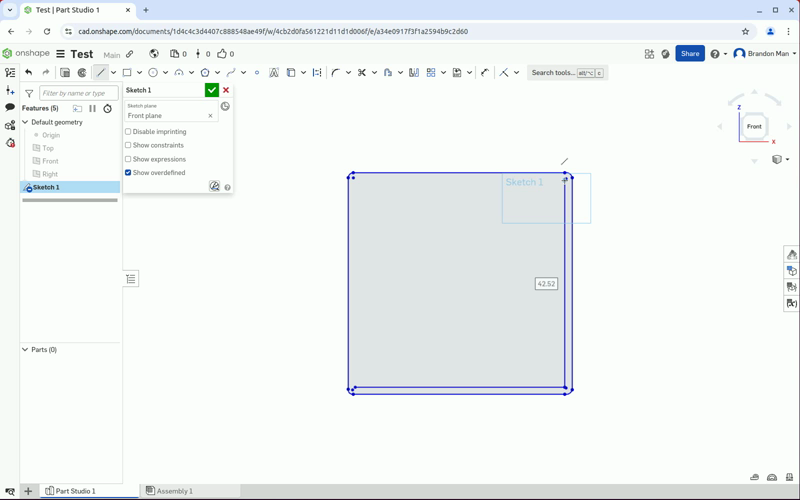
mouse_move(355, 180)
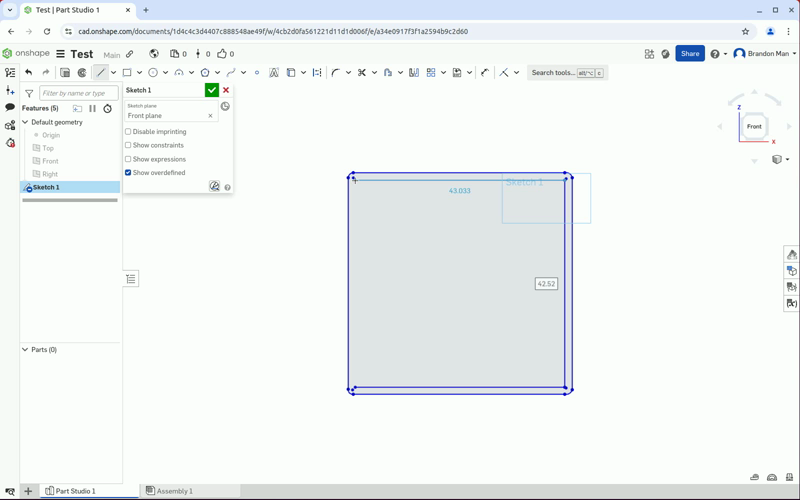
scroll(6)
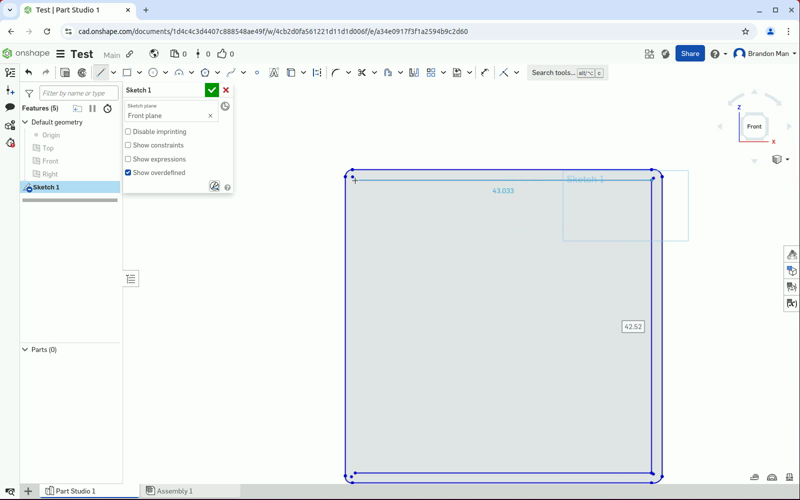
scroll(6)
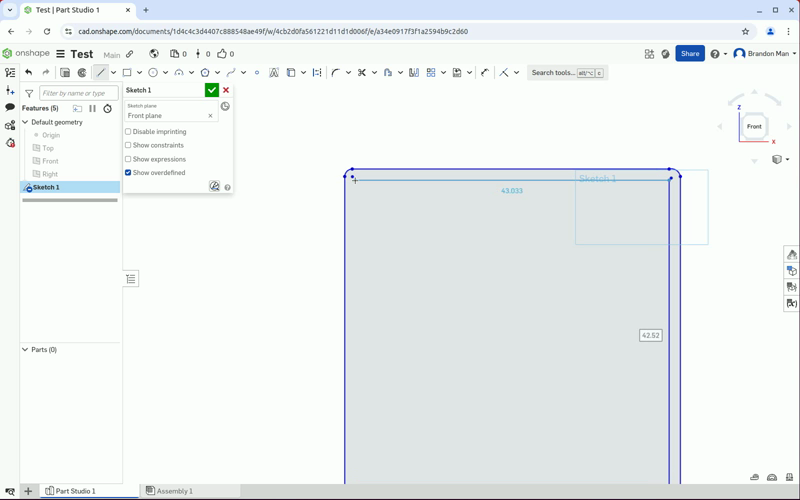
scroll(6)
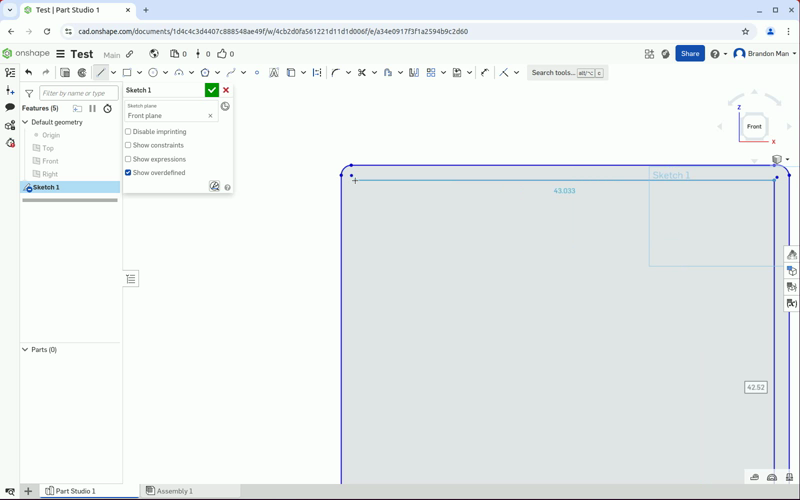
scroll(6)
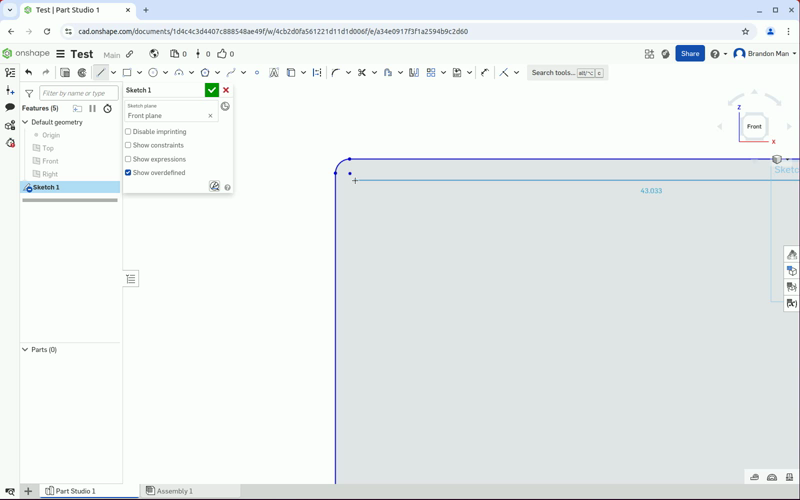
scroll(6)
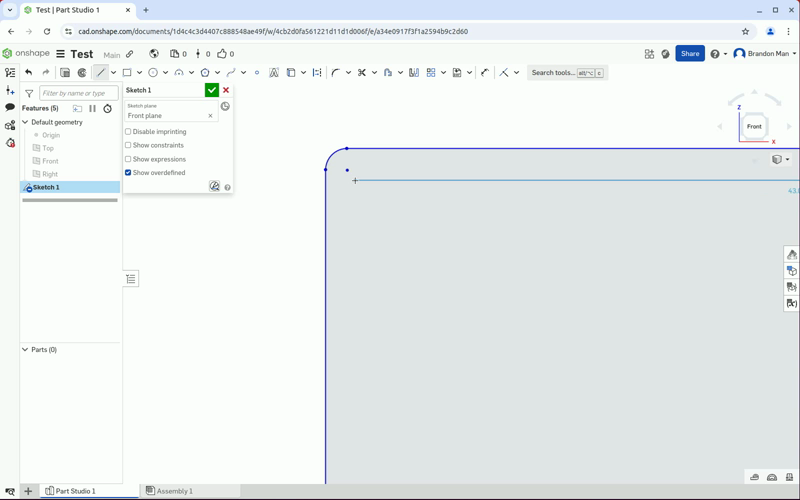
scroll(6)
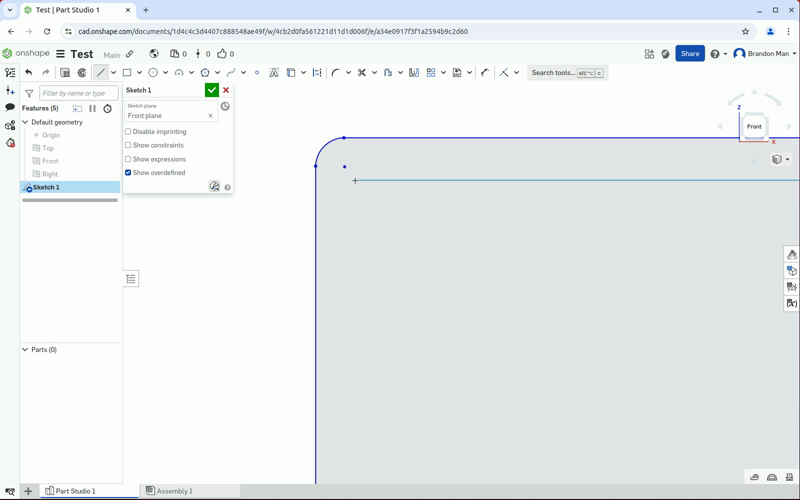
scroll(6)
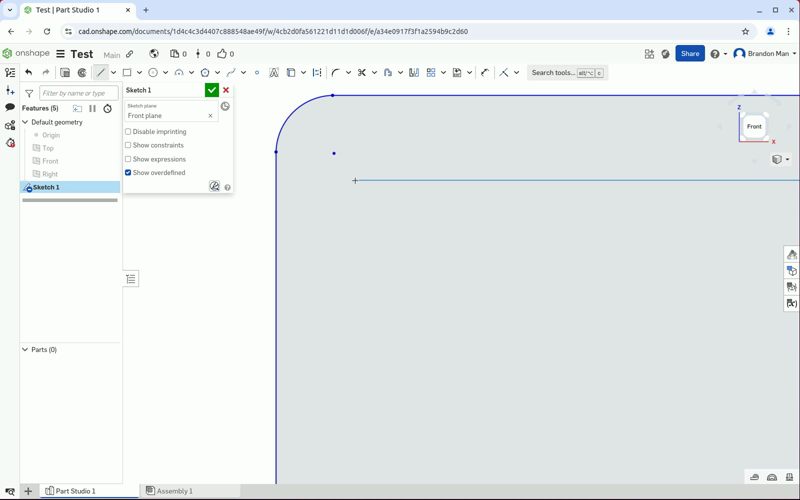
click(355, 180)
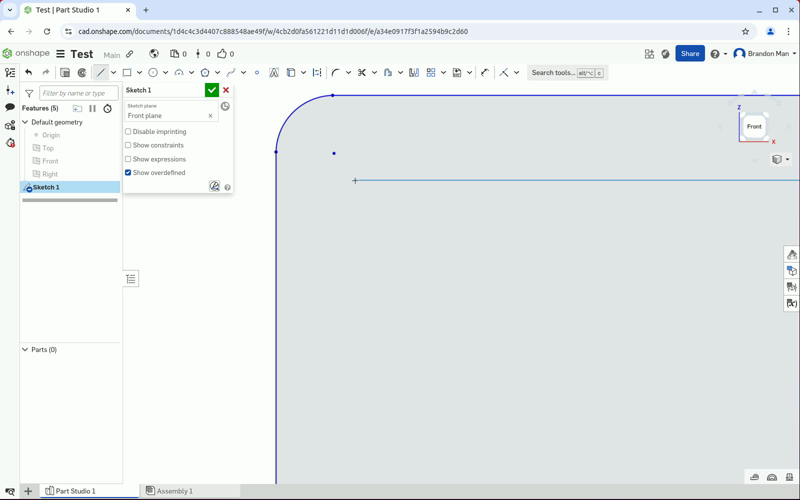
scroll(-6)
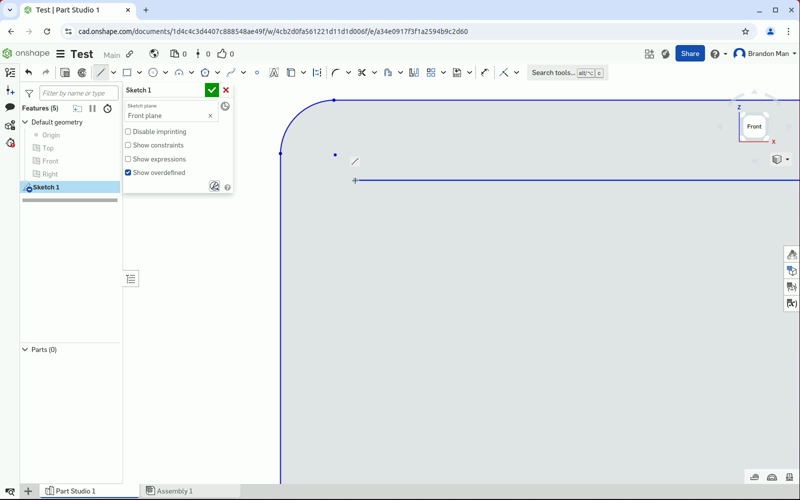
scroll(-6)
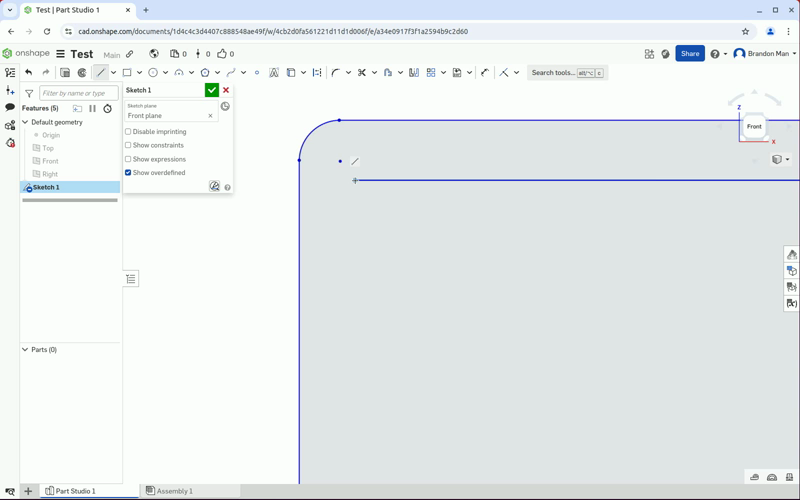
scroll(-6)
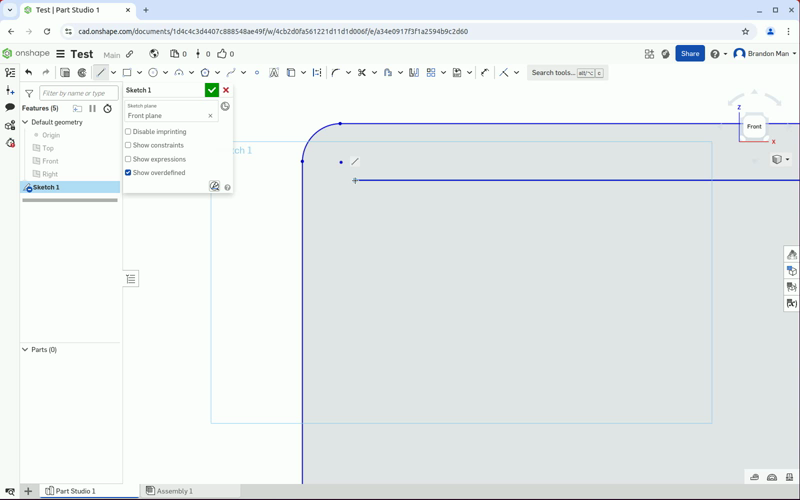
scroll(-6)
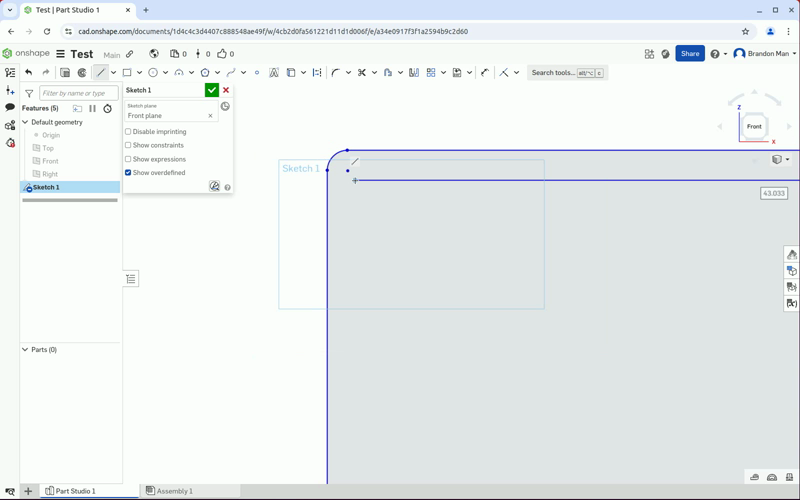
scroll(-6)
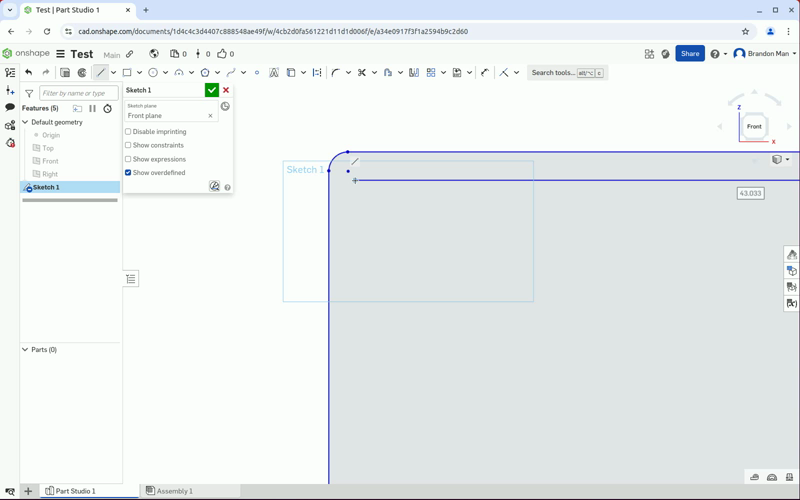
scroll(-6)
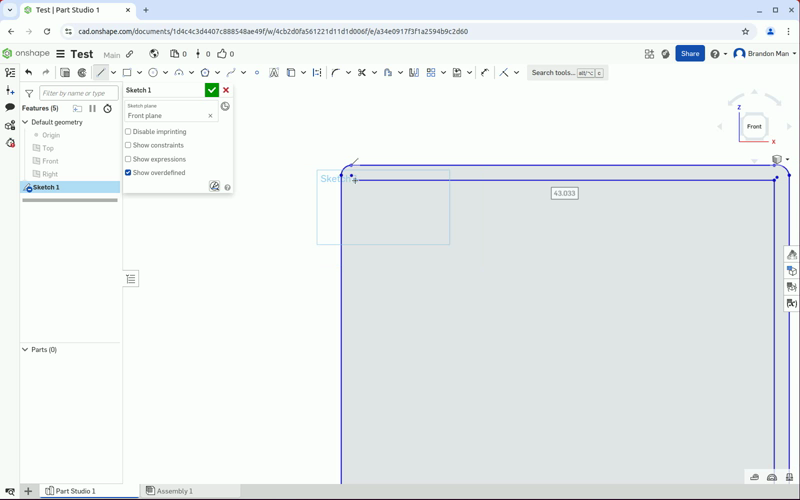
scroll(-6)
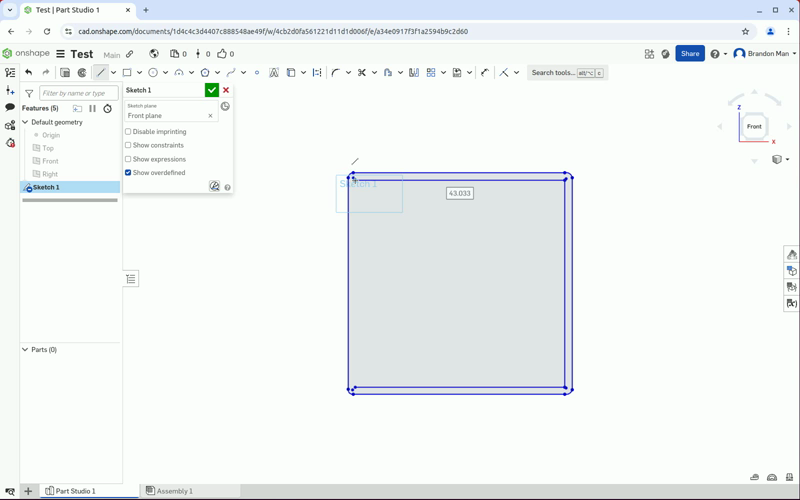
key_up(shift)
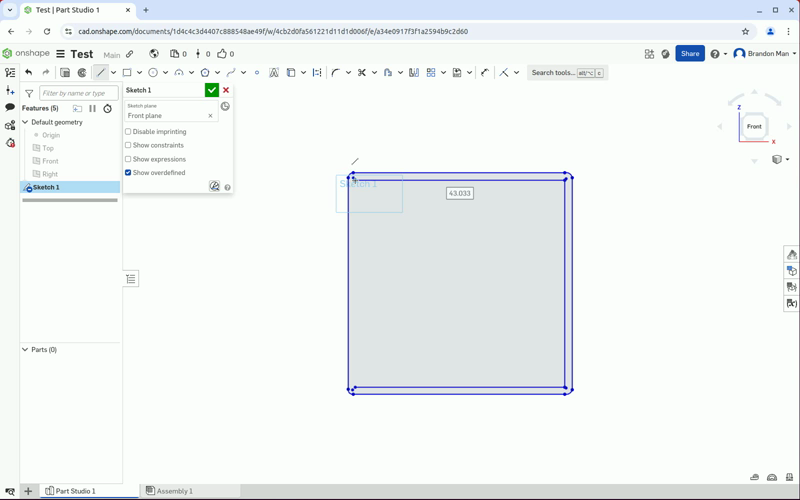
key_down(shift)
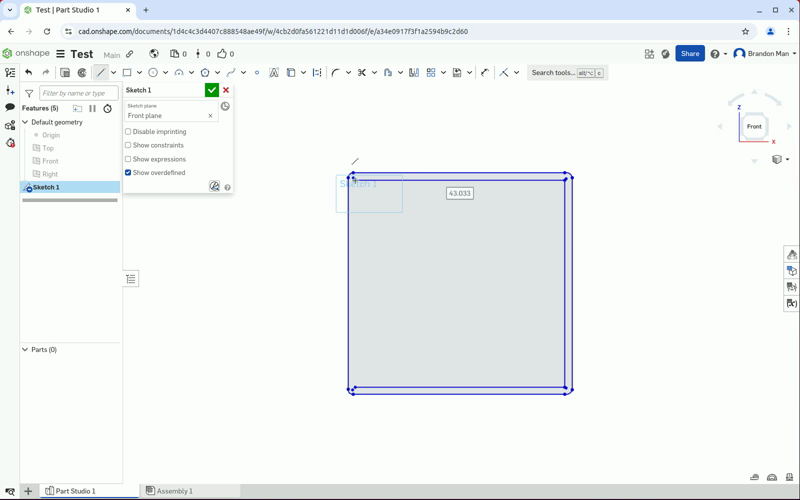
mouse_move(355, 387)
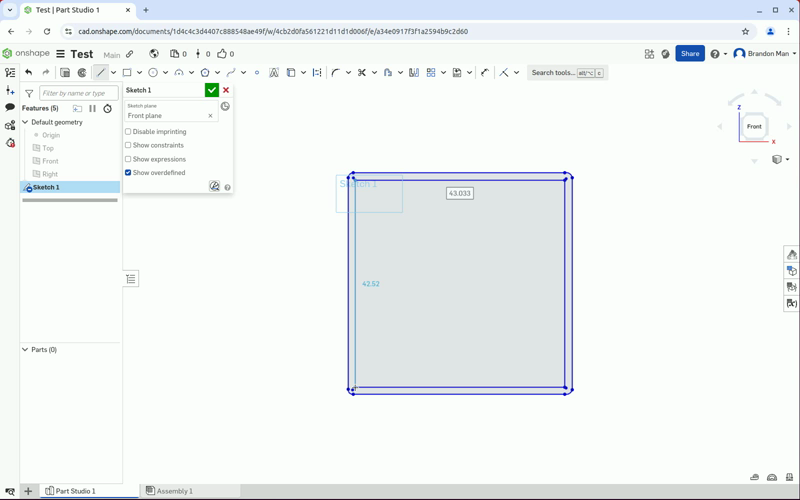
scroll(6)
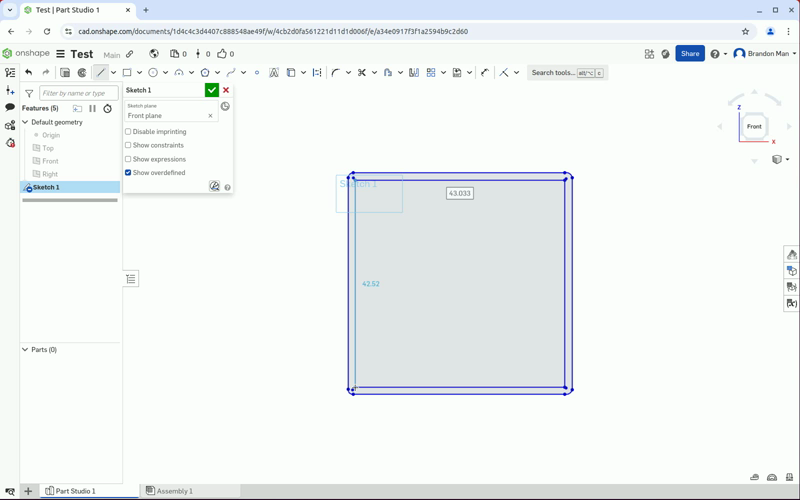
scroll(6)
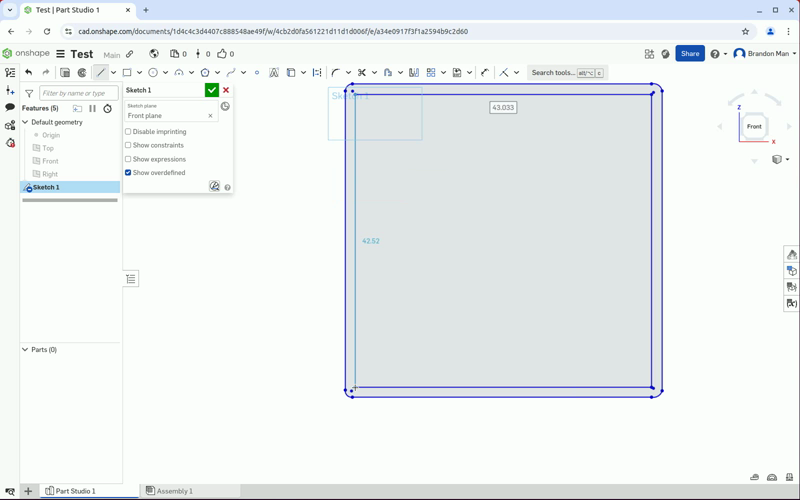
scroll(6)
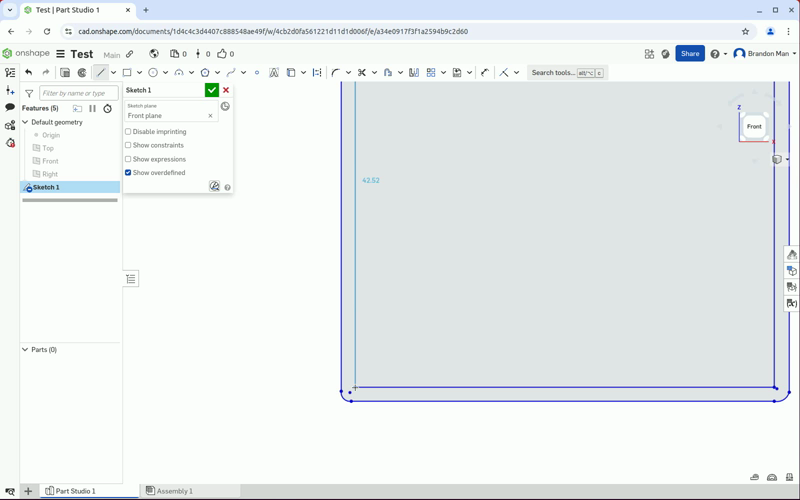
scroll(6)
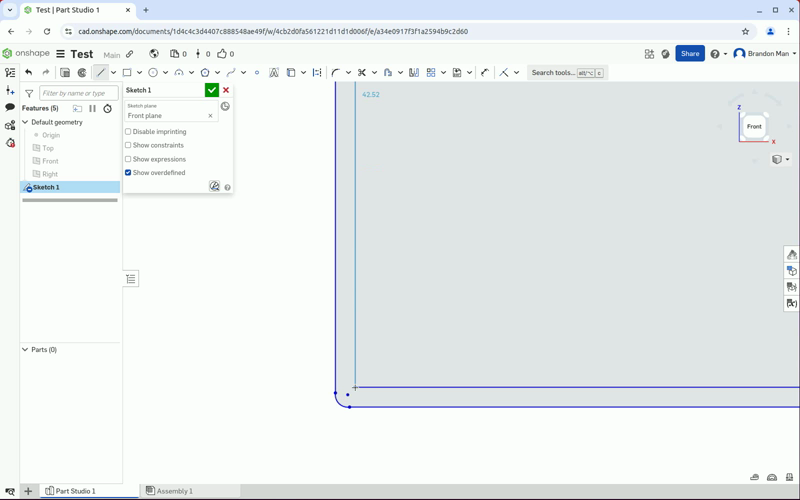
scroll(6)
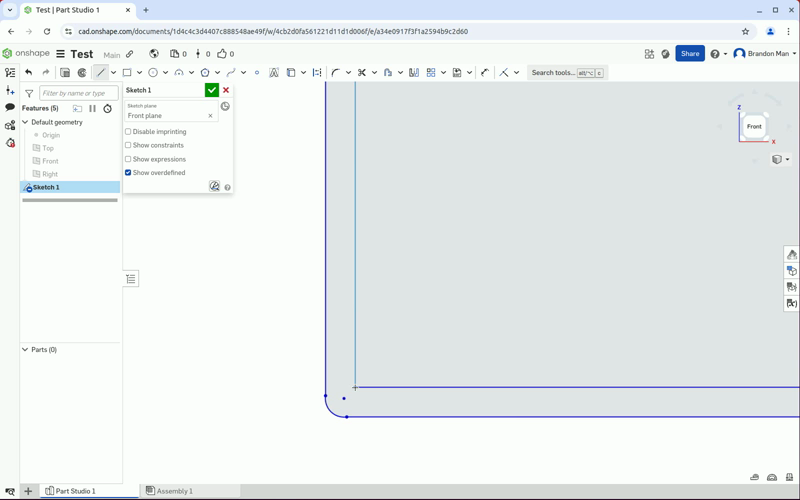
scroll(6)
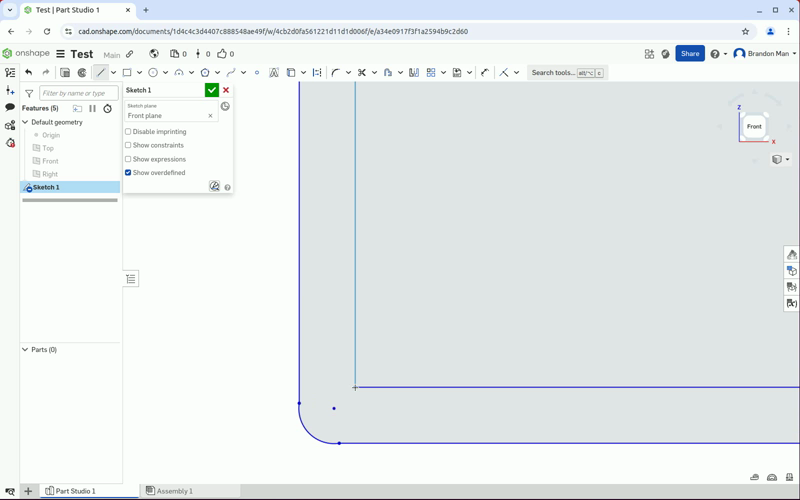
scroll(6)
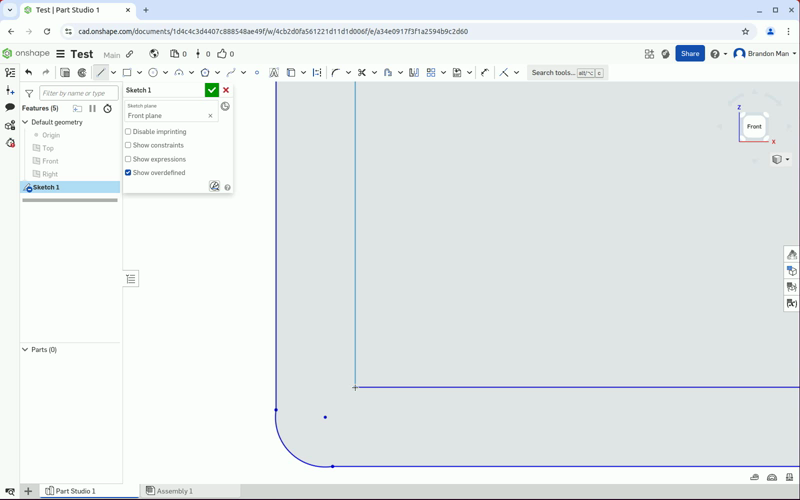
key_up(shift)
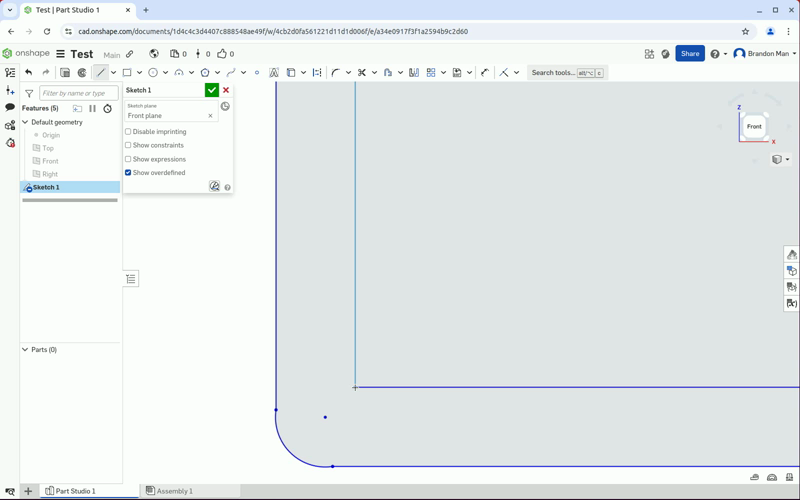
click(355, 387)
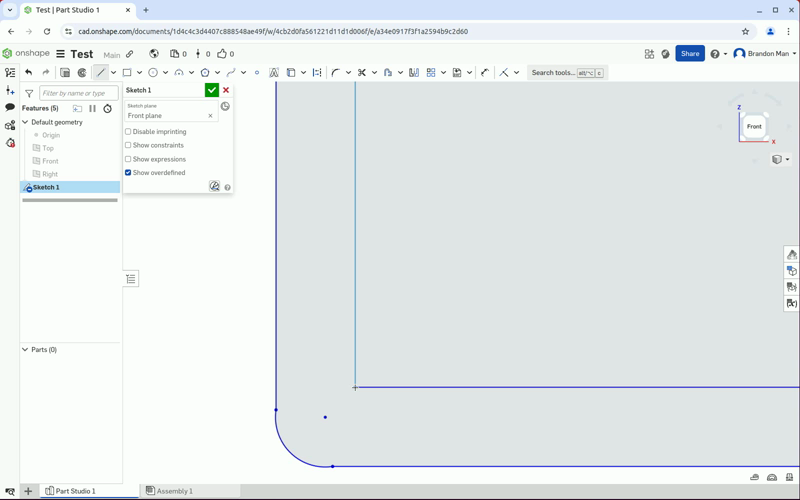
scroll(-6)
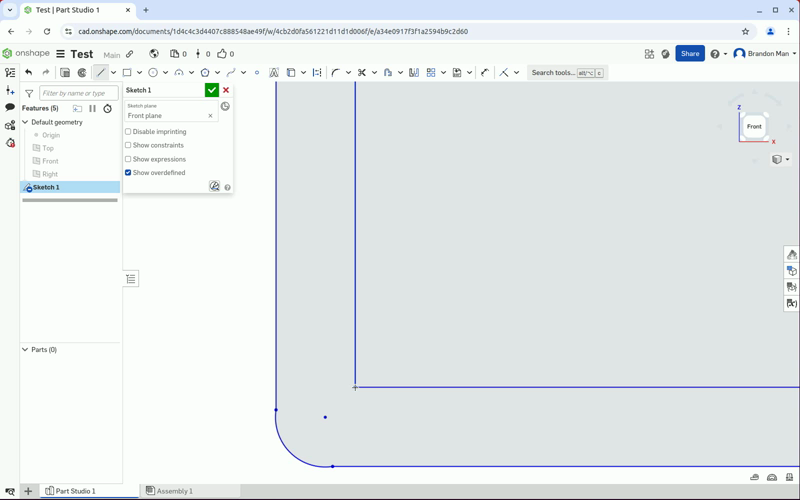
scroll(-6)
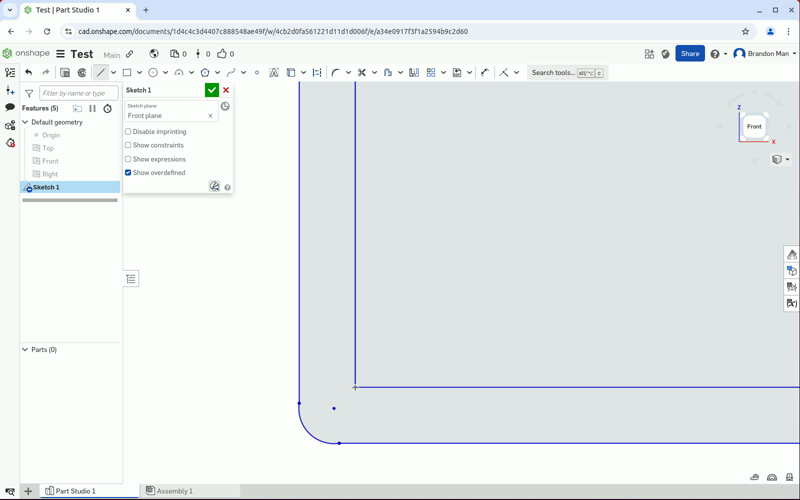
scroll(-6)
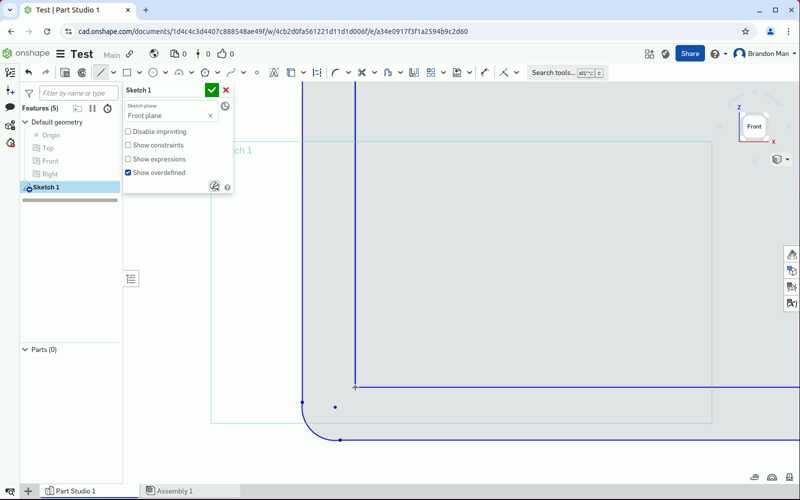
scroll(-6)
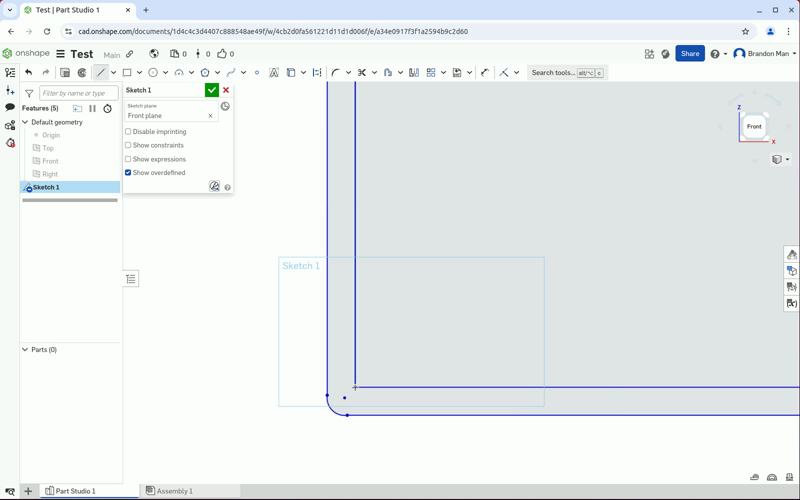
scroll(-6)
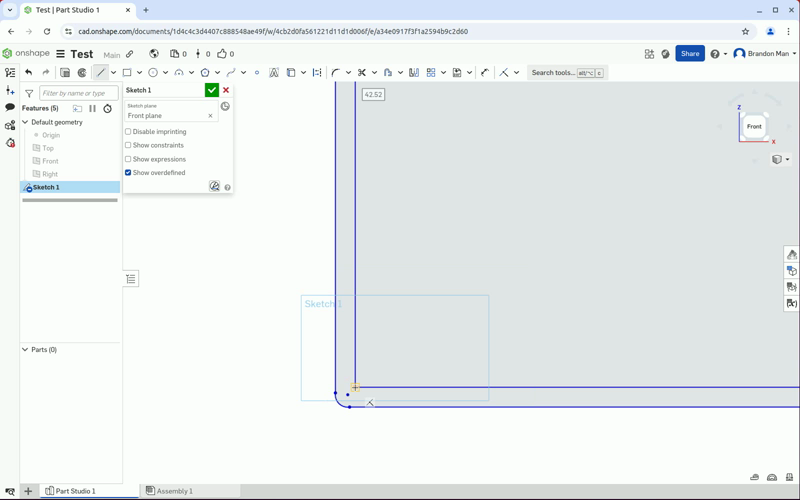
scroll(-6)
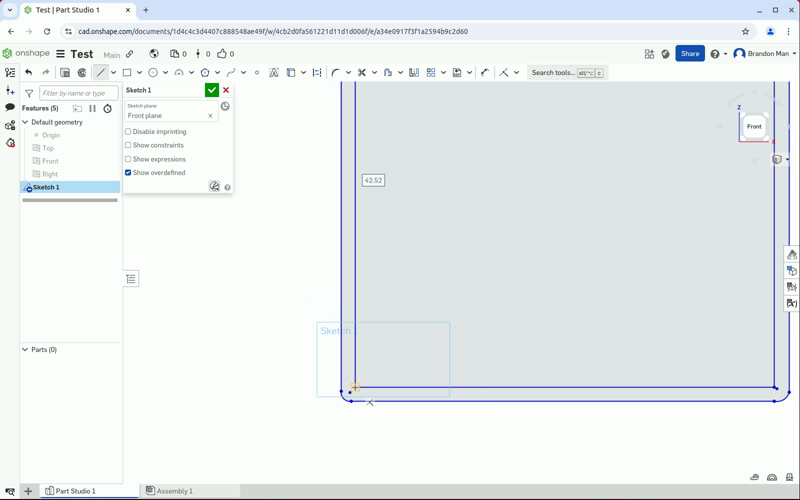
scroll(-6)
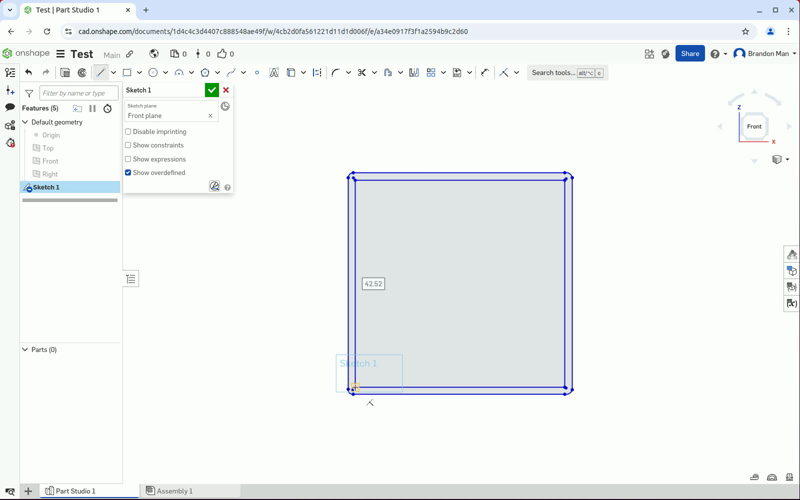
key(esc)
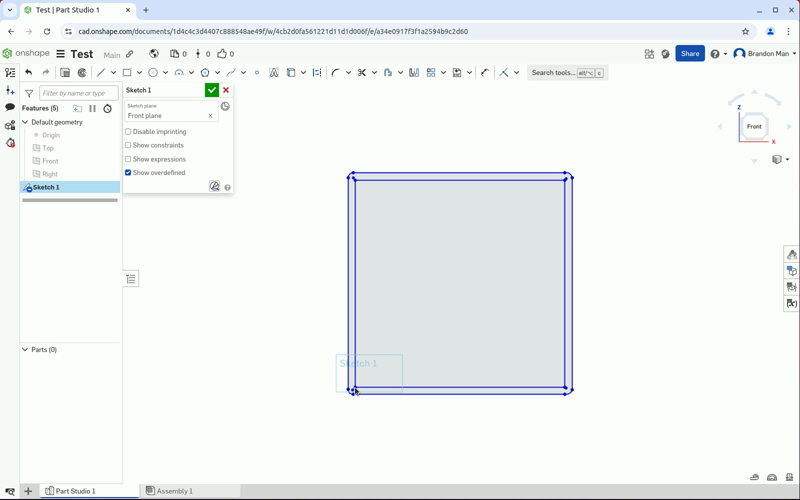
mouse_move(352, 315)
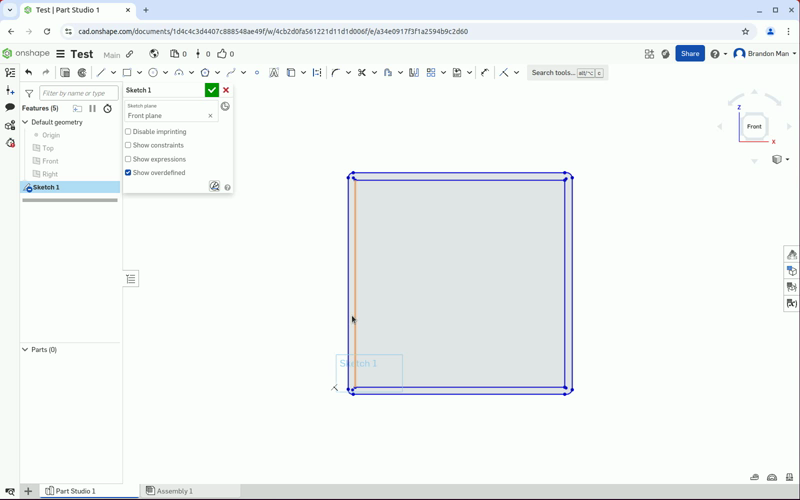
click(352, 315)
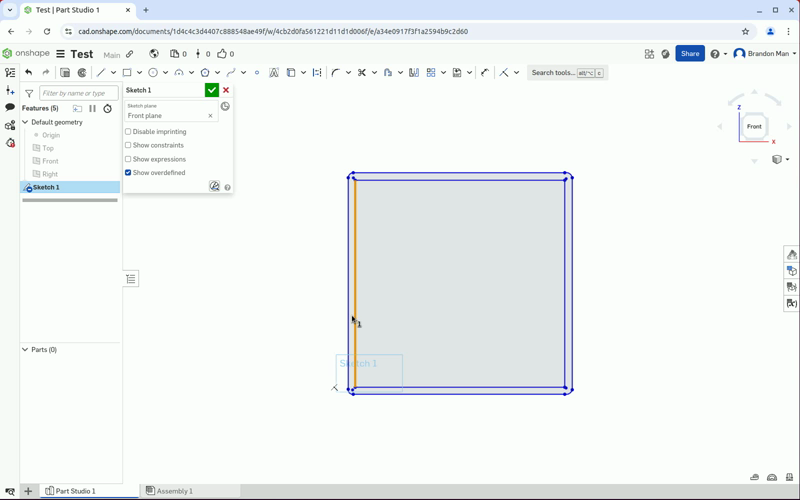
mouse_move(73, 352)
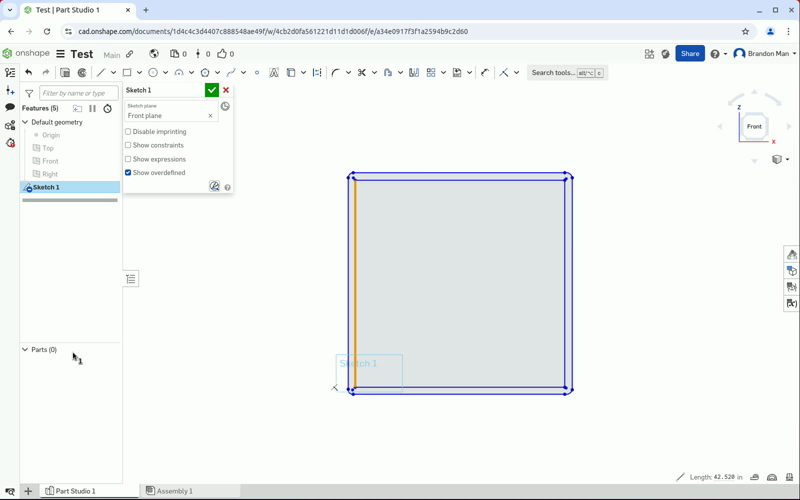
key(shift+y)
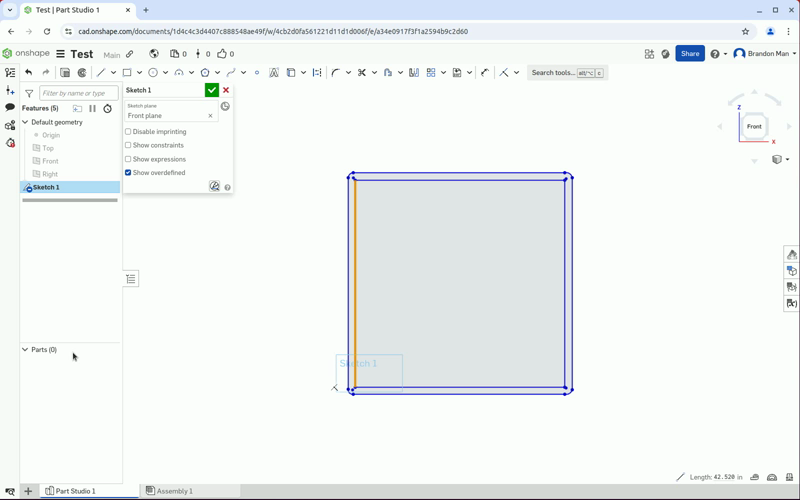
key(shift+e)
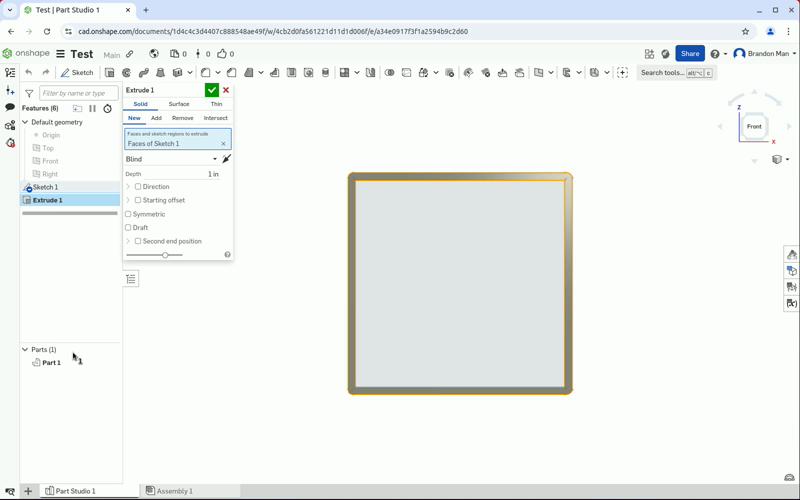
mouse_move(143, 106)
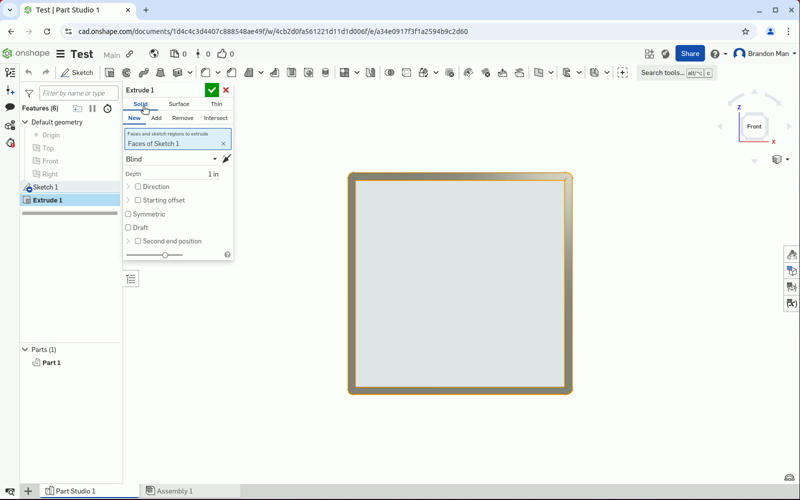
click(143, 106)
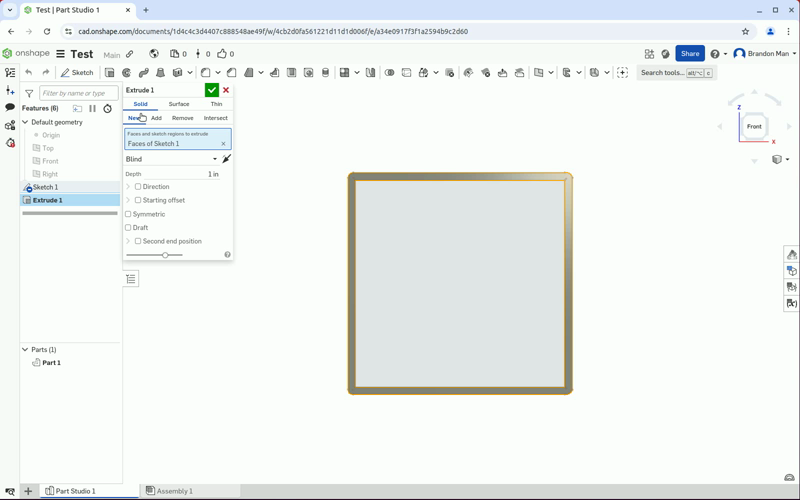
mouse_move(137, 120)
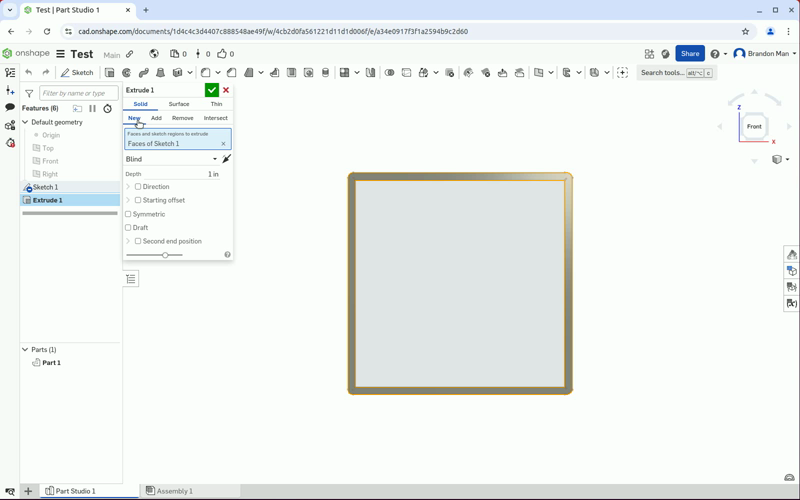
click(137, 120)
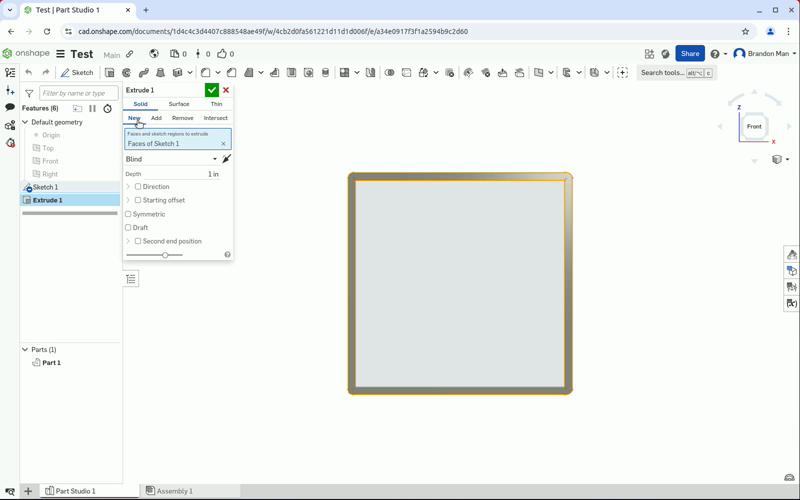
key(tab, 4)
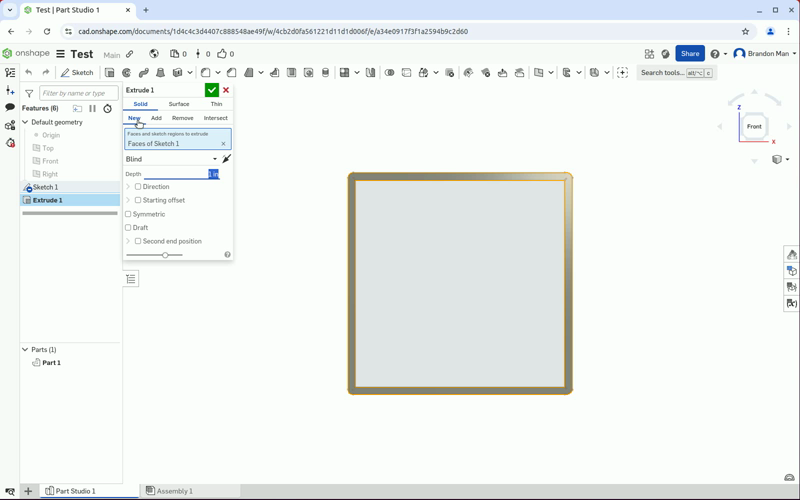
text(3.129)
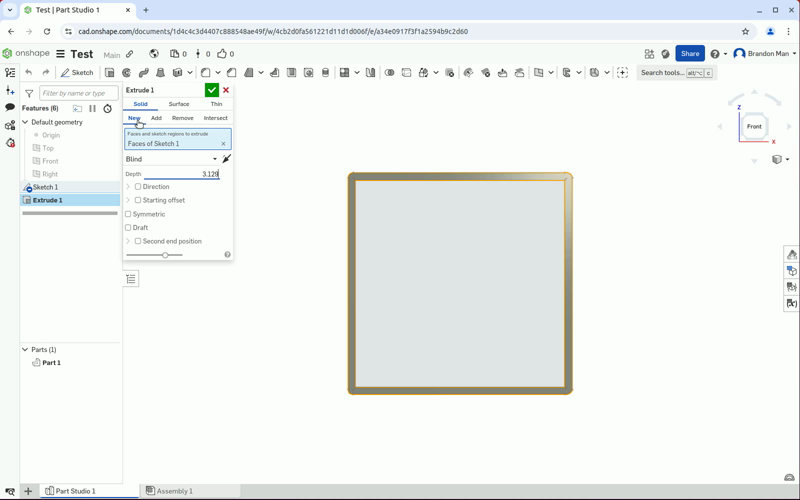
key(enter)
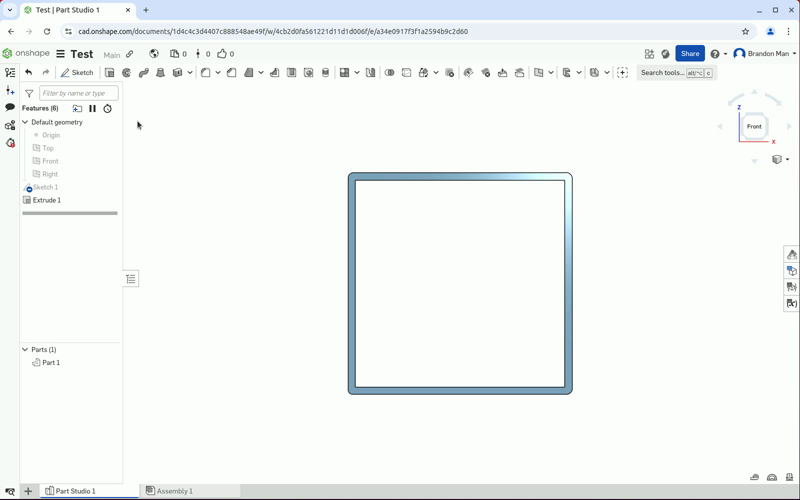
key(shift+h)
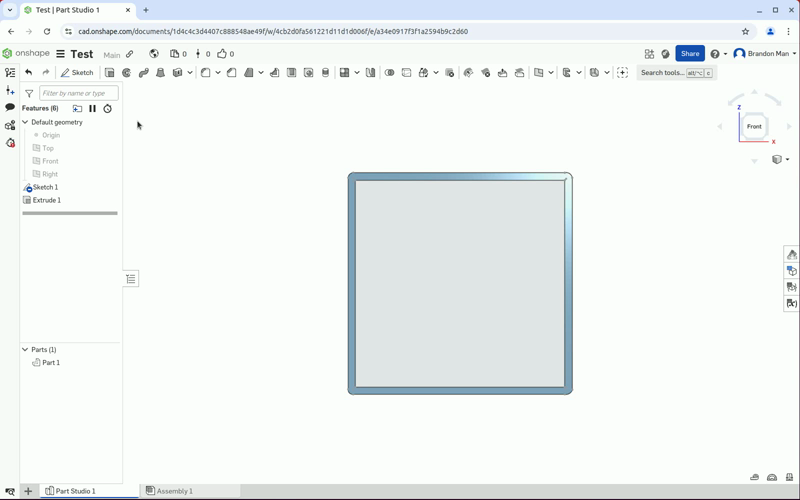
key(shift+h)
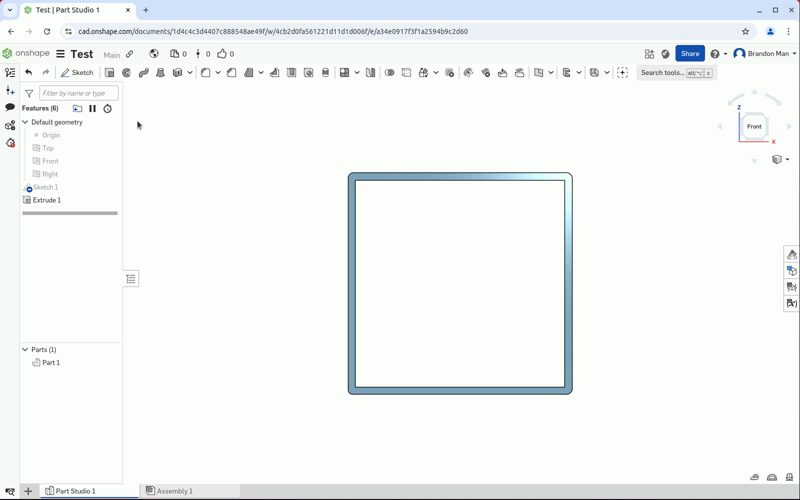
mouse_move(73, 189)
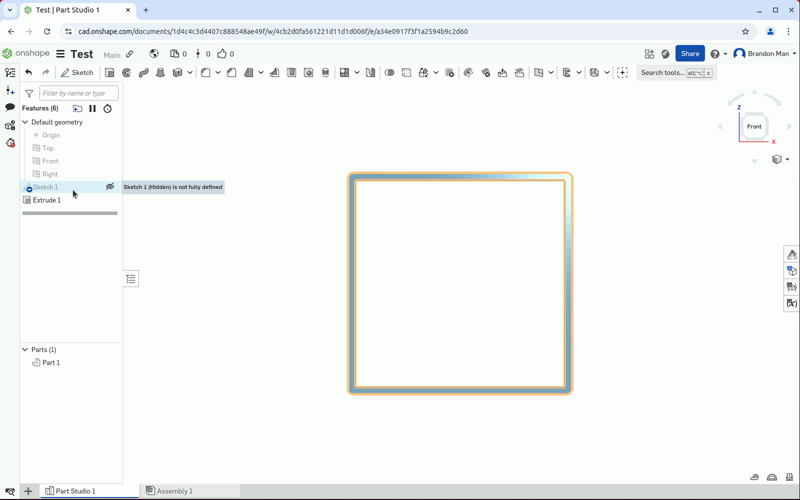
click(73, 189)
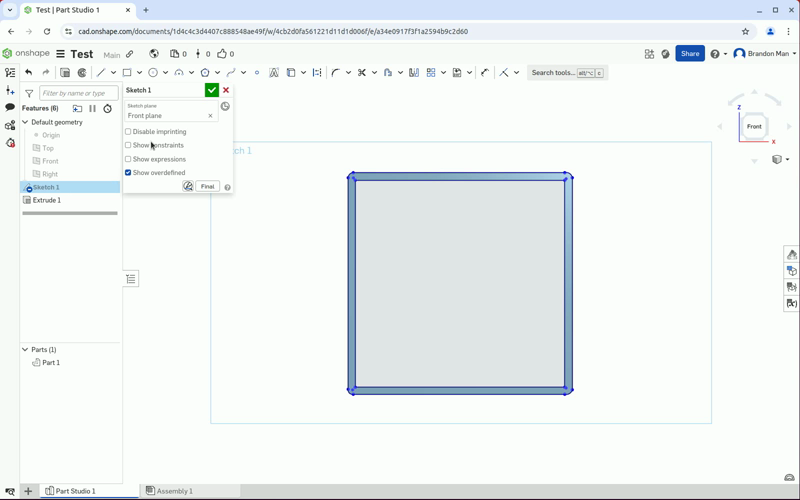
mouse_move(229, 92)
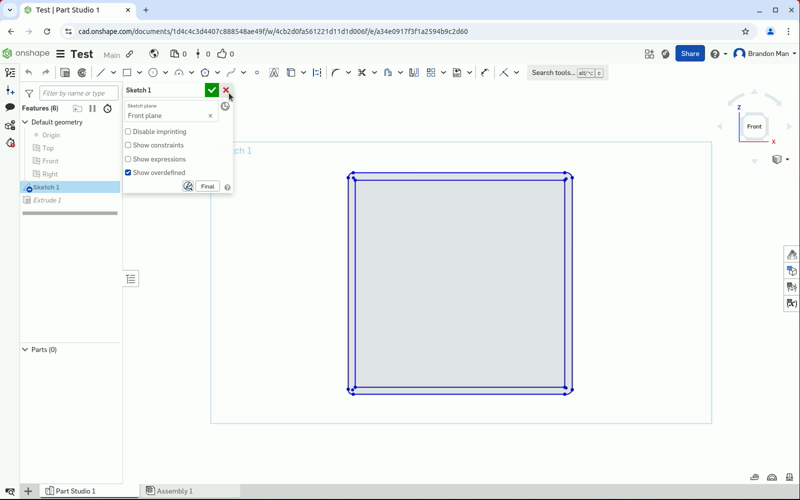
click(229, 92)
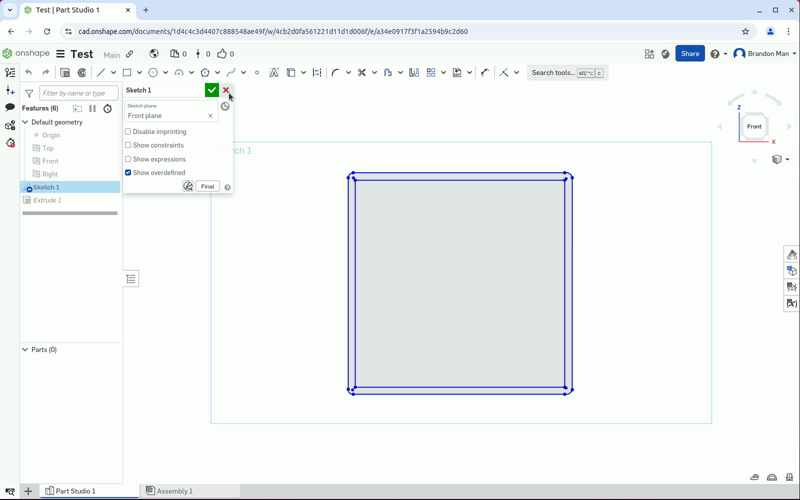
key(shift+s)
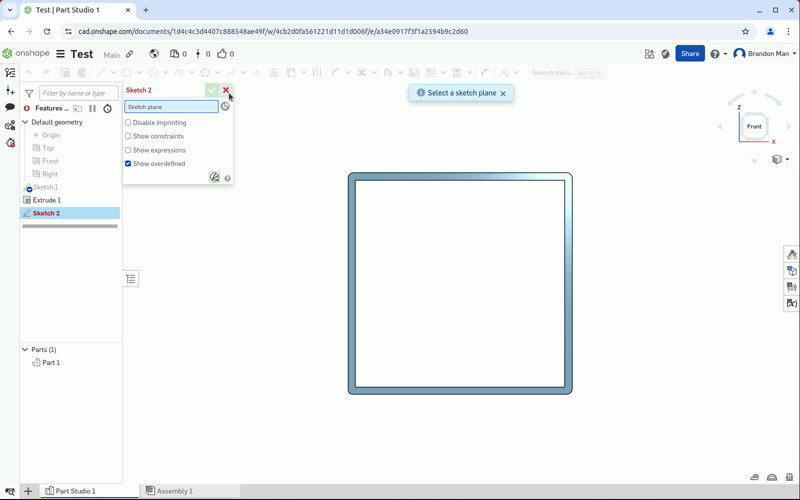
mouse_move(73, 163)
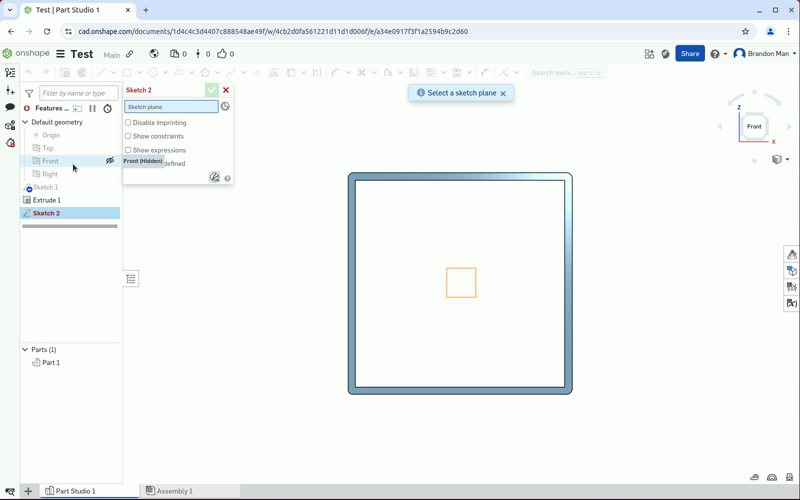
click(73, 163)
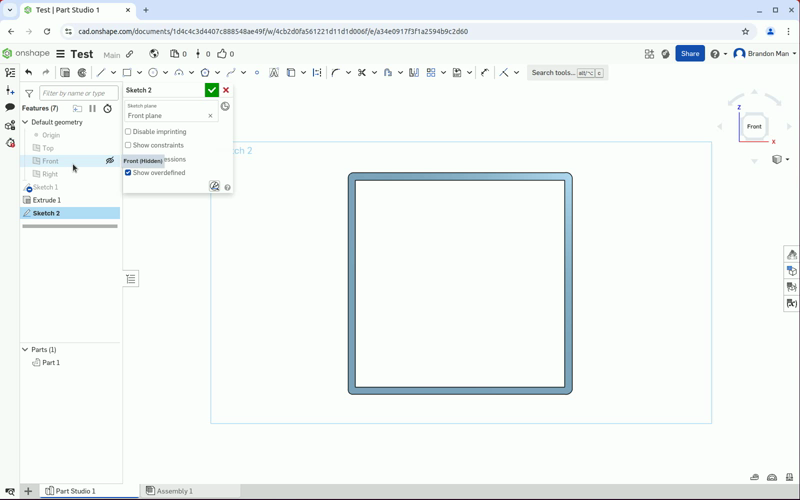
mouse_move(73, 352)
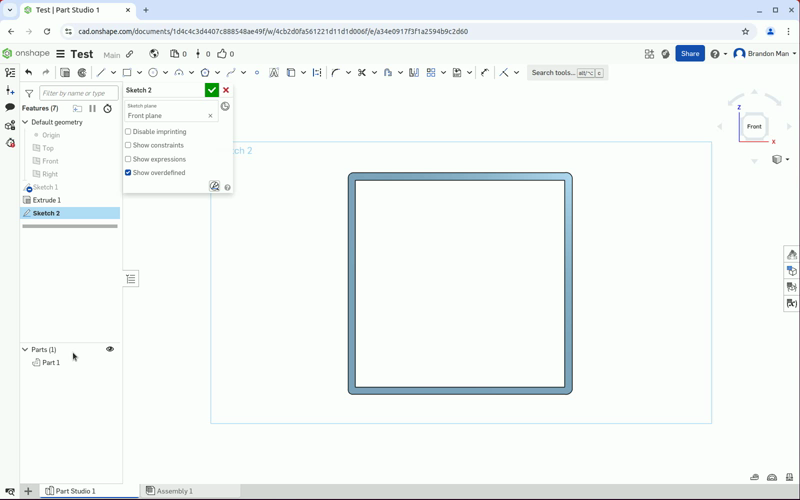
key(y)
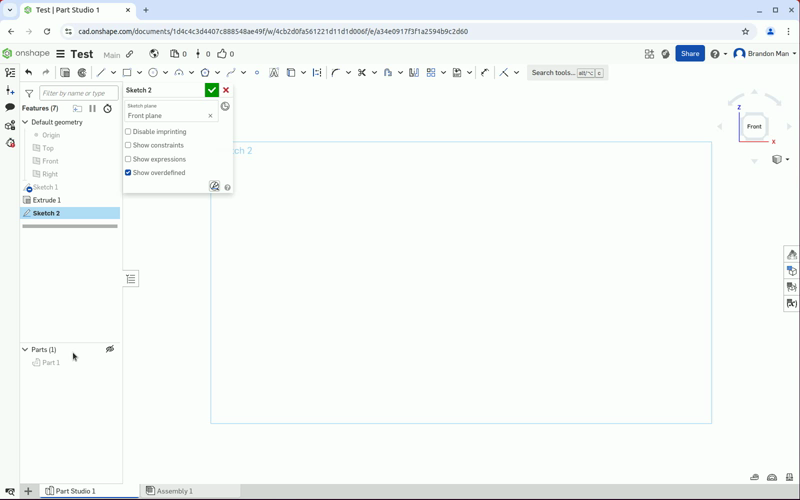
key(l)
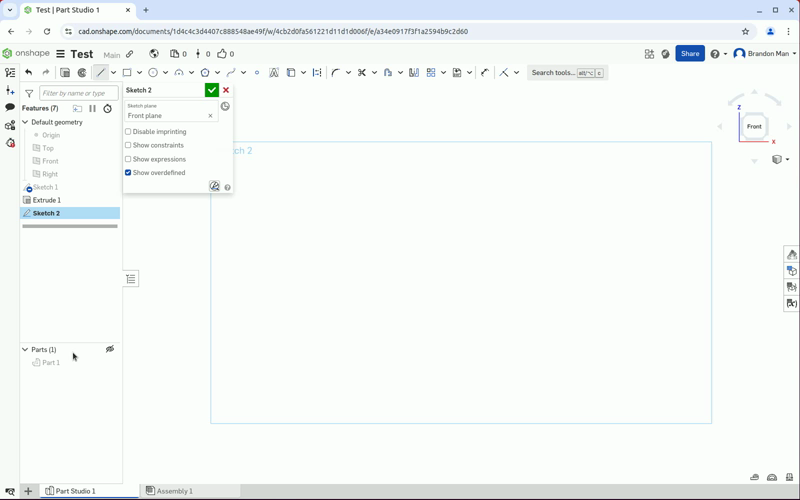
key_down(shift)
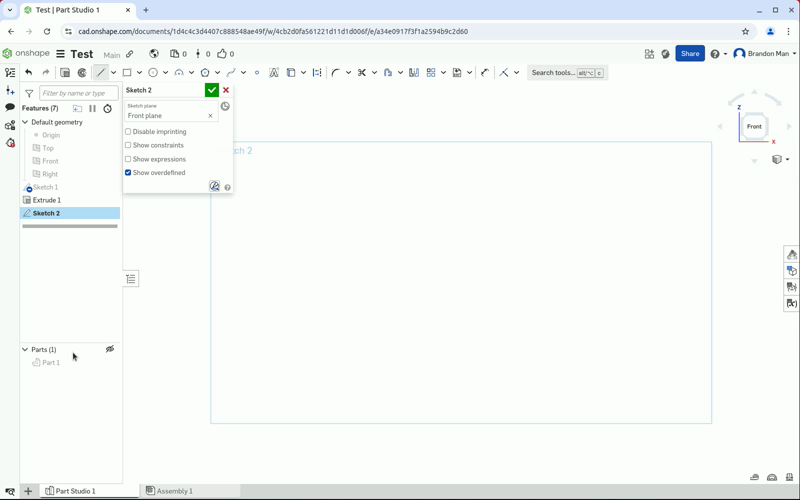
mouse_move(355, 388)
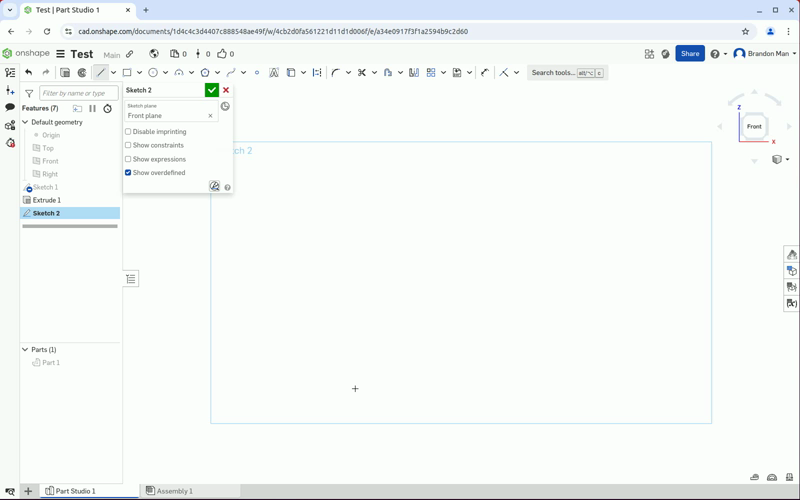
click(355, 388)
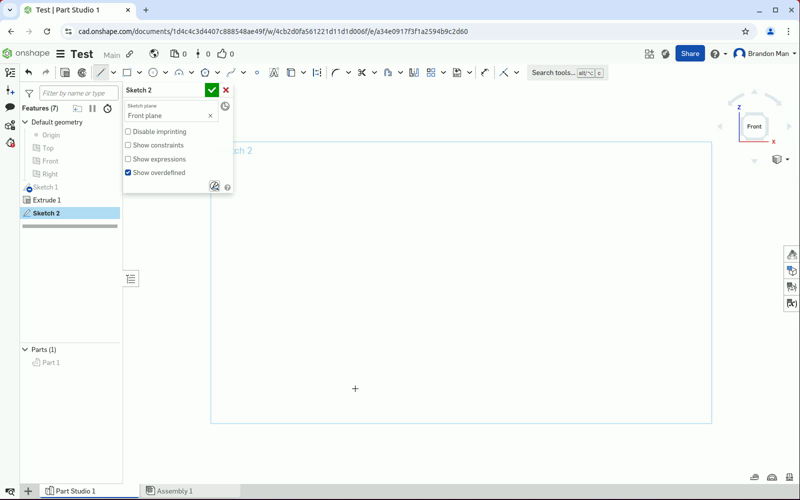
key_up(shift)
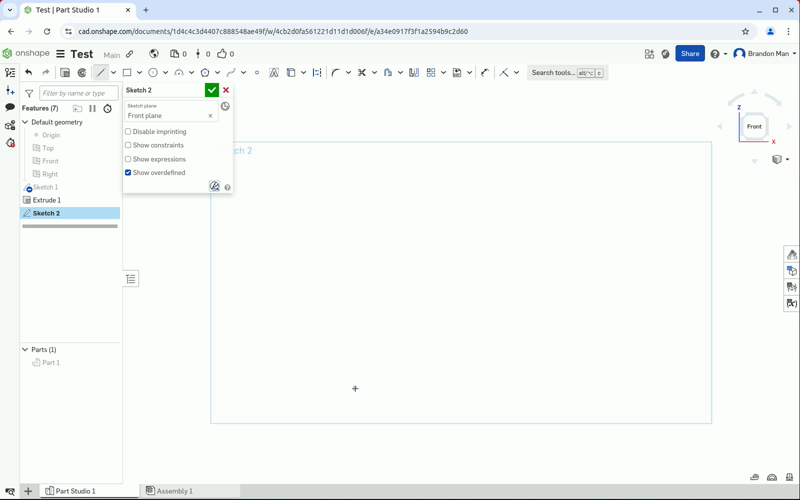
key_down(shift)
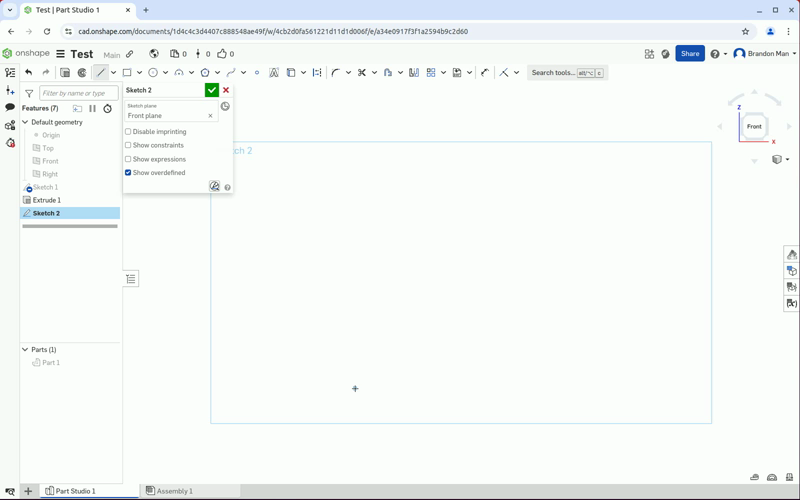
mouse_move(564, 388)
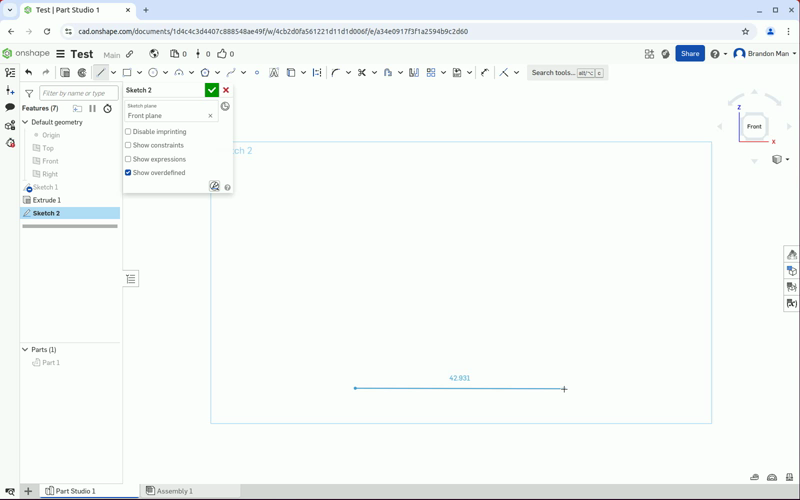
click(564, 388)
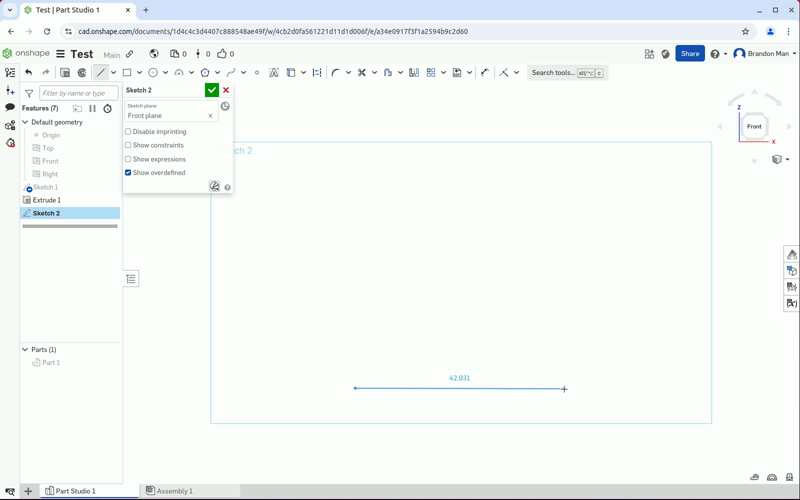
key_up(shift)
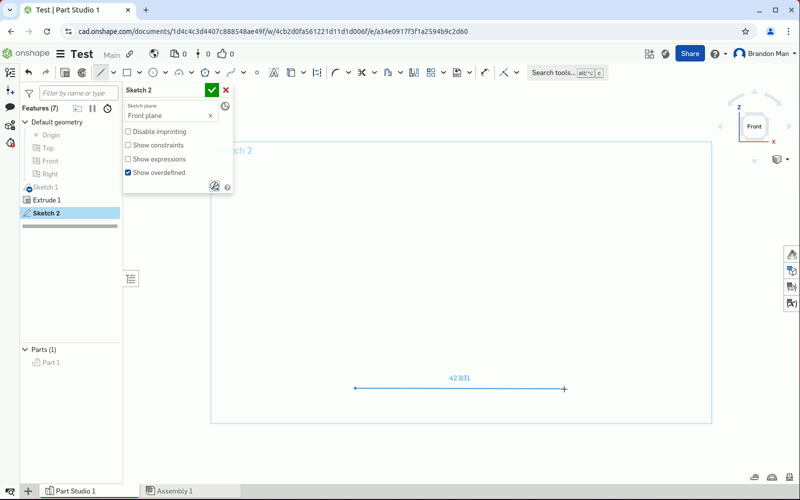
key_down(shift)
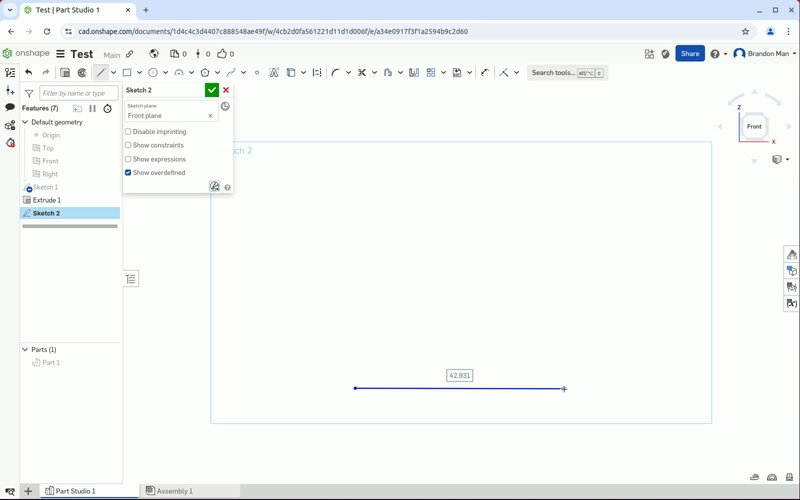
mouse_move(564, 179)
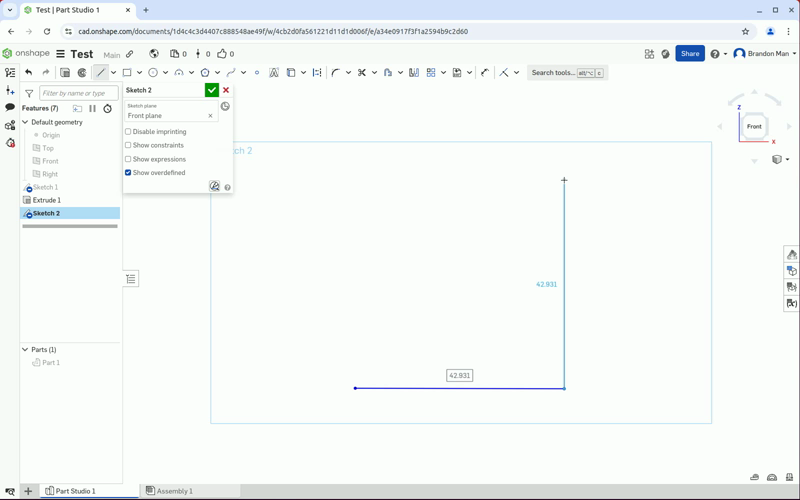
click(564, 179)
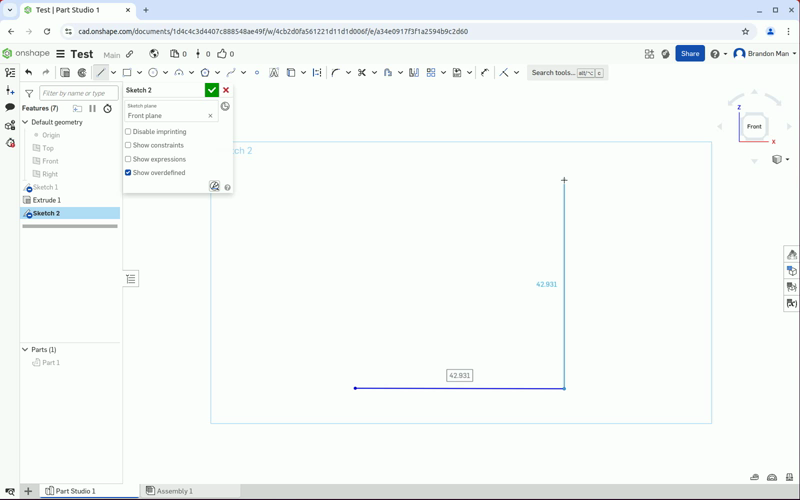
key_up(shift)
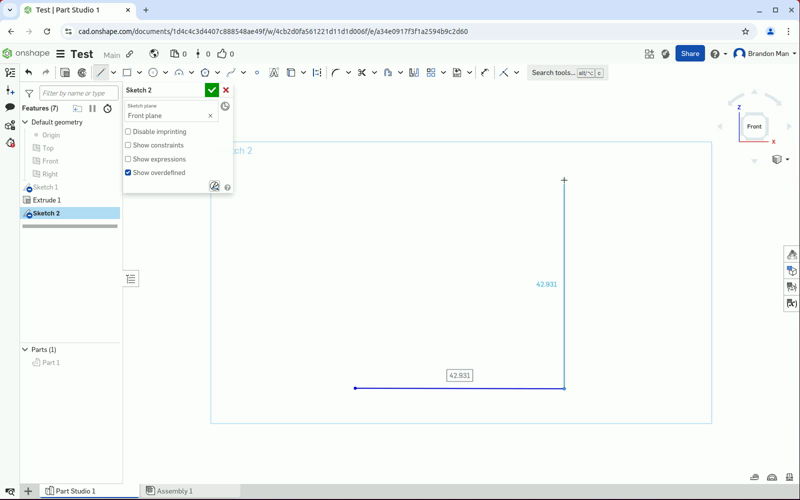
key_down(shift)
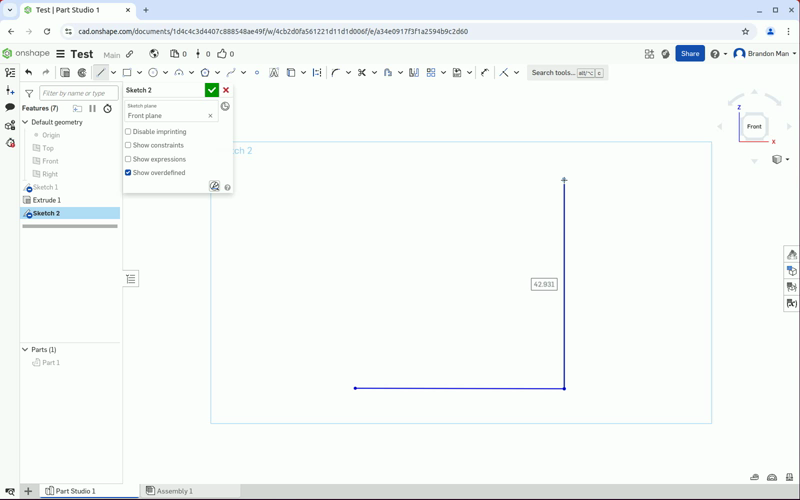
mouse_move(355, 179)
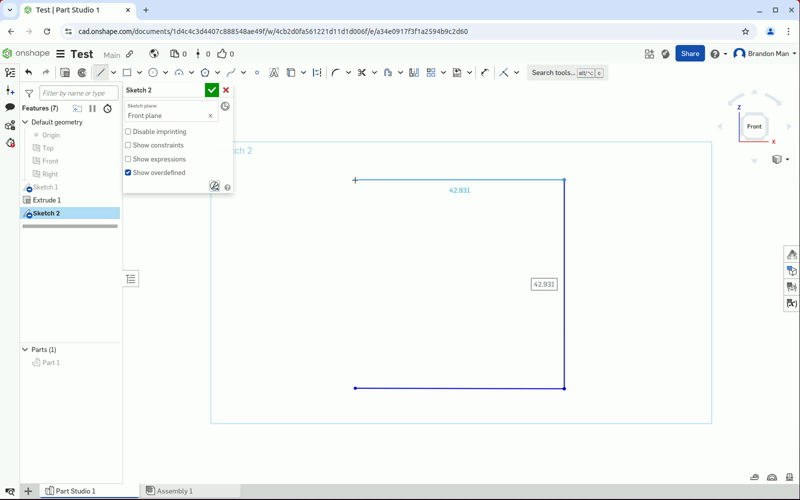
click(355, 179)
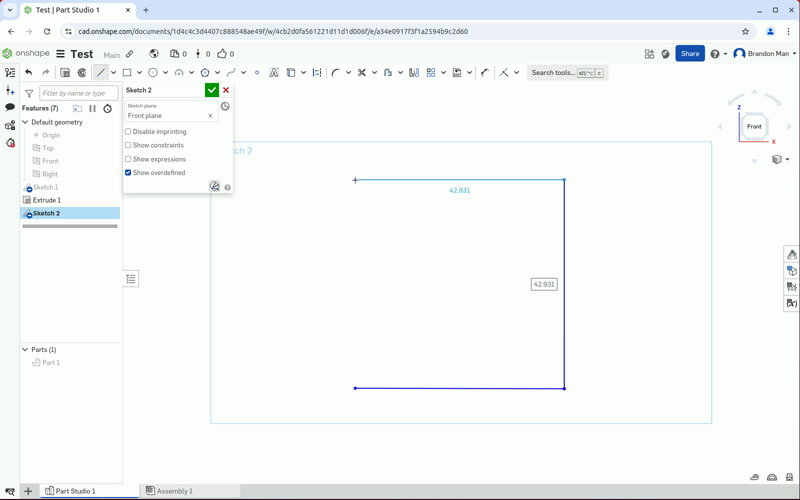
key_up(shift)
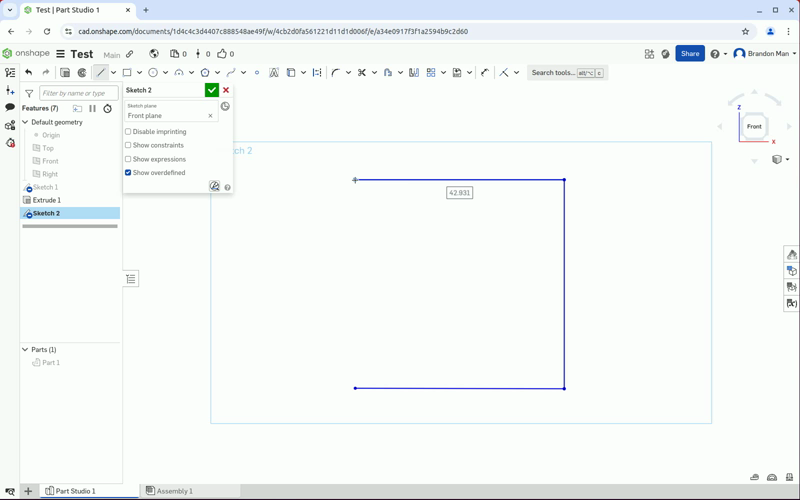
key_down(shift)
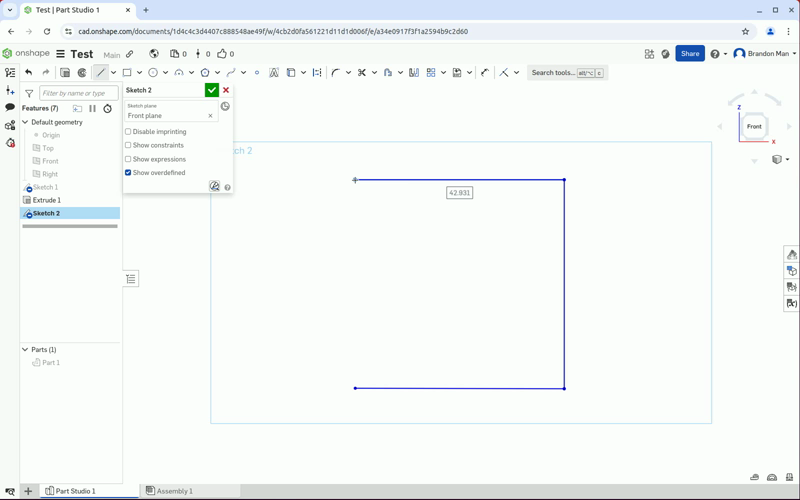
mouse_move(355, 388)
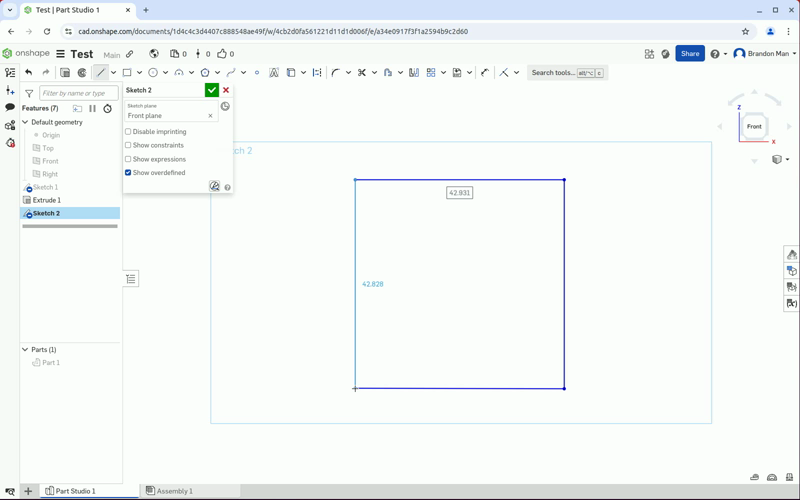
key_up(shift)
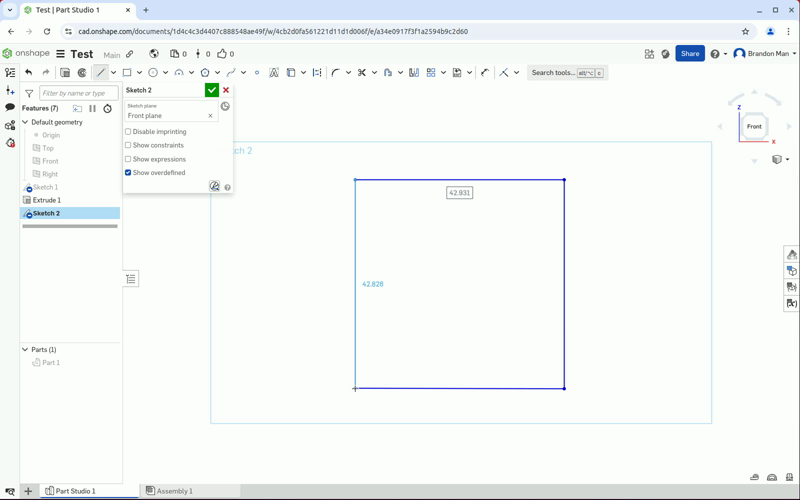
click(355, 388)
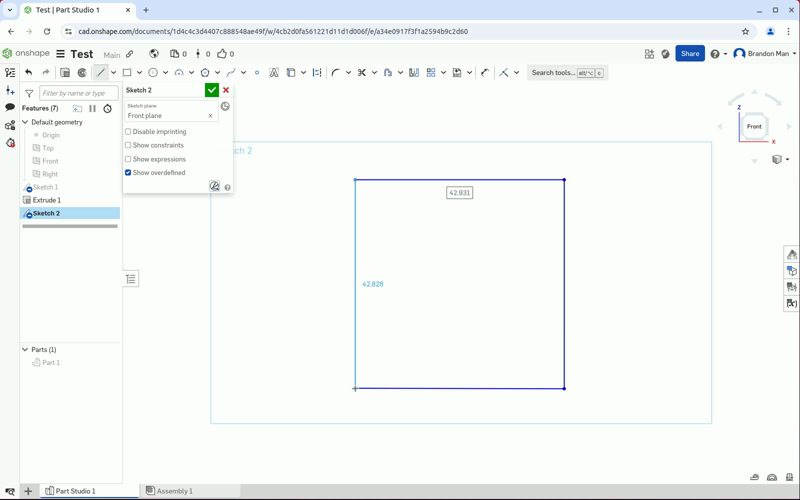
key(esc)
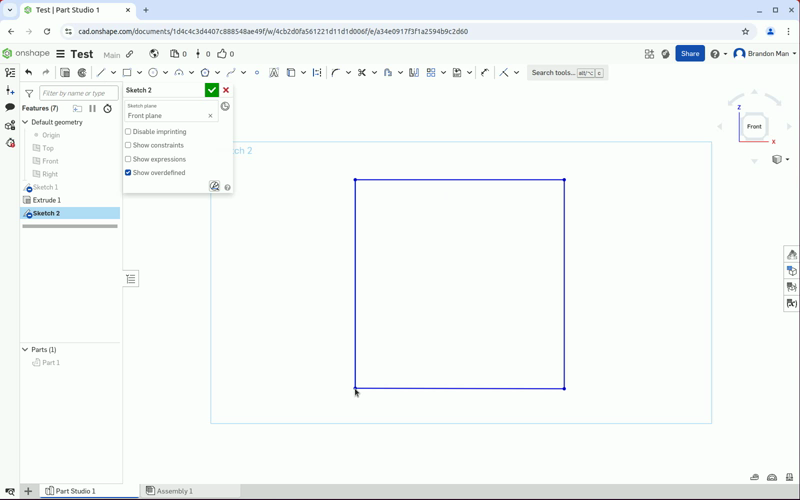
key(l)
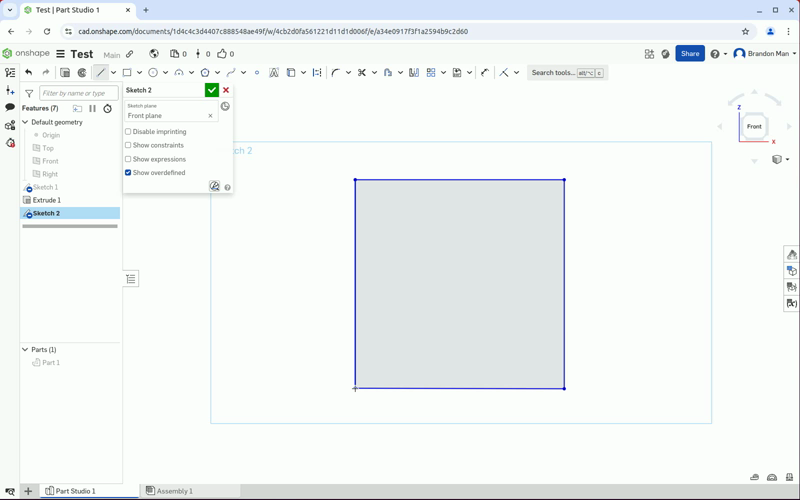
key_down(shift)
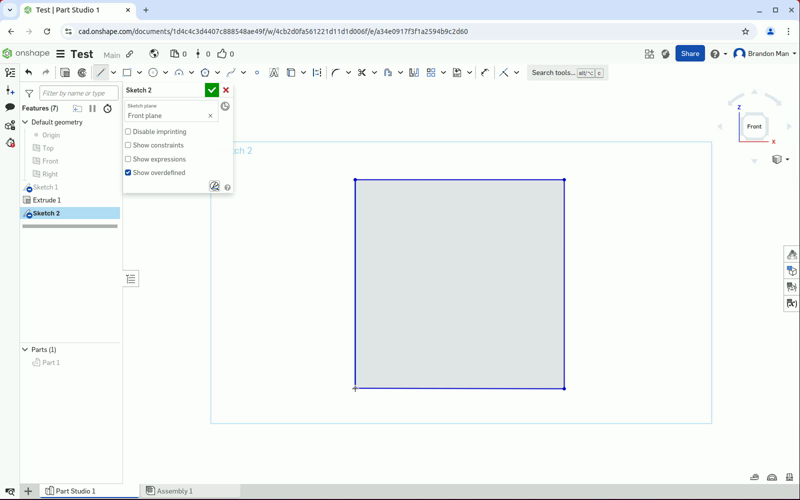
mouse_move(361, 381)
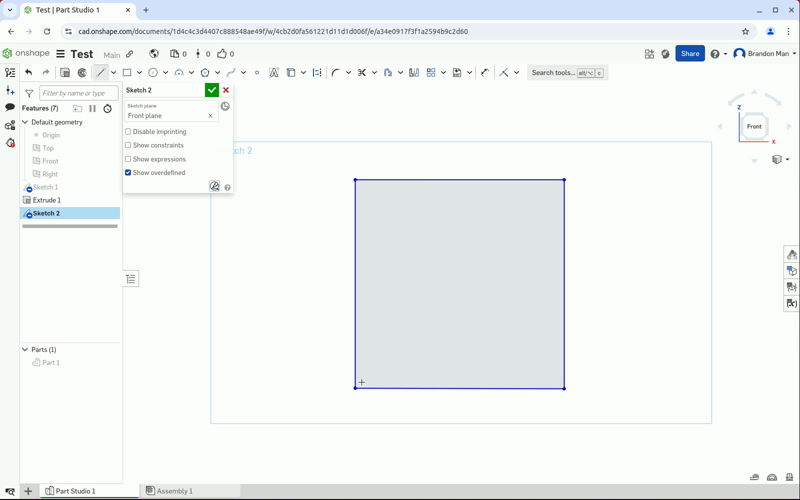
click(361, 381)
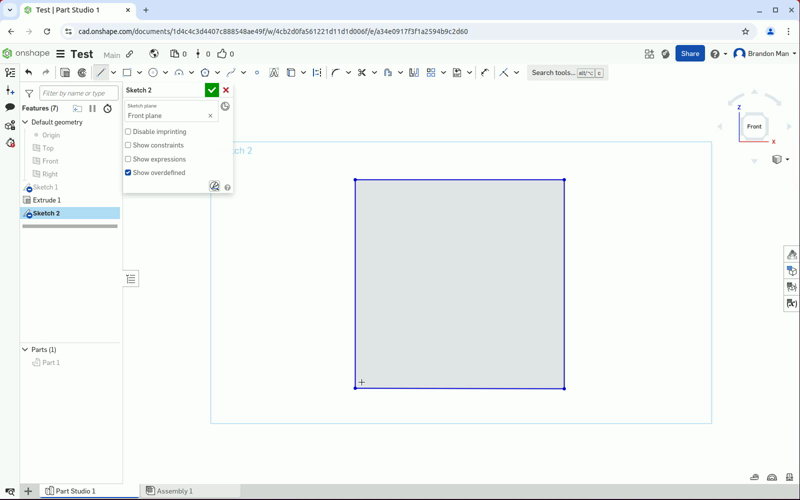
key_up(shift)
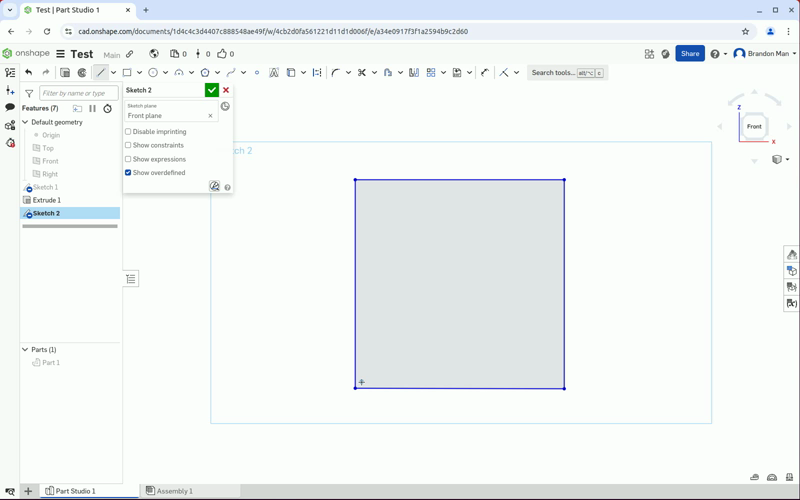
key_down(shift)
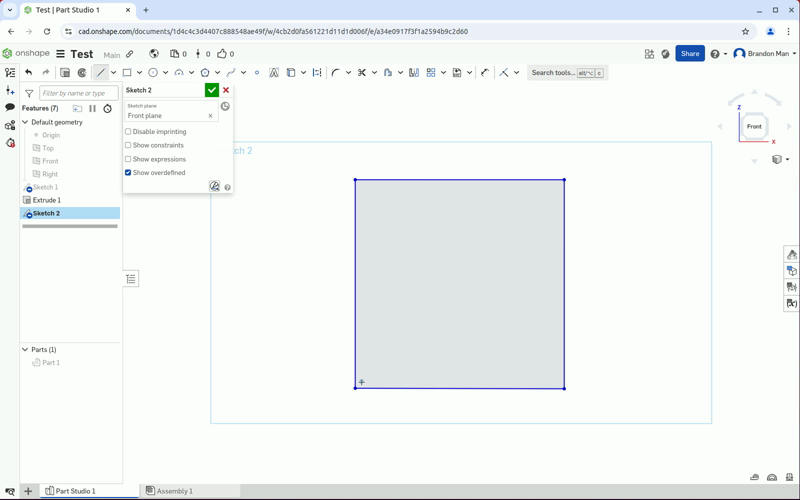
mouse_move(557, 381)
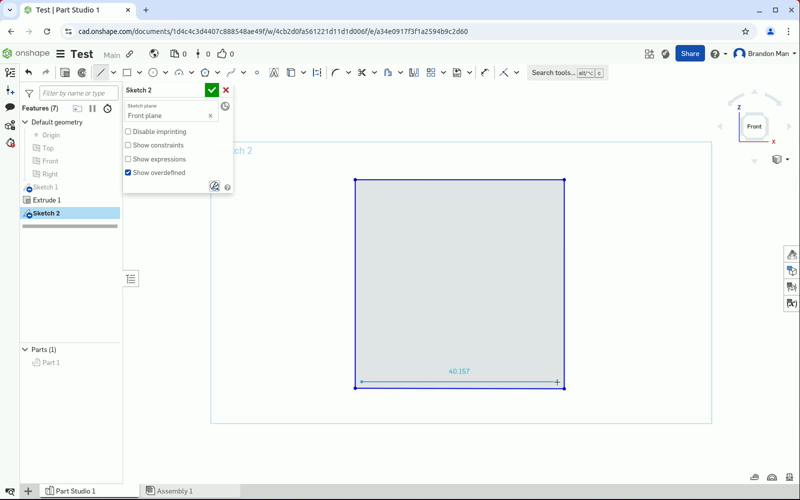
click(557, 381)
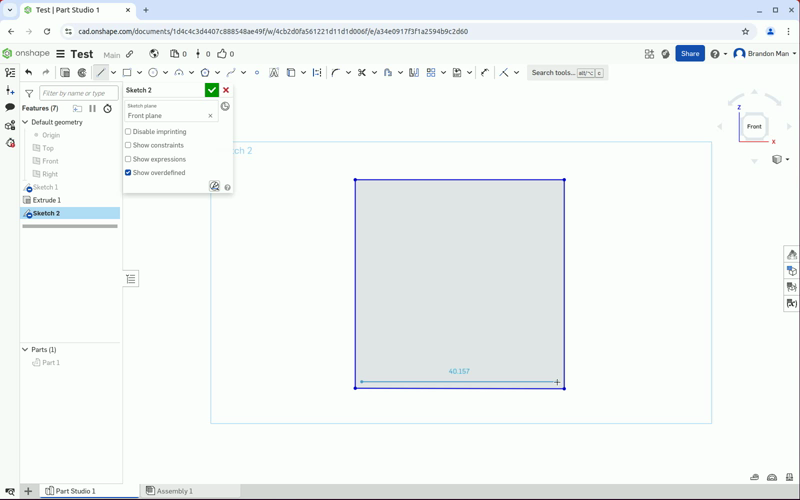
key_up(shift)
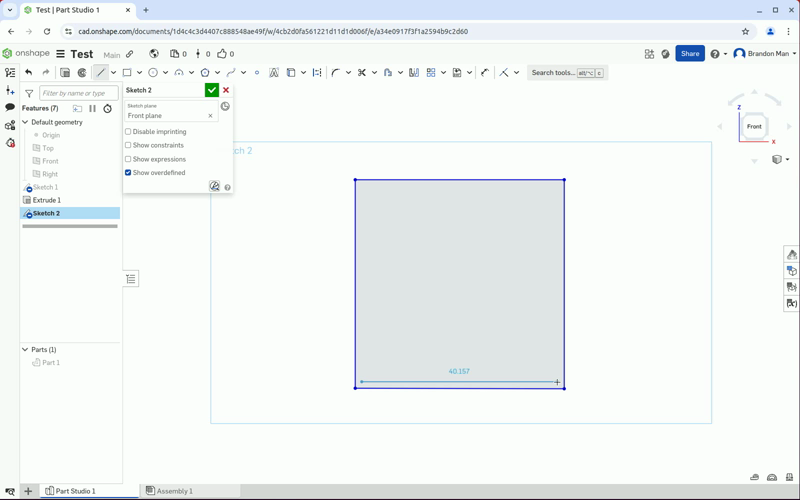
key_down(shift)
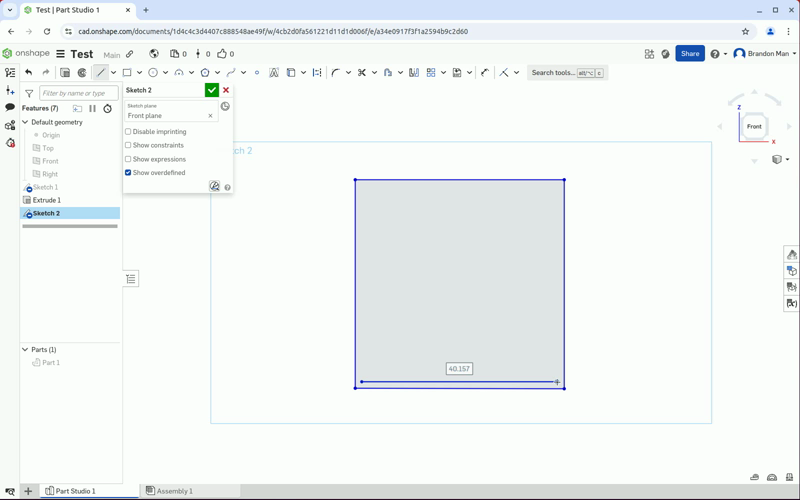
mouse_move(557, 186)
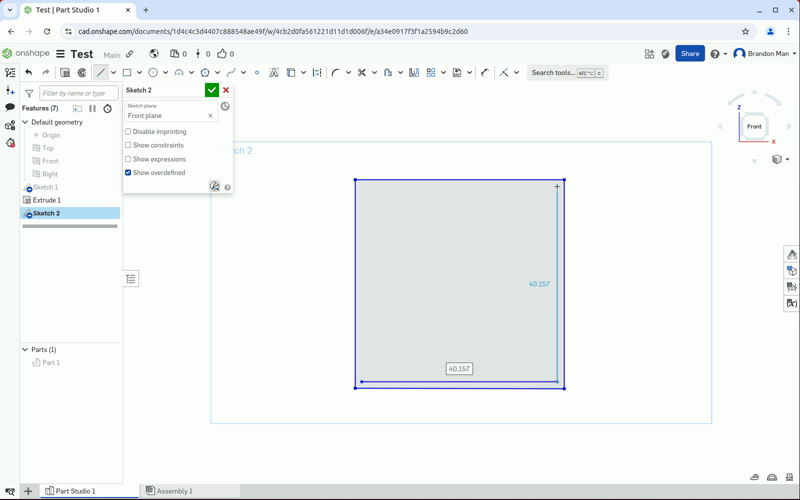
click(557, 186)
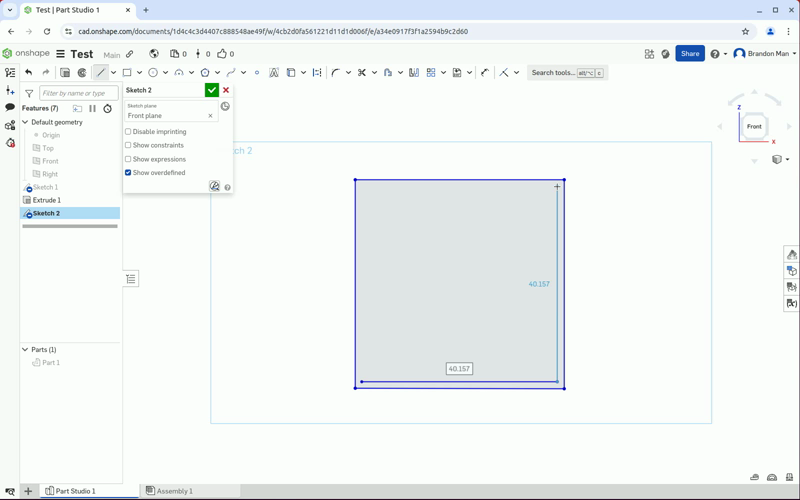
key_up(shift)
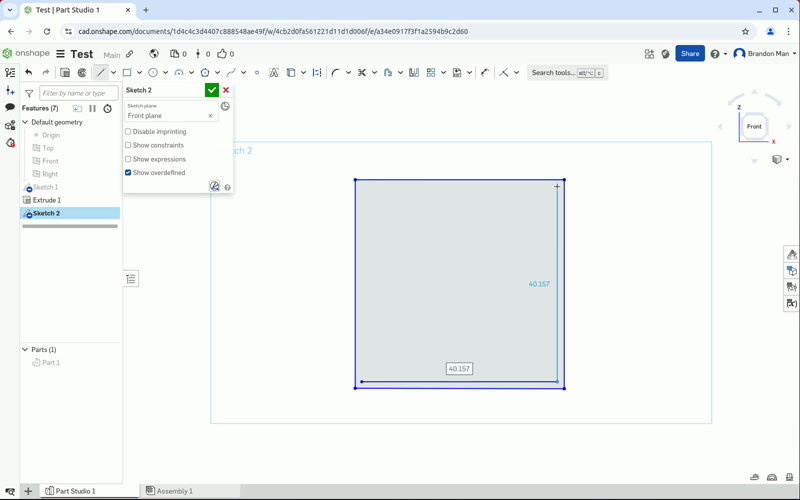
key_down(shift)
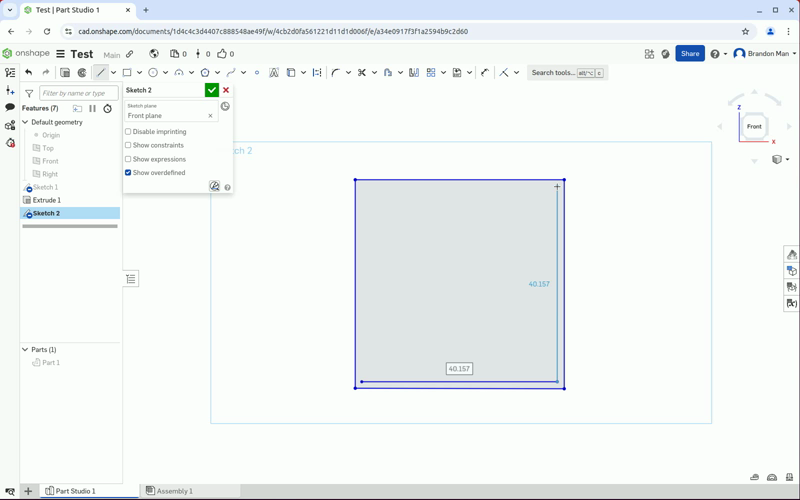
mouse_move(361, 186)
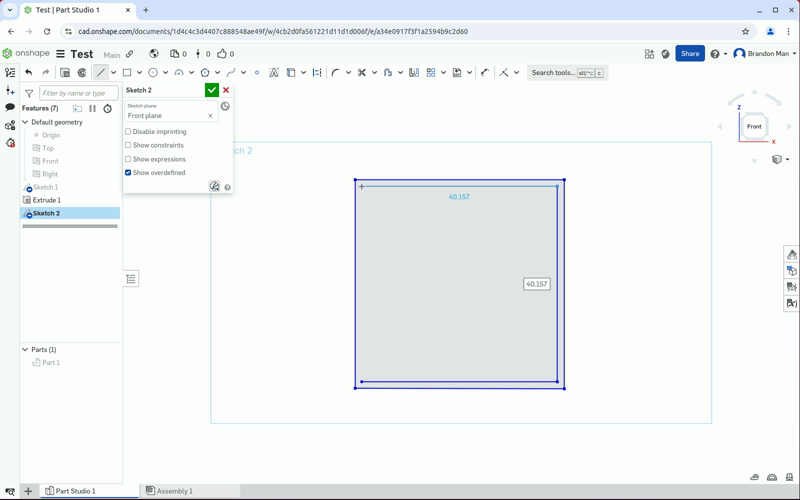
click(361, 186)
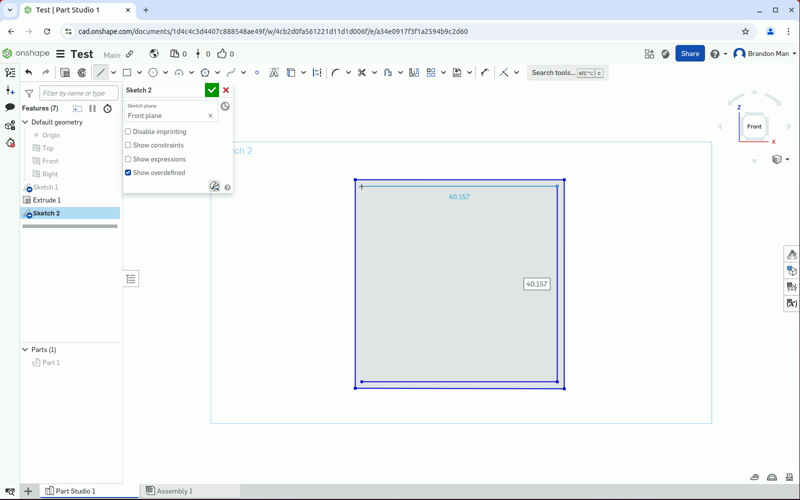
key_up(shift)
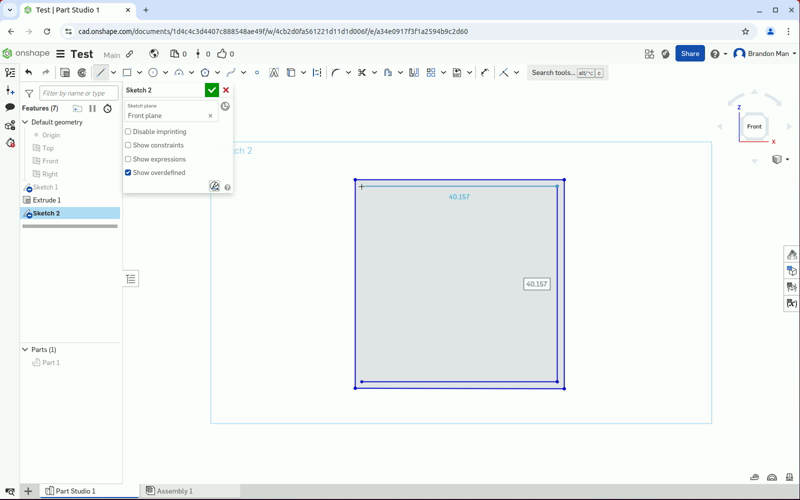
key_down(shift)
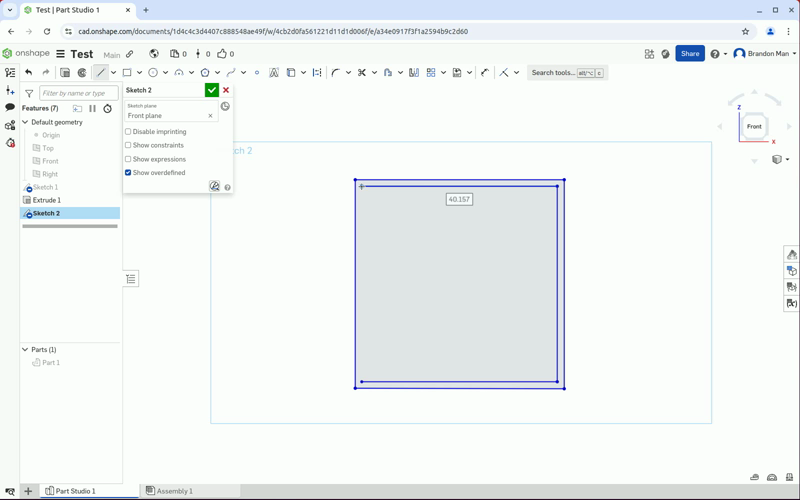
mouse_move(361, 381)
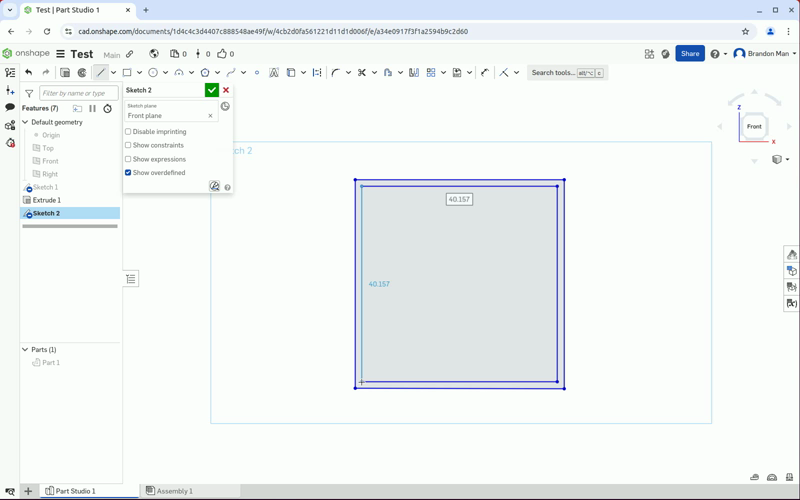
key_up(shift)
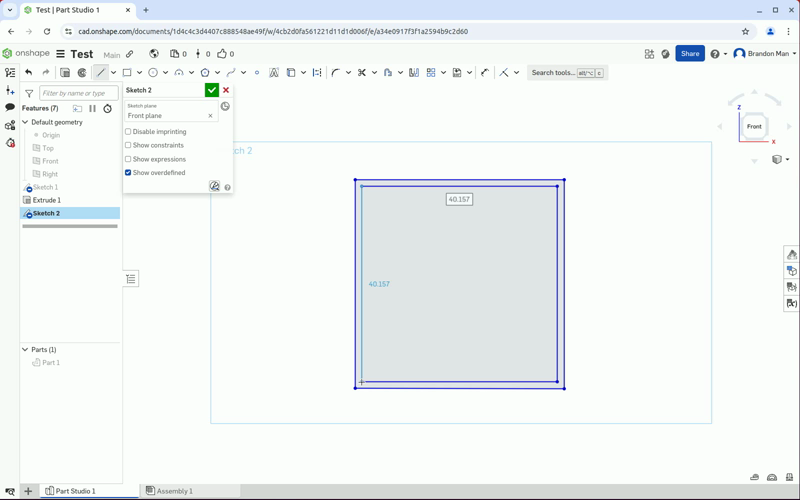
click(361, 381)
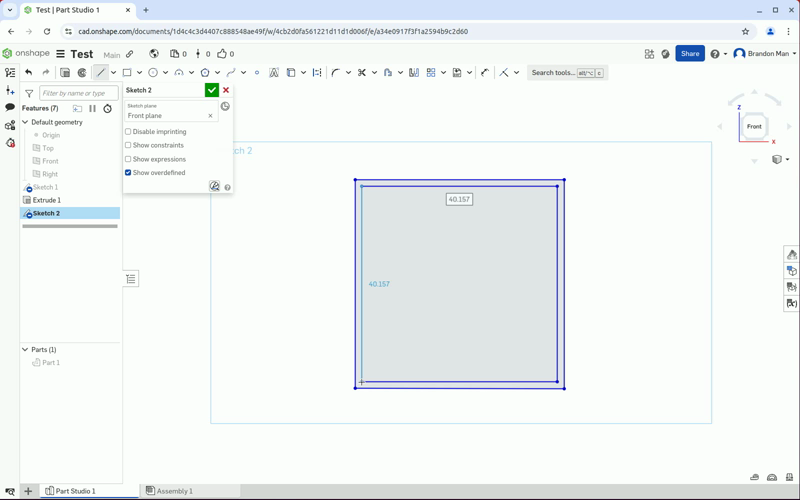
key(esc)
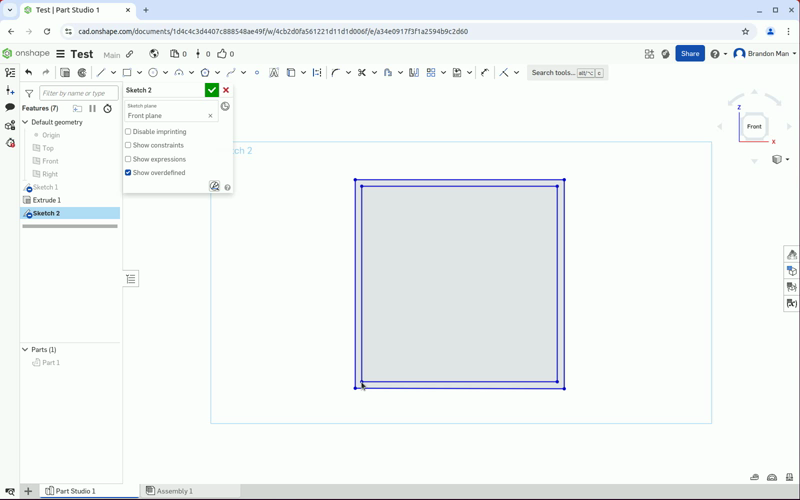
mouse_move(560, 183)
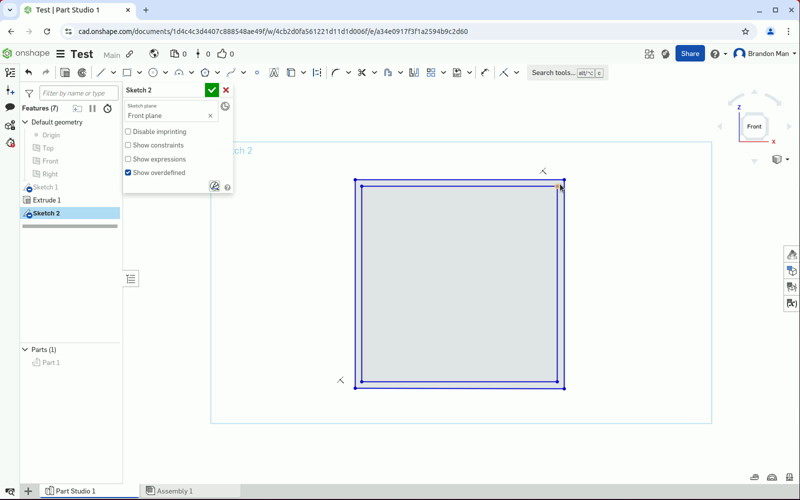
click(560, 183)
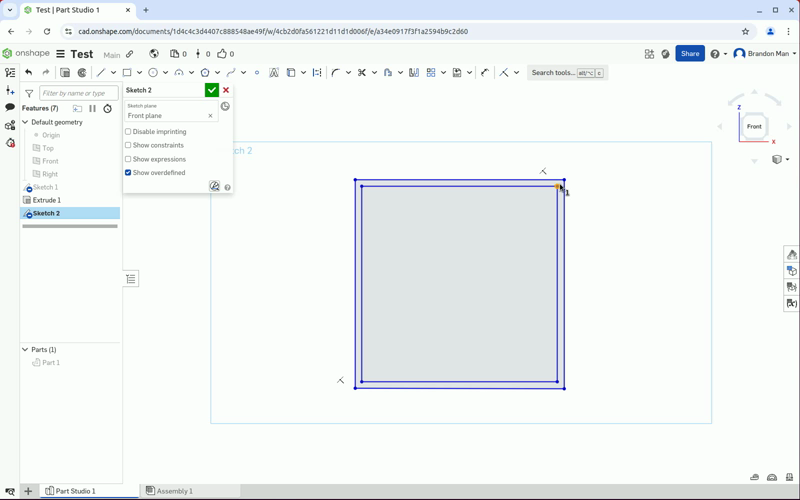
mouse_move(73, 352)
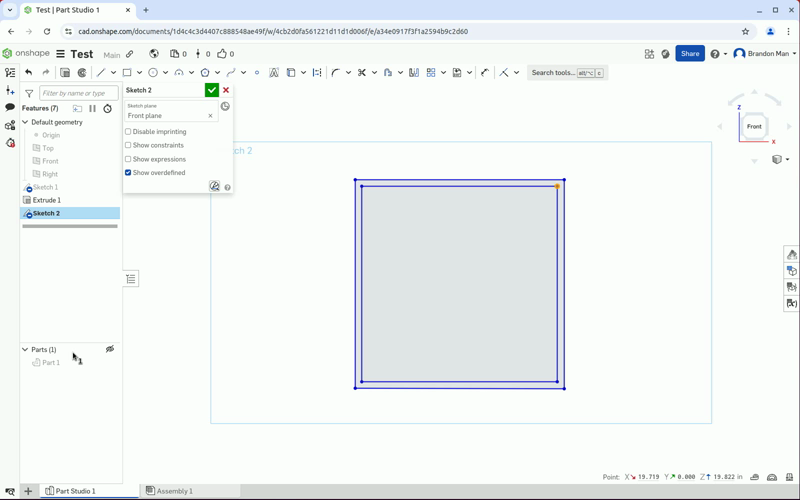
key(shift+y)
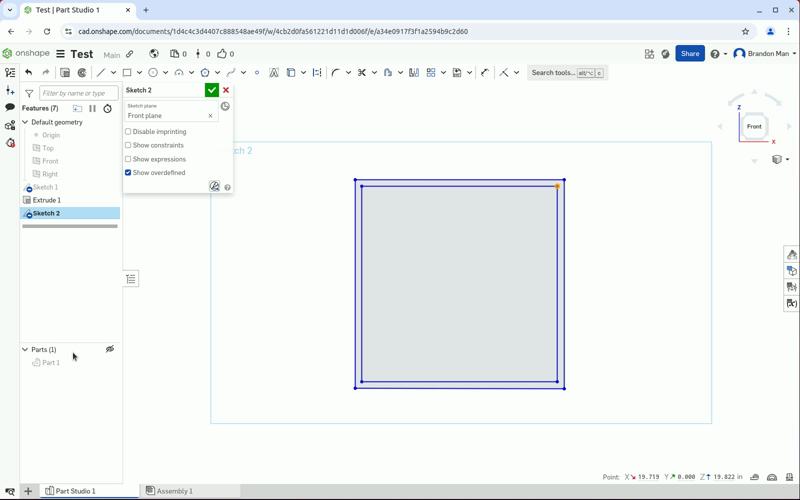
key(shift+e)
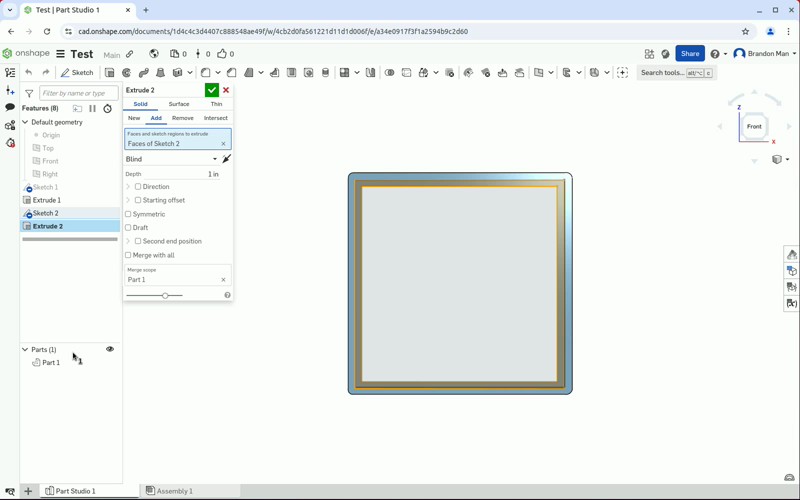
mouse_move(143, 106)
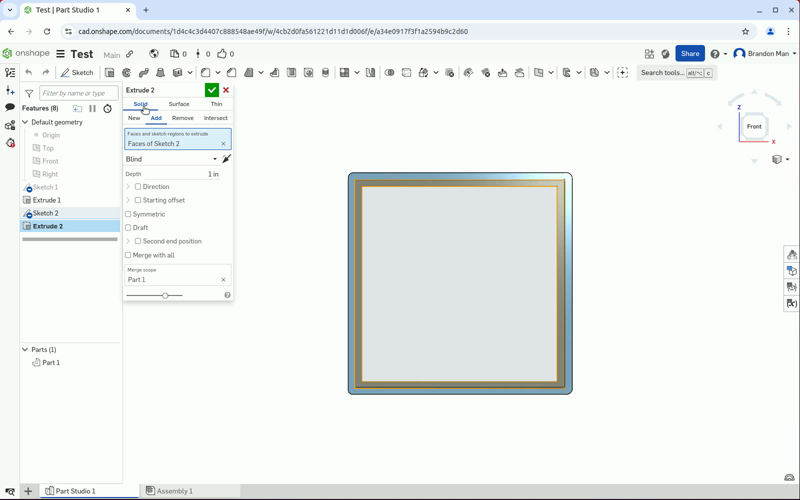
click(143, 106)
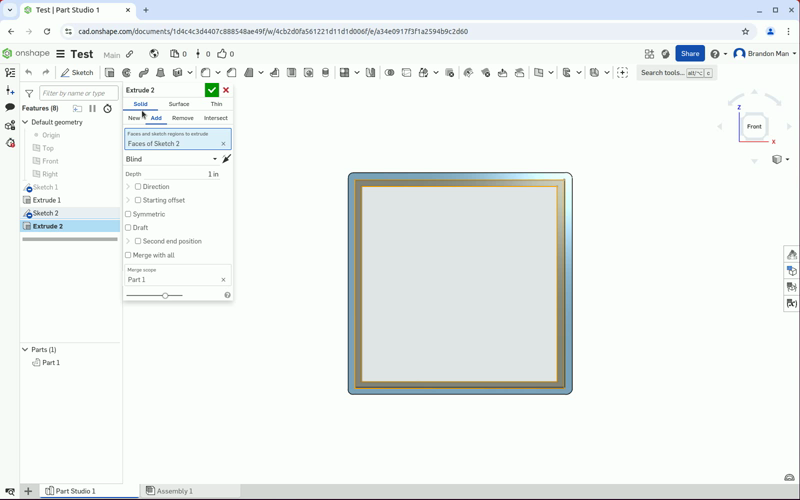
mouse_move(137, 120)
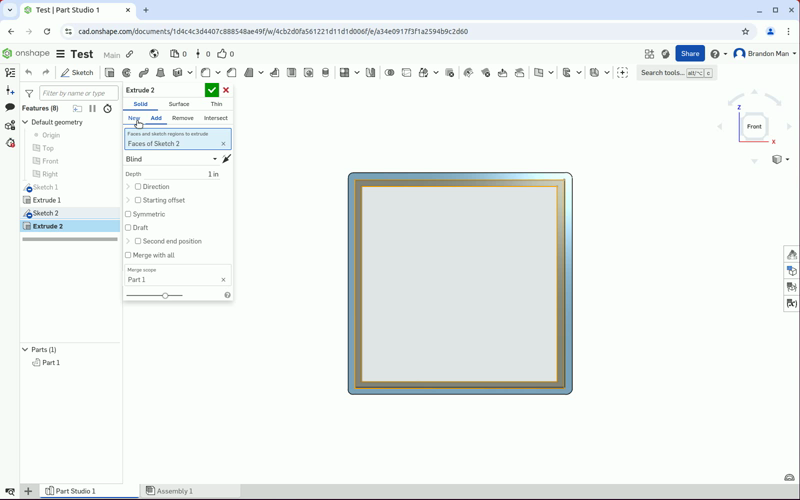
click(137, 120)
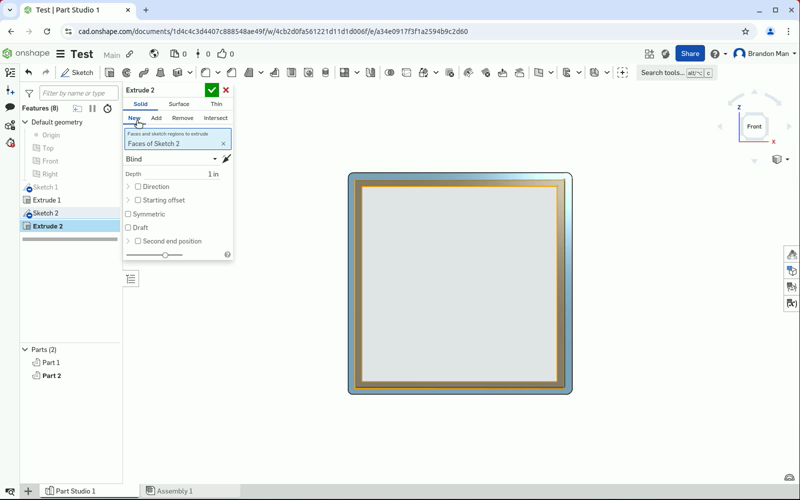
key(tab, 4)
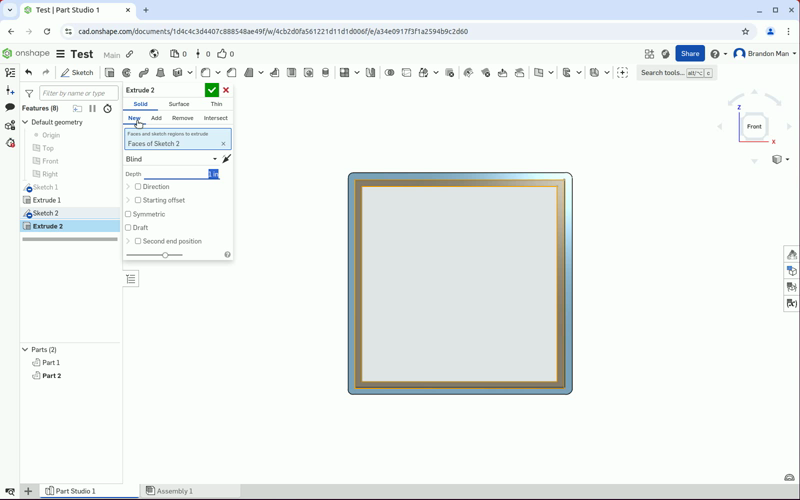
text(3.129)
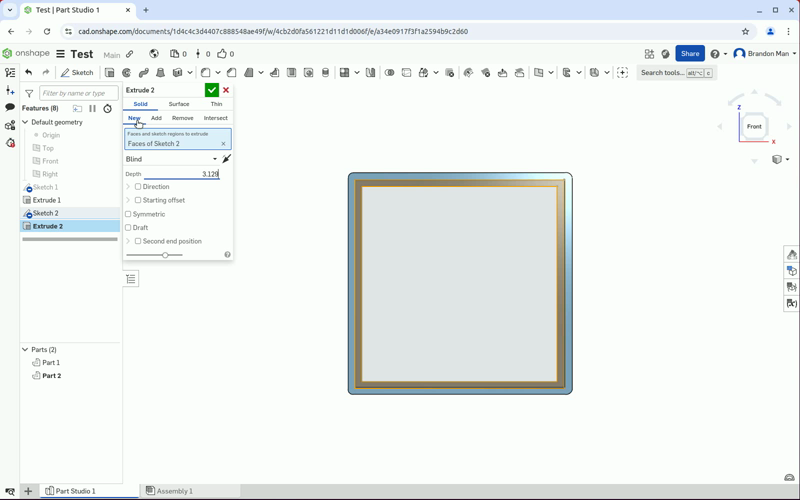
key(enter)
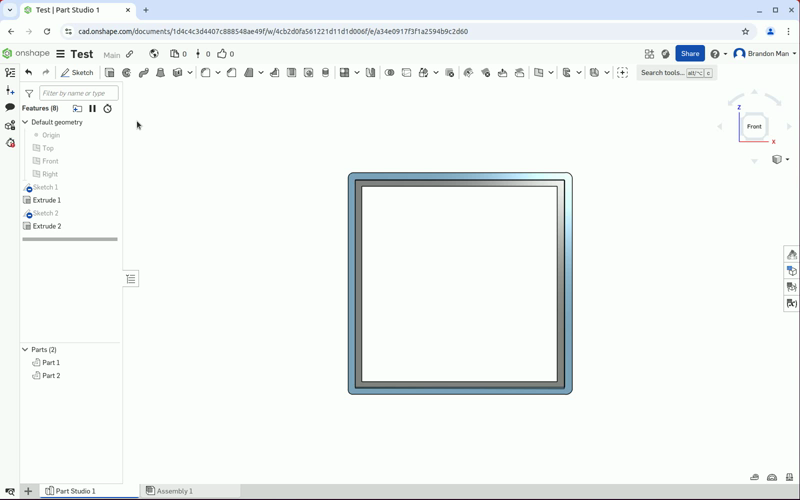
key(shift+h)
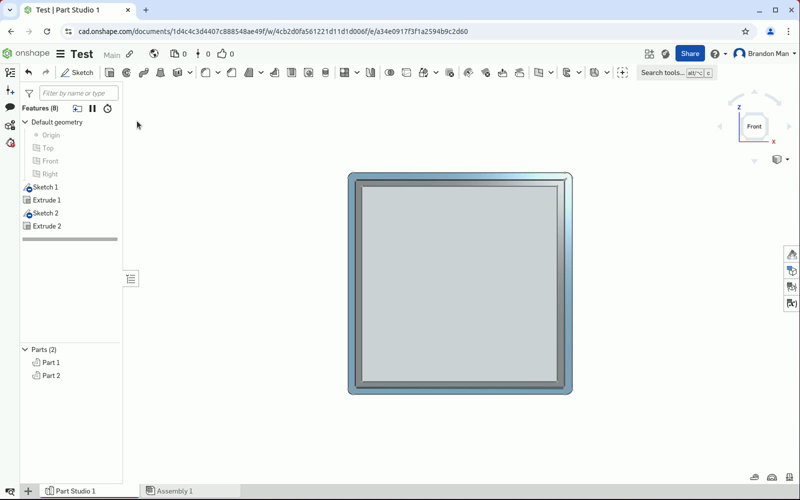
key(shift+h)
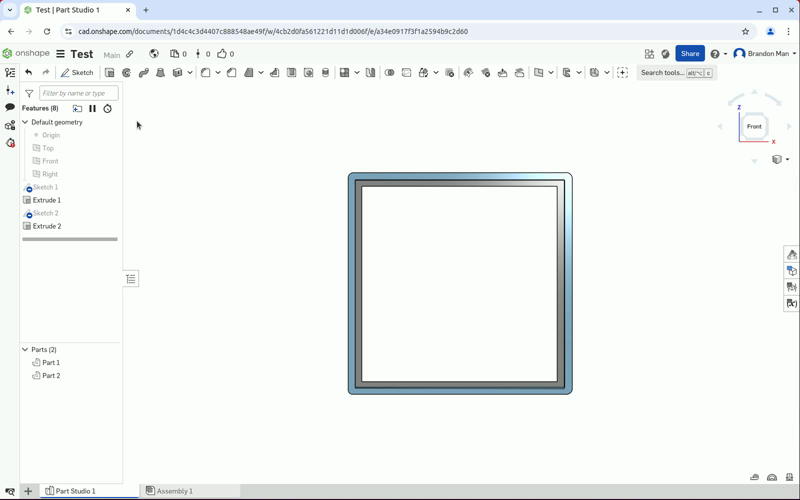
mouse_move(73, 189)
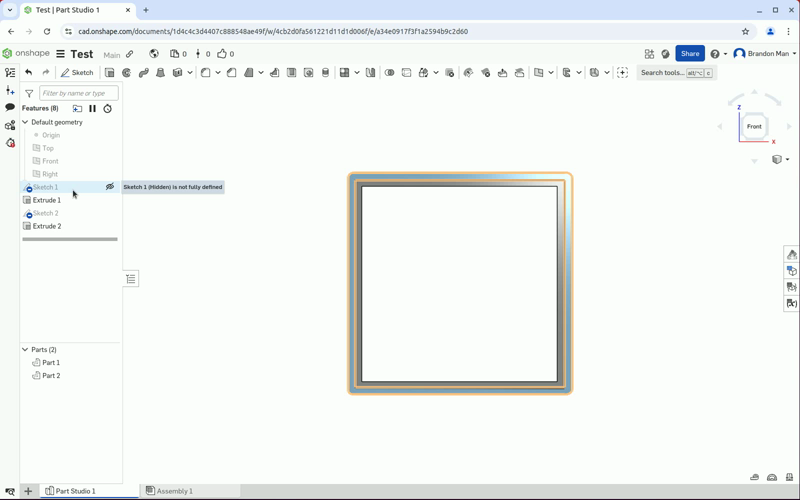
click(73, 189)
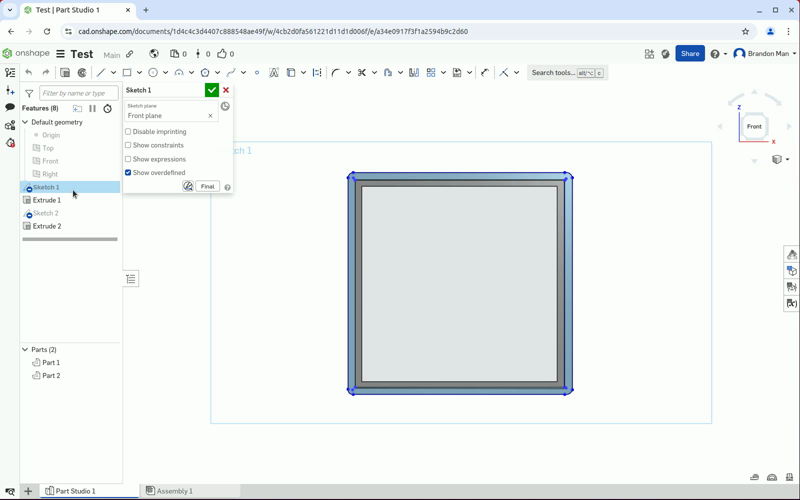
mouse_move(229, 92)
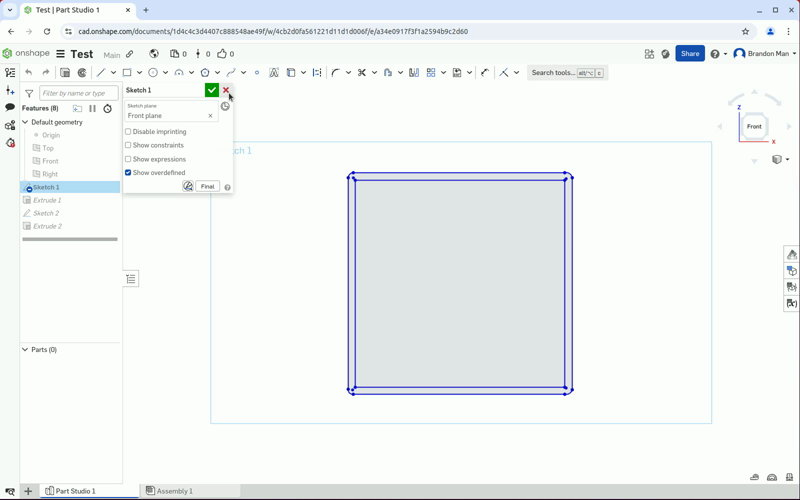
click(229, 92)
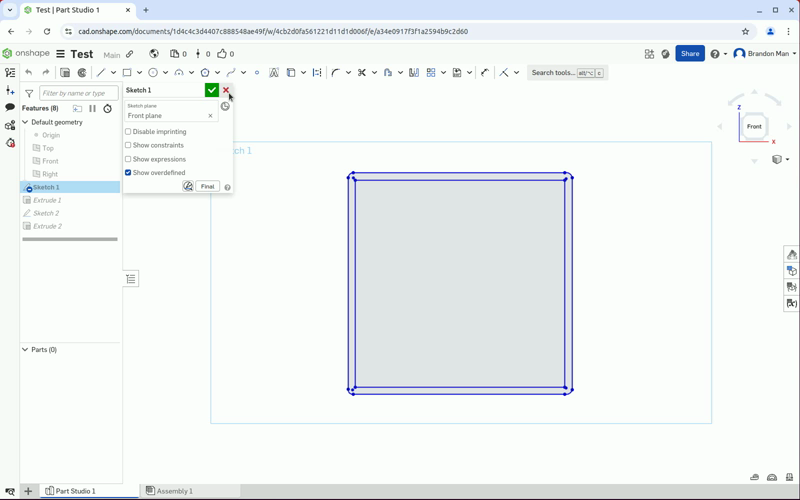
key(shift+s)
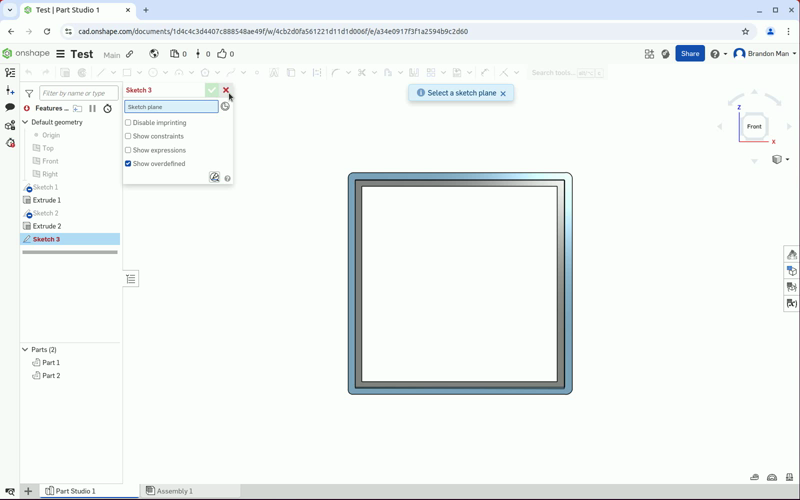
mouse_move(73, 163)
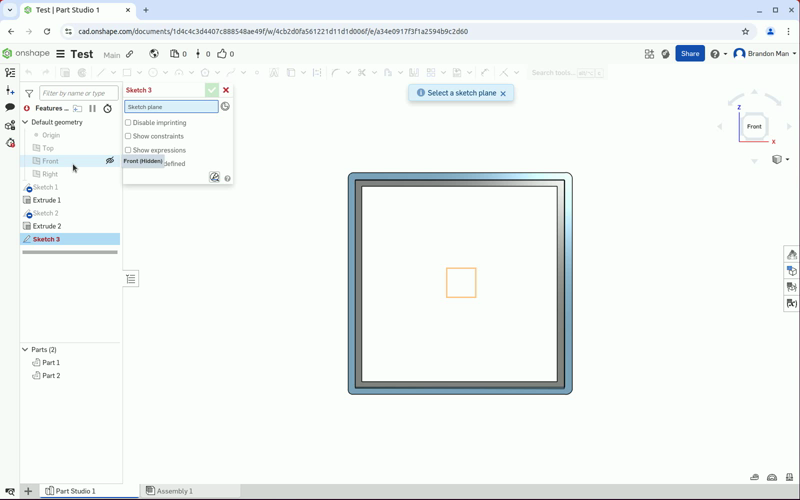
click(73, 163)
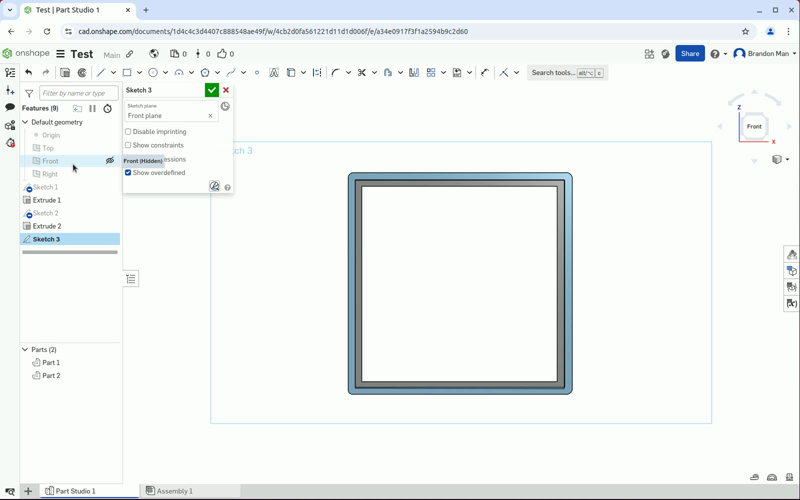
mouse_move(73, 352)
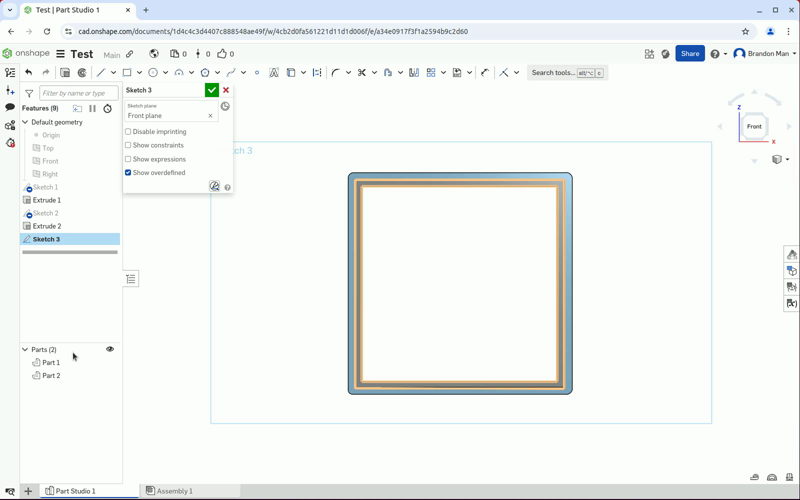
key(y)
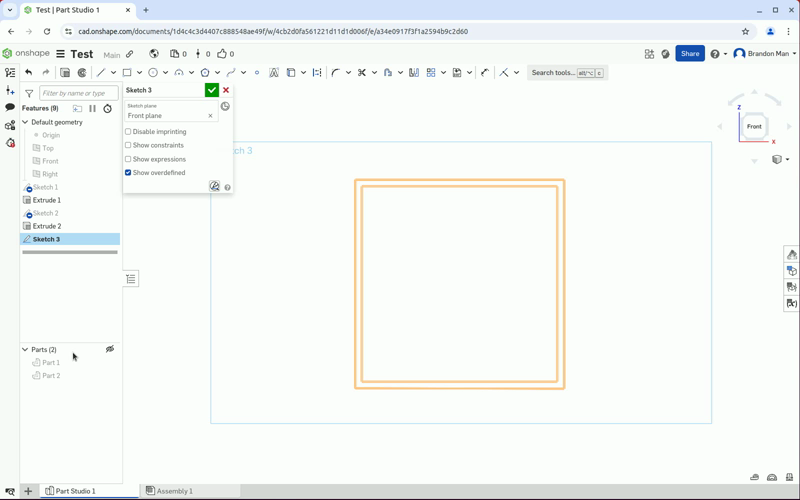
key(l)
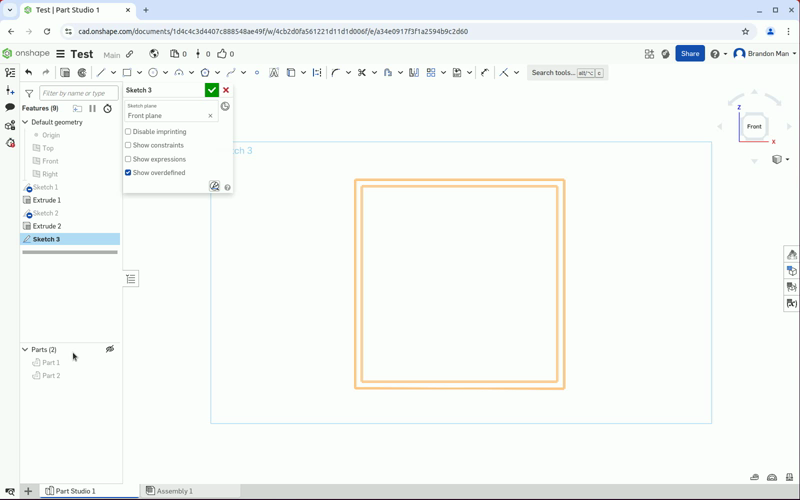
key_down(shift)
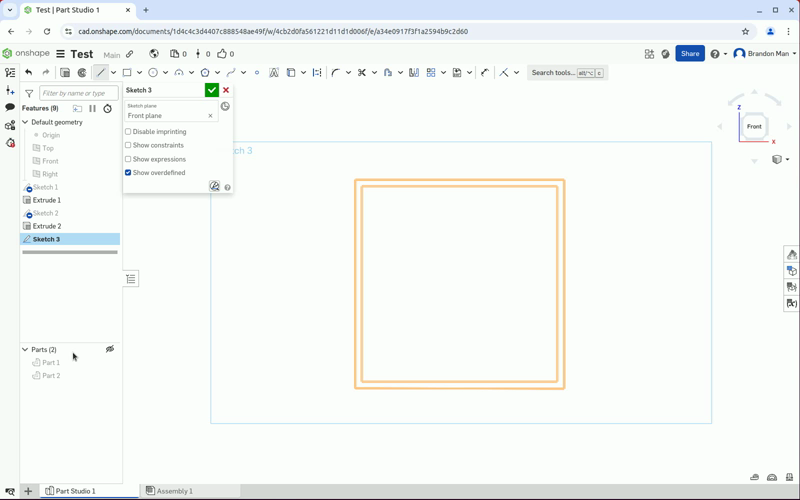
mouse_move(376, 367)
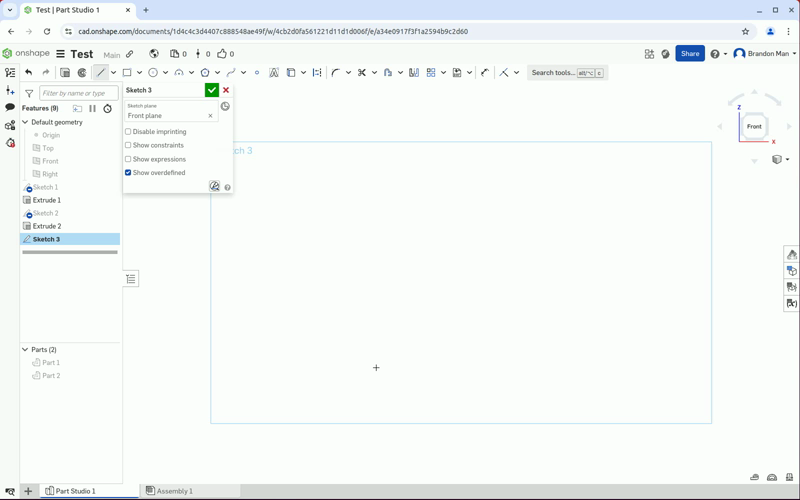
click(376, 367)
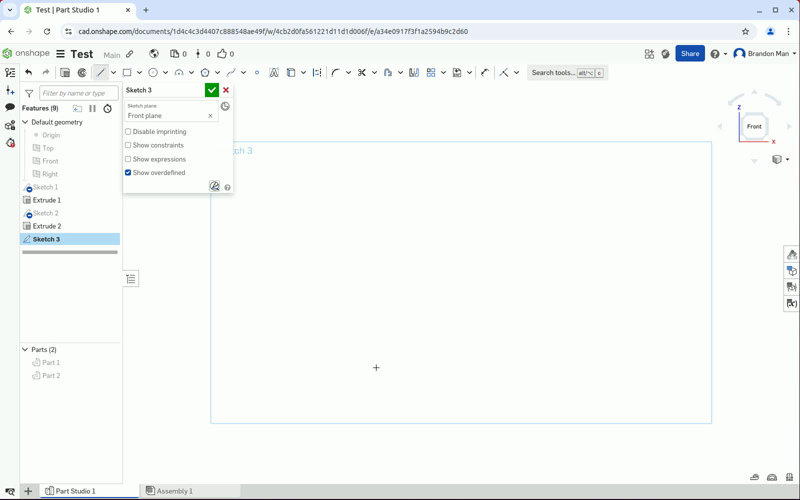
key_up(shift)
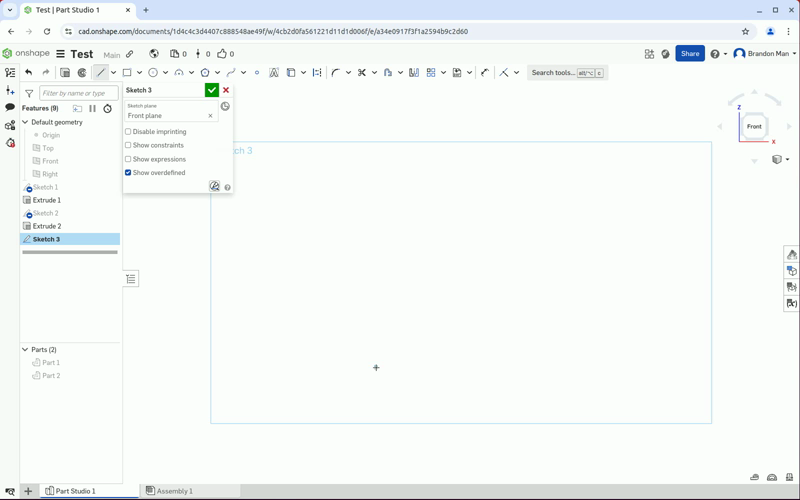
key_down(shift)
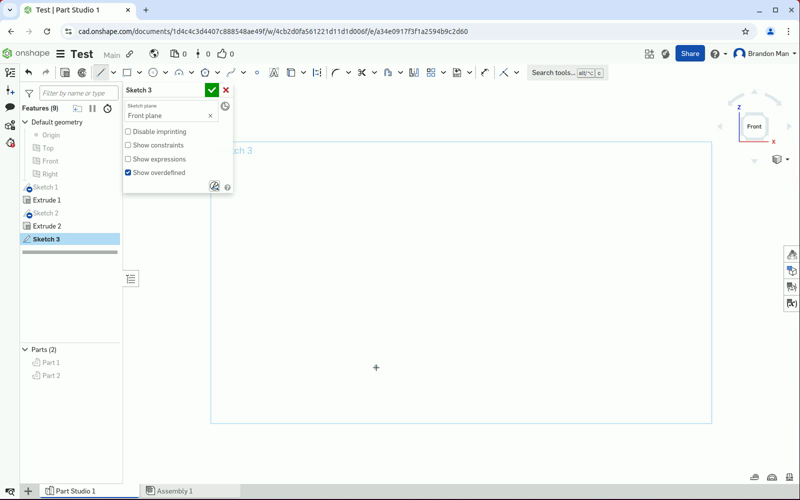
mouse_move(543, 367)
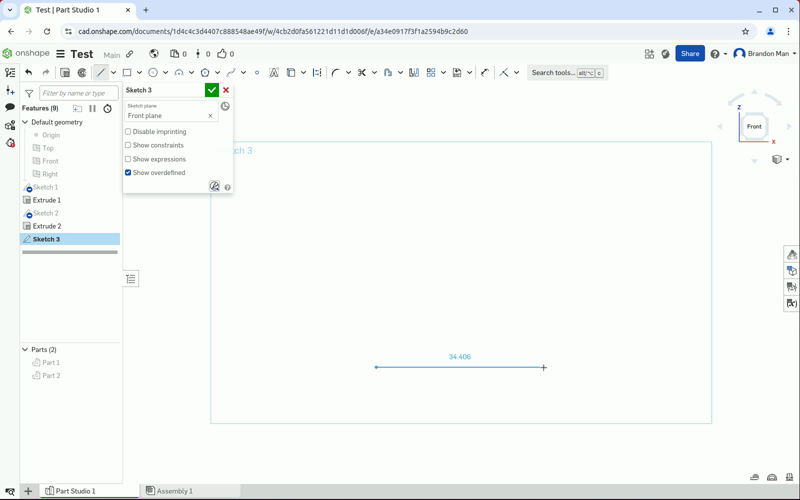
click(543, 367)
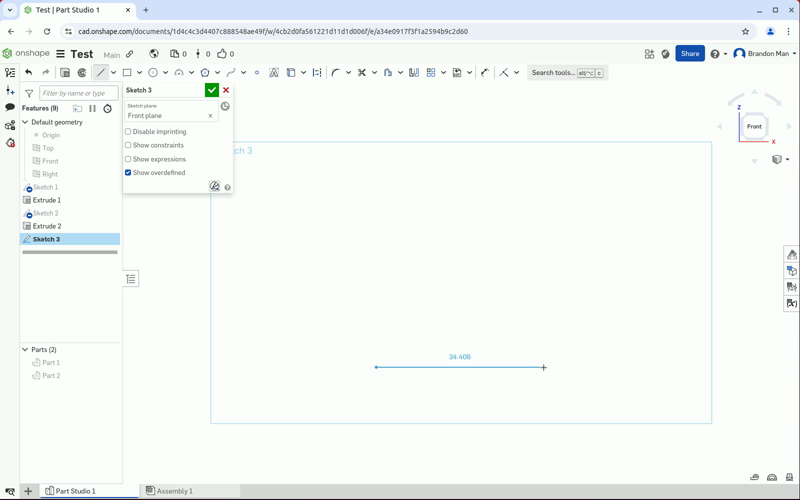
key_up(shift)
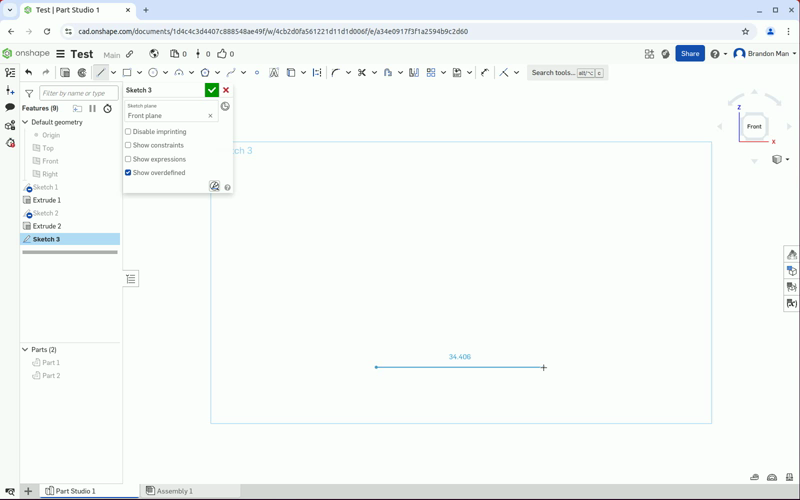
key_down(shift)
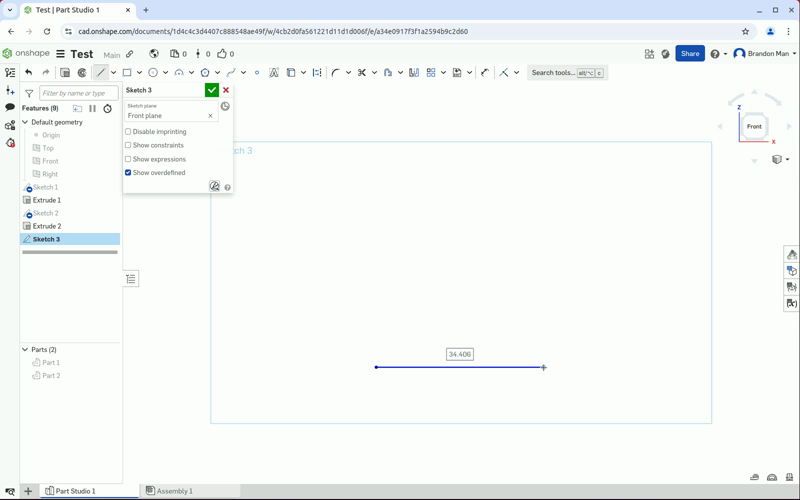
mouse_move(543, 200)
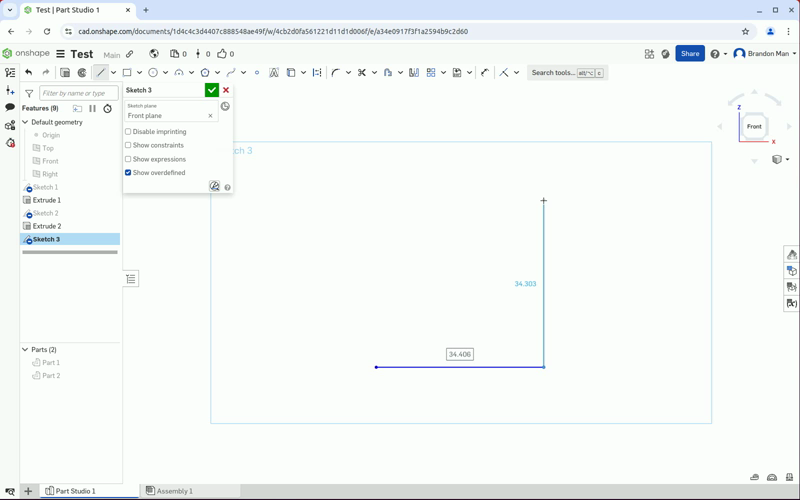
click(543, 200)
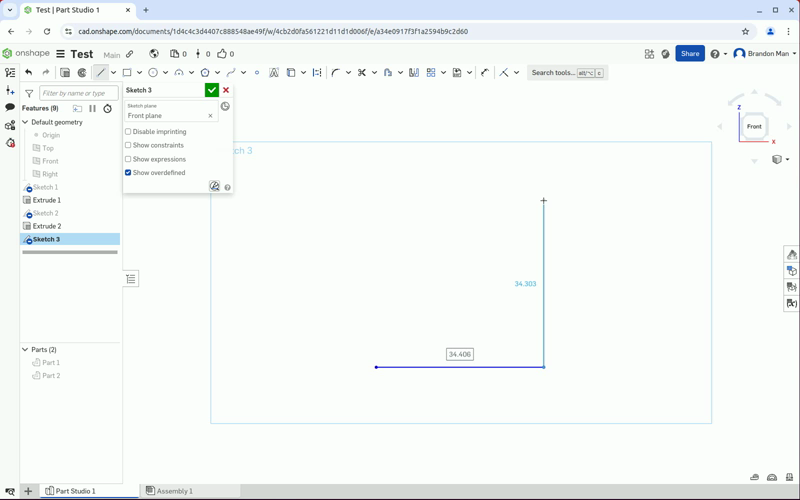
key_up(shift)
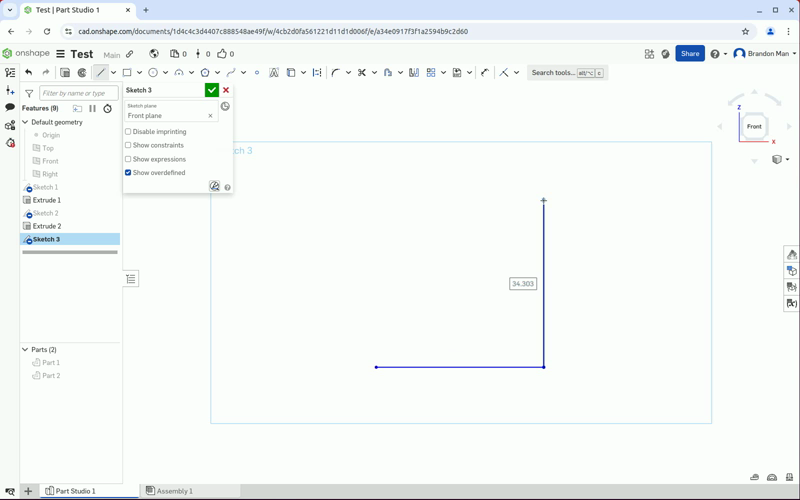
key_down(shift)
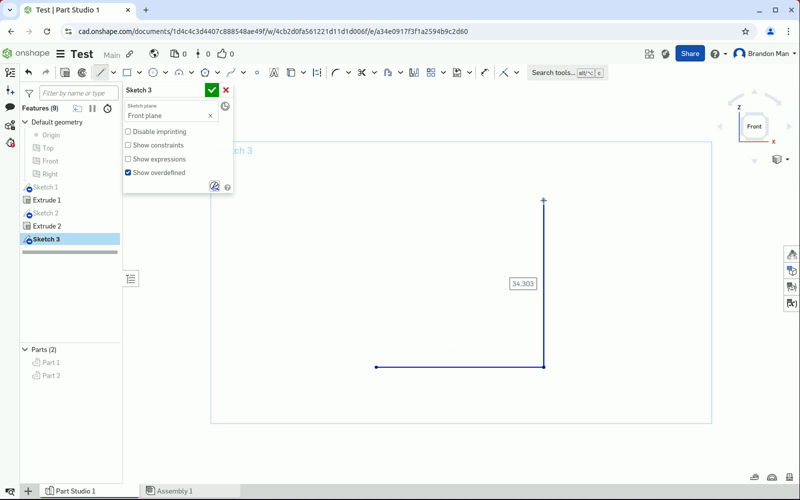
mouse_move(376, 200)
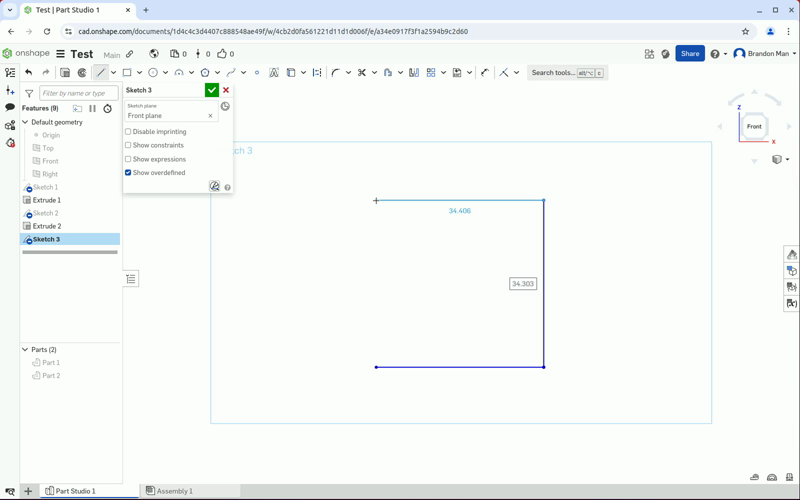
click(376, 200)
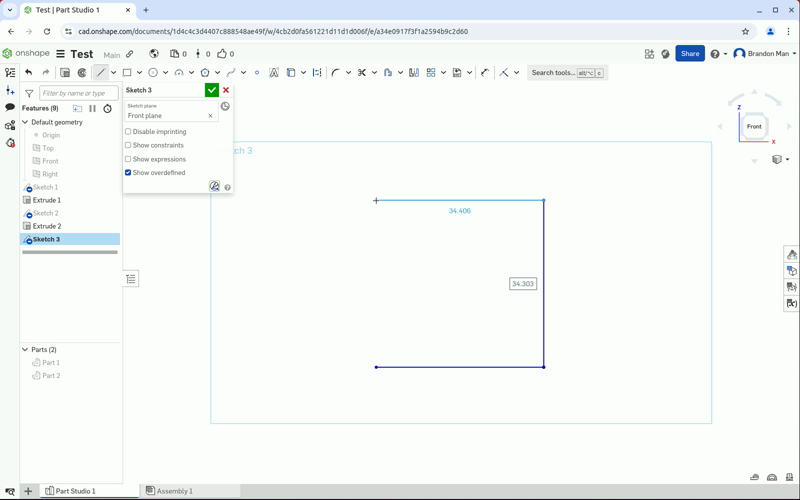
key_up(shift)
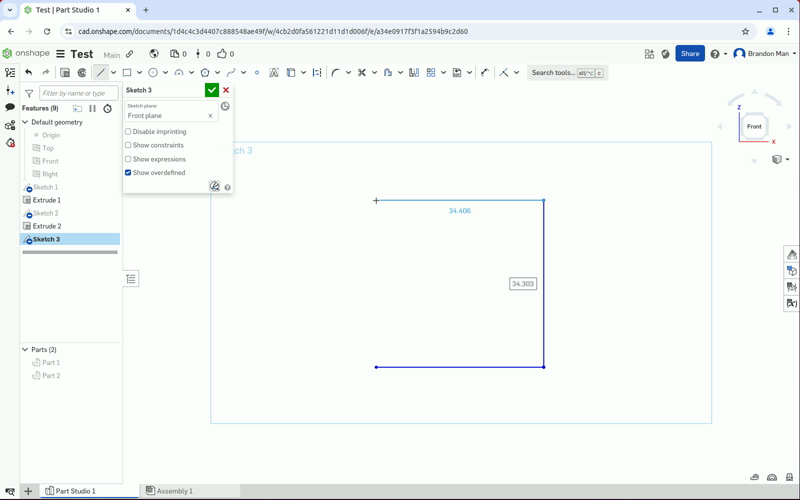
key_down(shift)
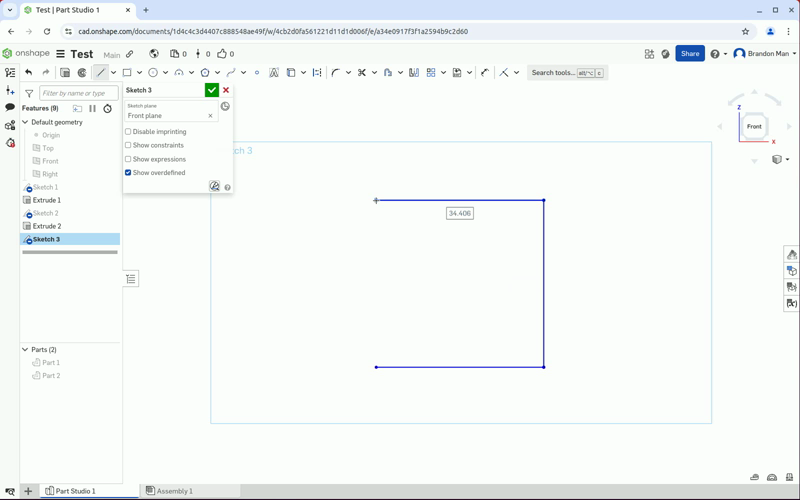
mouse_move(376, 367)
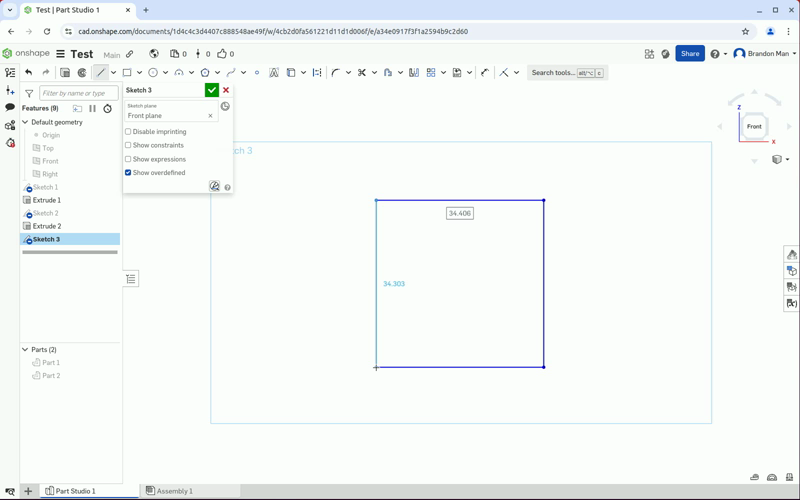
key_up(shift)
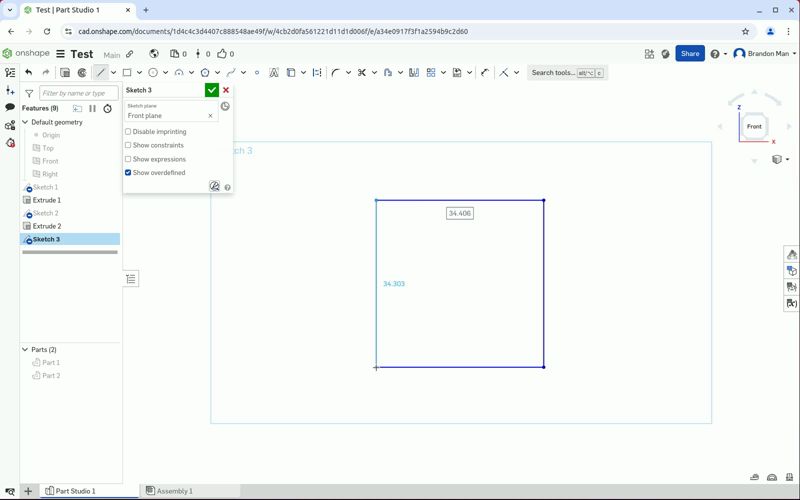
click(376, 367)
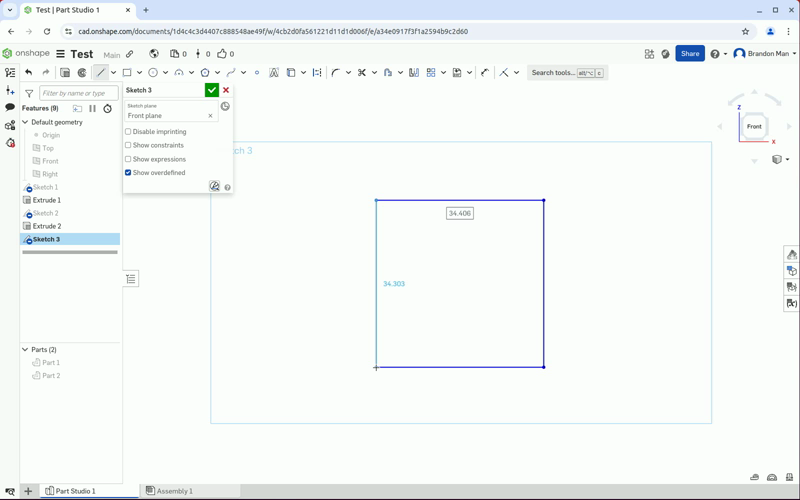
key(esc)
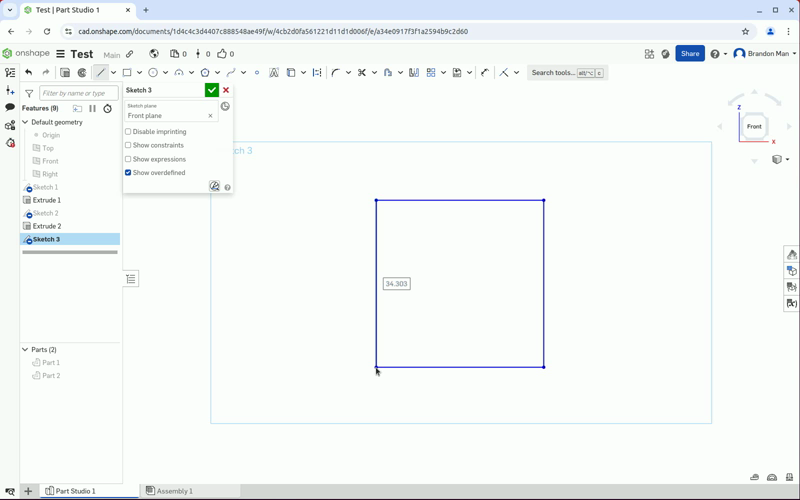
key(c)
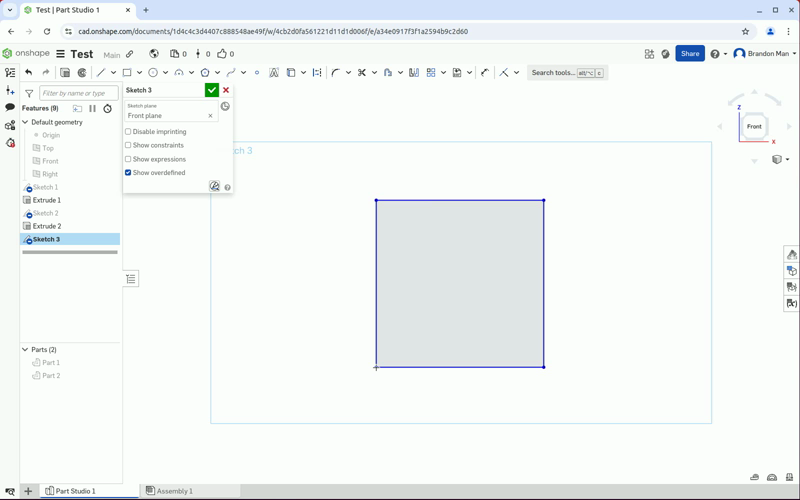
key_down(shift)
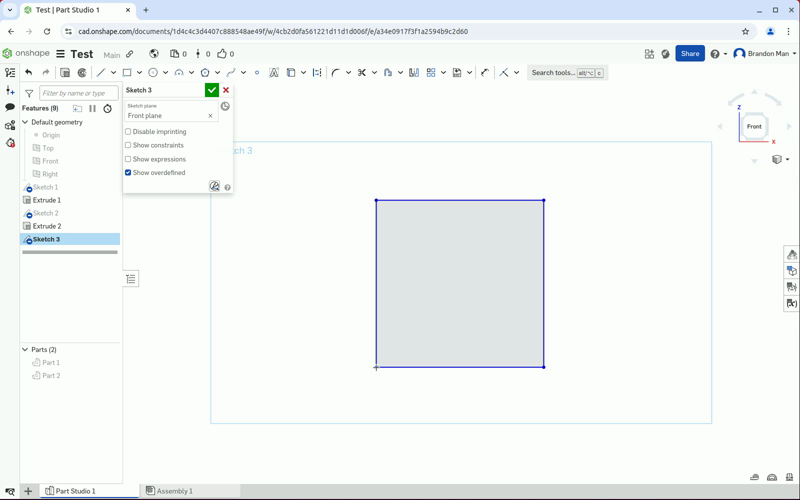
mouse_move(418, 326)
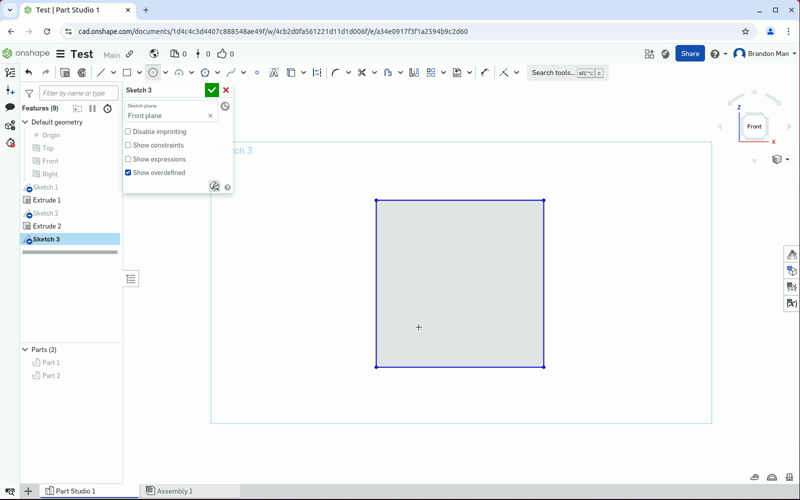
click(418, 326)
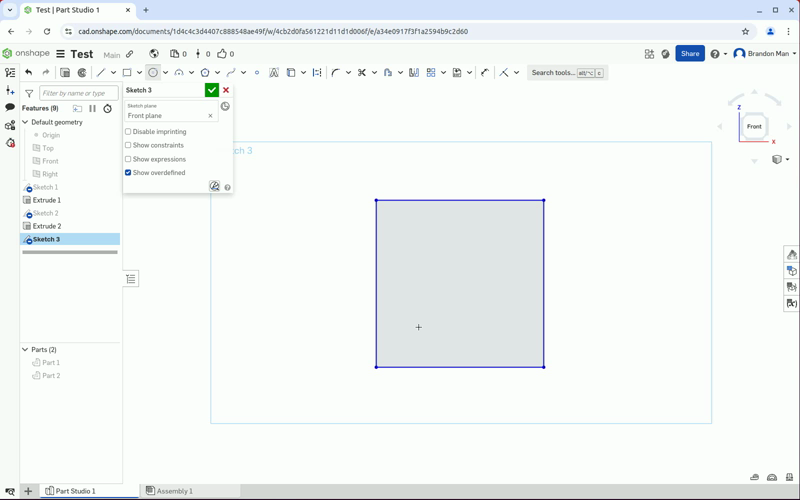
key_up(shift)
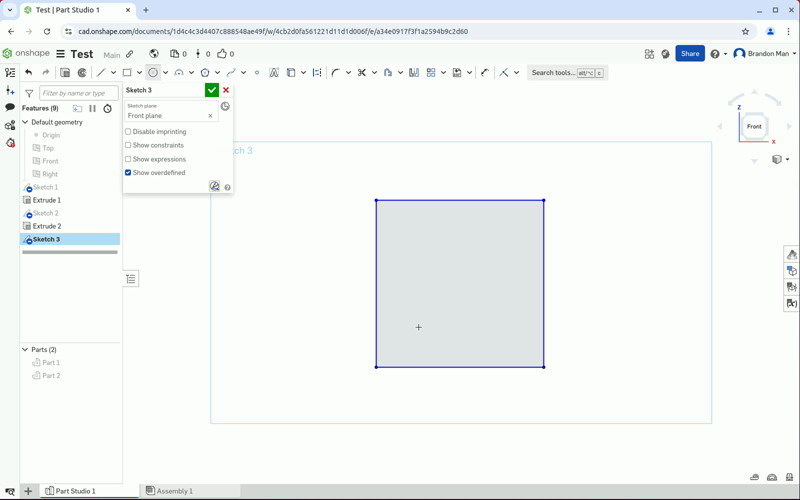
mouse_move(448, 326)
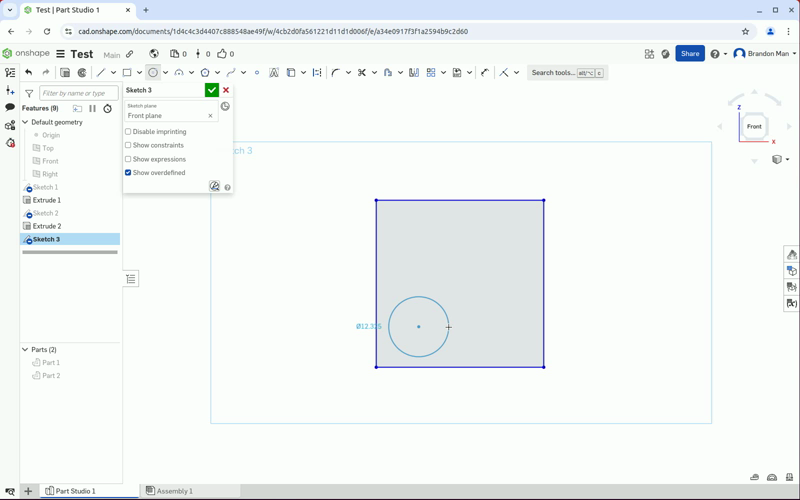
click(448, 326)
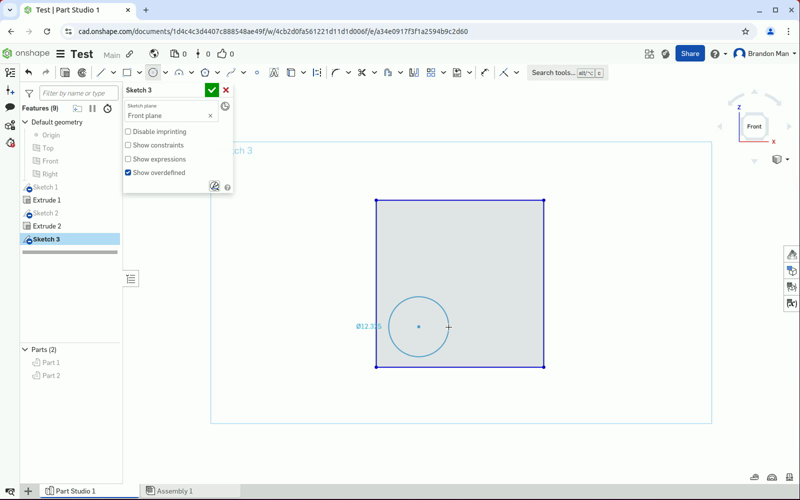
key(esc)
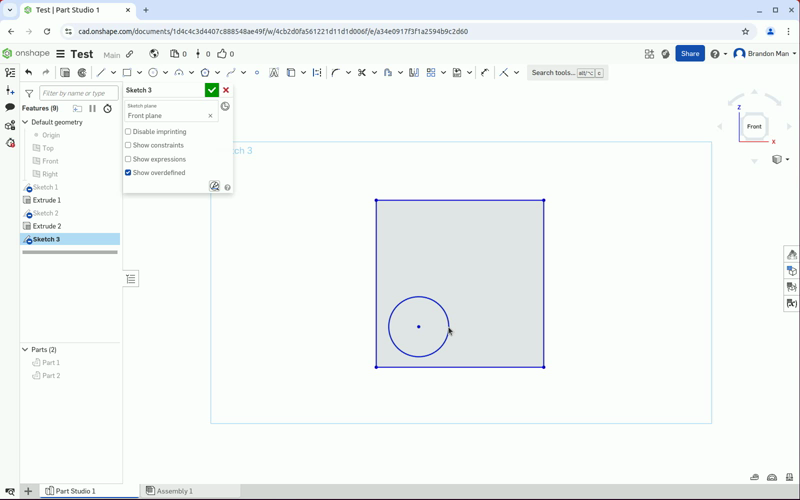
key(c)
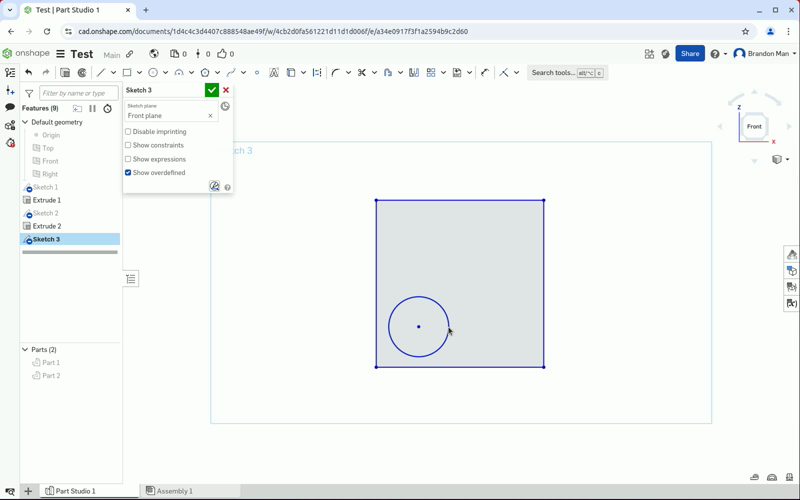
key_down(shift)
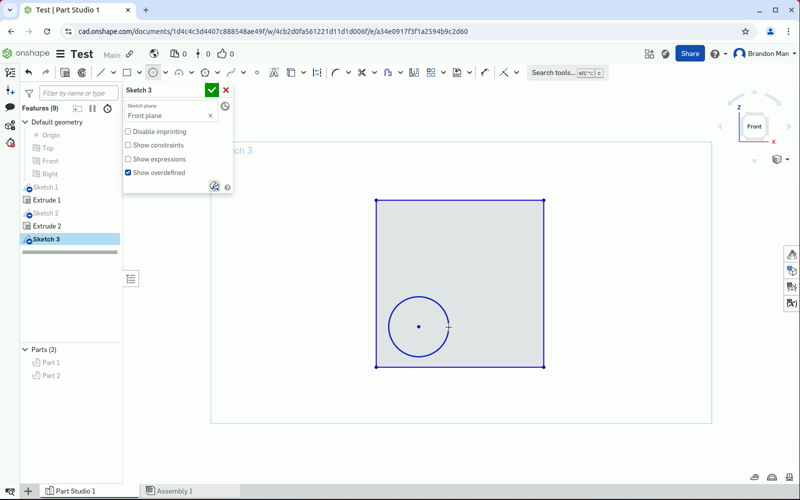
mouse_move(418, 240)
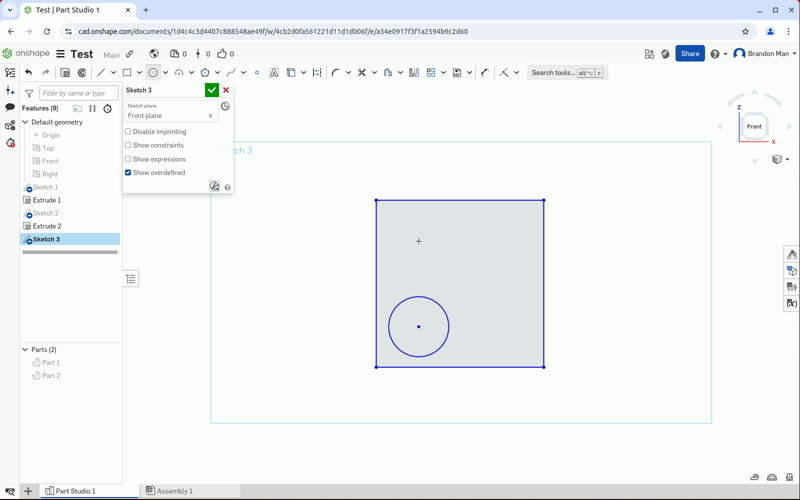
click(418, 240)
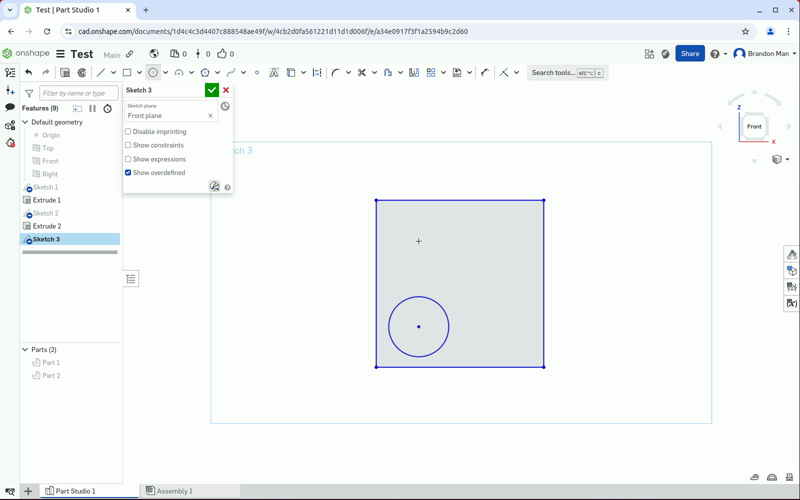
key_up(shift)
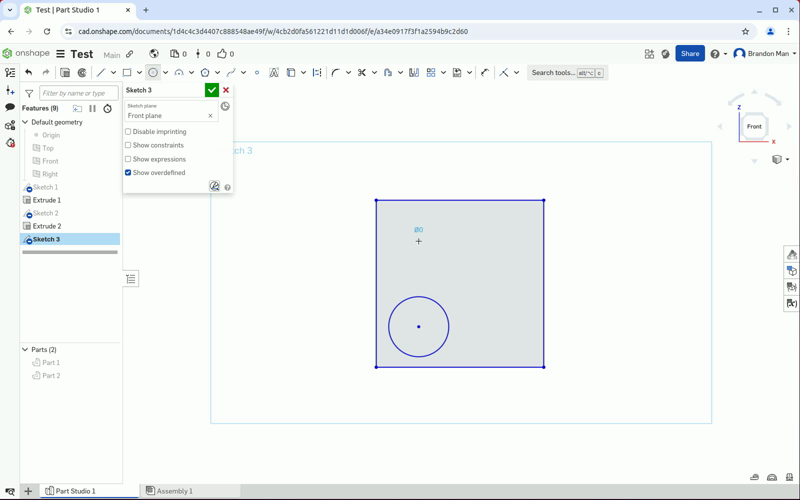
mouse_move(448, 240)
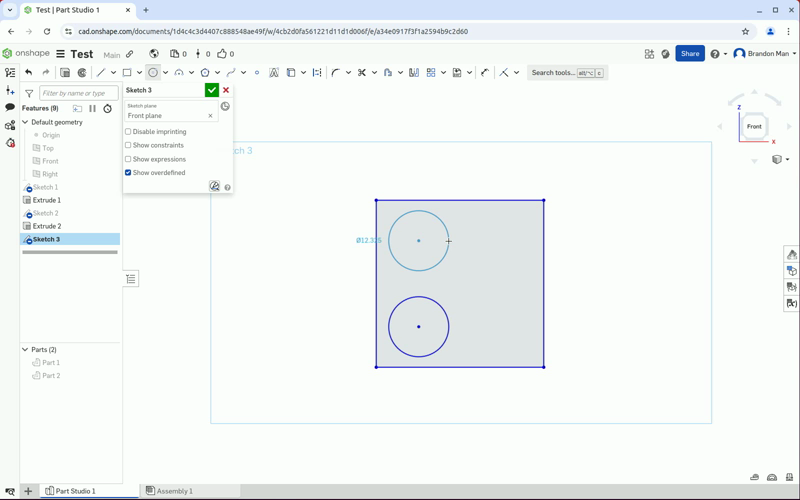
click(448, 240)
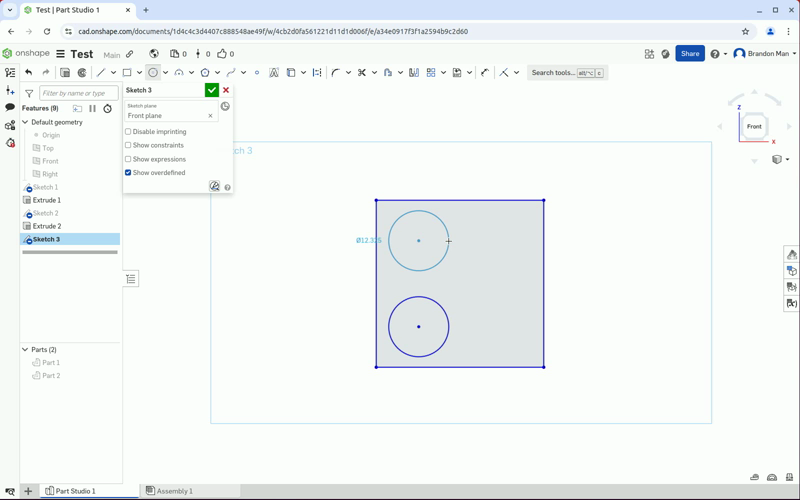
key(esc)
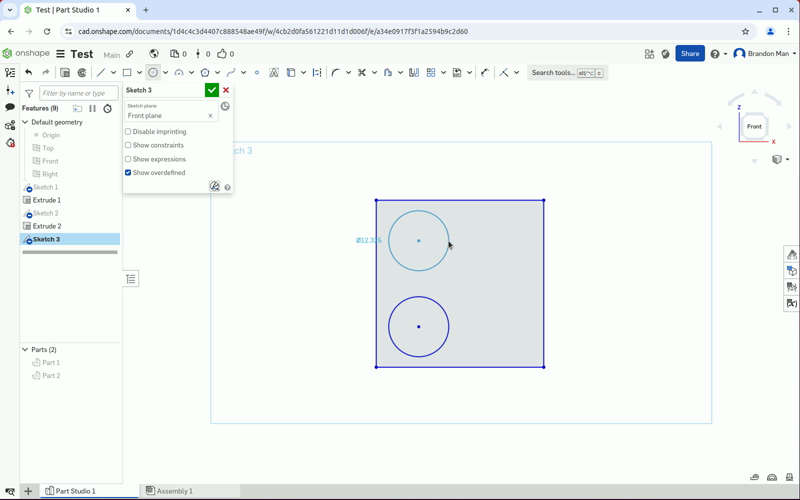
key(c)
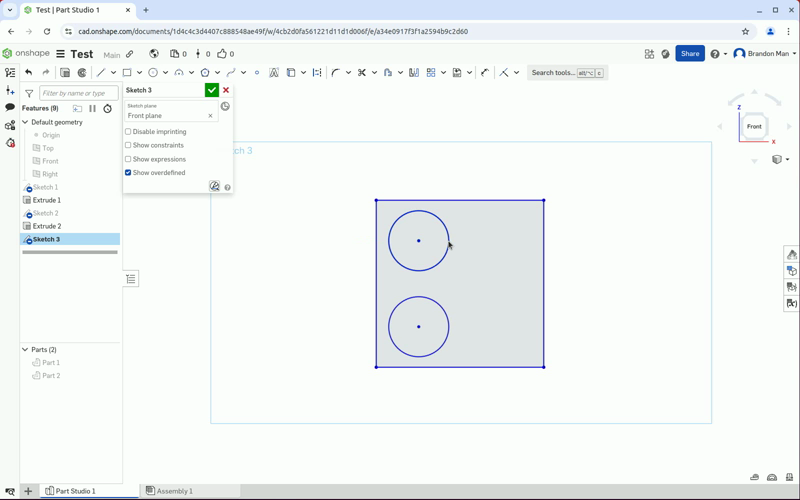
key_down(shift)
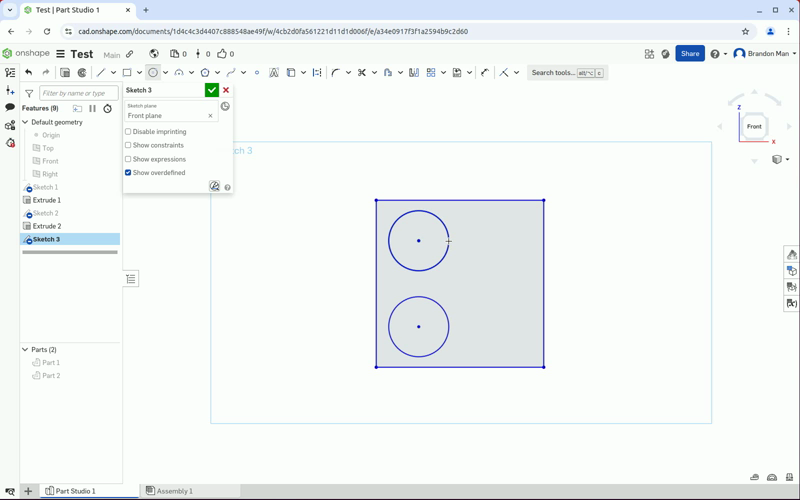
mouse_move(501, 326)
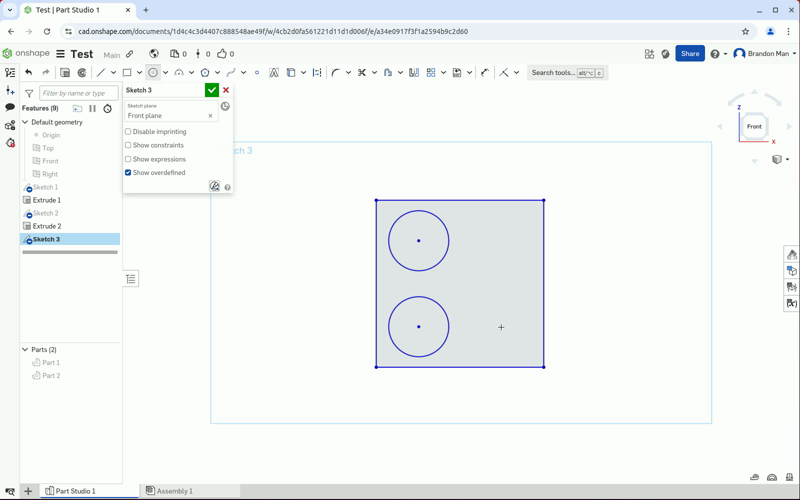
click(501, 326)
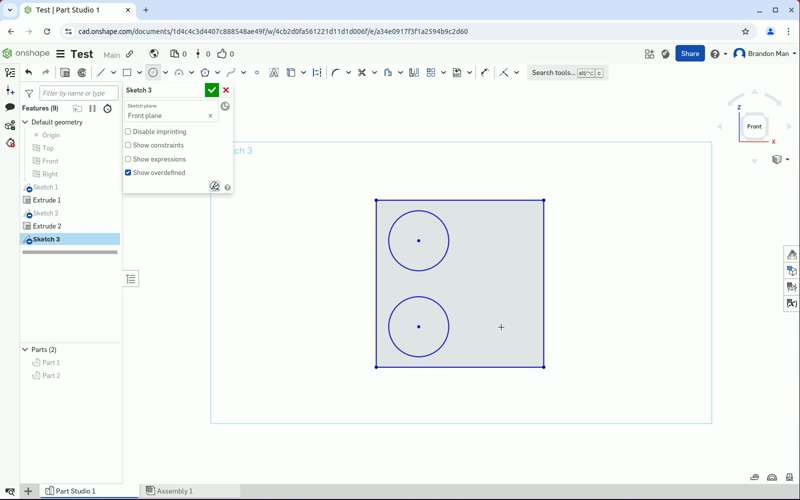
key_up(shift)
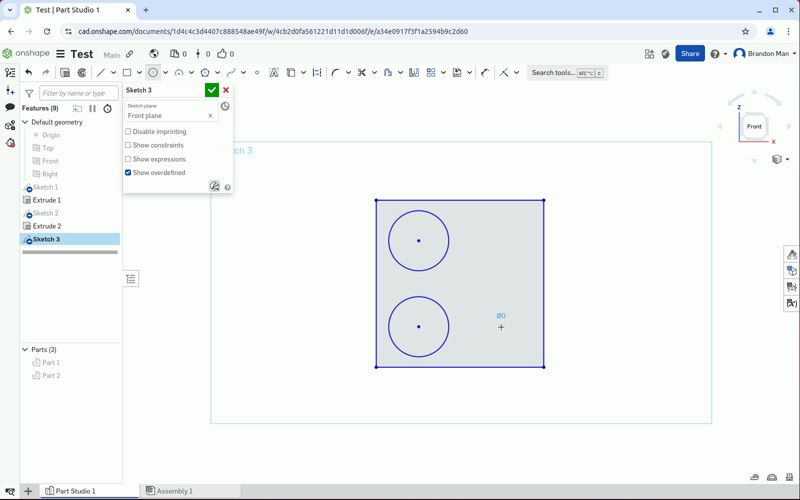
mouse_move(531, 326)
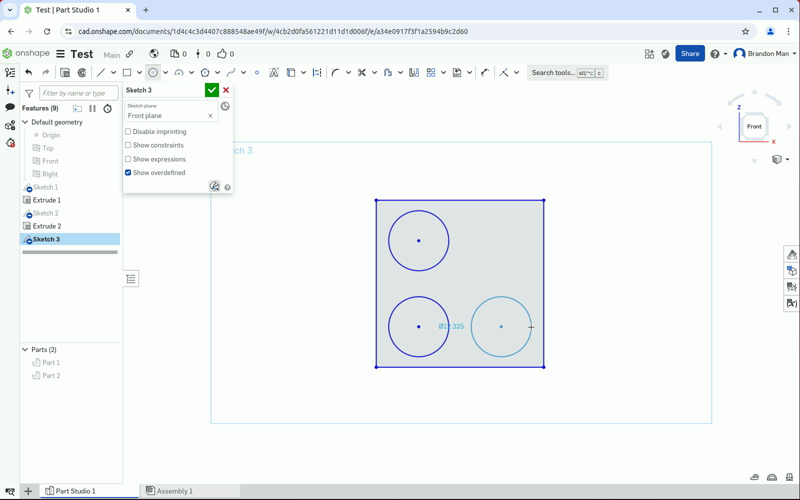
click(531, 326)
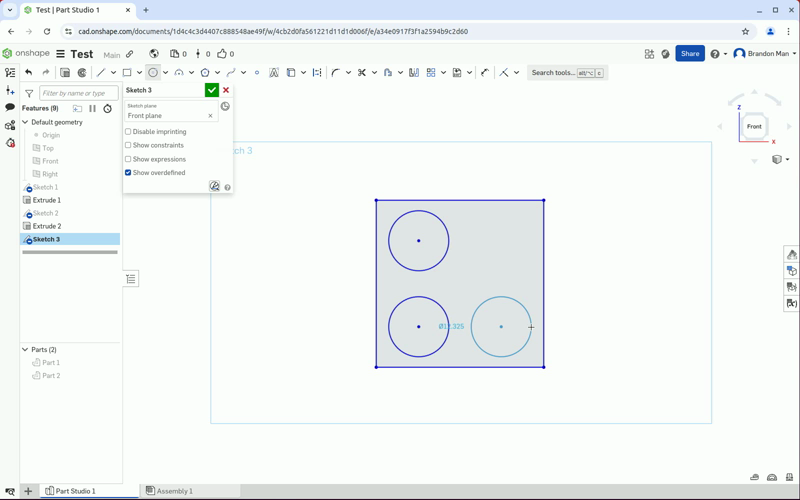
key(esc)
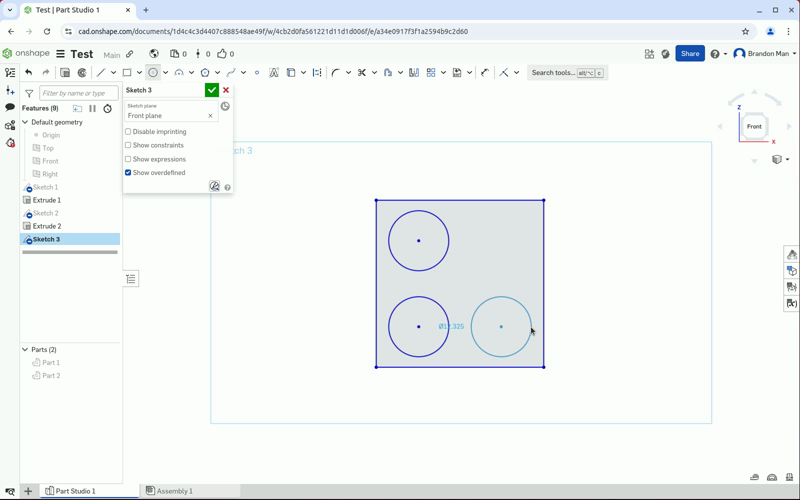
key(c)
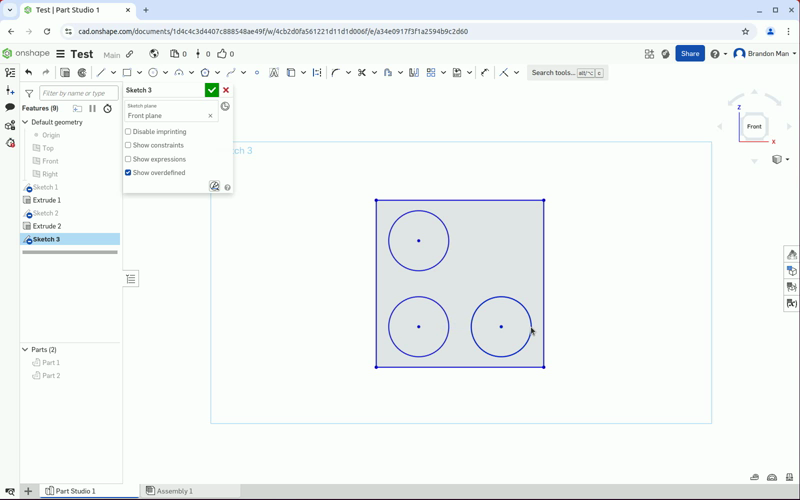
key_down(shift)
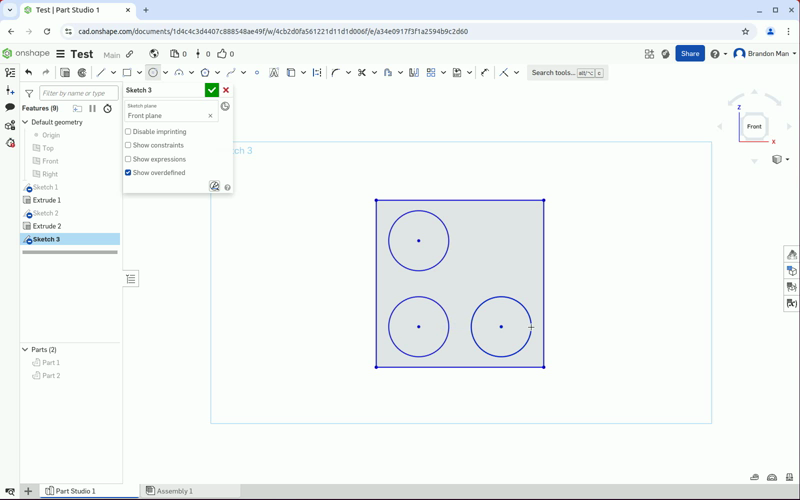
mouse_move(501, 240)
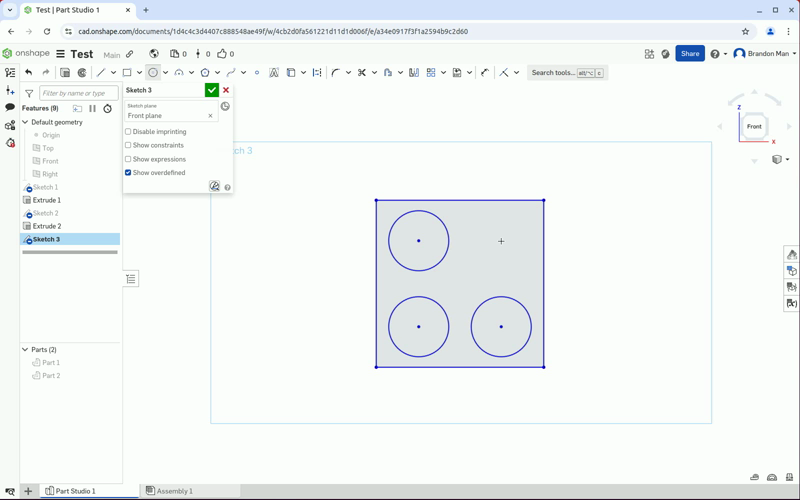
click(501, 240)
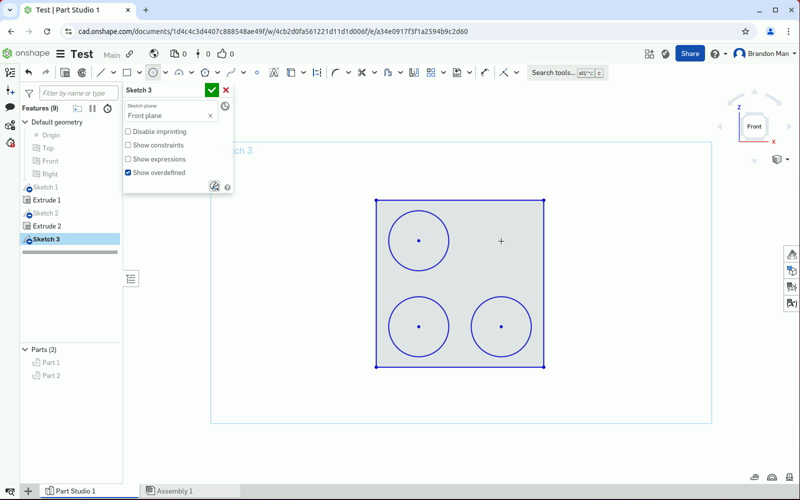
key_up(shift)
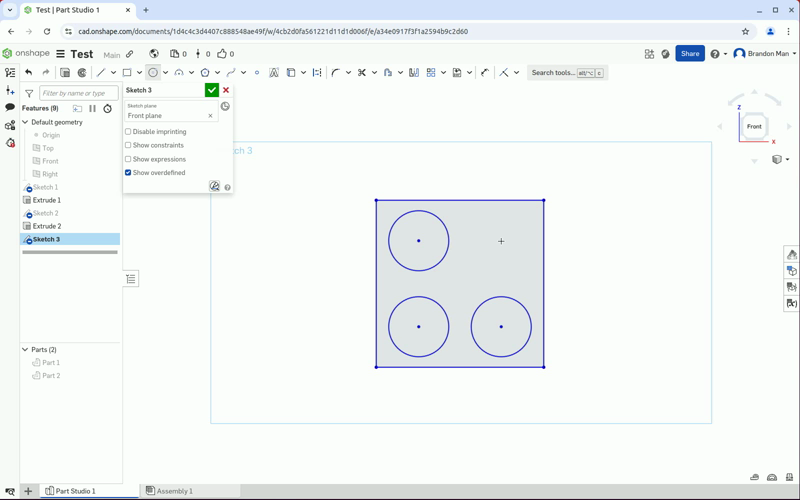
mouse_move(531, 240)
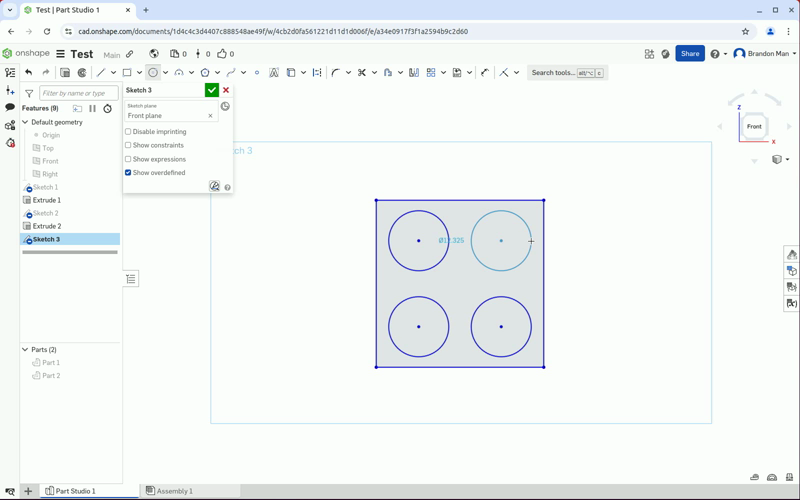
click(531, 240)
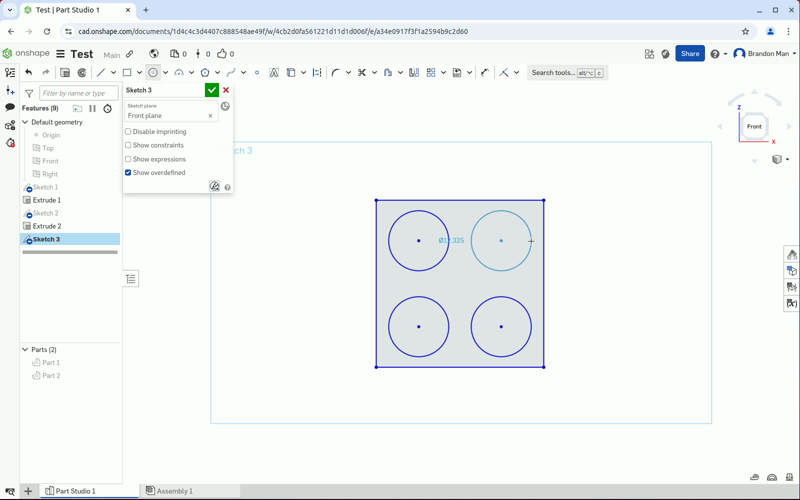
key(esc)
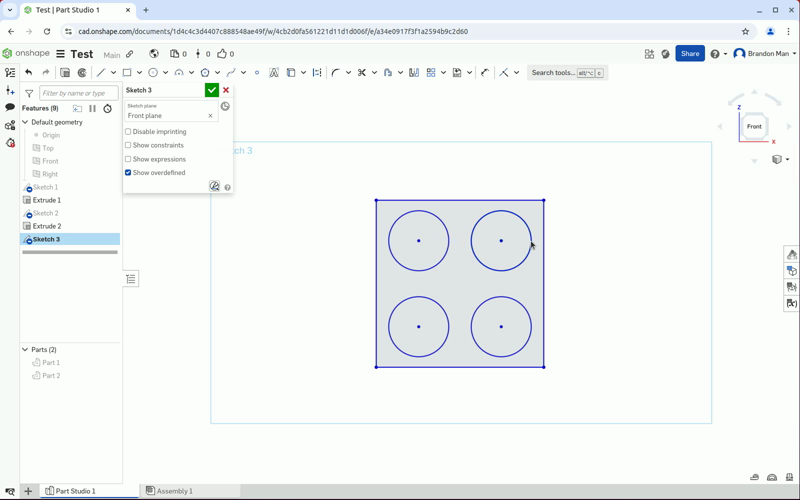
mouse_move(398, 282)
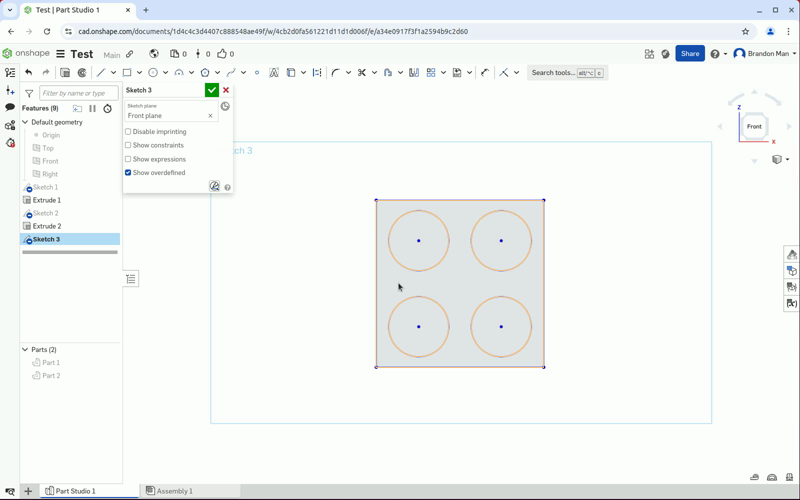
click(398, 282)
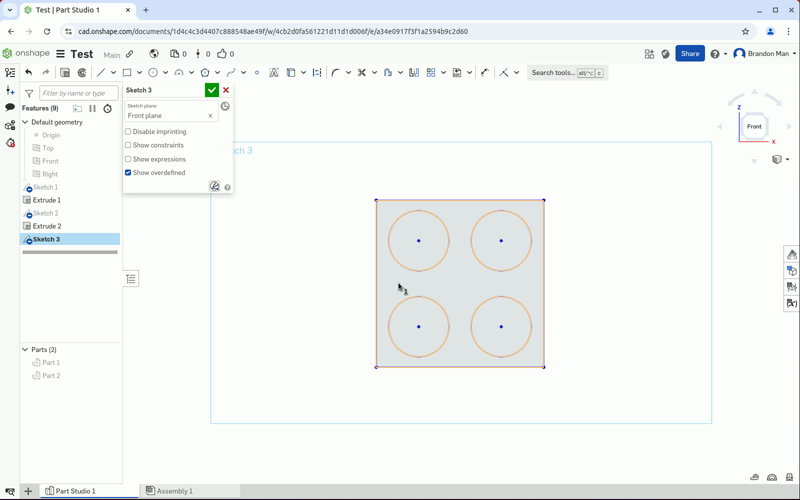
mouse_move(73, 352)
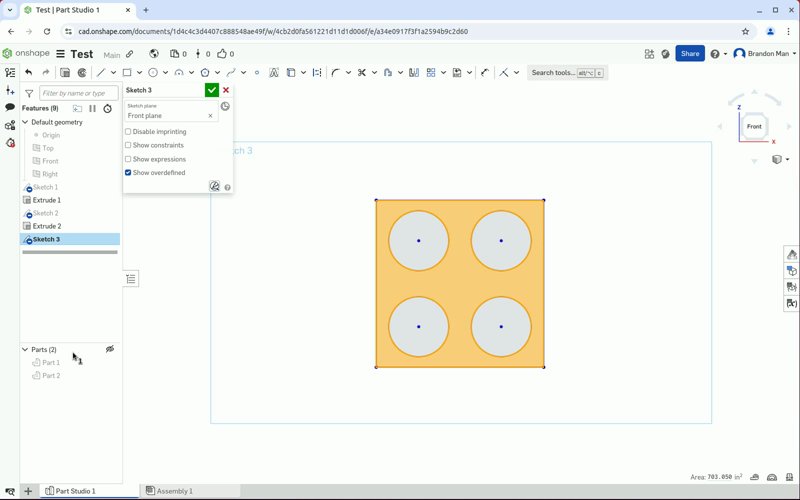
key(shift+y)
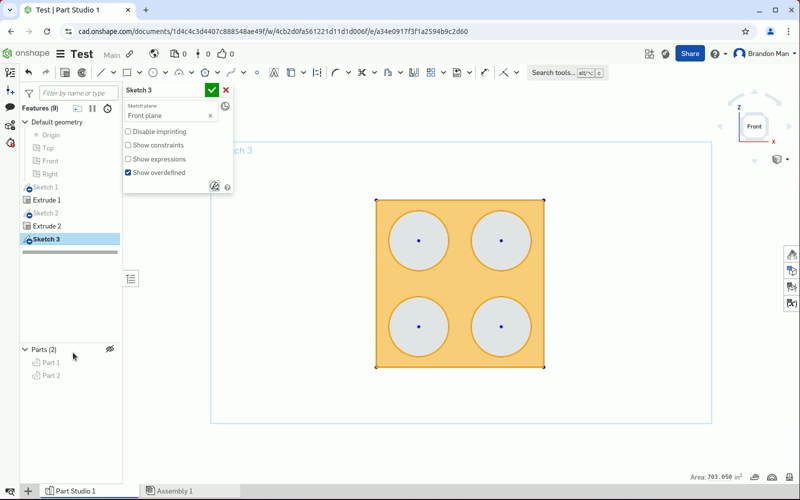
key(shift+e)
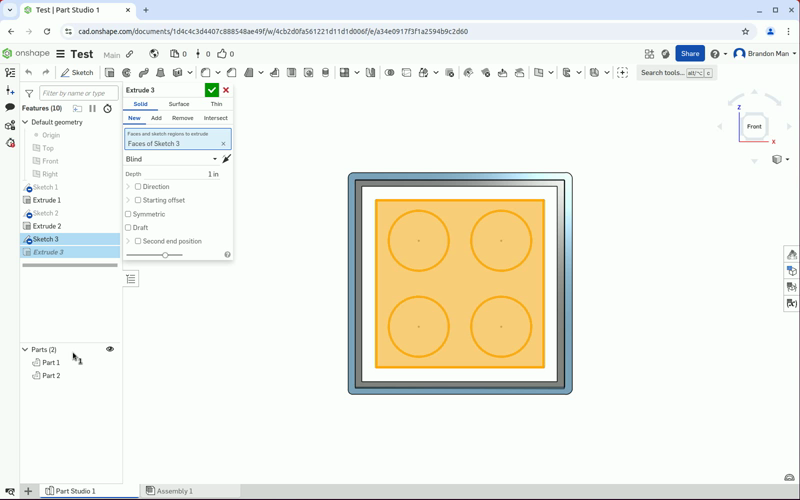
mouse_move(143, 106)
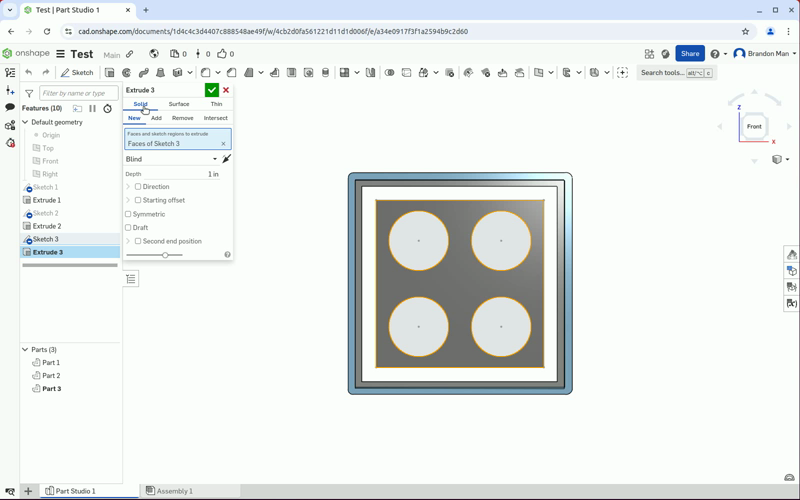
click(143, 106)
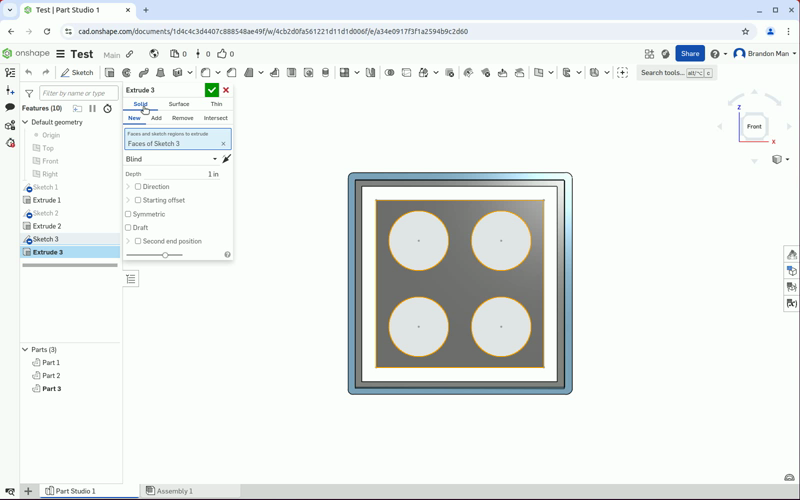
mouse_move(137, 120)
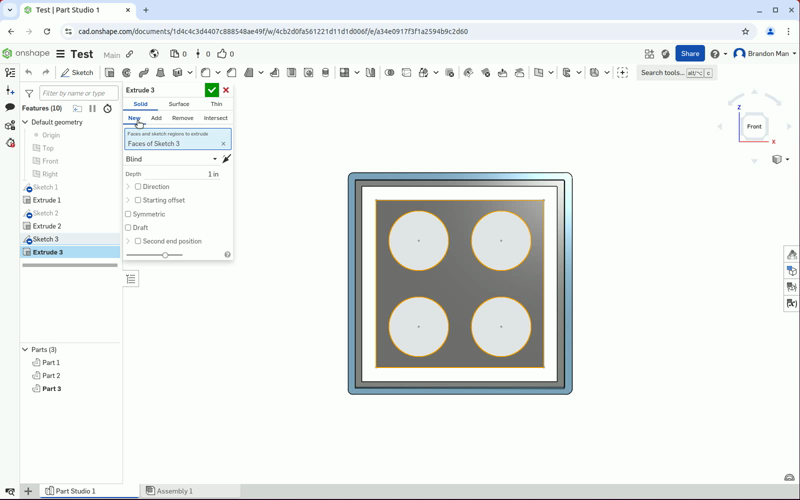
click(137, 120)
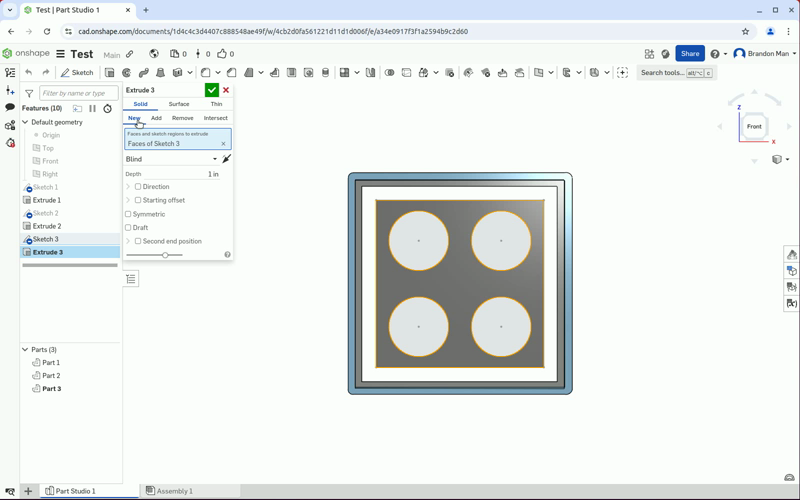
key(tab, 4)
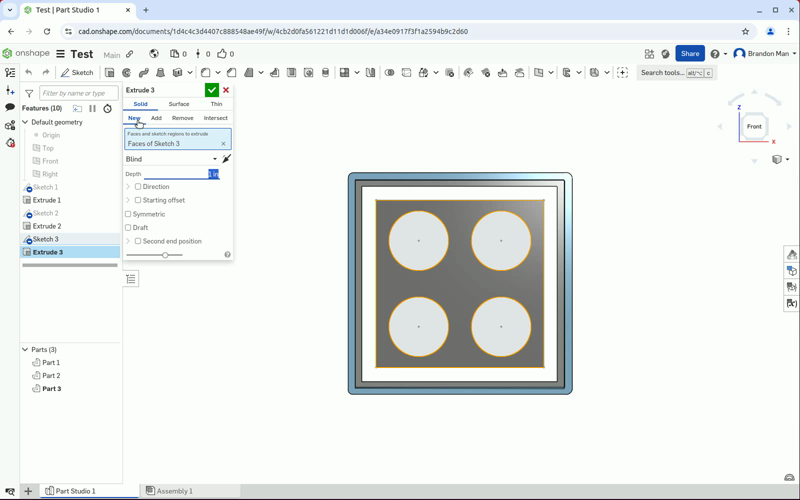
text(3.129)
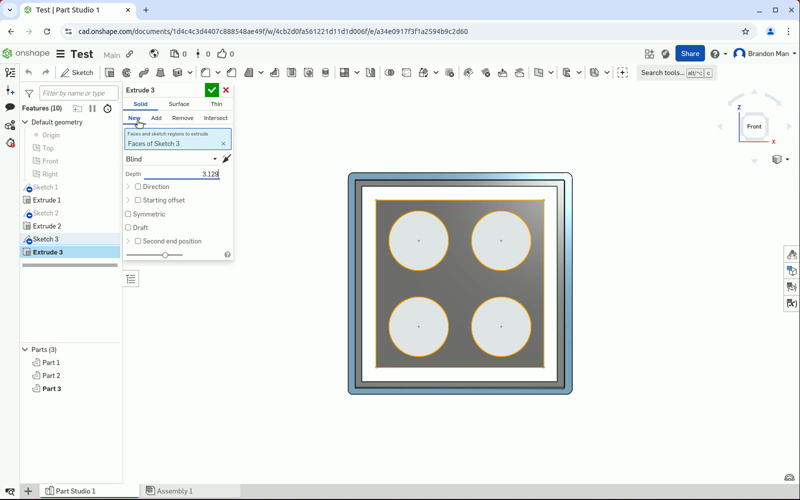
key(enter)
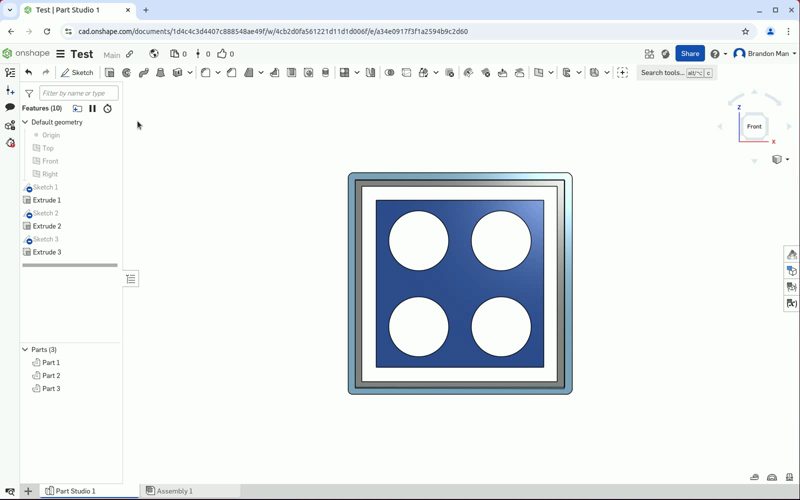
key(shift+h)
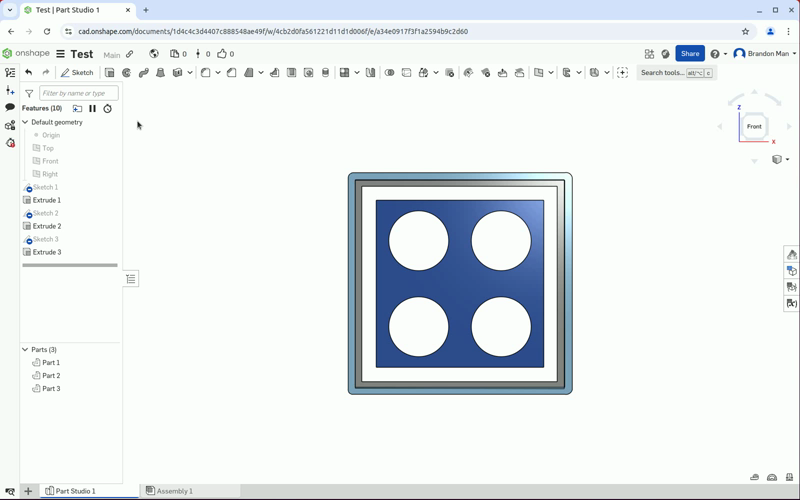
key(shift+h)
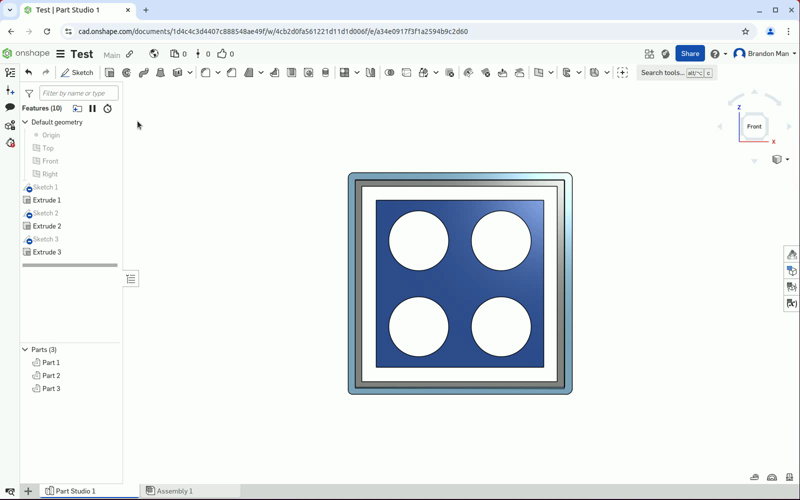
key(shift+7)
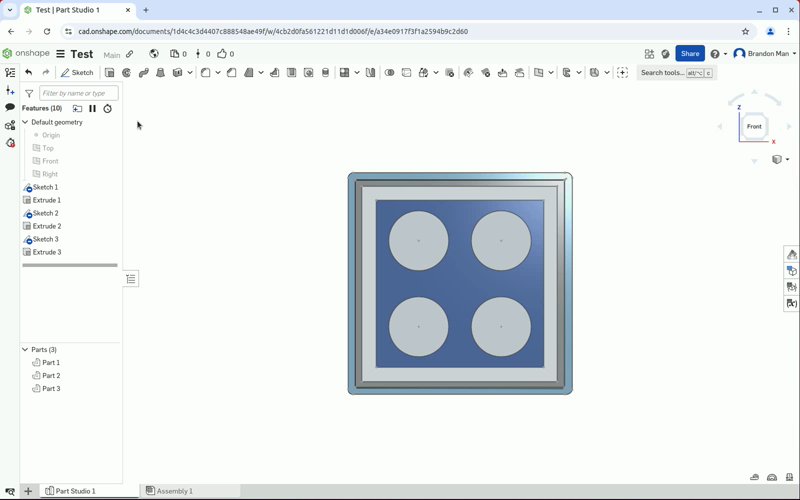
key(left, 2)
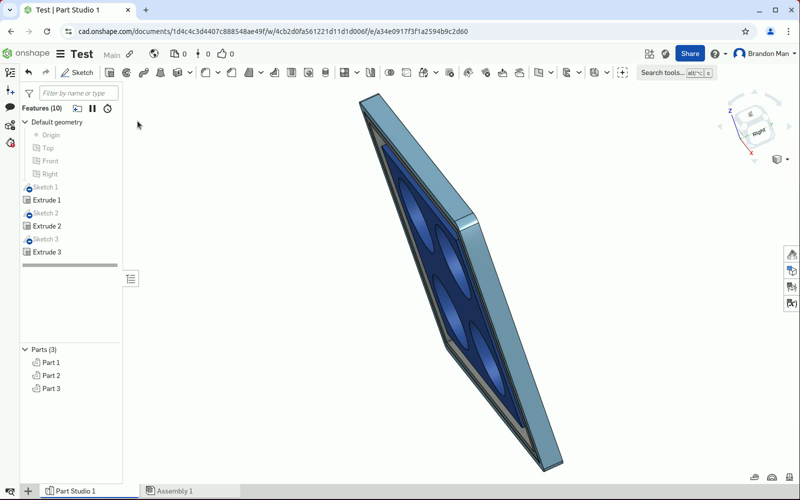
key(down, 2)
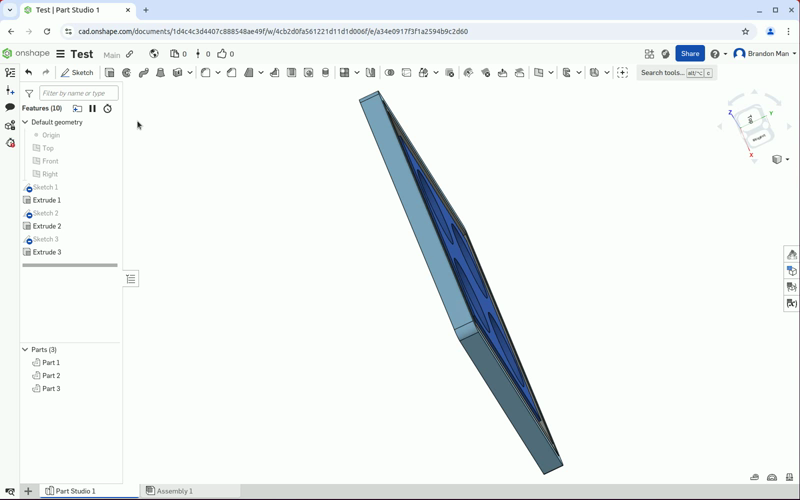
key(up, 2)
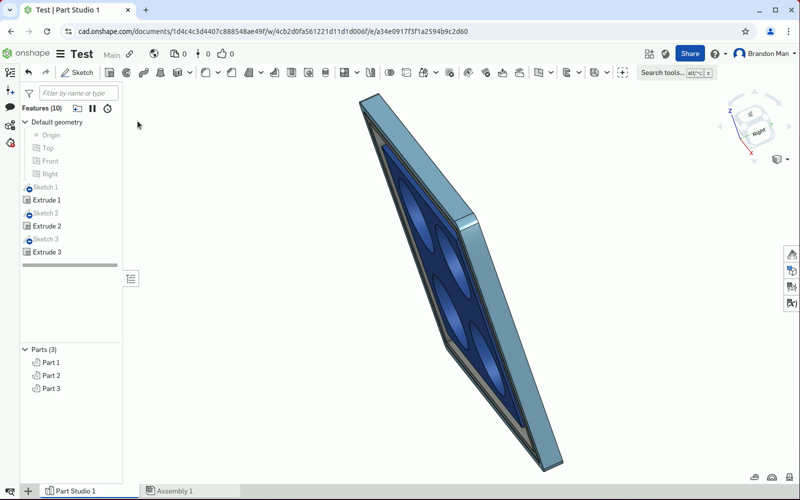
key(right, 2)
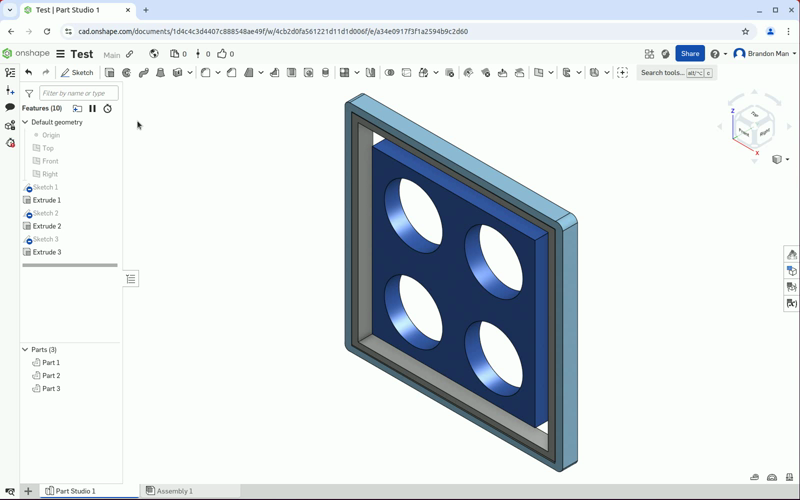
mouse_move(73, 189)
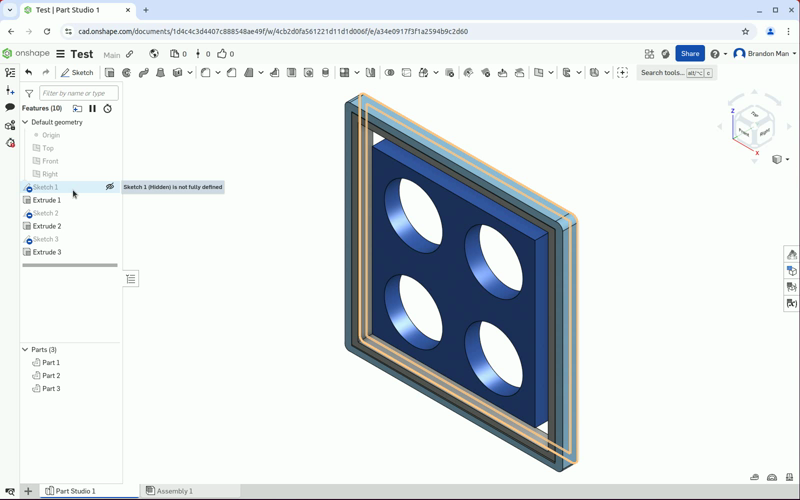
click(73, 189)